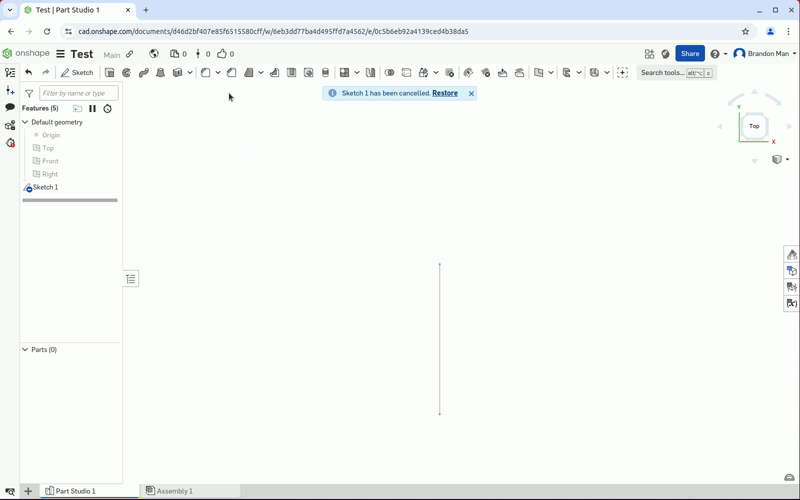
key(shift+h)
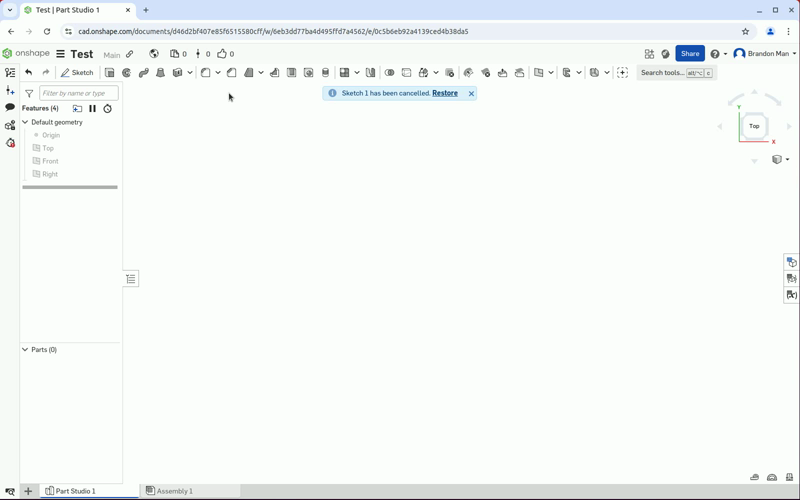
mouse_move(73, 352)
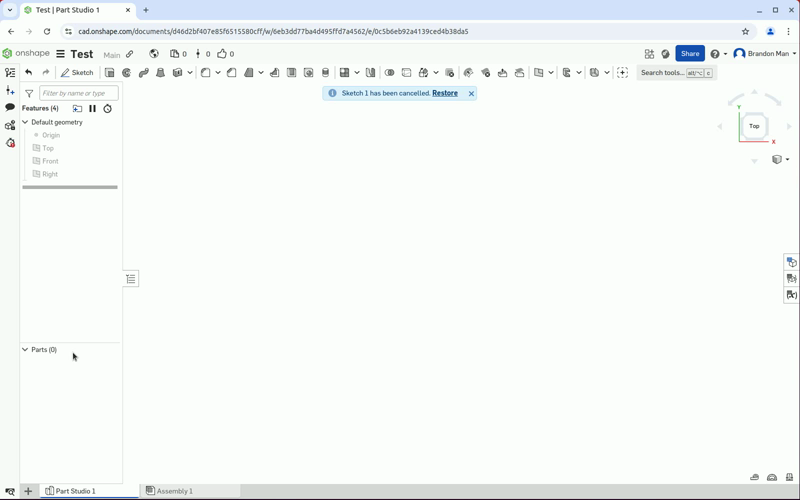
key(y)
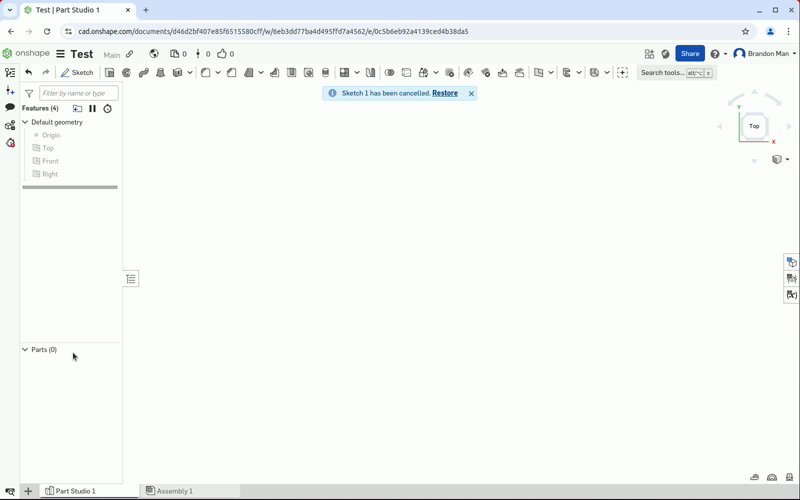
key(shift+p)
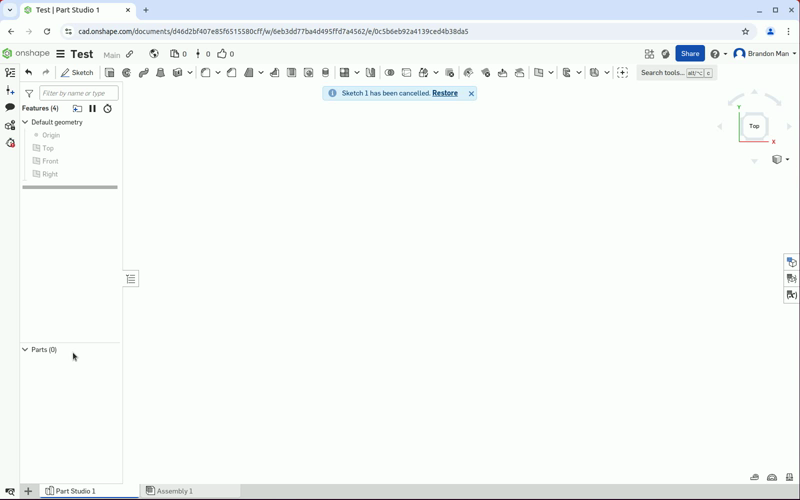
key(space)
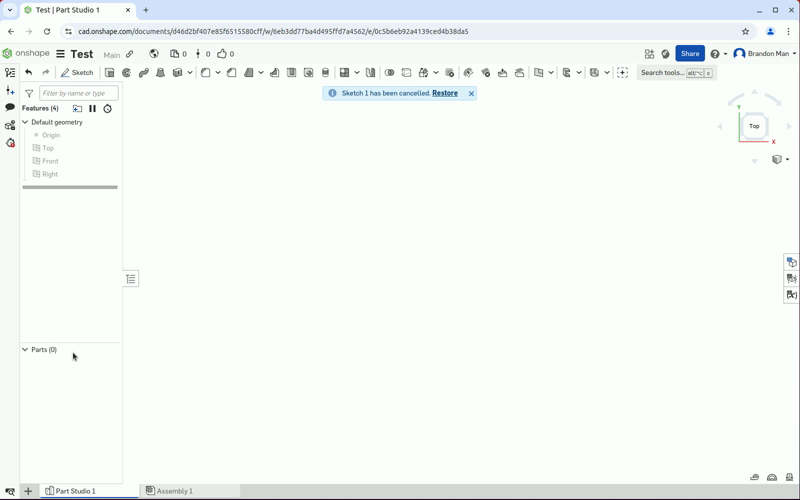
key_down(shift)
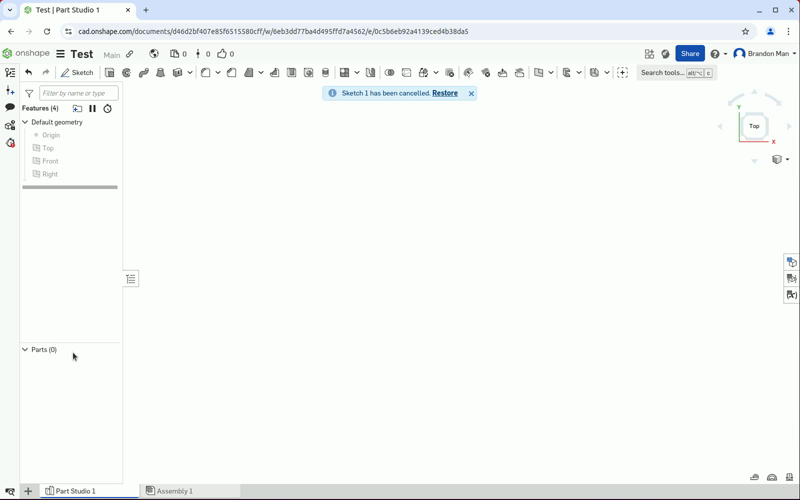
key(up)
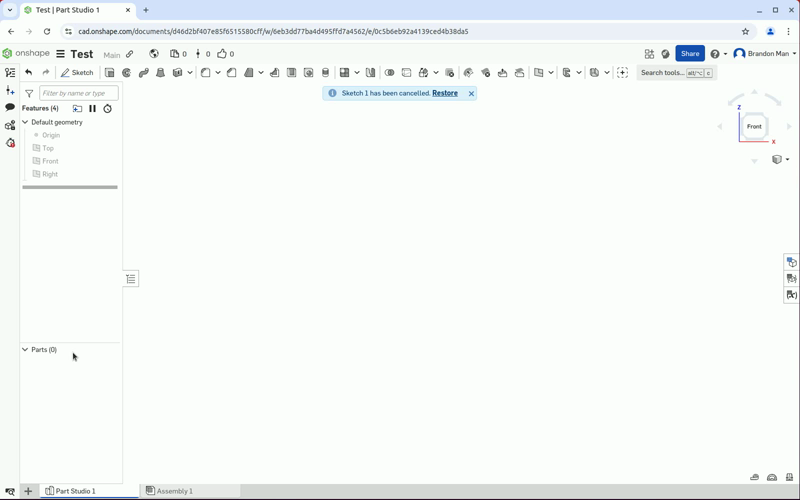
key_up(shift)
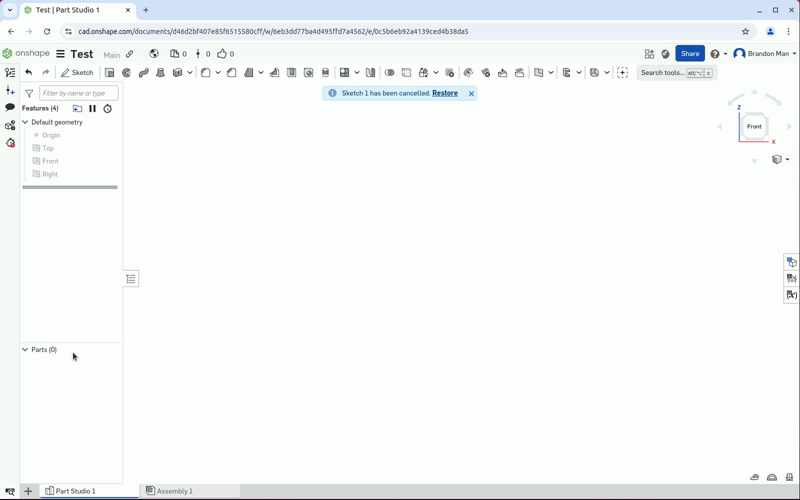
mouse_move(73, 352)
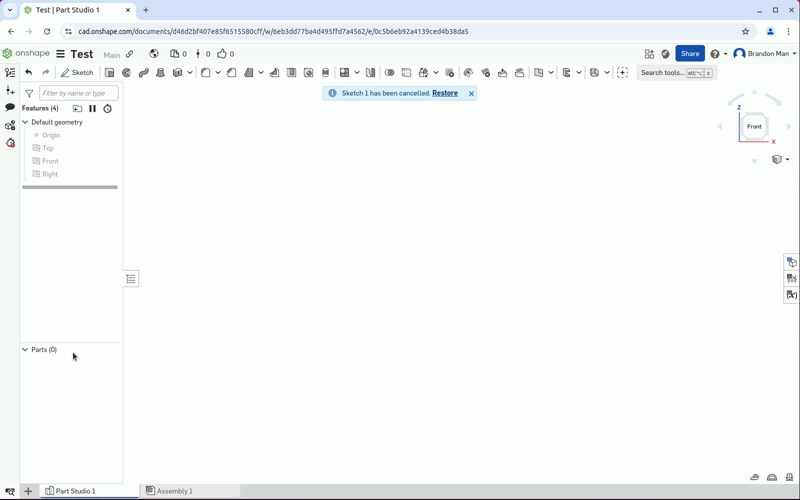
key(shift+y)
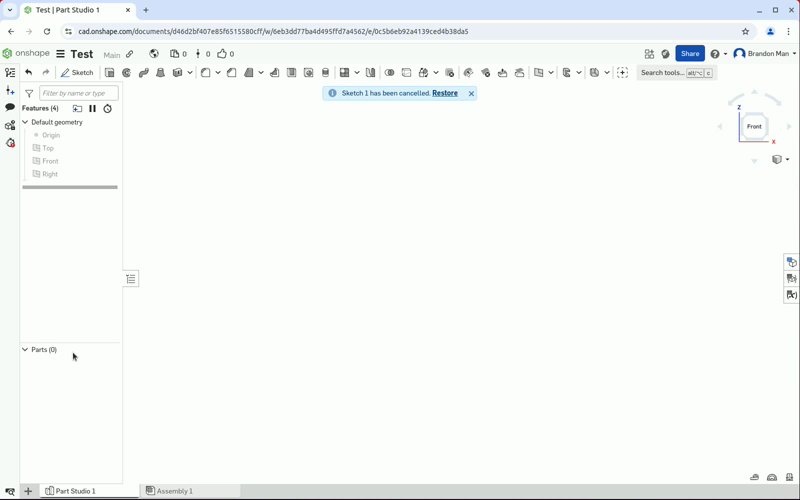
key(shift+s)
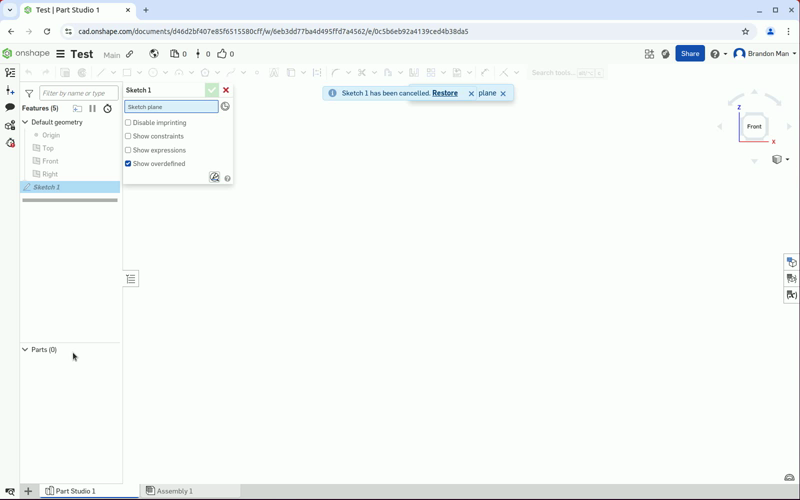
mouse_move(73, 163)
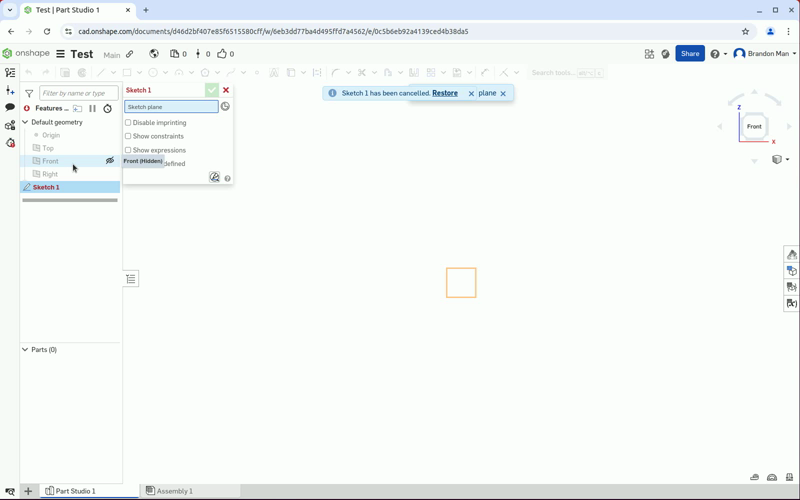
click(73, 163)
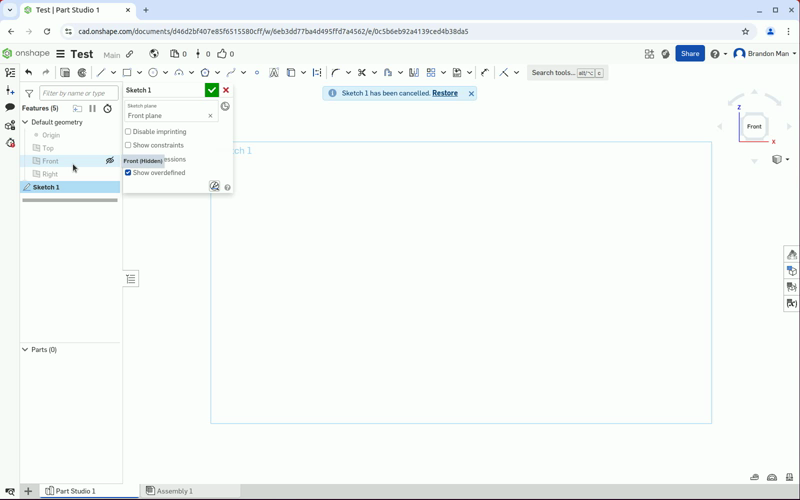
mouse_move(73, 352)
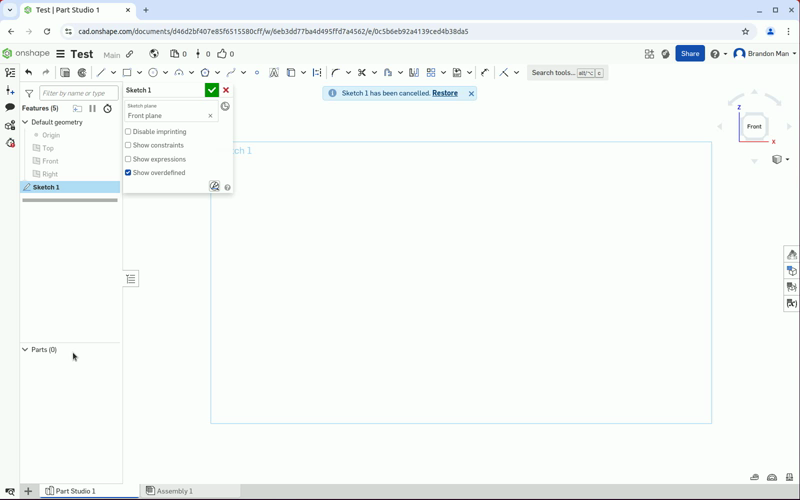
key(y)
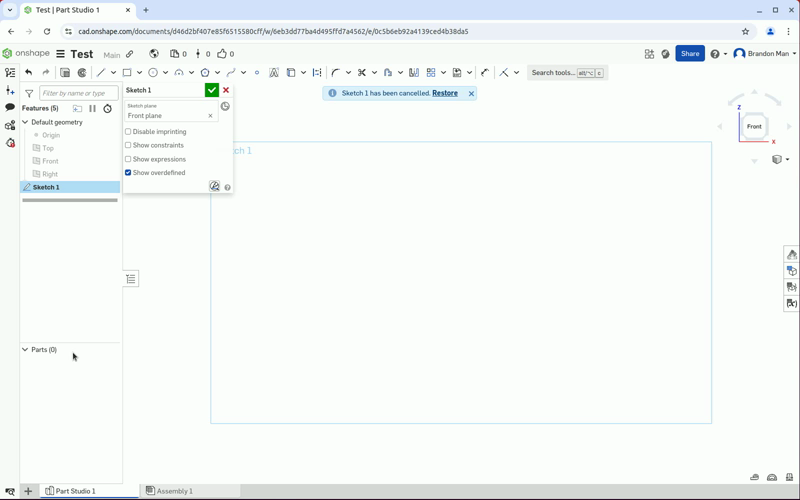
key(l)
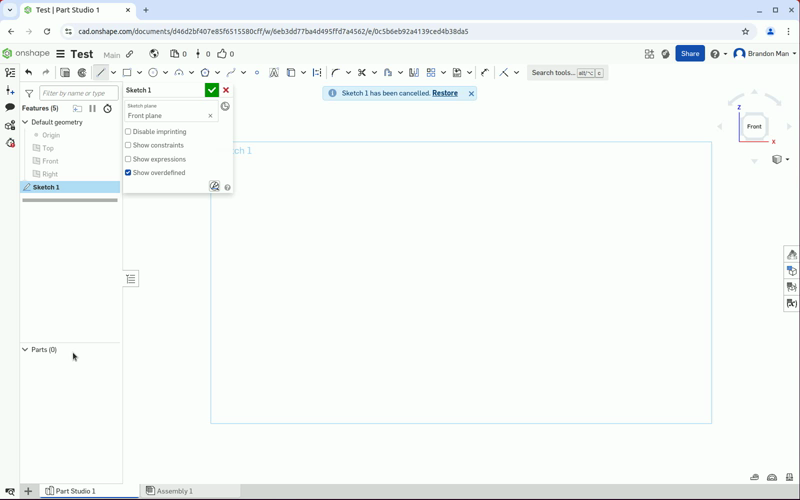
key_down(shift)
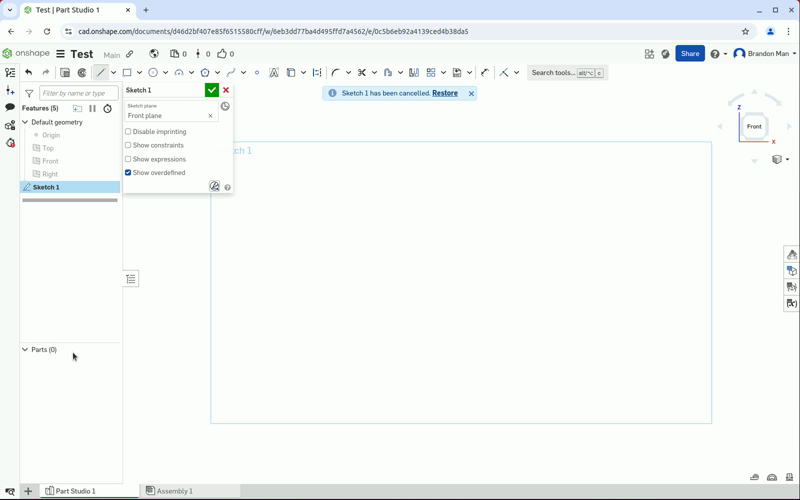
mouse_move(431, 282)
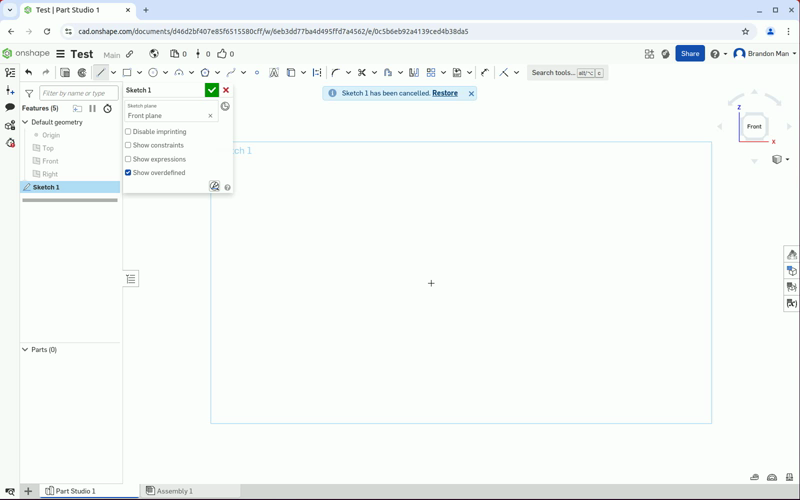
click(431, 282)
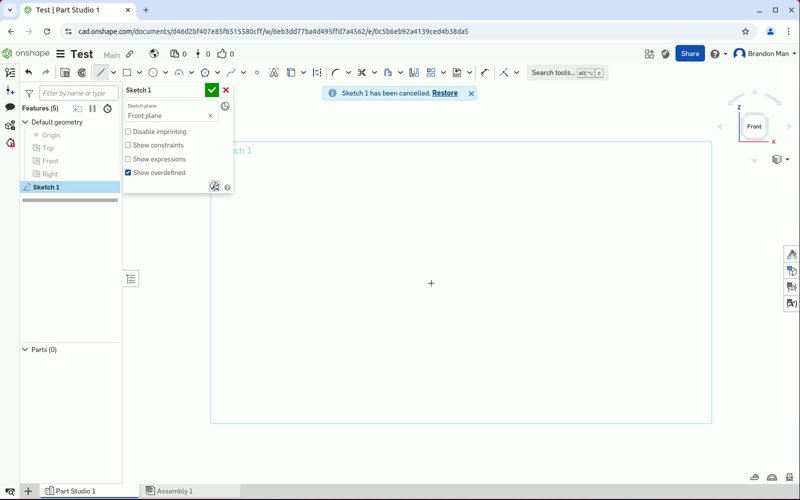
key_up(shift)
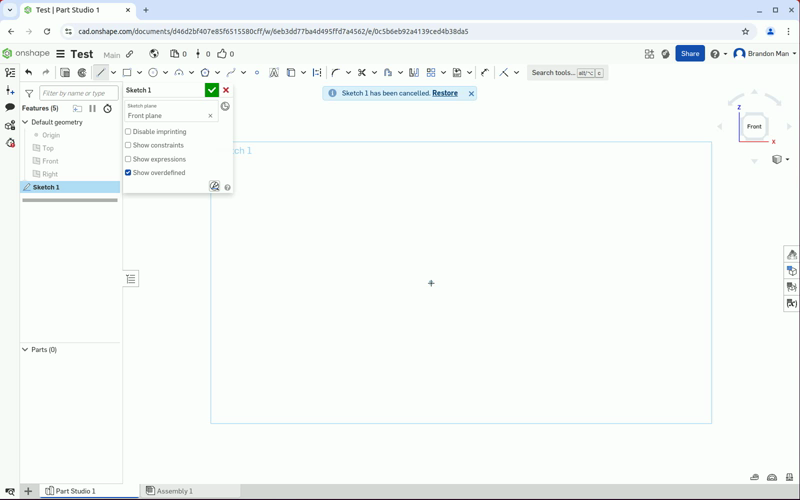
key_down(shift)
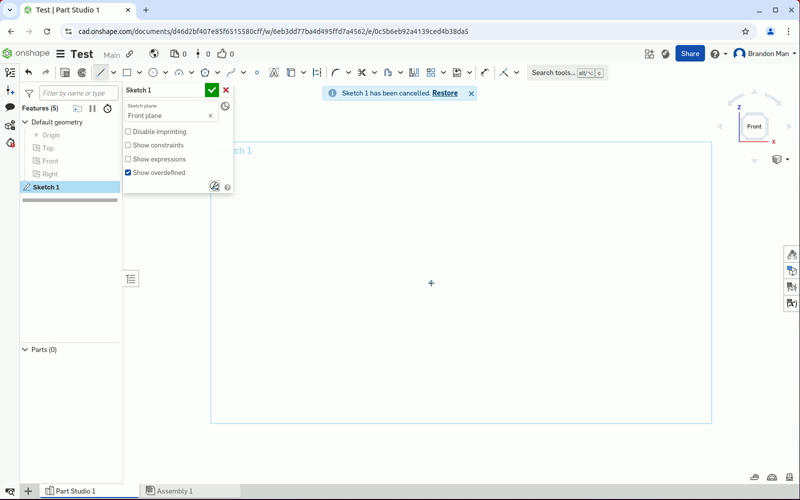
mouse_move(461, 282)
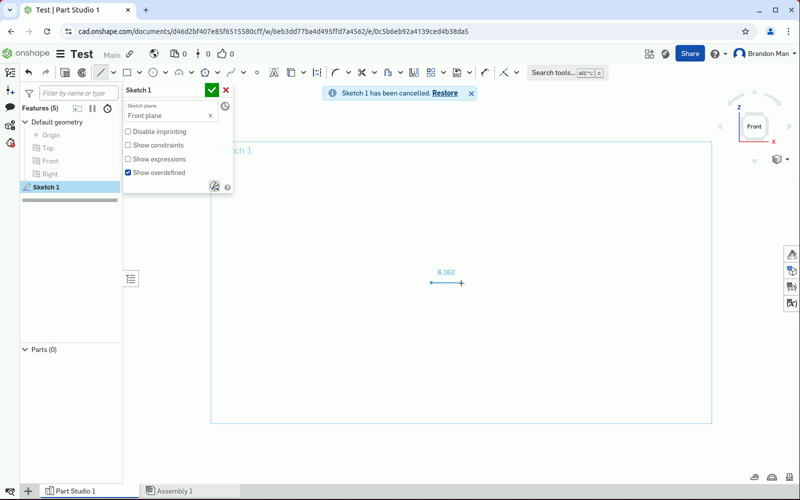
mouse_move(444, 282)
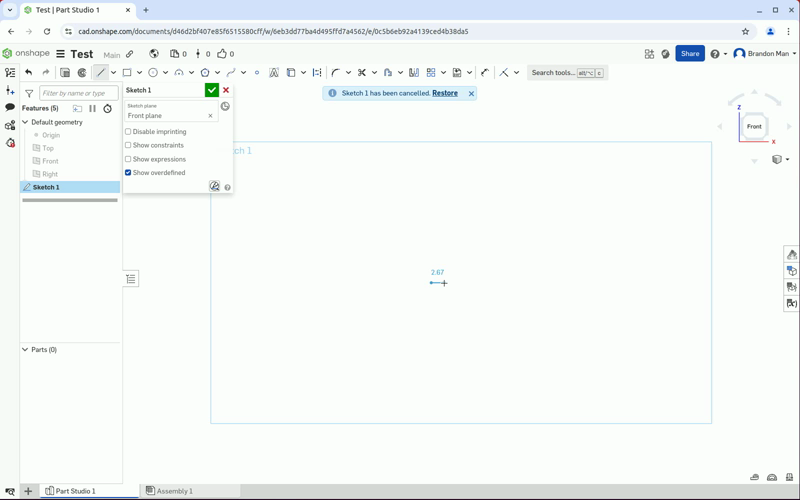
click(444, 282)
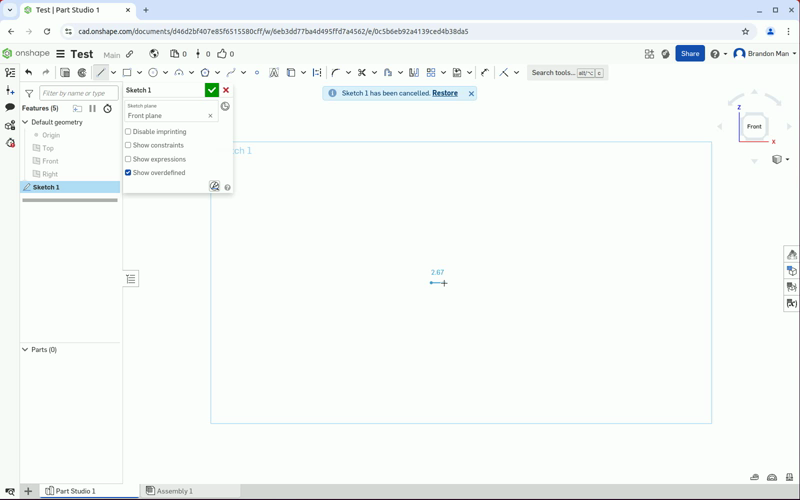
key_up(shift)
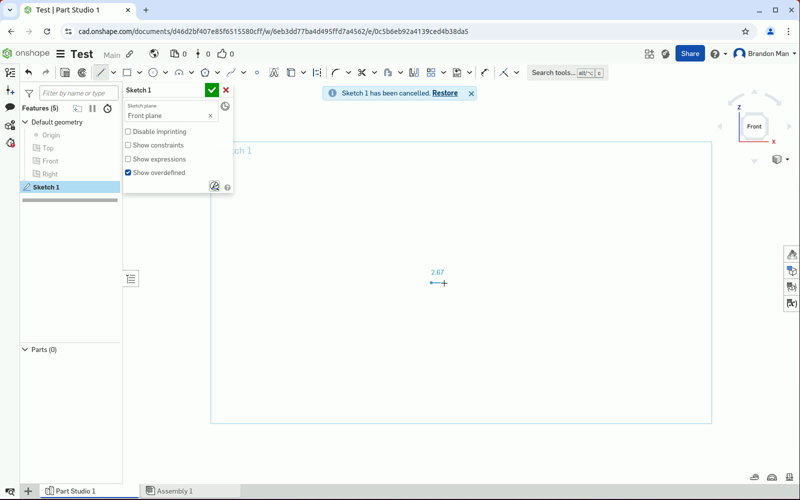
key(esc)
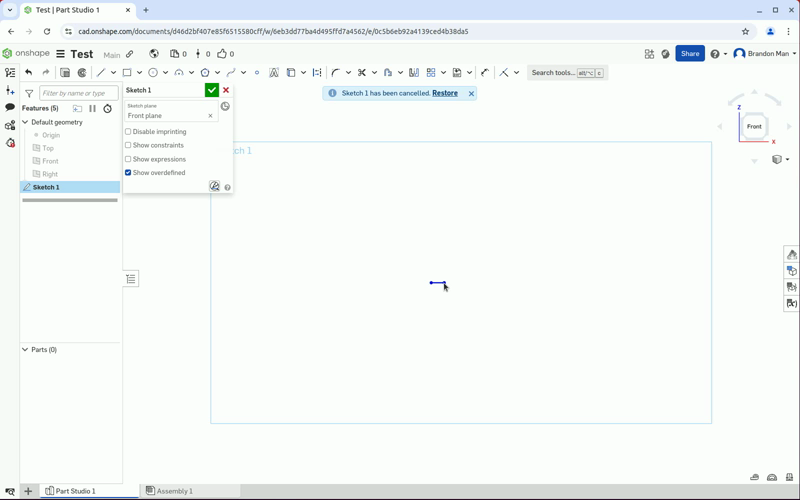
key(a)
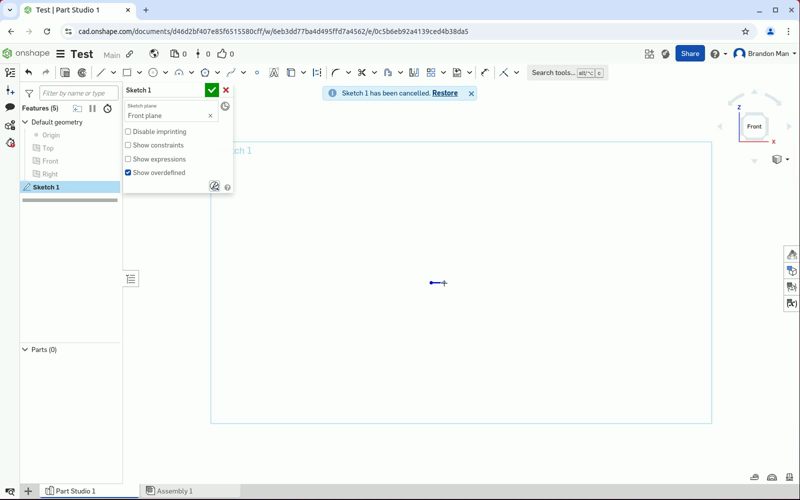
mouse_move(444, 282)
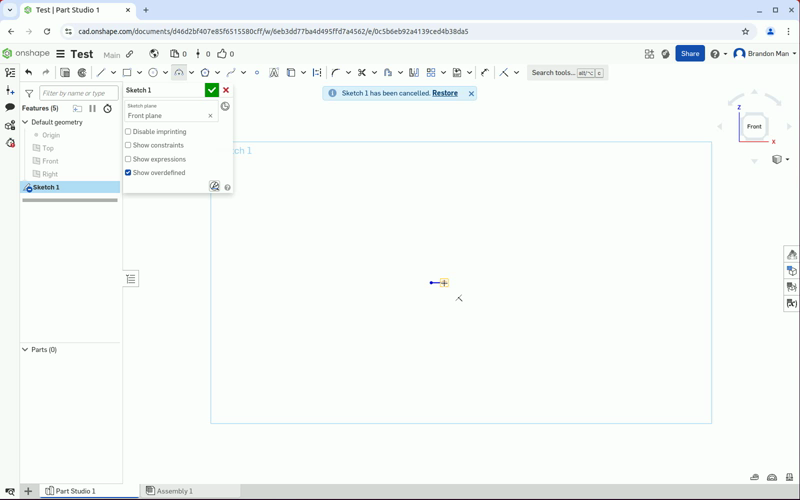
click(444, 282)
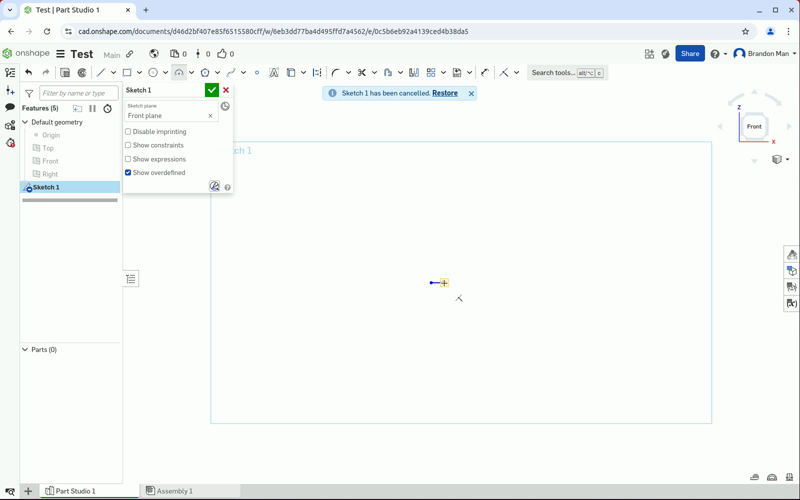
key_down(shift)
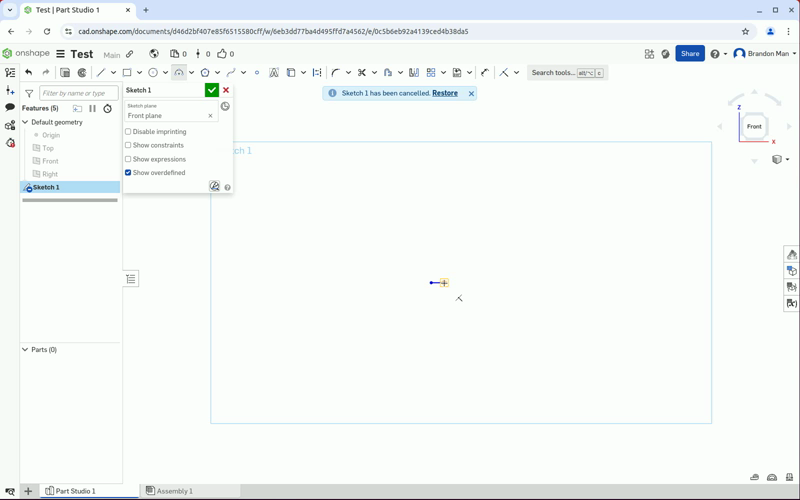
mouse_move(445, 275)
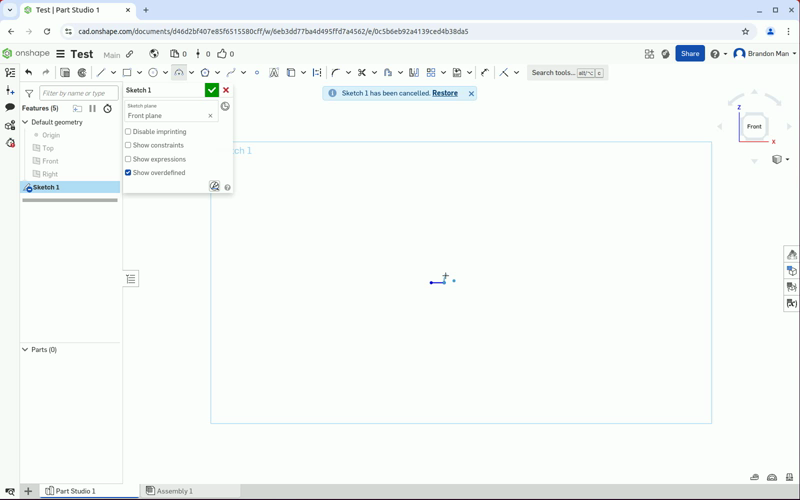
click(445, 275)
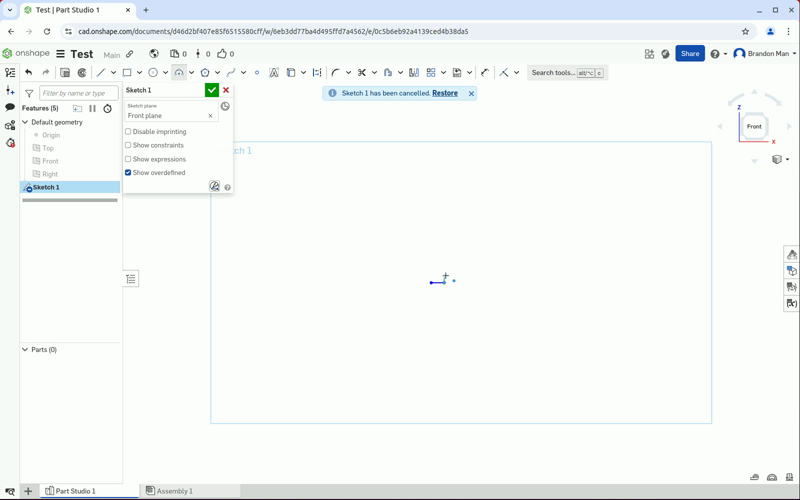
mouse_move(443, 279)
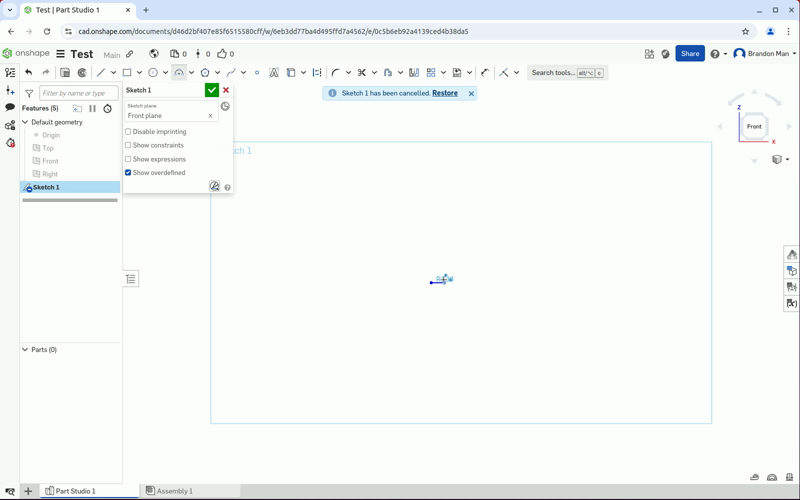
scroll(6)
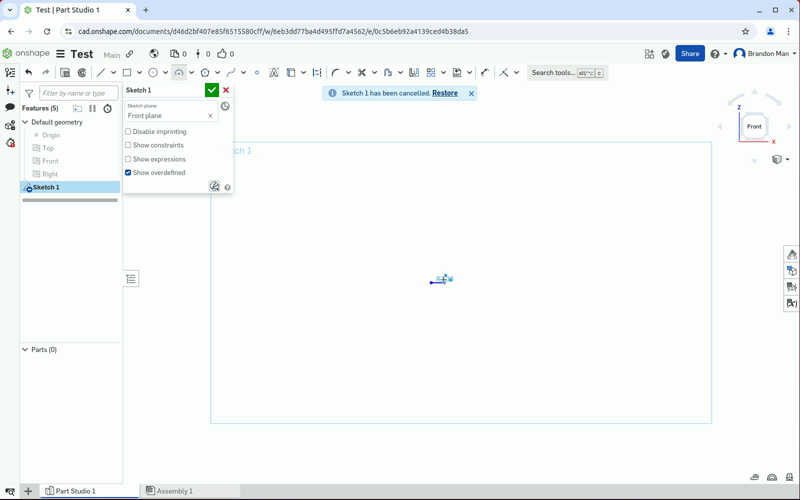
scroll(6)
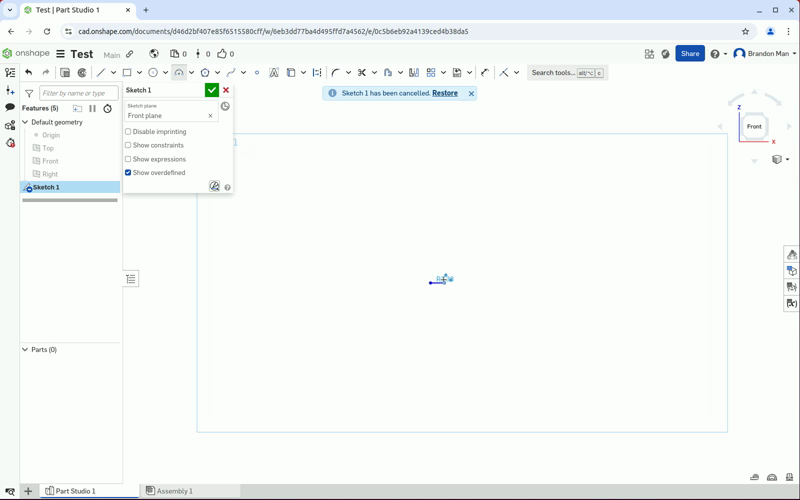
scroll(6)
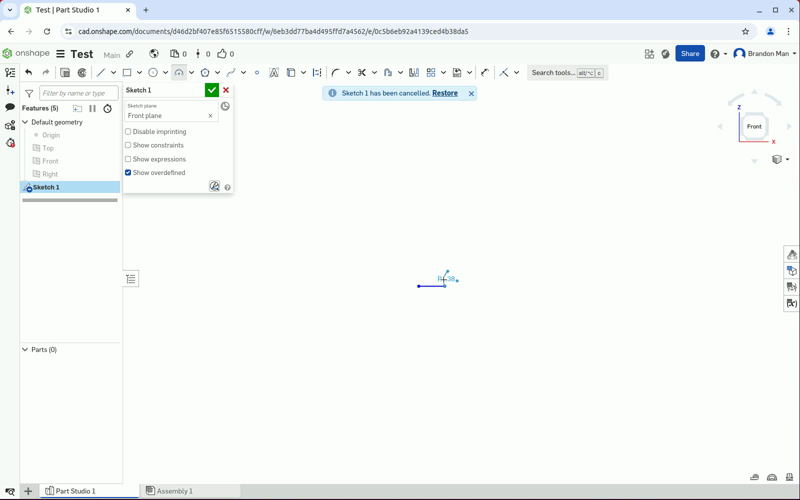
scroll(6)
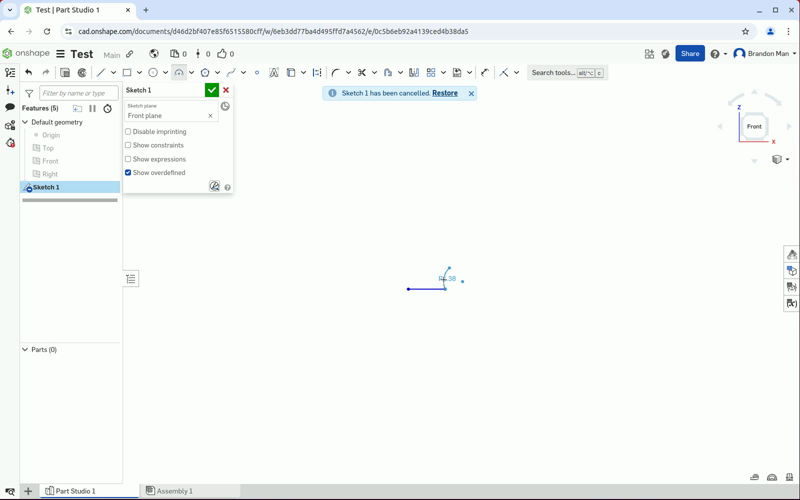
scroll(6)
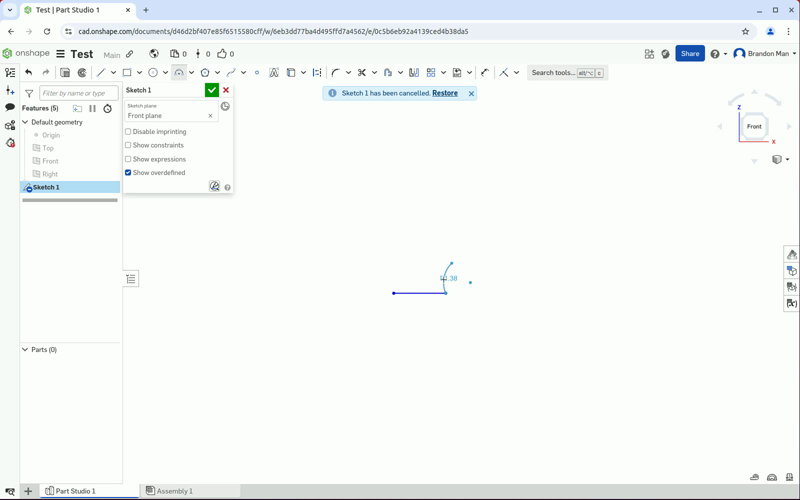
scroll(6)
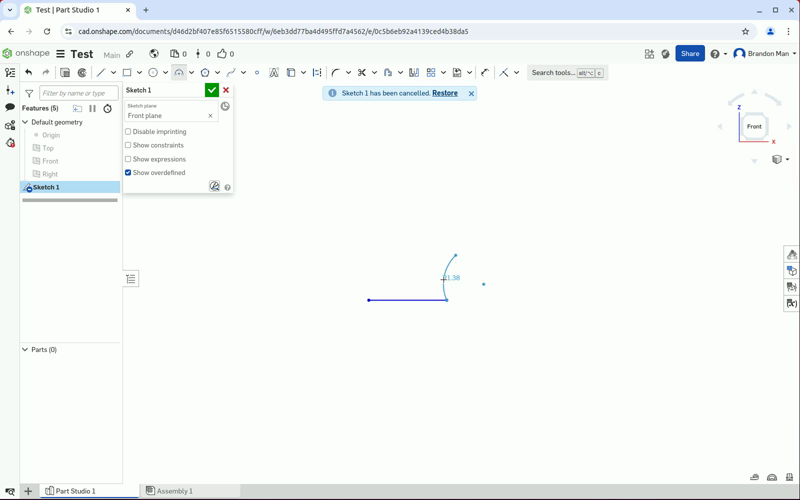
scroll(6)
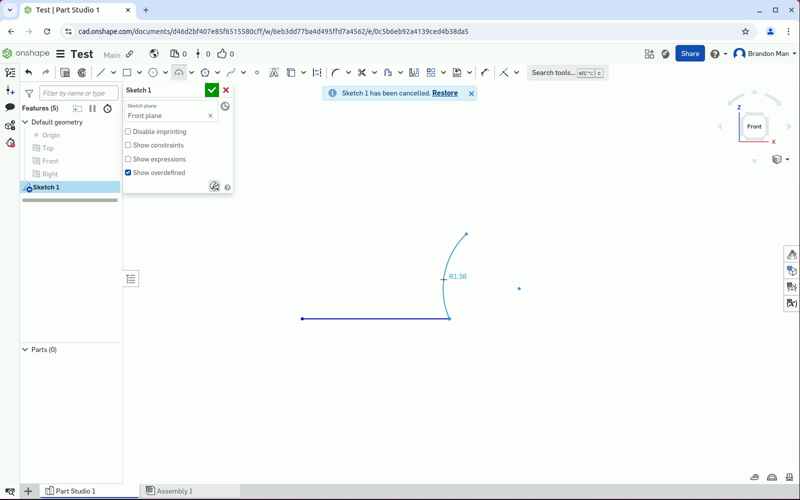
click(443, 279)
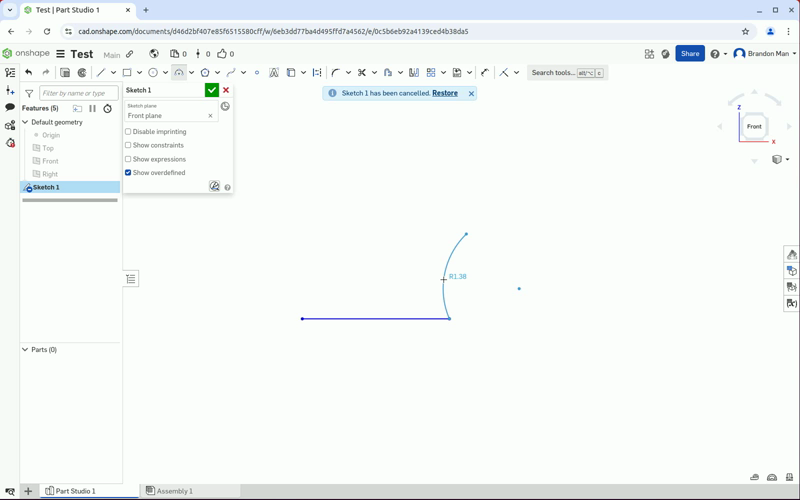
scroll(-6)
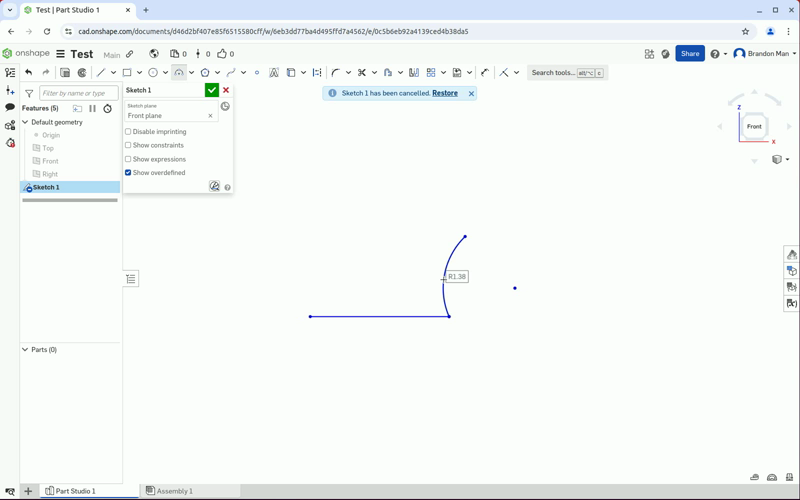
scroll(-6)
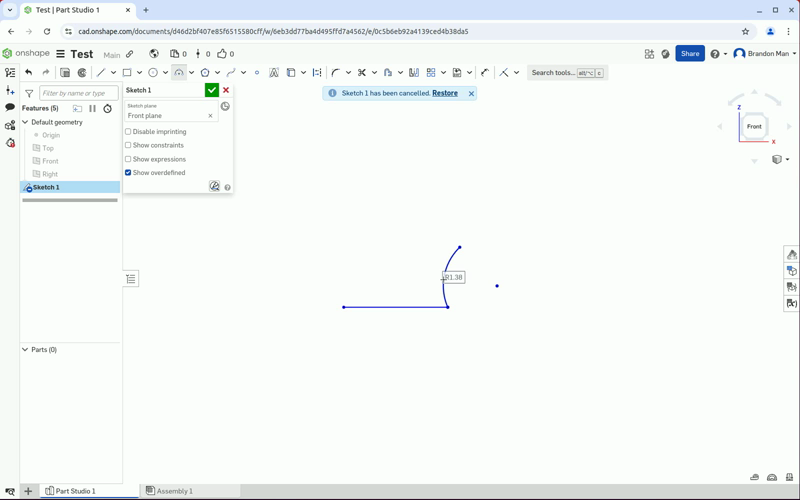
scroll(-6)
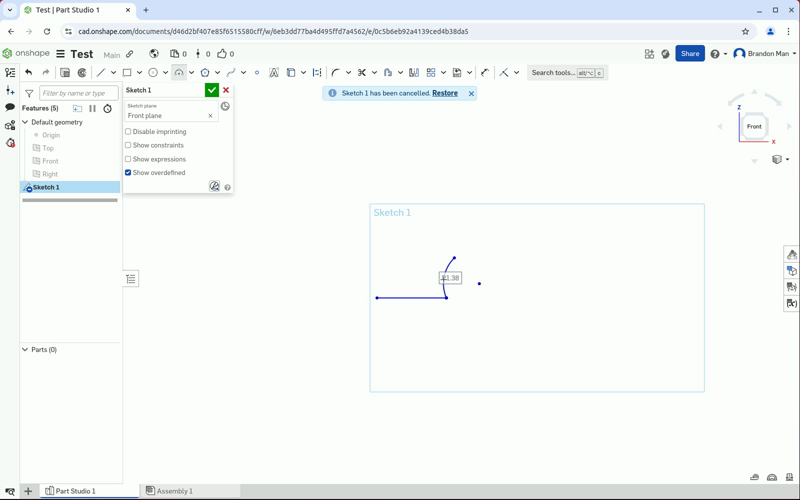
scroll(-6)
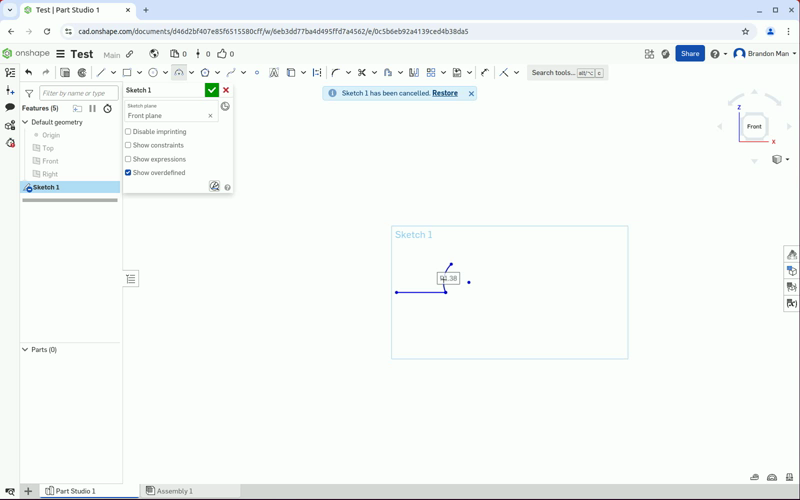
scroll(-6)
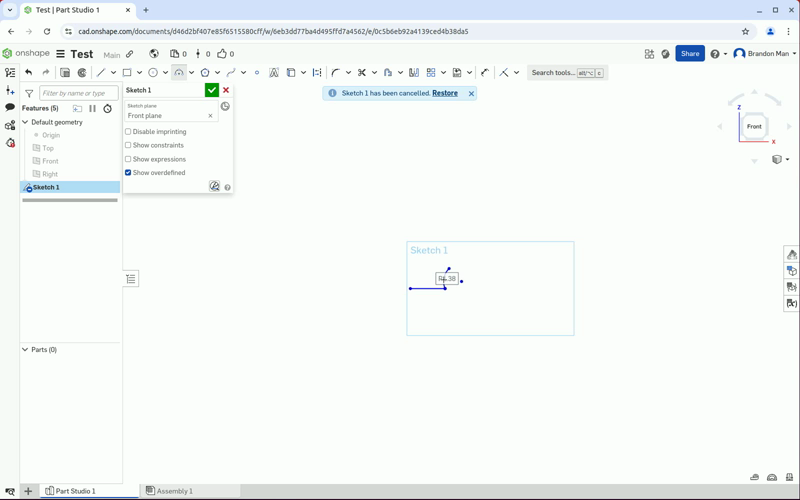
scroll(-6)
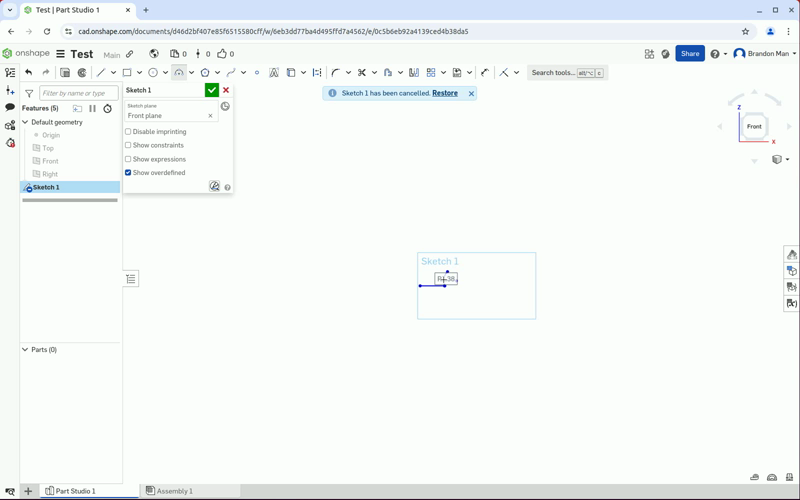
scroll(-6)
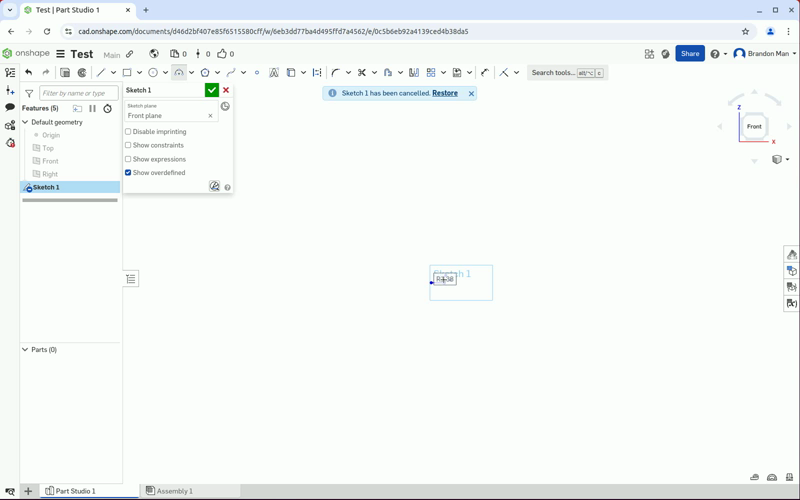
key_up(shift)
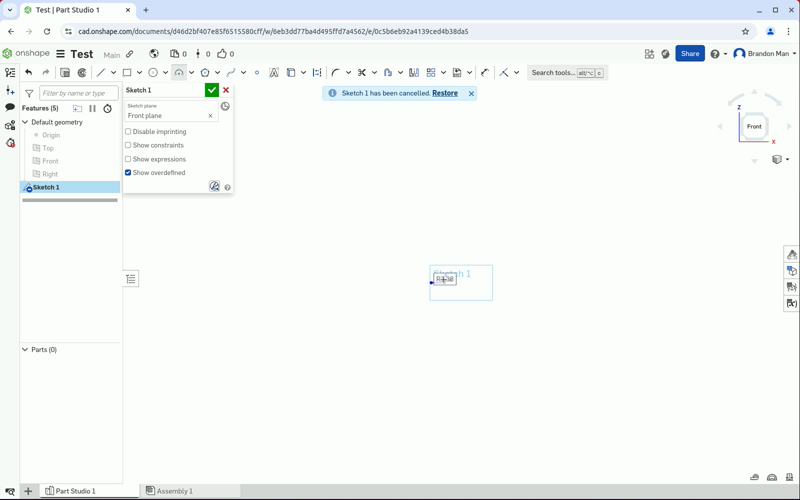
key(esc)
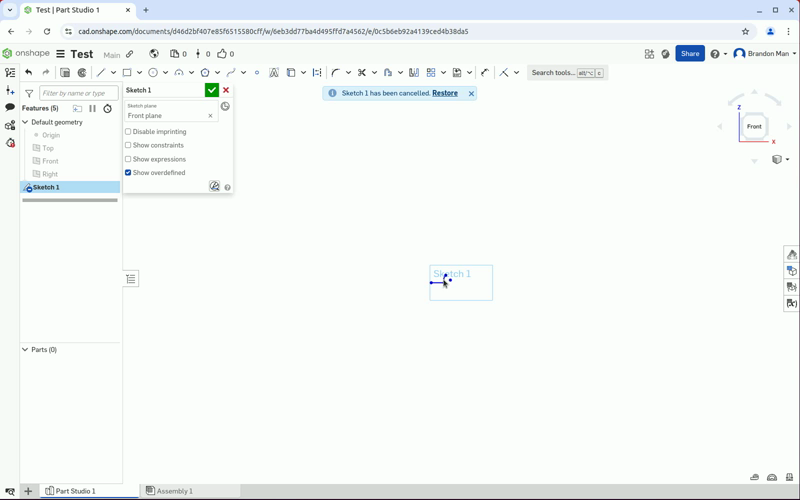
key(l)
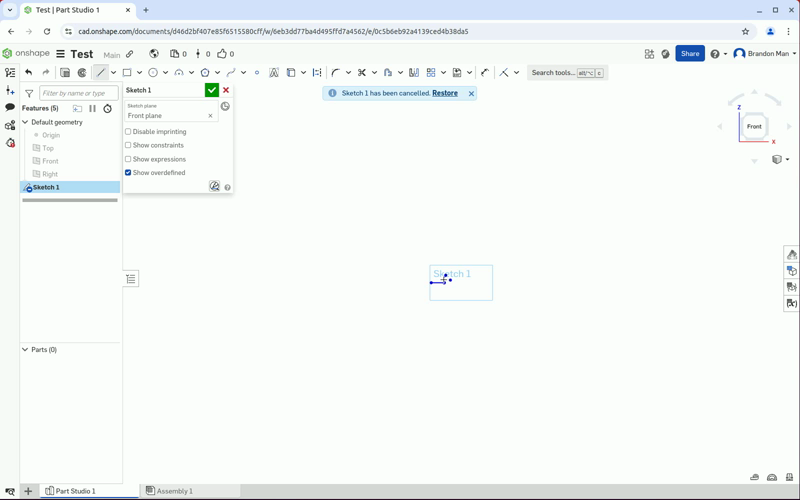
mouse_move(445, 275)
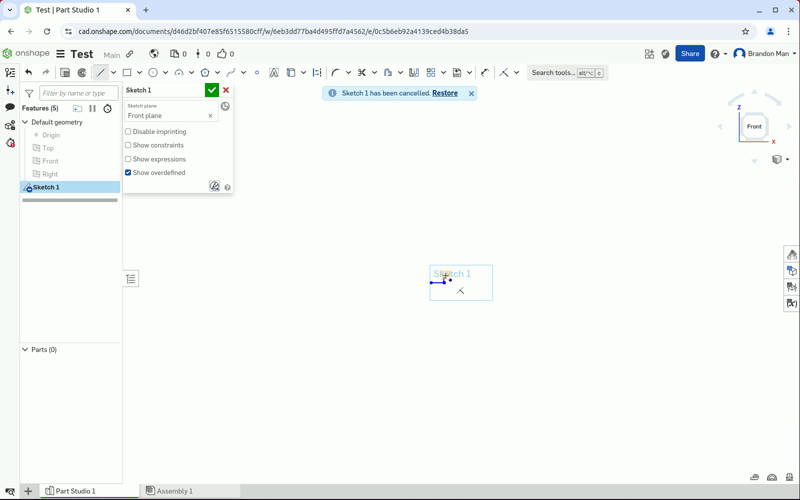
scroll(6)
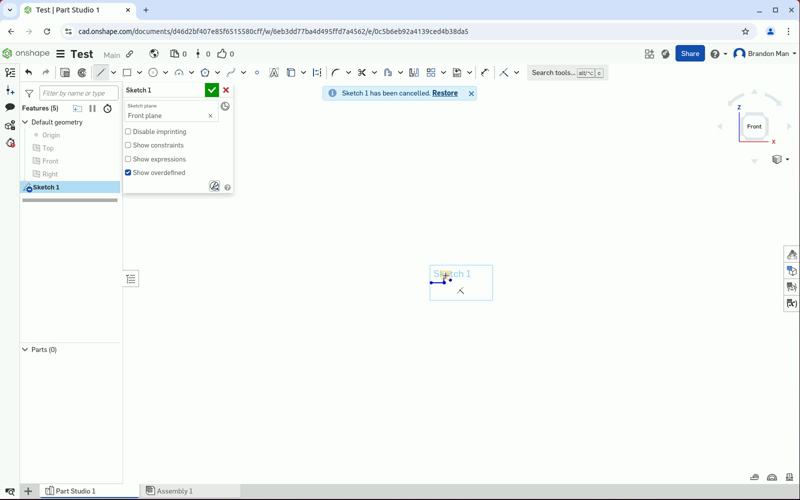
scroll(6)
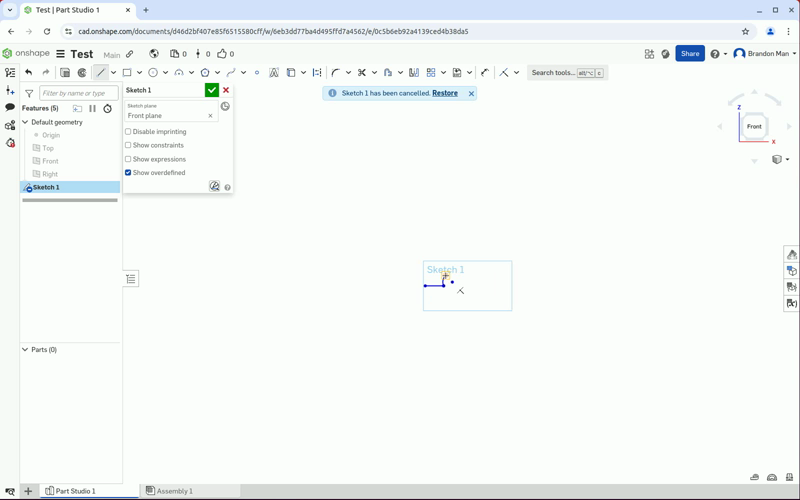
scroll(6)
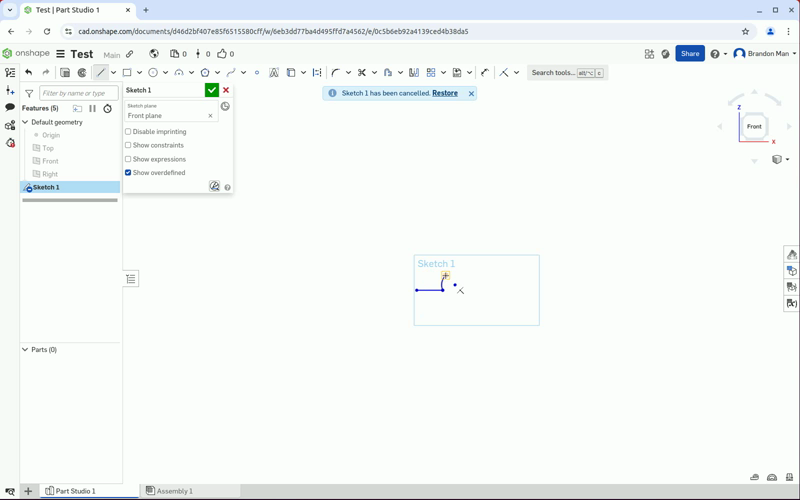
scroll(6)
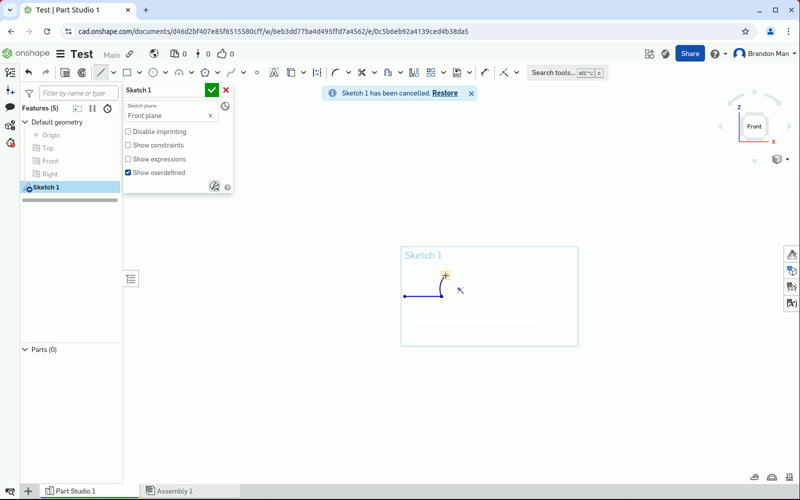
scroll(6)
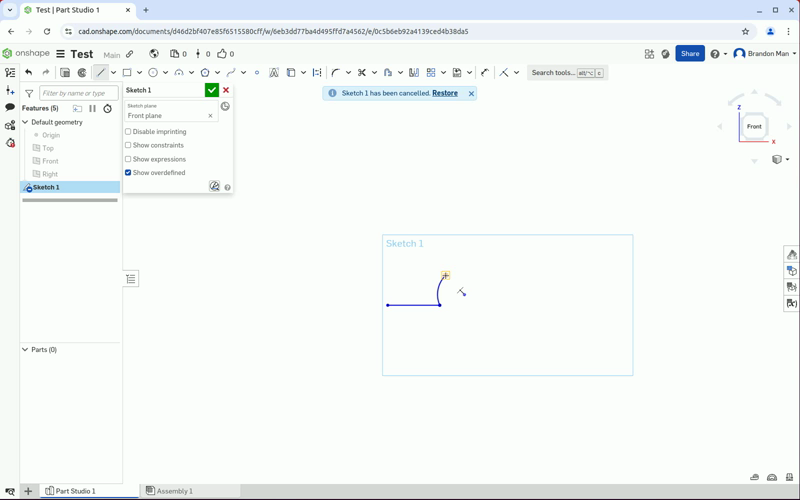
scroll(6)
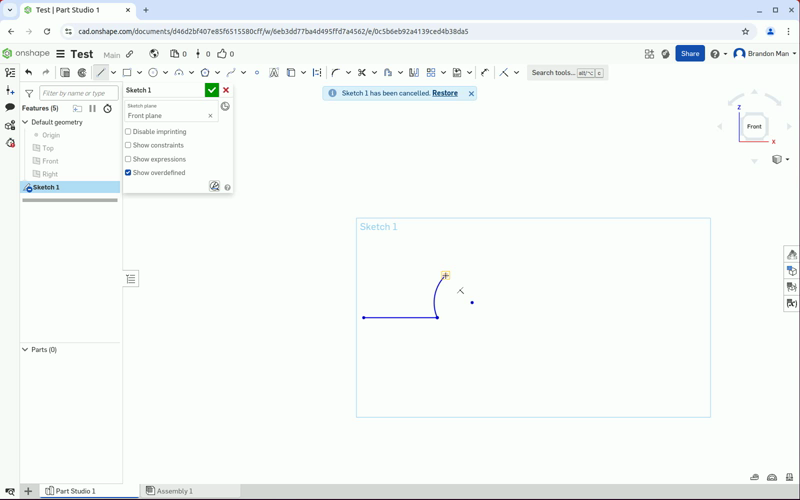
scroll(6)
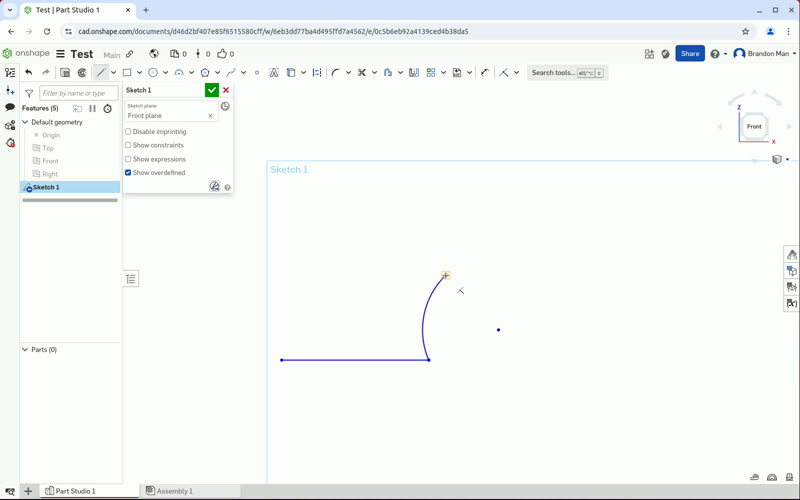
click(445, 275)
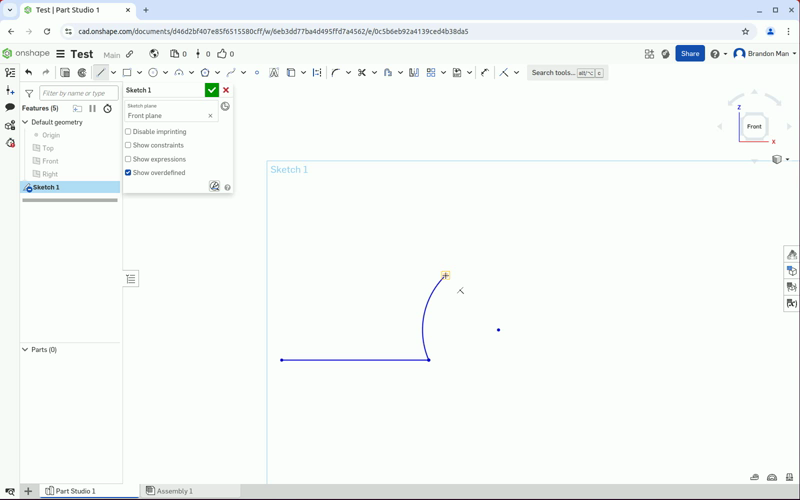
scroll(-6)
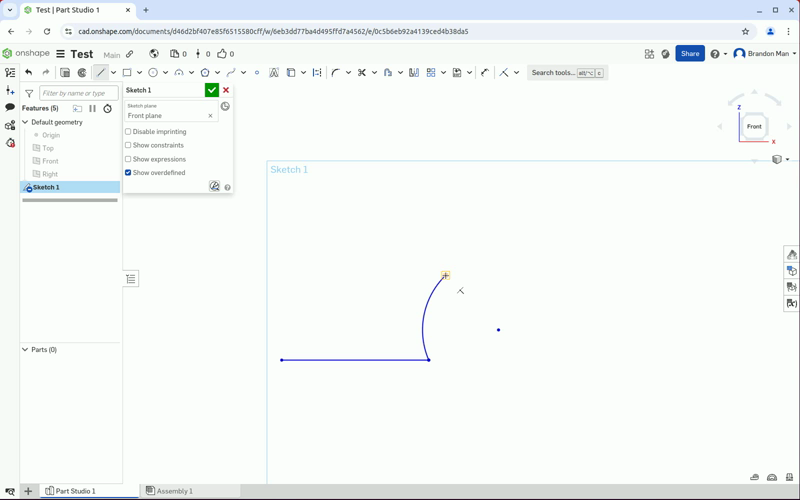
scroll(-6)
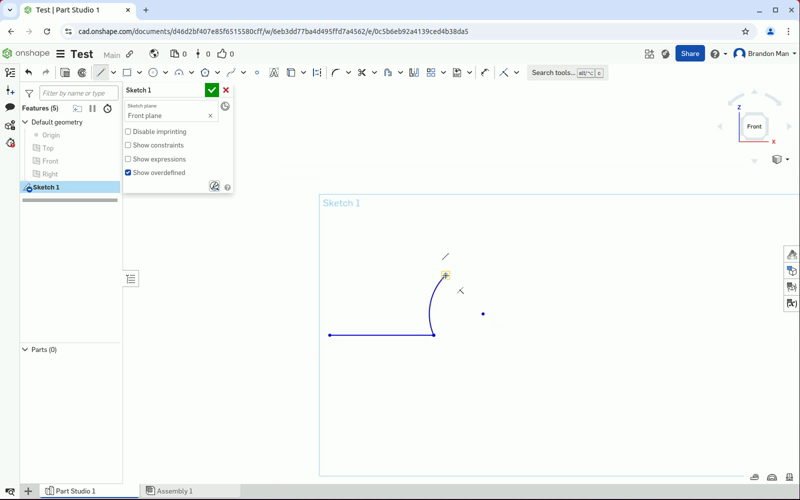
scroll(-6)
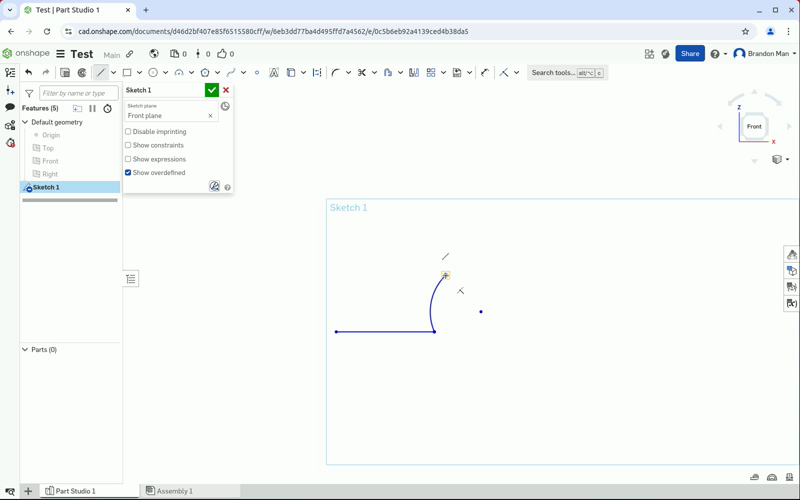
scroll(-6)
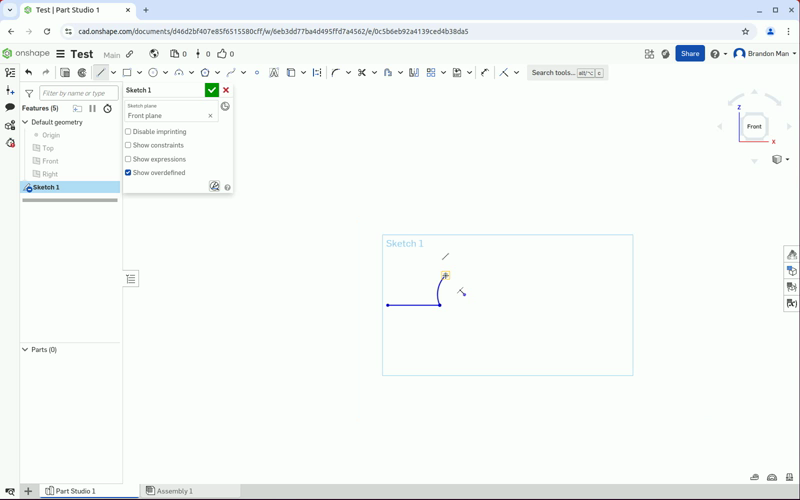
scroll(-6)
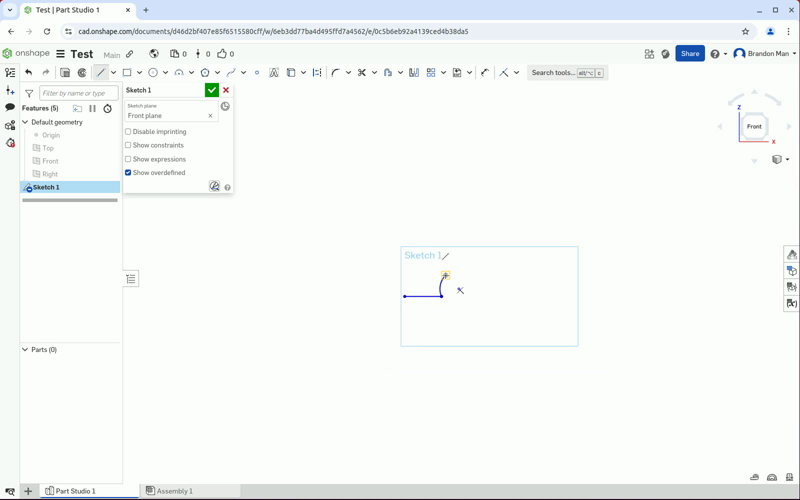
scroll(-6)
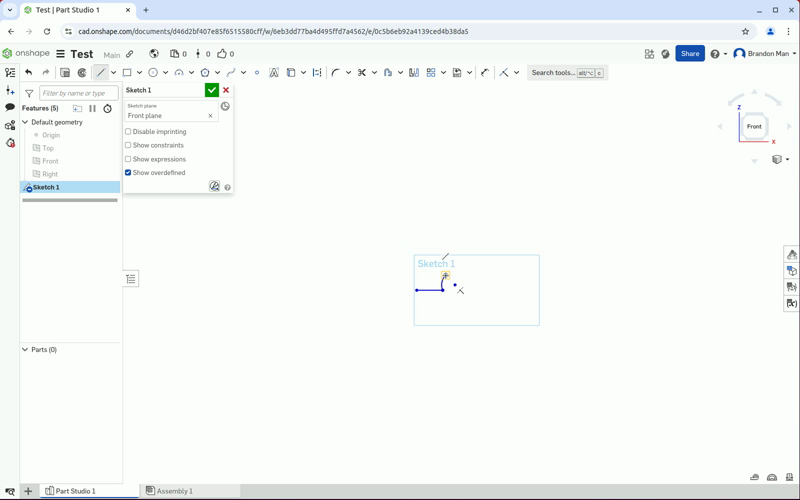
scroll(-6)
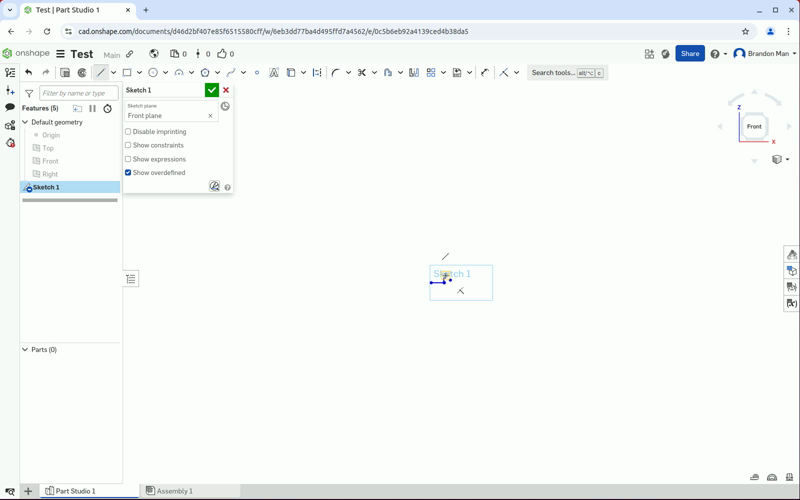
key_down(shift)
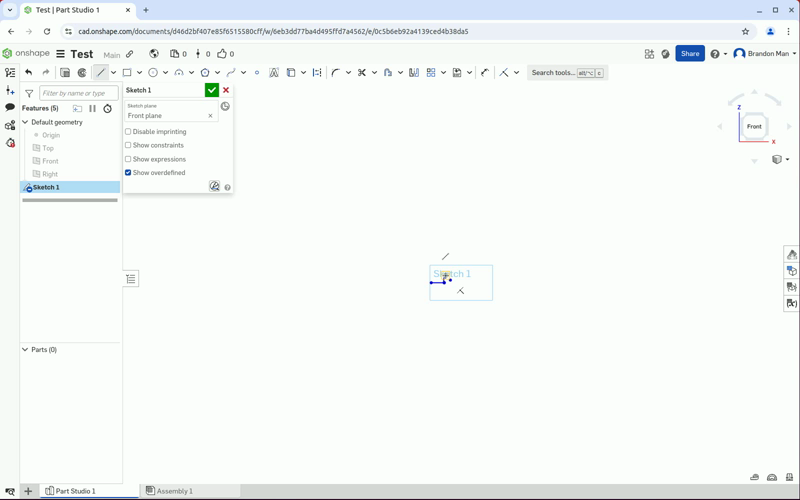
mouse_move(475, 275)
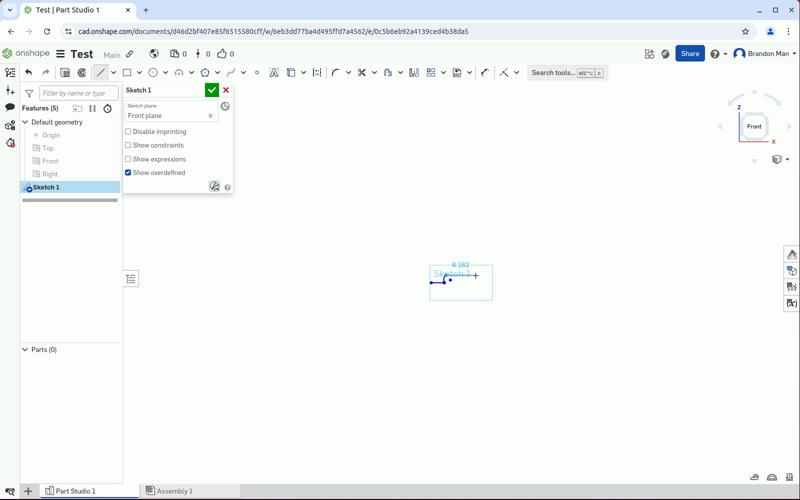
mouse_move(434, 270)
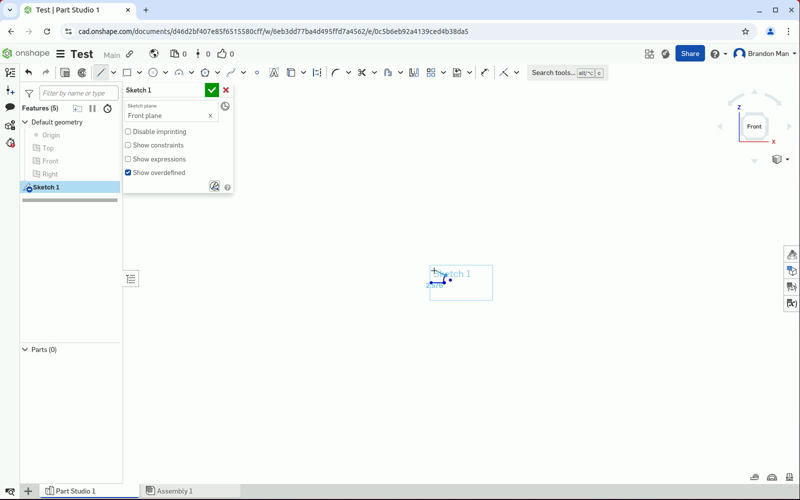
click(434, 270)
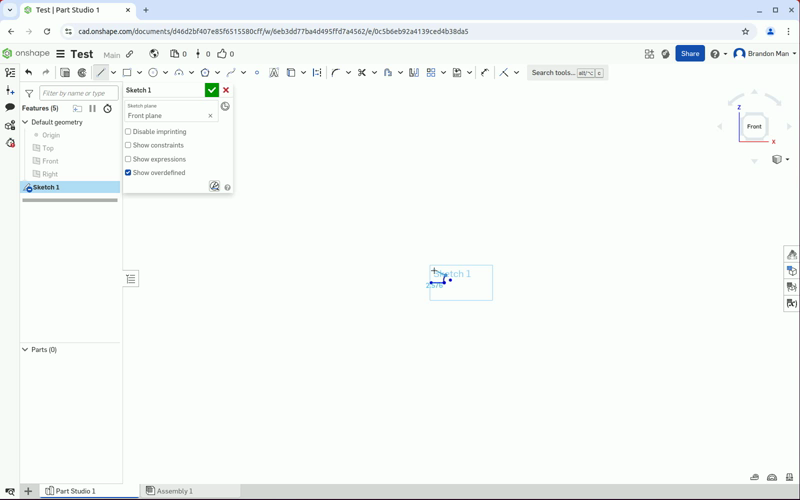
key_up(shift)
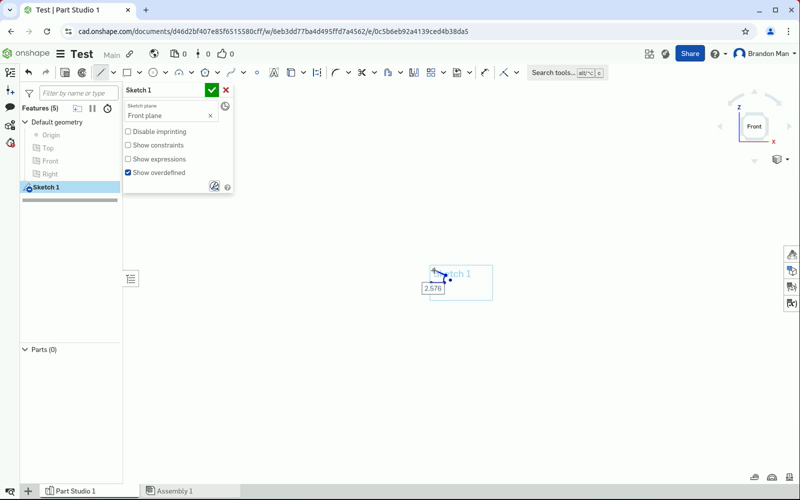
key(esc)
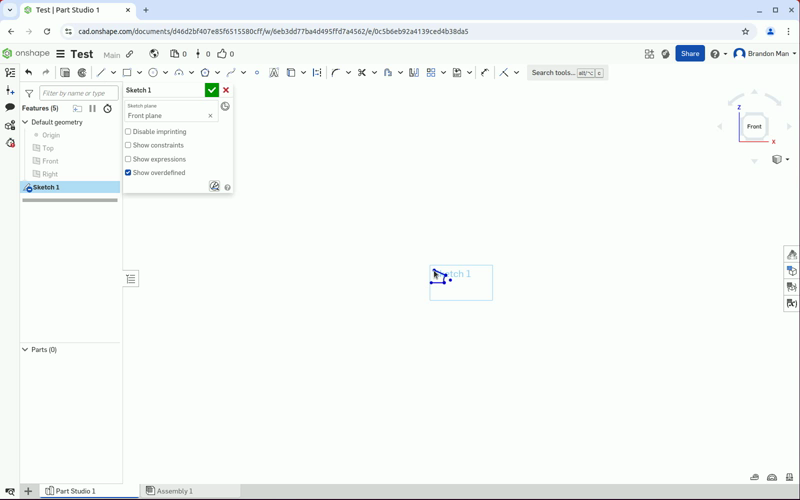
key(a)
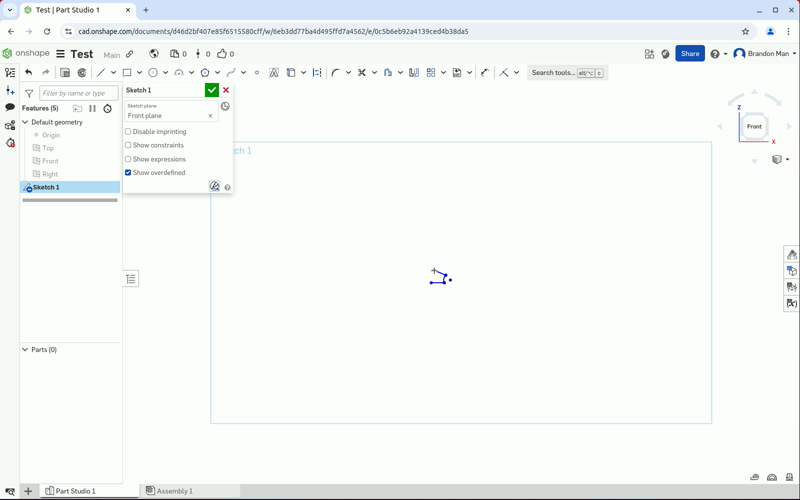
mouse_move(434, 270)
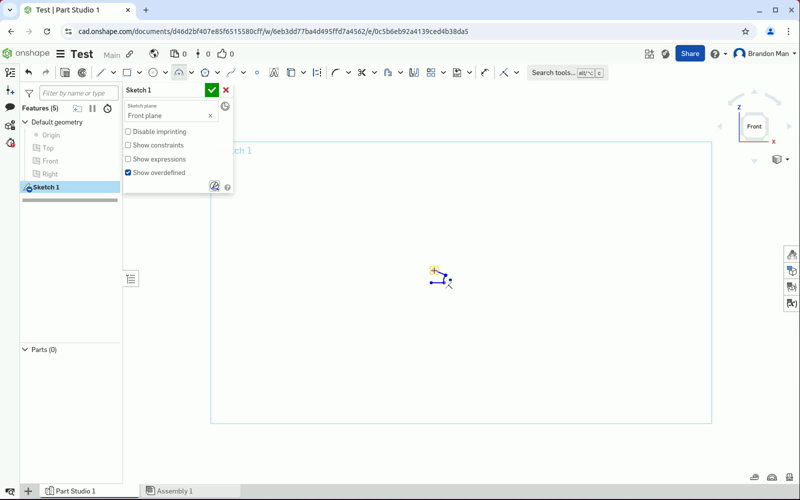
click(434, 270)
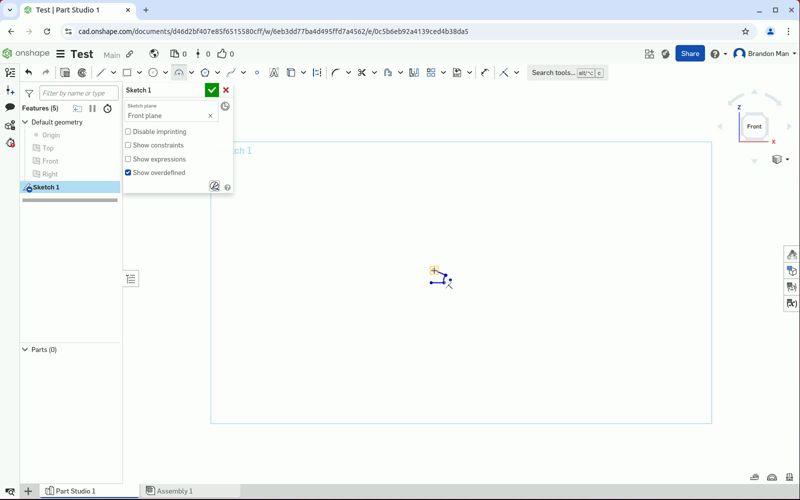
mouse_move(431, 282)
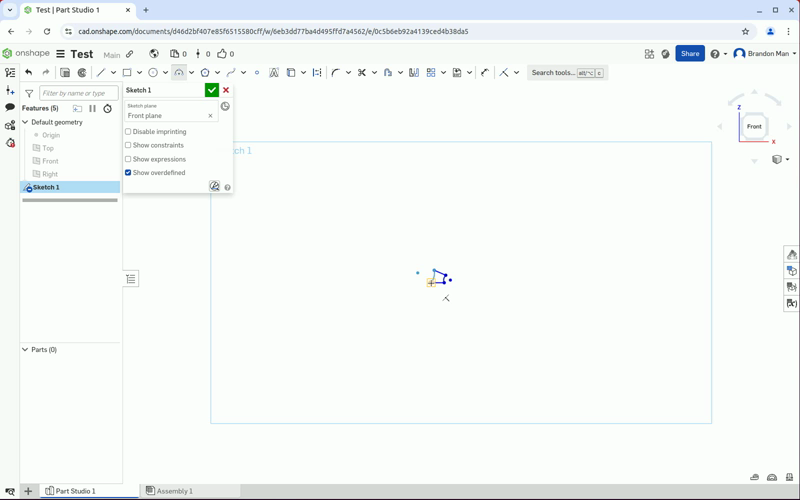
click(431, 282)
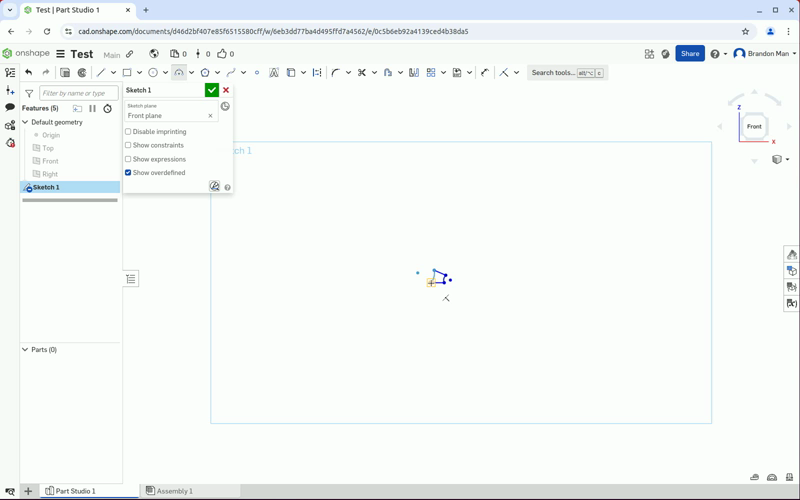
key_down(shift)
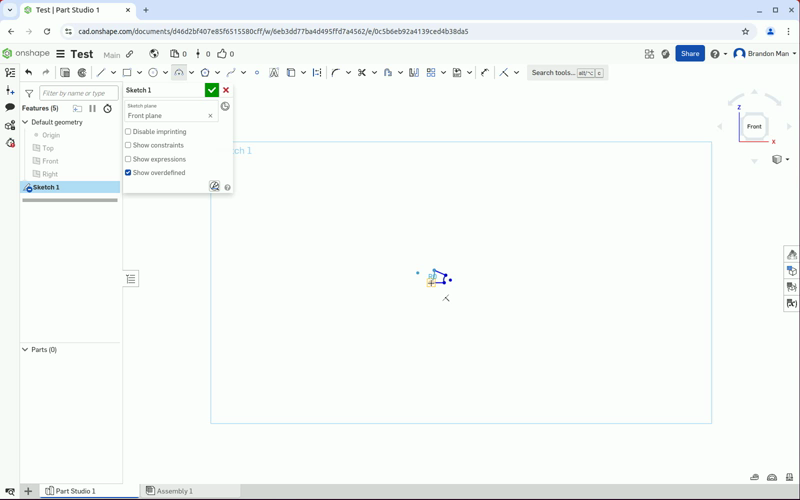
mouse_move(432, 276)
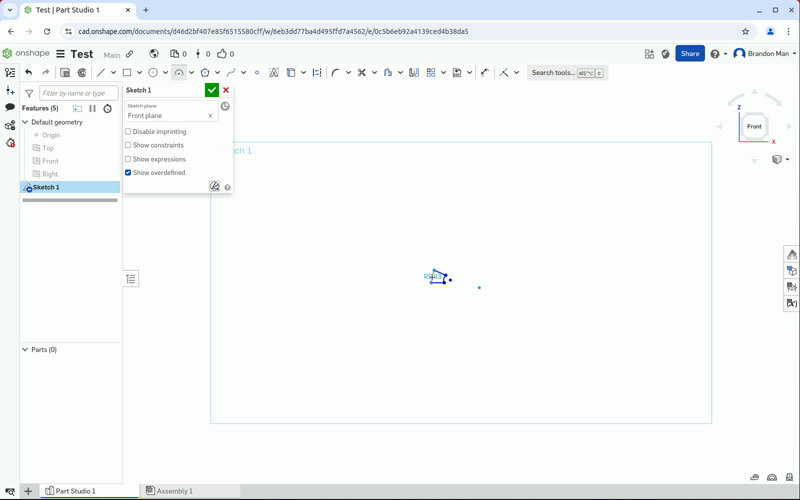
click(432, 276)
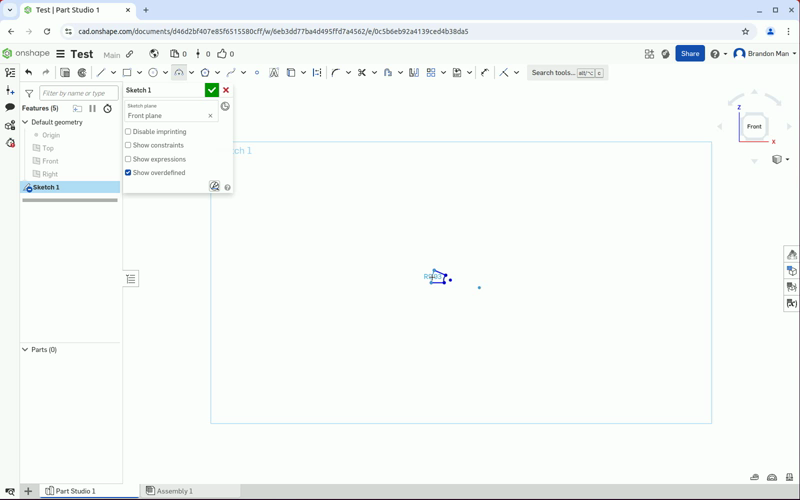
key_up(shift)
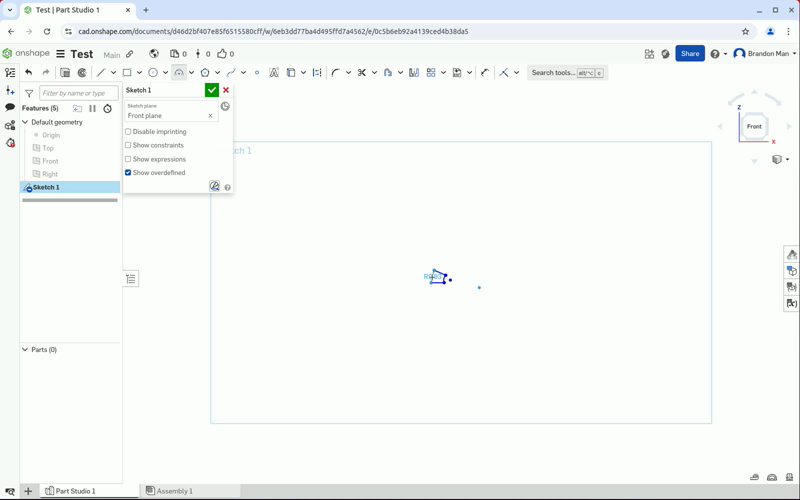
key(esc)
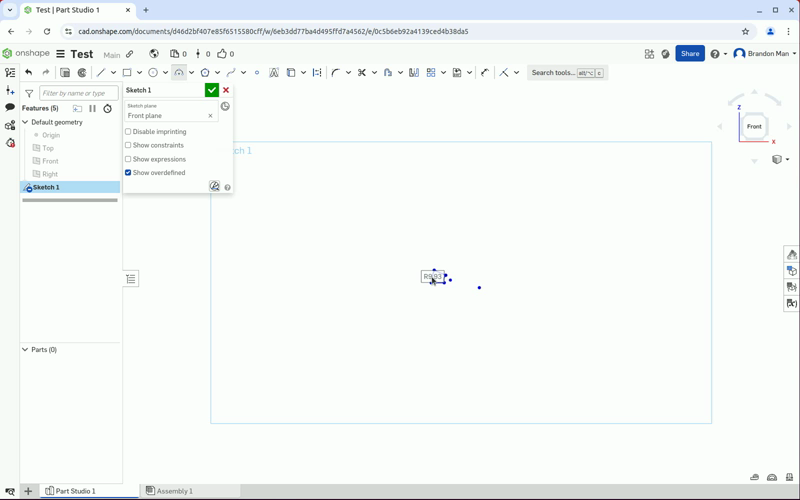
mouse_move(440, 275)
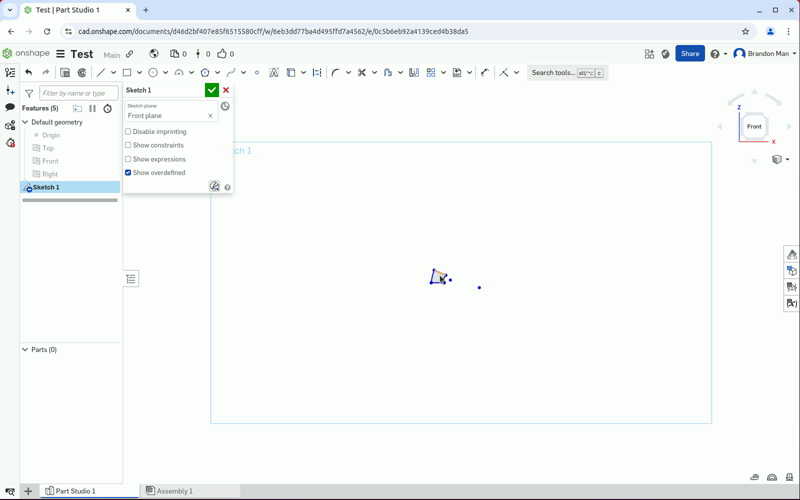
scroll(6)
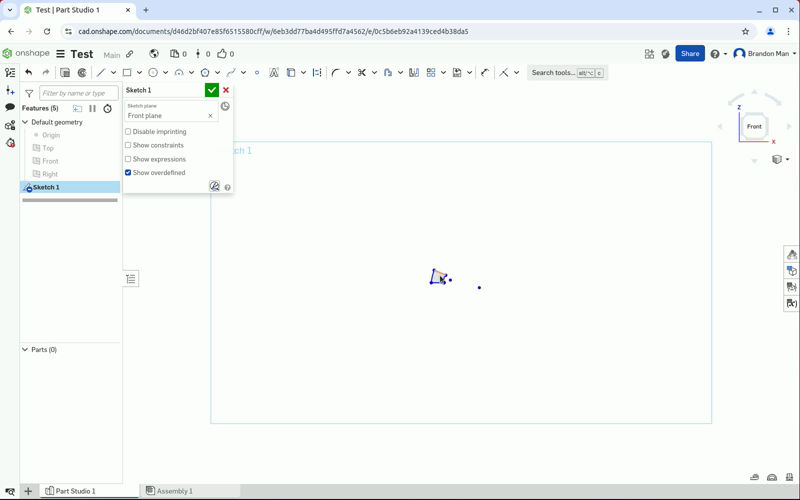
scroll(6)
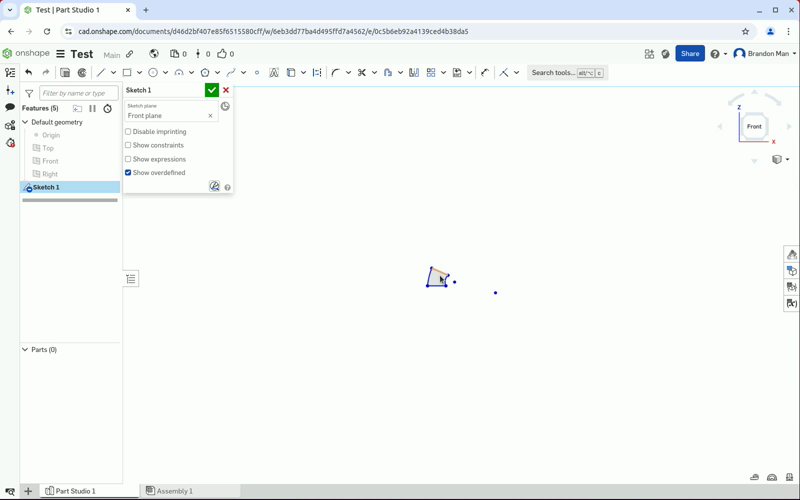
scroll(6)
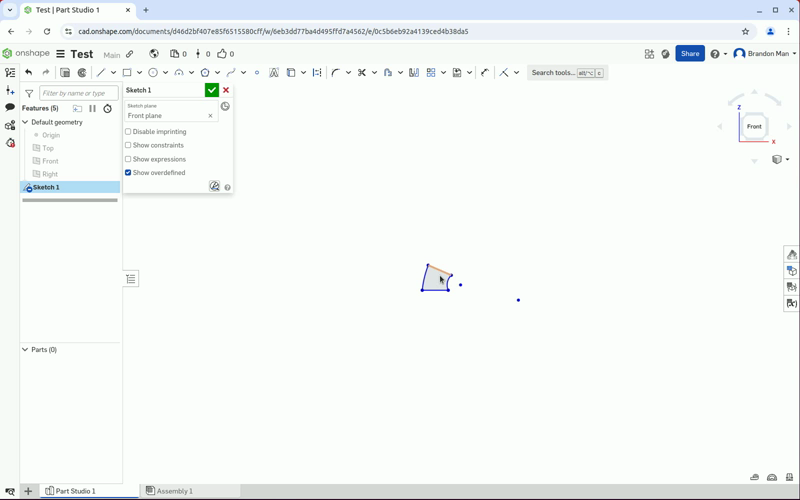
scroll(6)
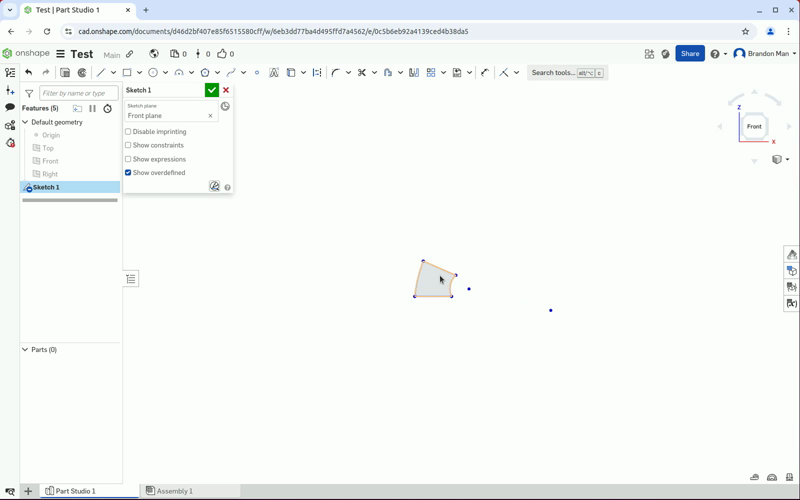
scroll(6)
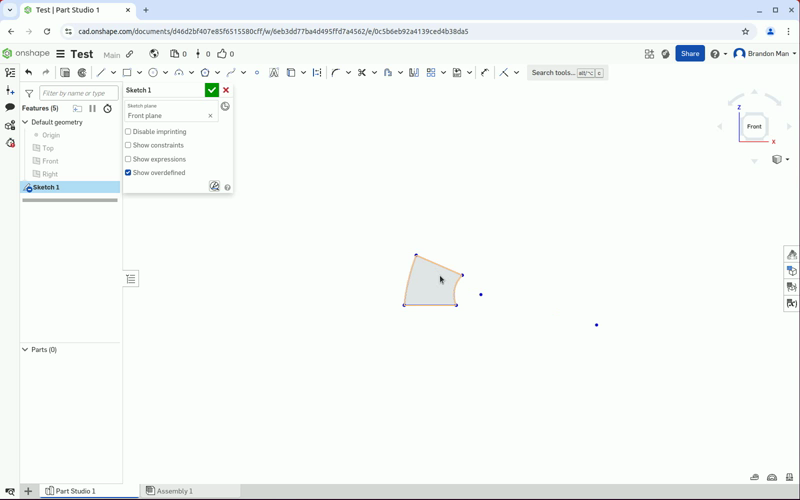
scroll(6)
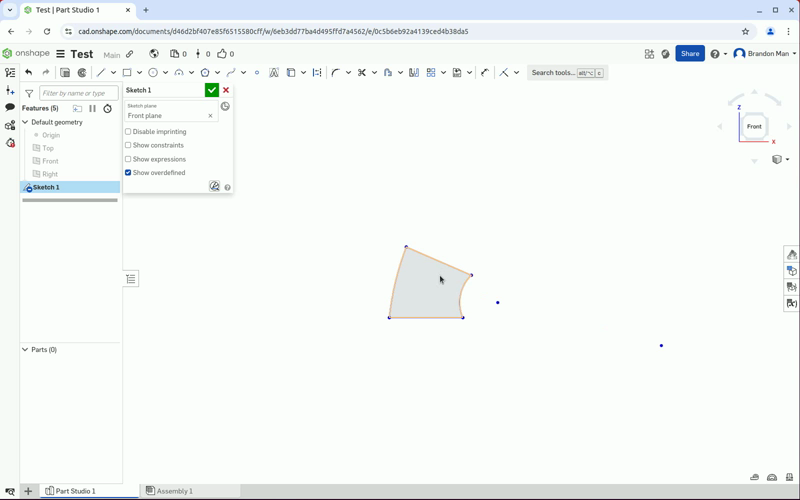
scroll(6)
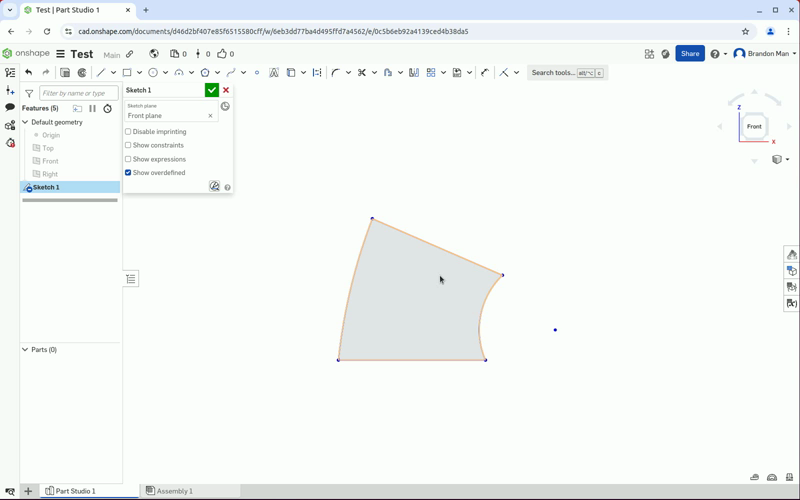
click(440, 275)
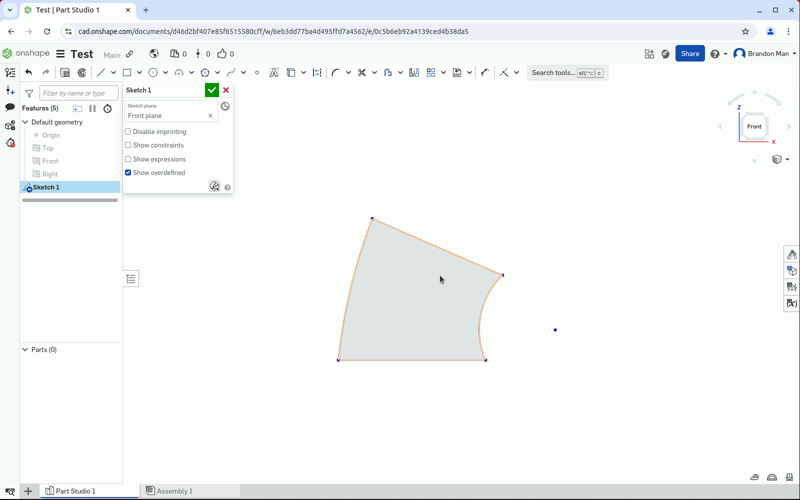
scroll(-6)
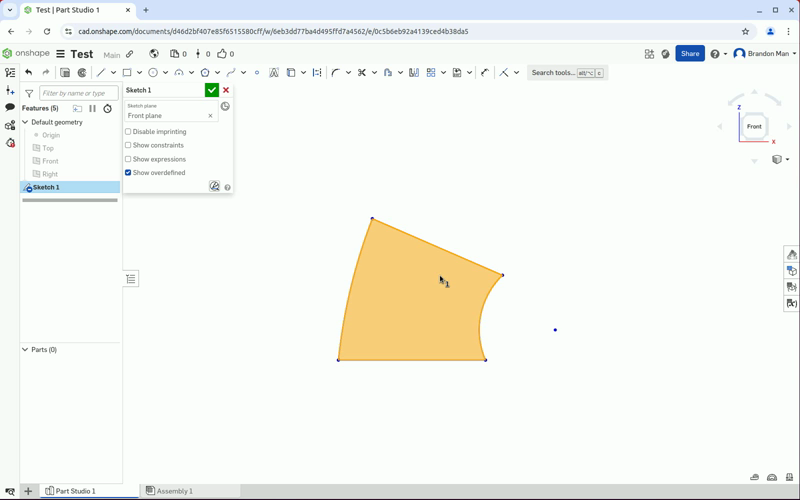
scroll(-6)
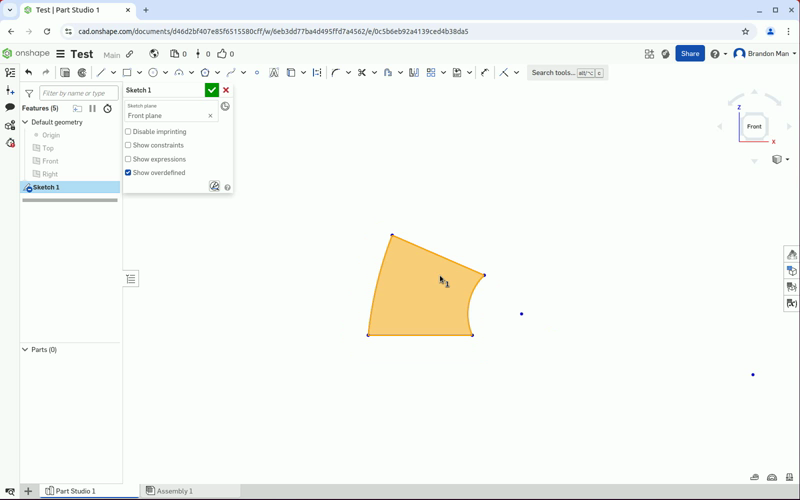
scroll(-6)
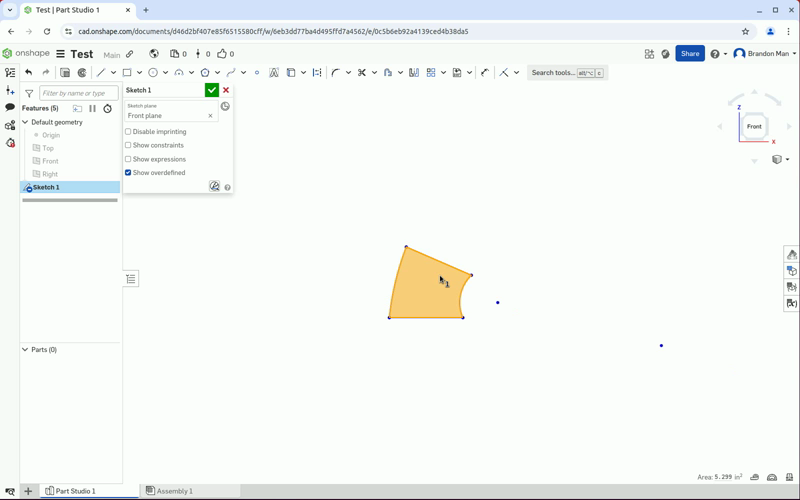
scroll(-6)
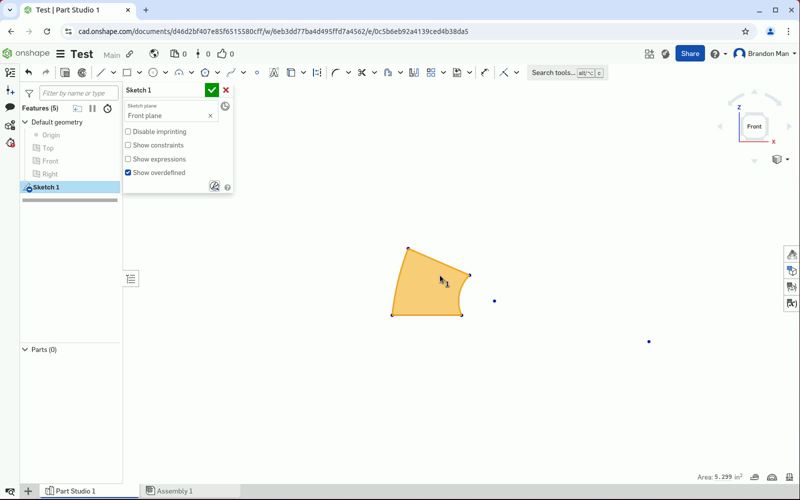
scroll(-6)
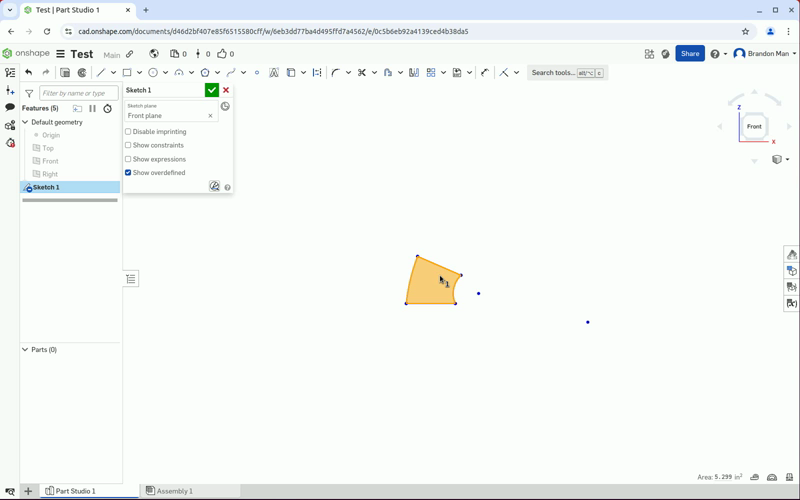
scroll(-6)
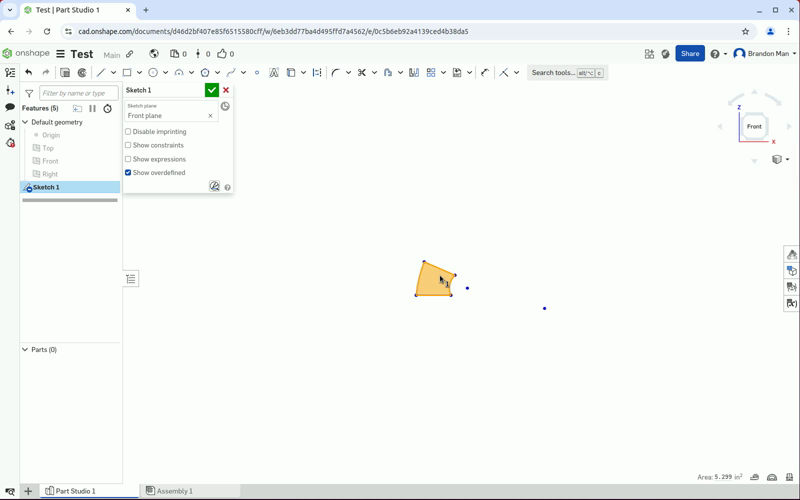
scroll(-6)
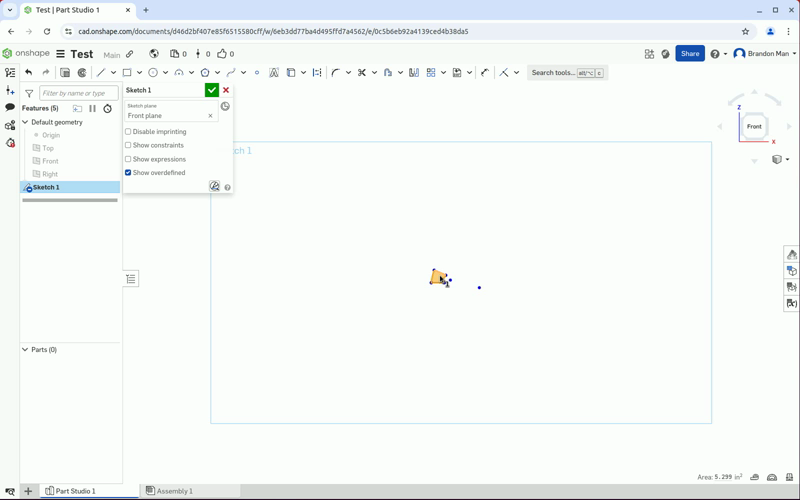
mouse_move(73, 352)
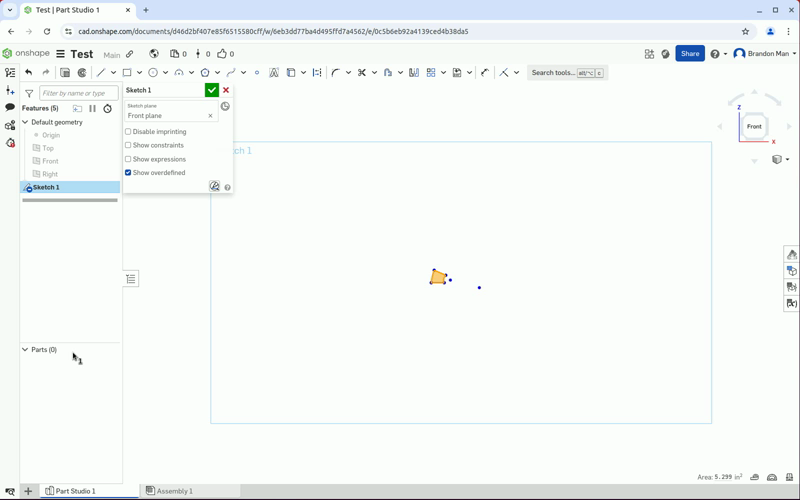
key(shift+y)
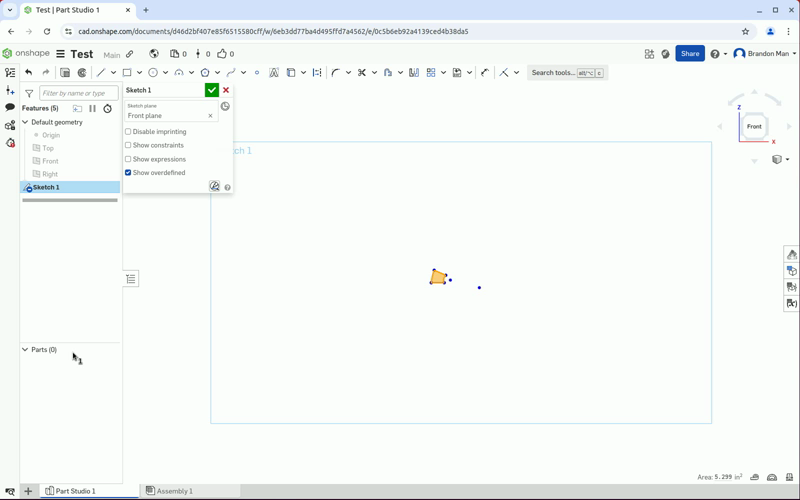
key(shift+e)
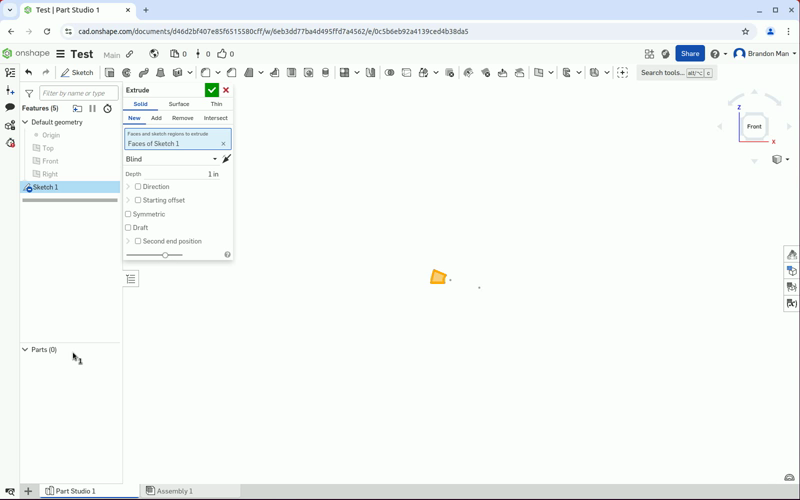
mouse_move(143, 106)
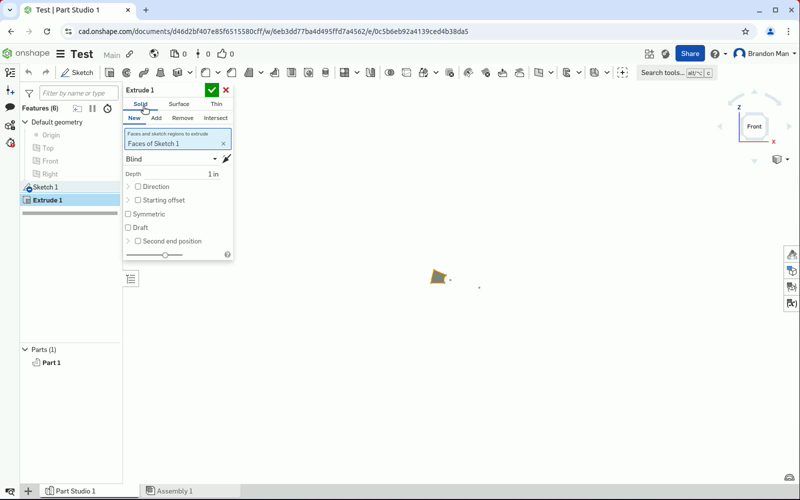
click(143, 106)
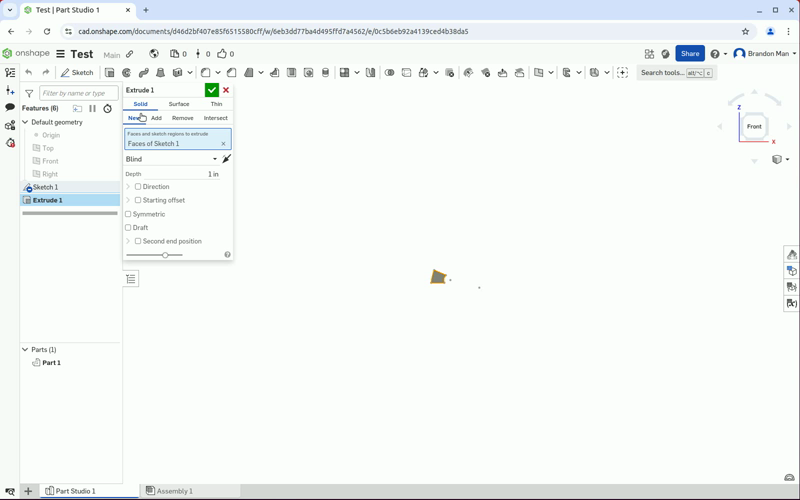
mouse_move(137, 120)
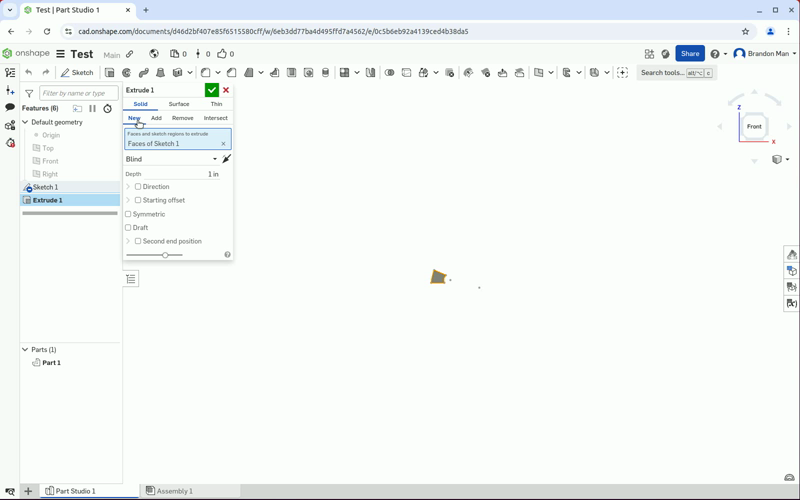
click(137, 120)
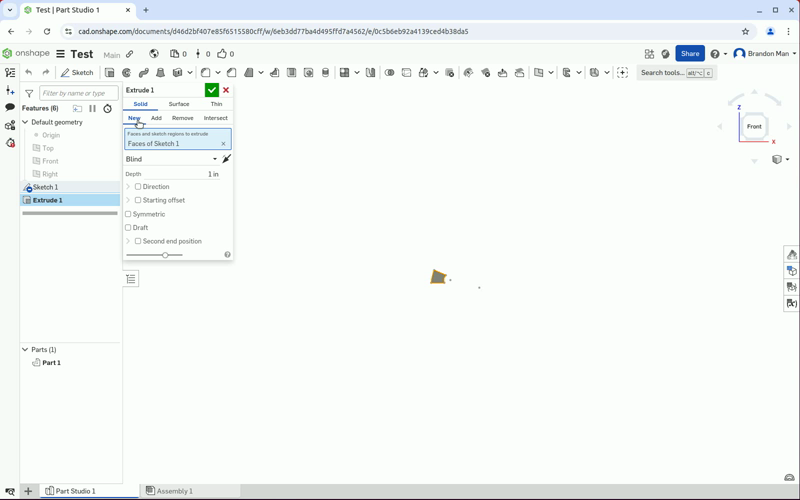
key(tab, 4)
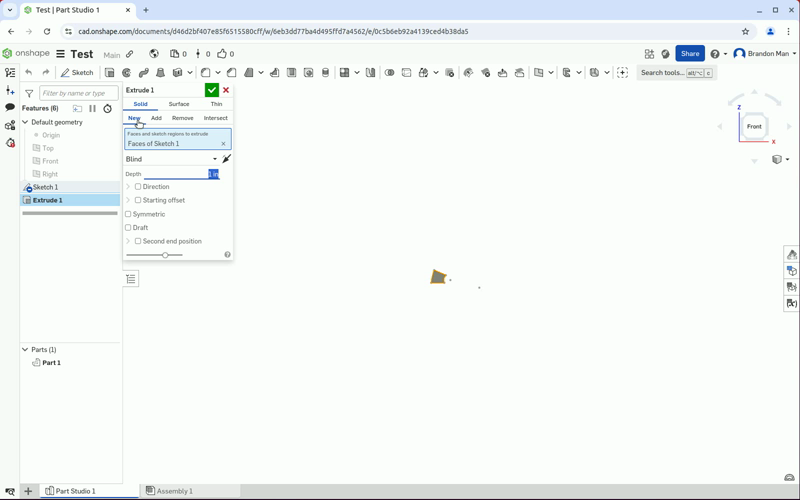
text(3.37)
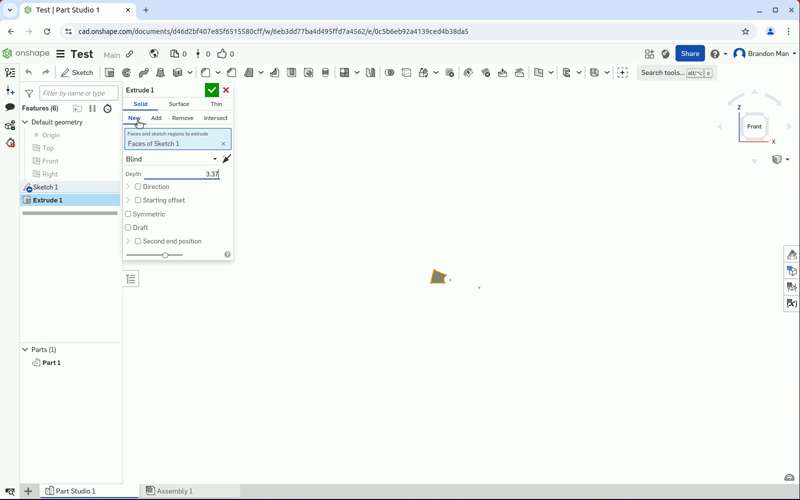
key(enter)
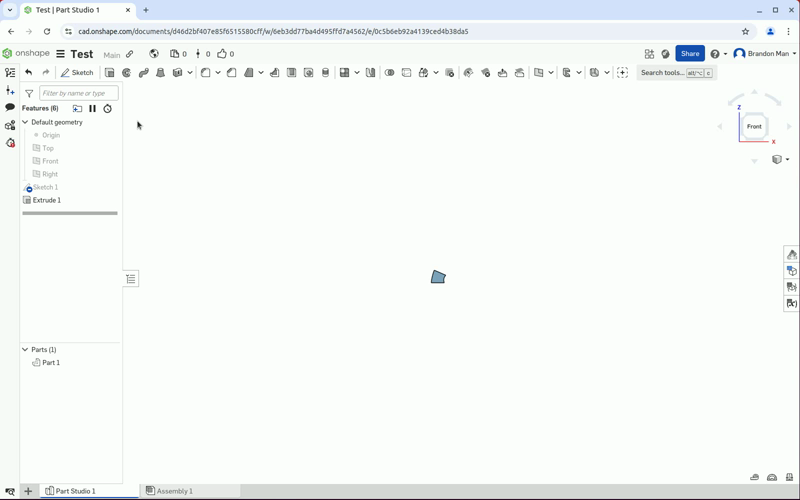
key(shift+h)
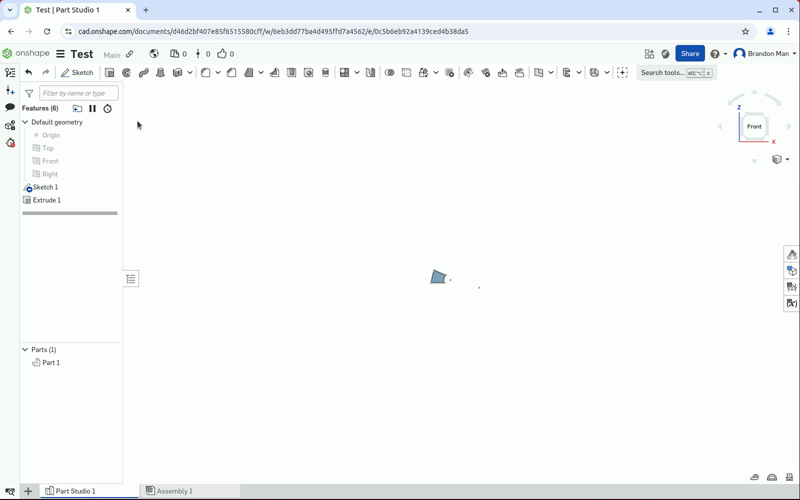
key(shift+h)
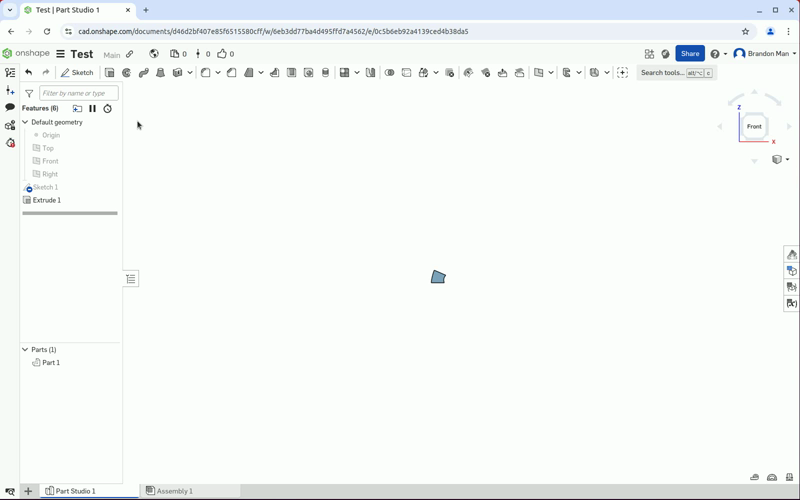
mouse_move(73, 189)
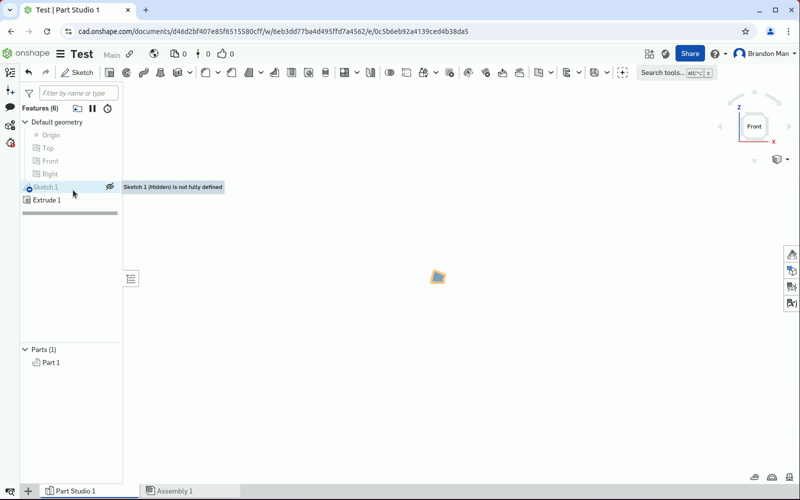
click(73, 189)
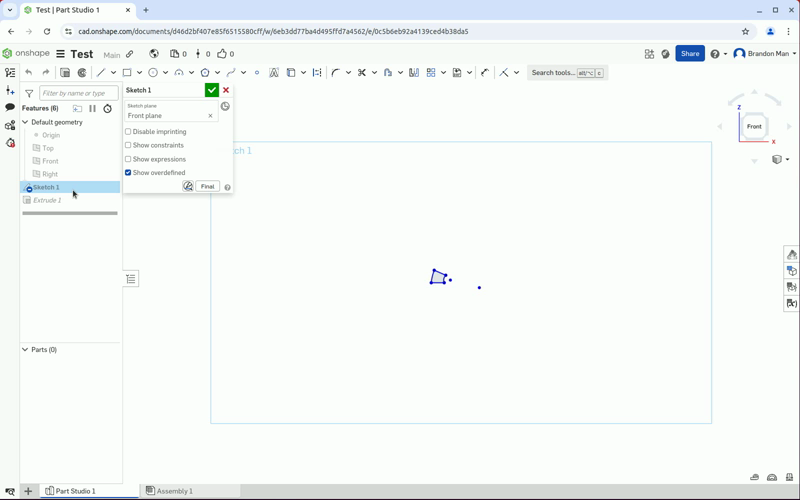
mouse_move(229, 92)
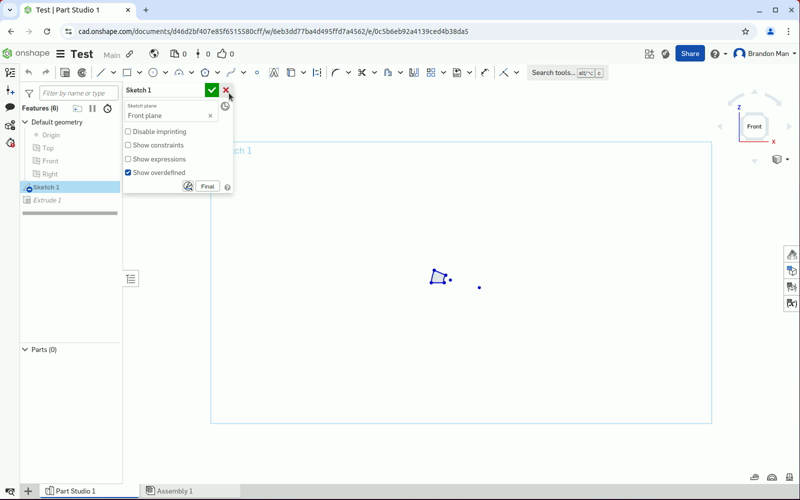
click(229, 92)
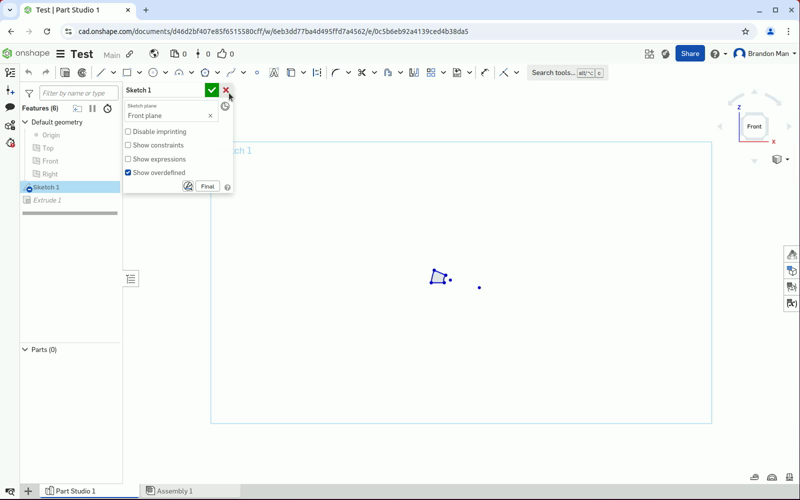
key(shift+s)
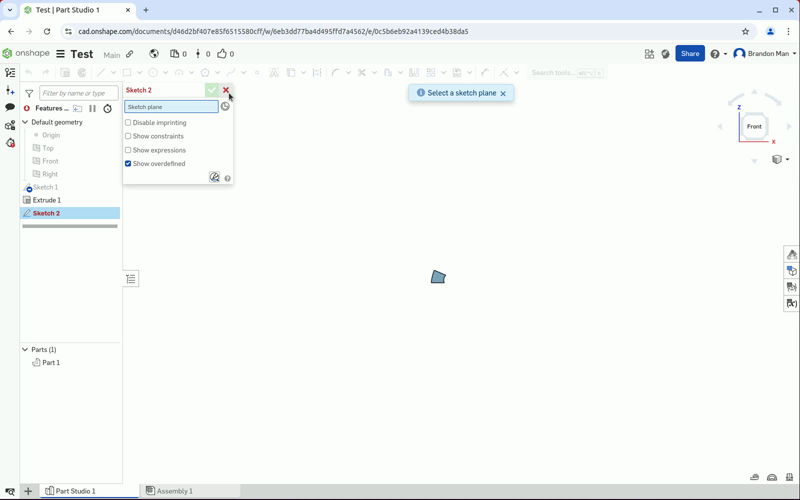
mouse_move(73, 163)
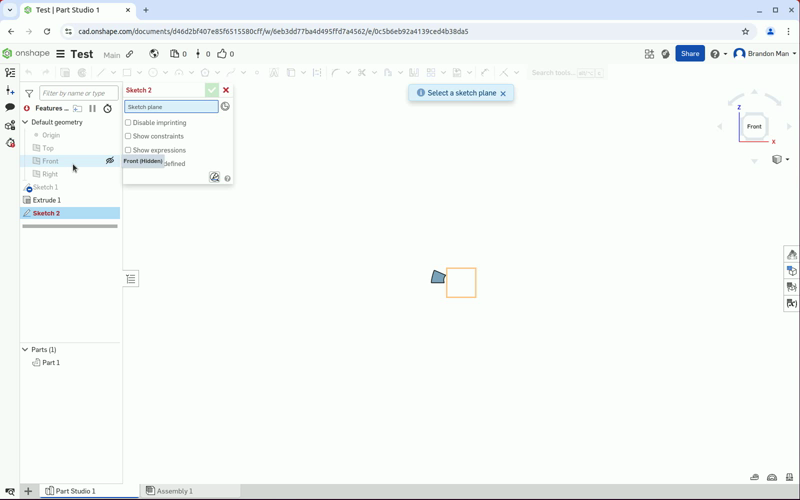
click(73, 163)
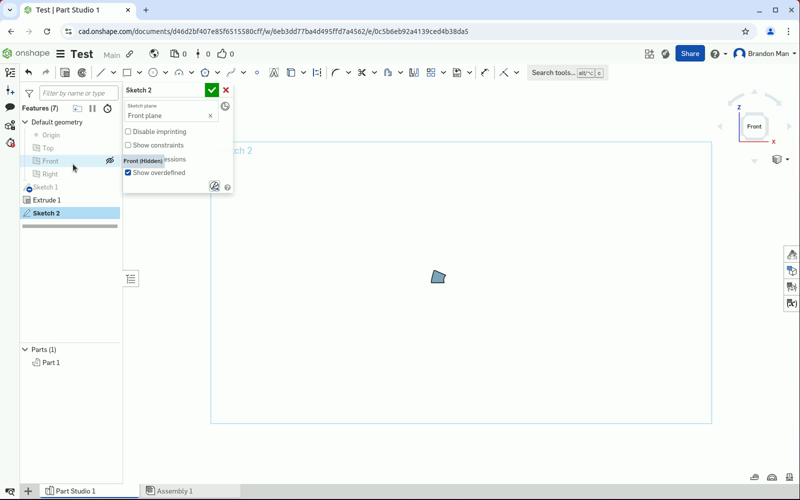
mouse_move(73, 352)
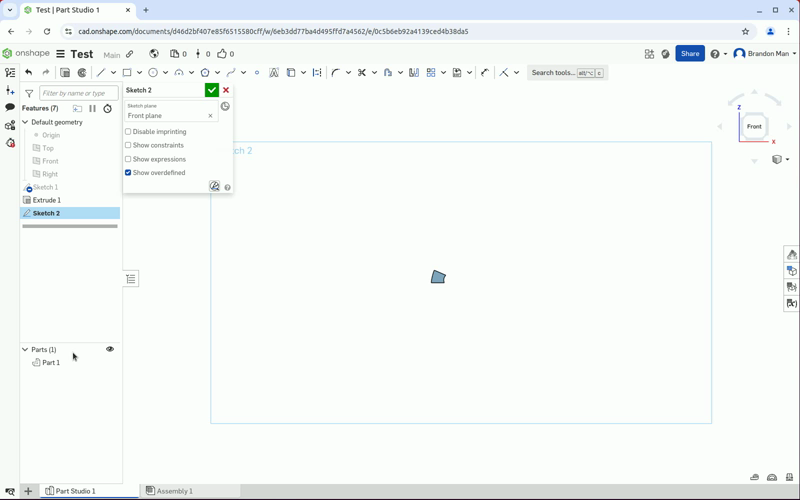
key(y)
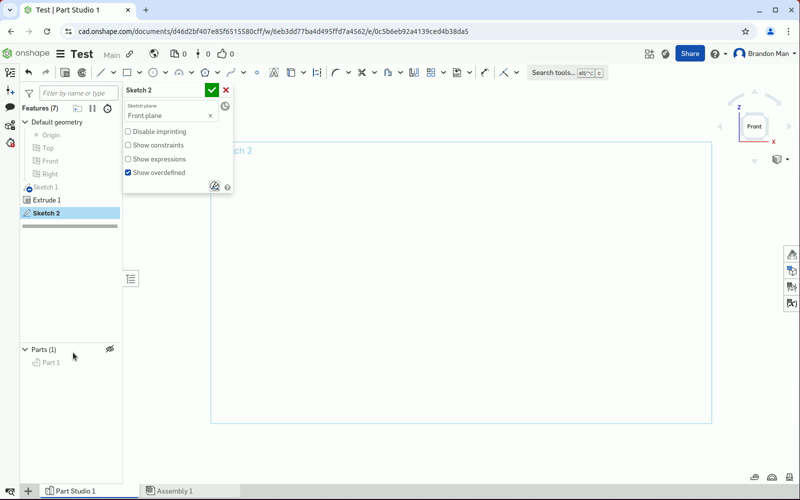
key(a)
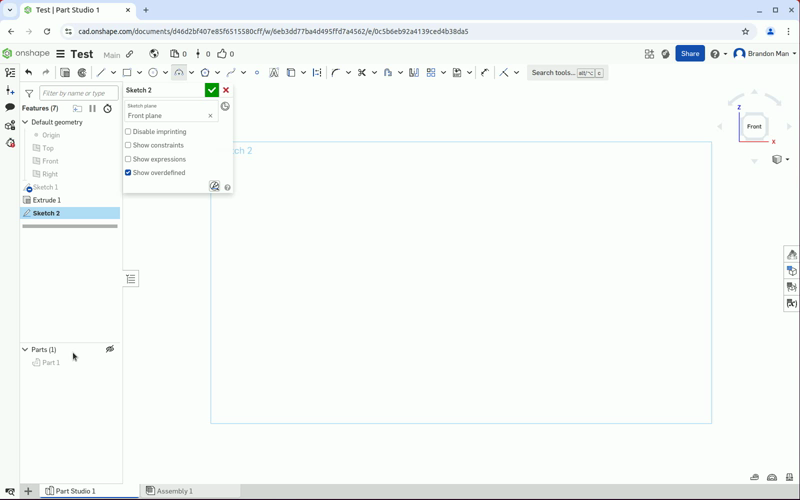
key_down(shift)
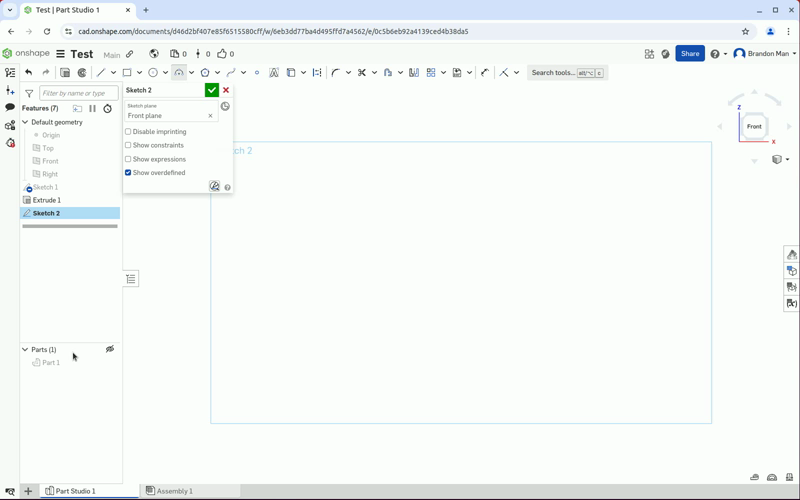
mouse_move(431, 282)
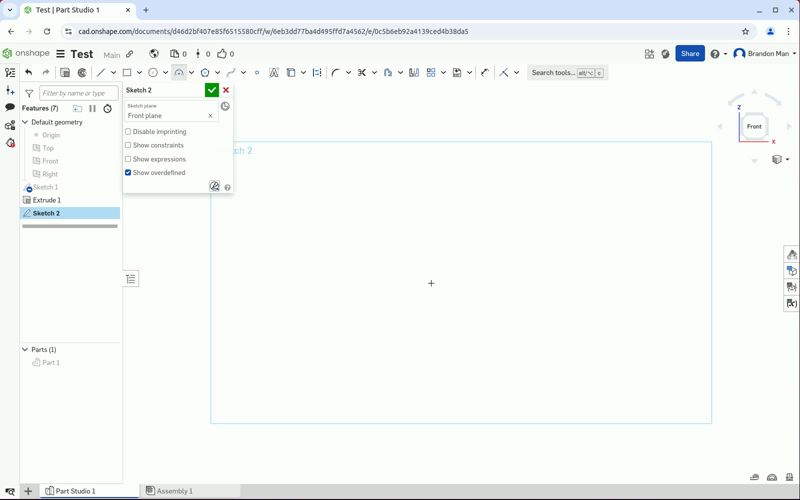
click(431, 282)
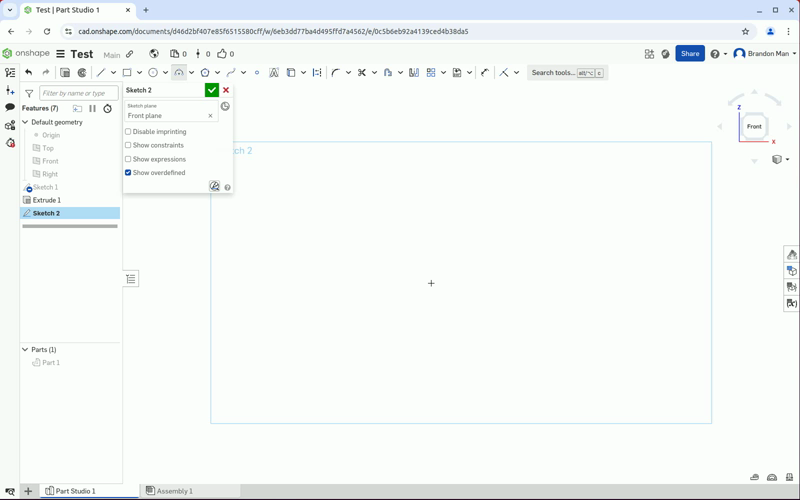
key_up(shift)
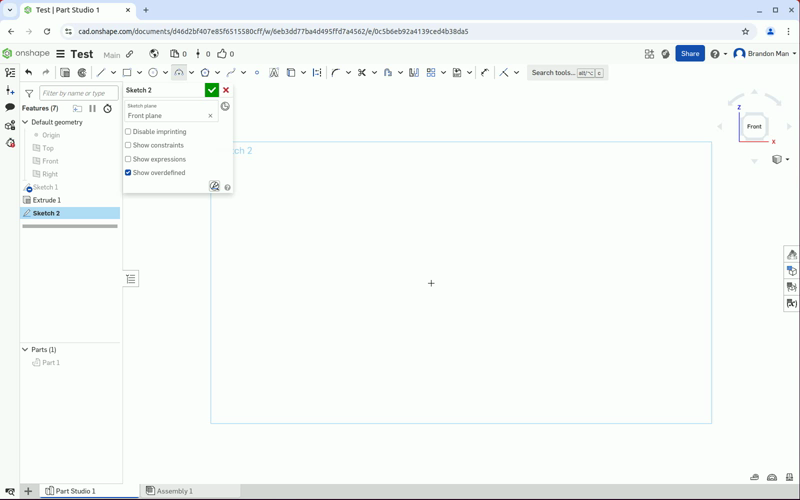
key_down(shift)
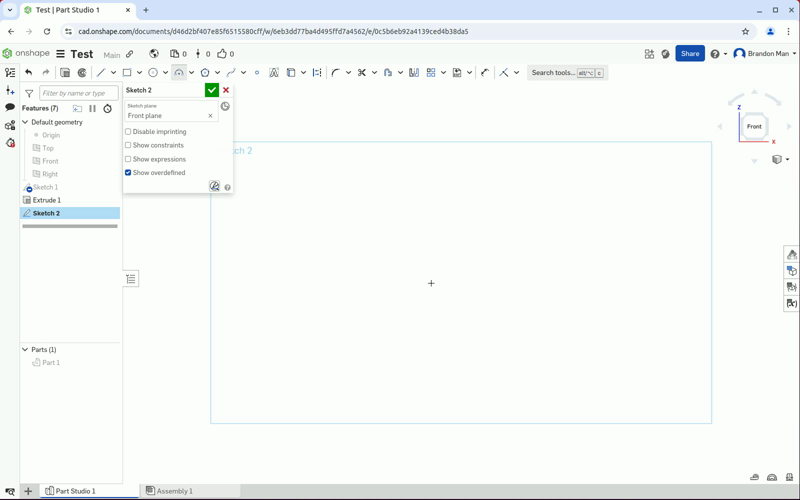
mouse_move(460, 253)
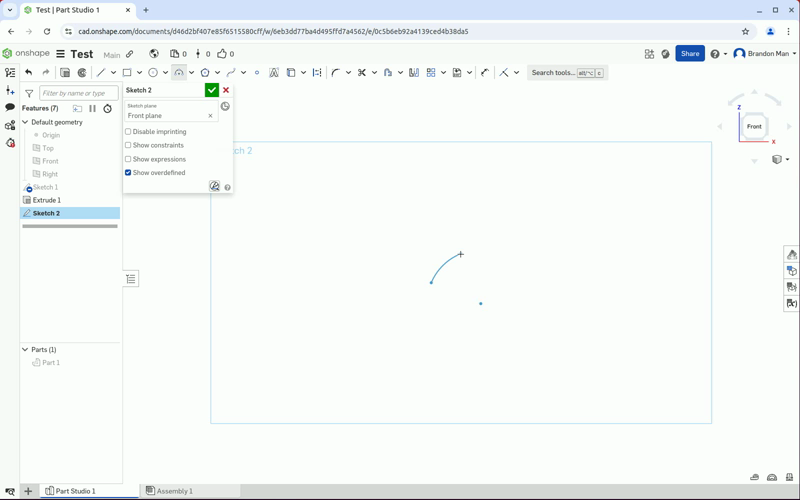
click(460, 253)
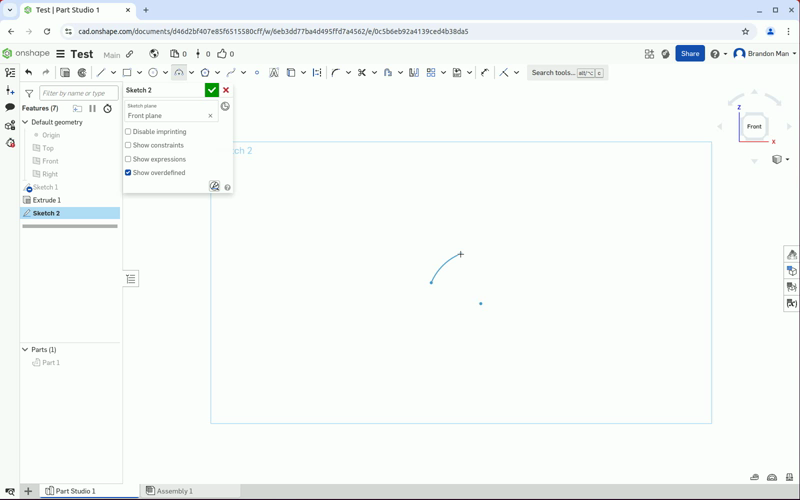
mouse_move(481, 303)
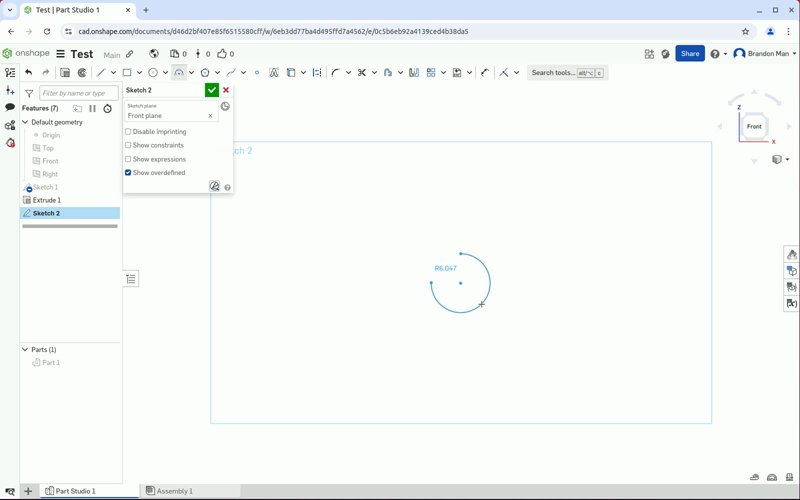
click(481, 303)
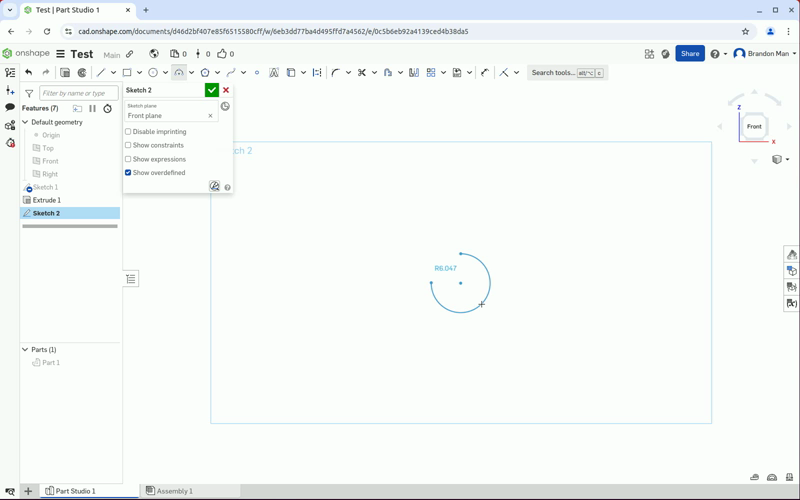
key_up(shift)
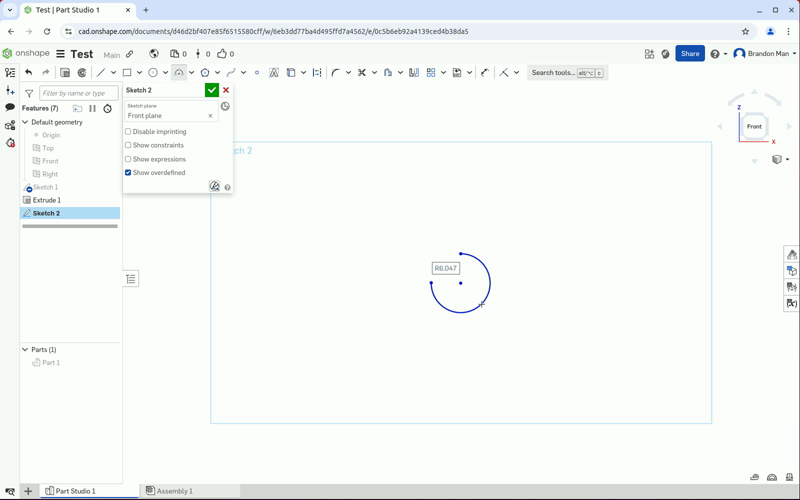
key(esc)
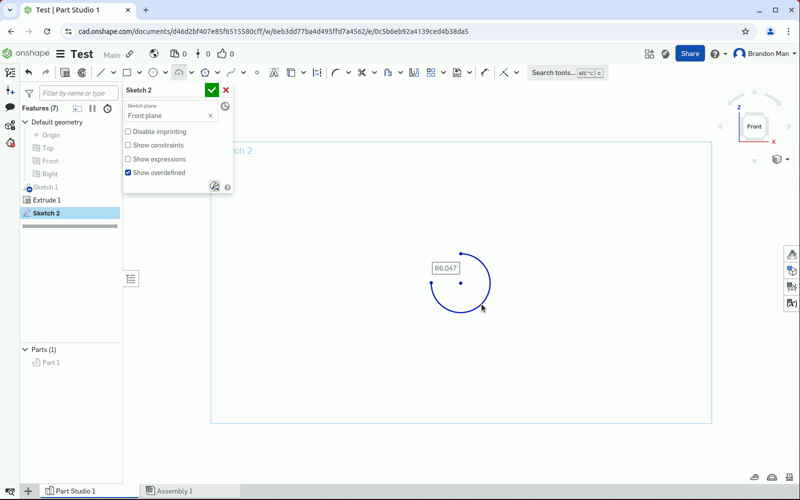
key(l)
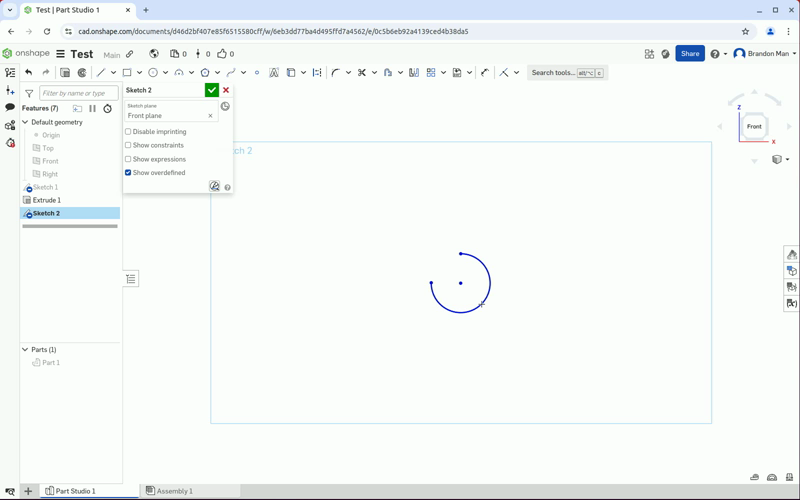
mouse_move(460, 253)
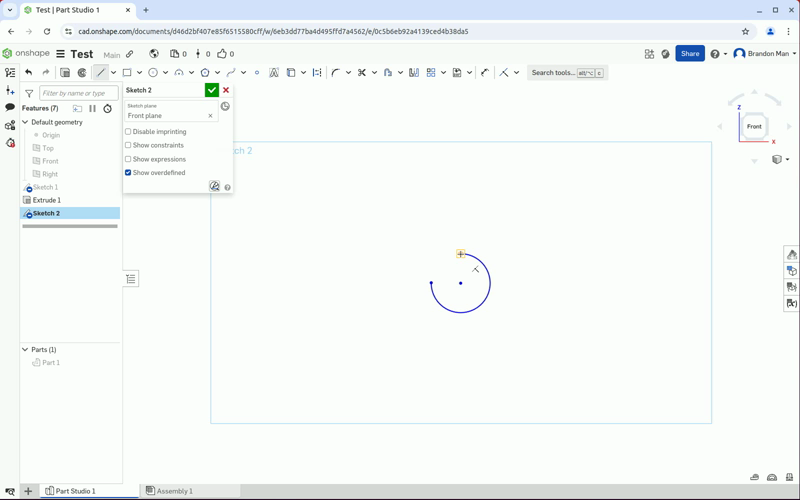
click(460, 253)
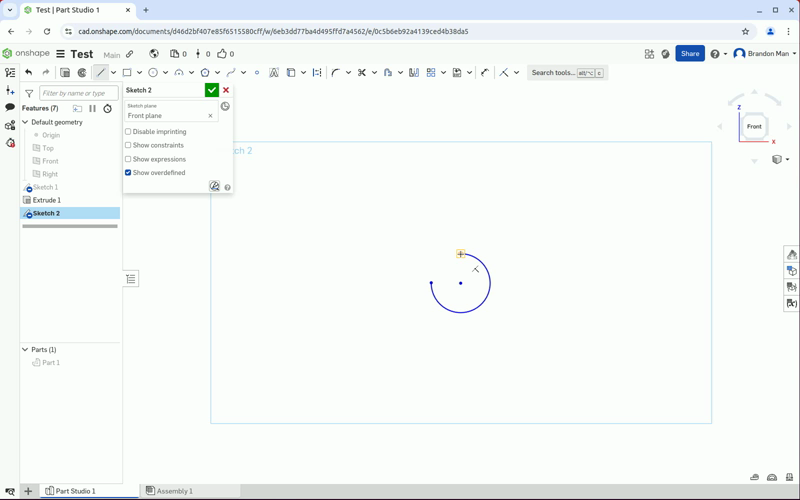
key_down(shift)
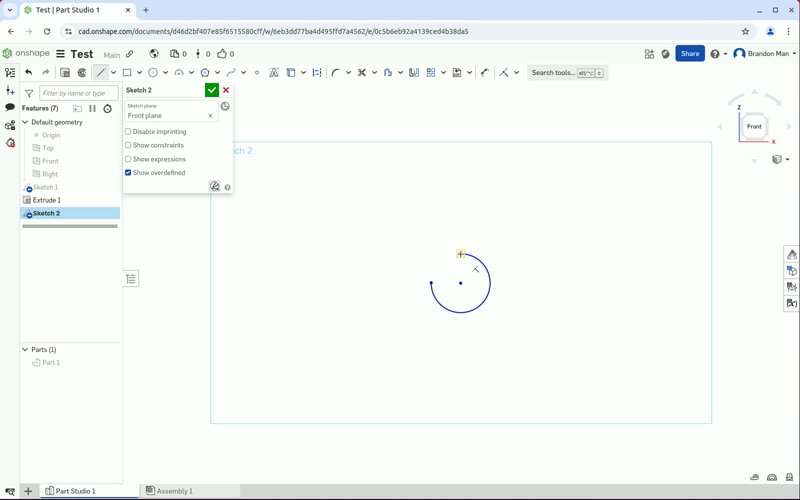
mouse_move(490, 253)
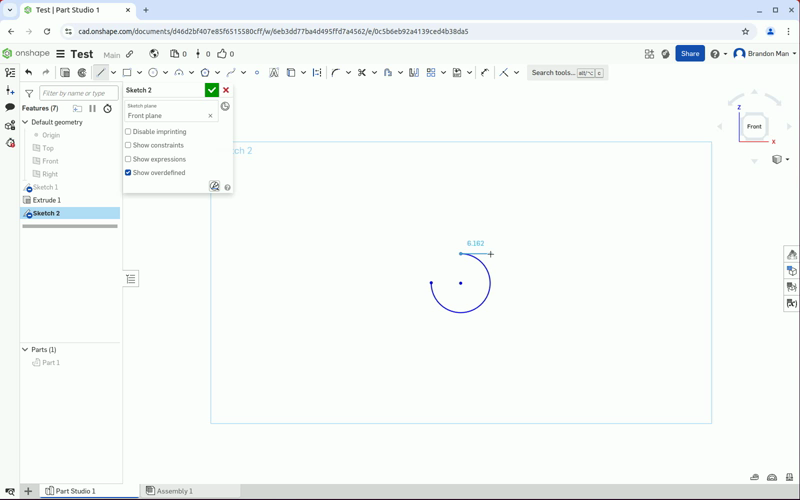
mouse_move(460, 265)
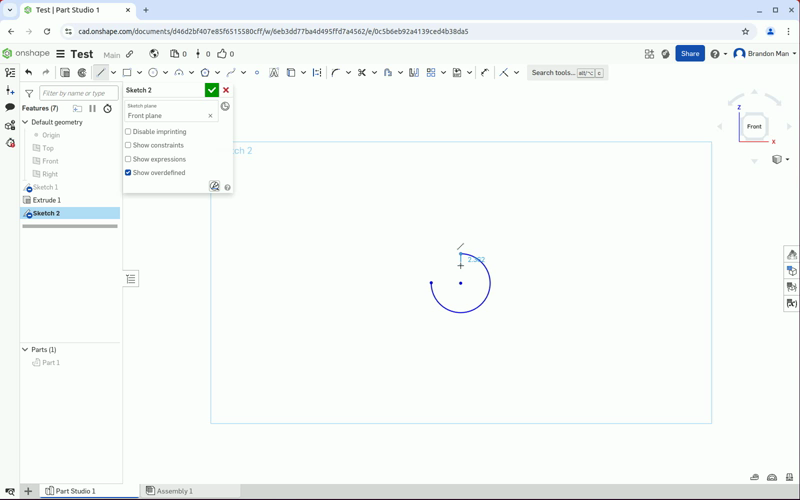
click(460, 265)
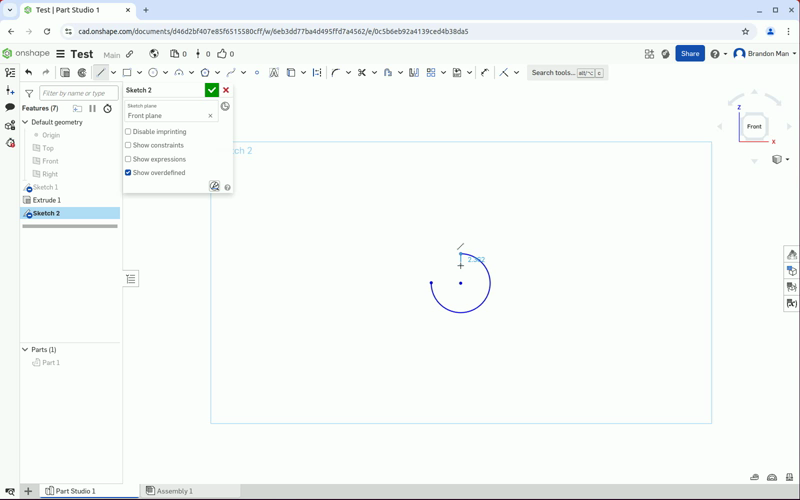
key_up(shift)
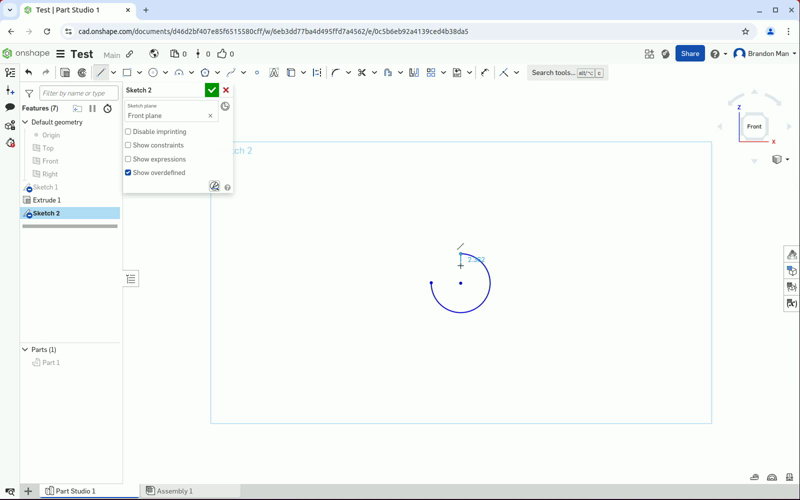
key(esc)
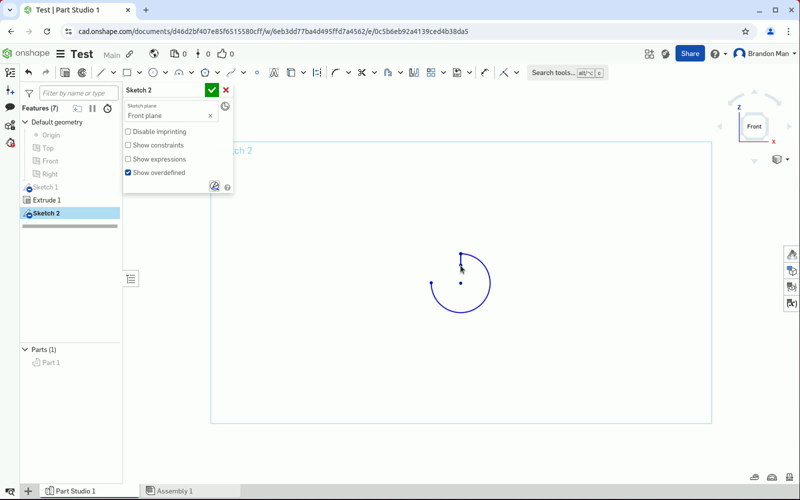
key(a)
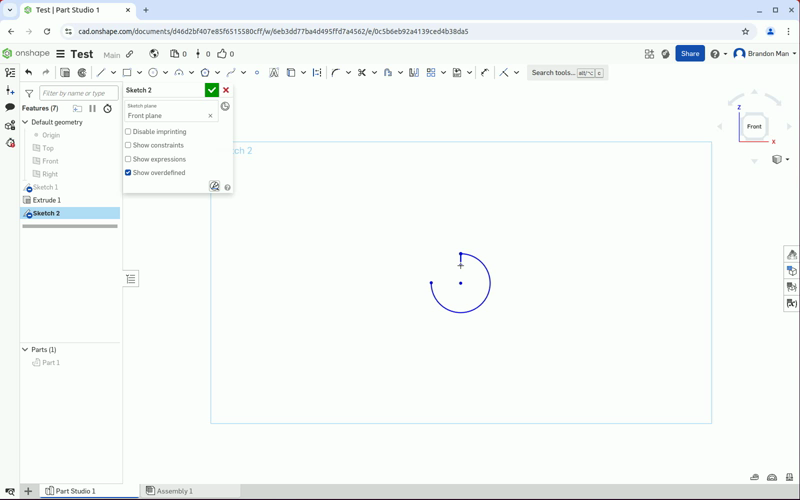
mouse_move(460, 265)
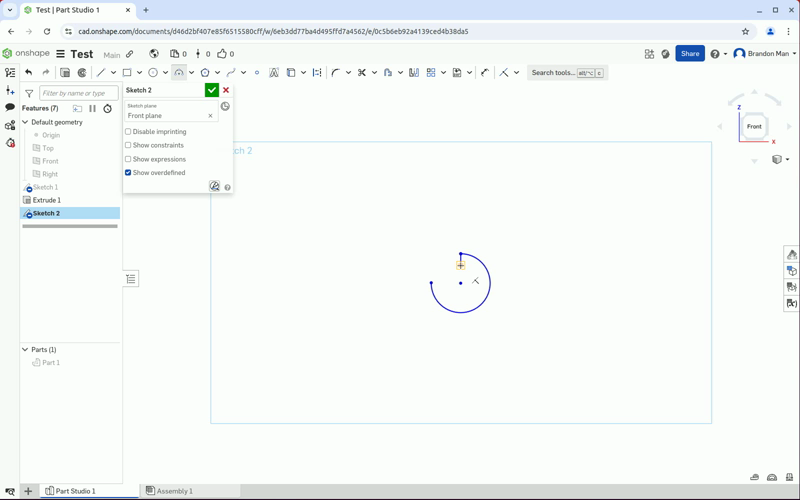
click(460, 265)
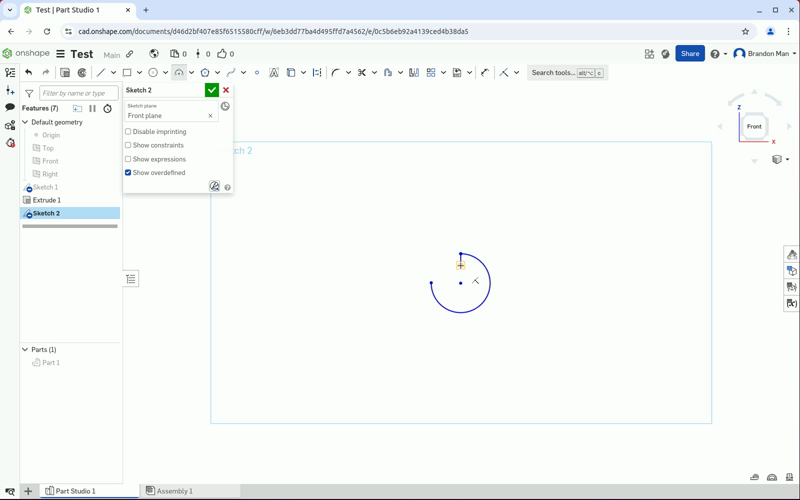
key_down(shift)
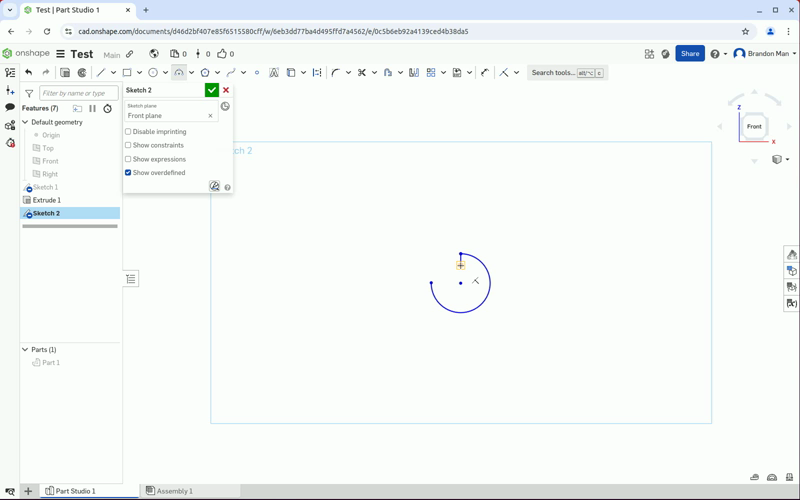
mouse_move(443, 282)
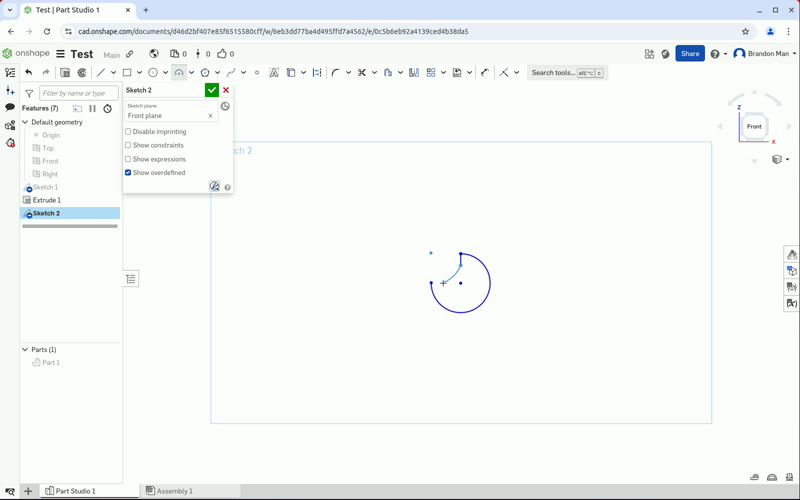
click(443, 282)
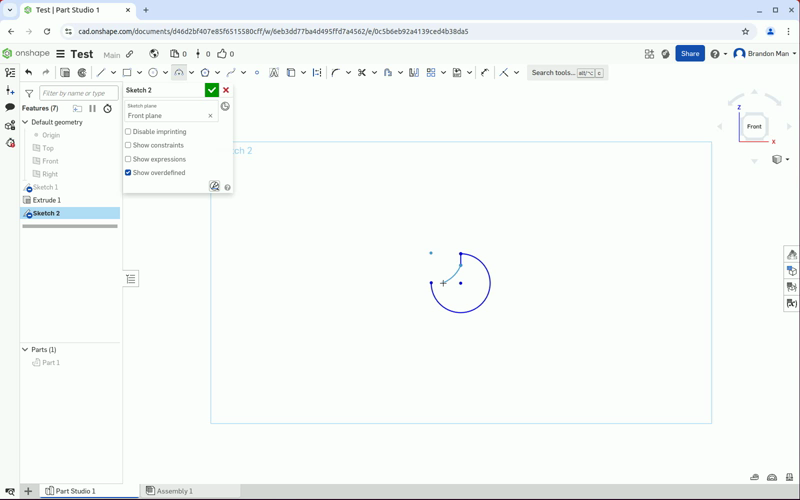
mouse_move(473, 295)
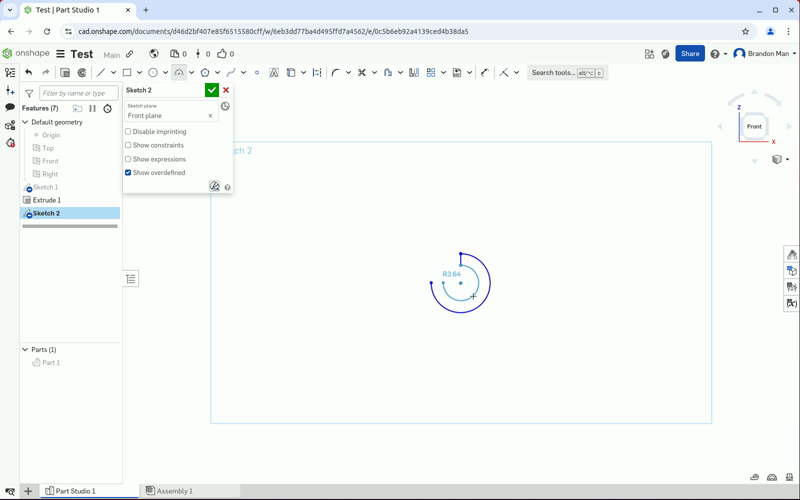
click(473, 295)
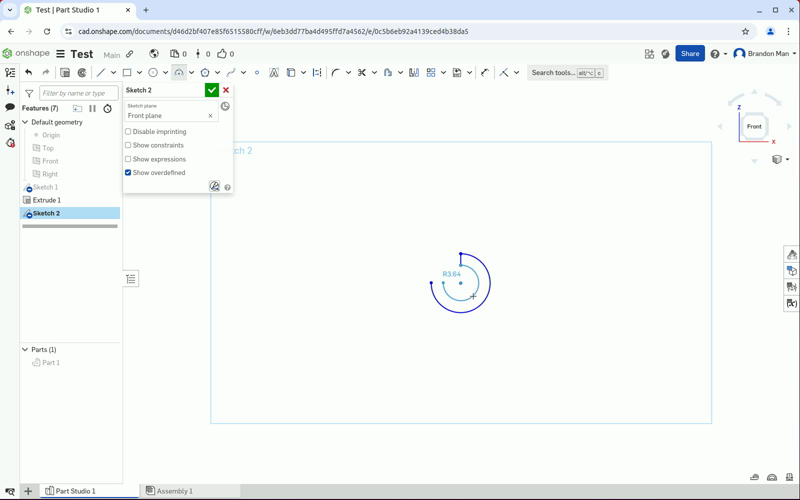
key_up(shift)
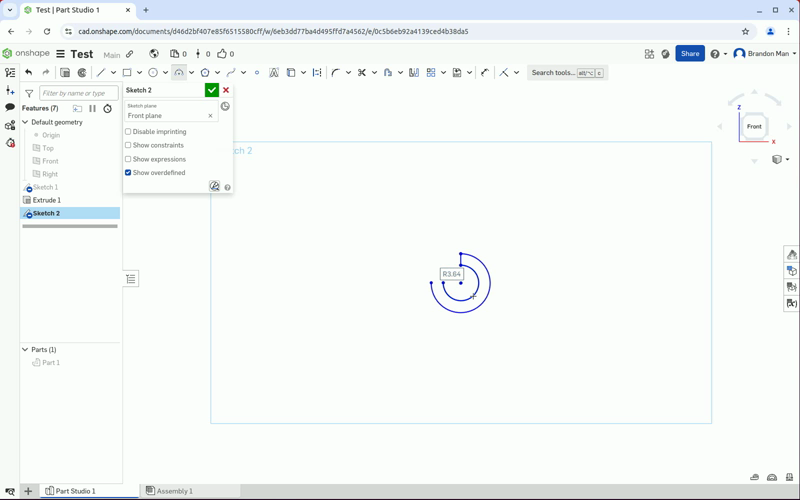
key(esc)
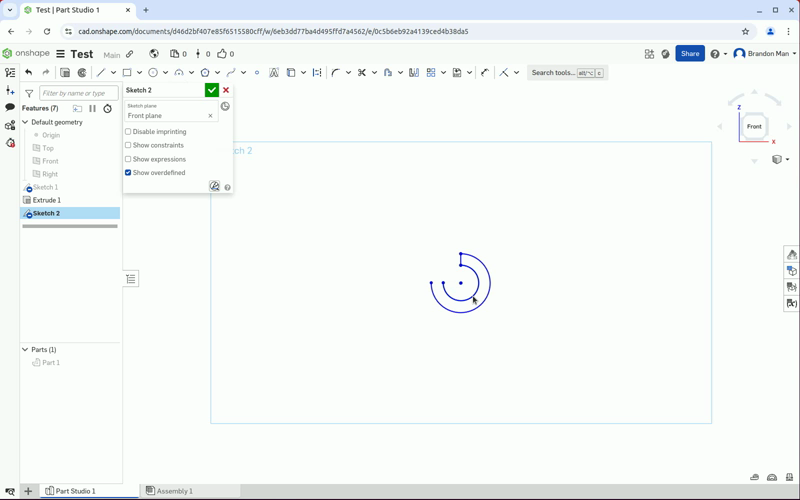
key(l)
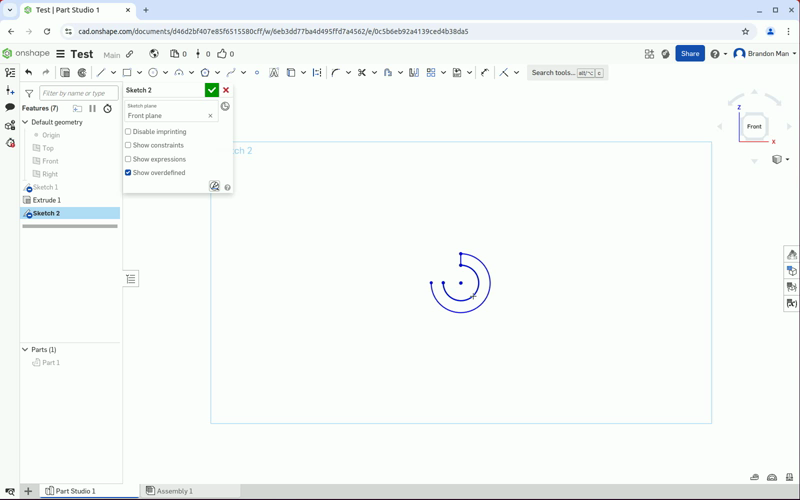
mouse_move(443, 282)
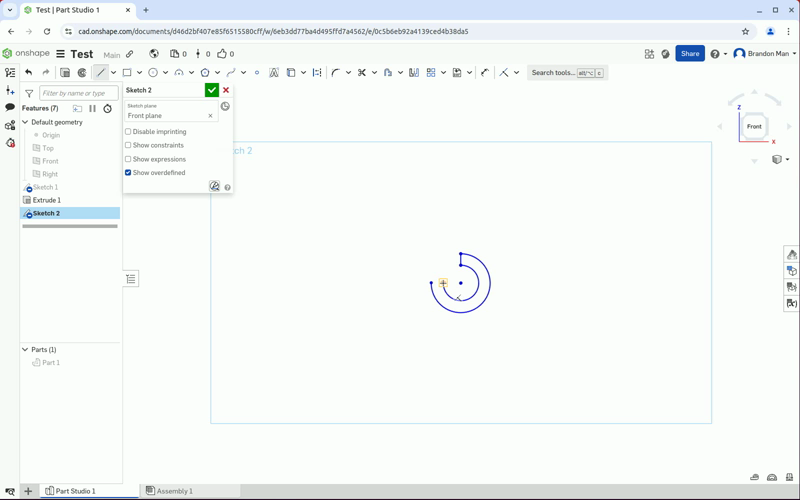
click(443, 282)
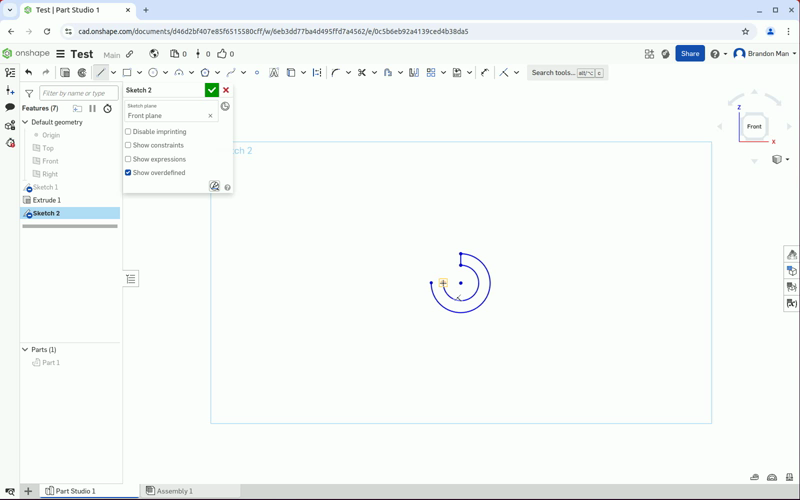
mouse_move(473, 282)
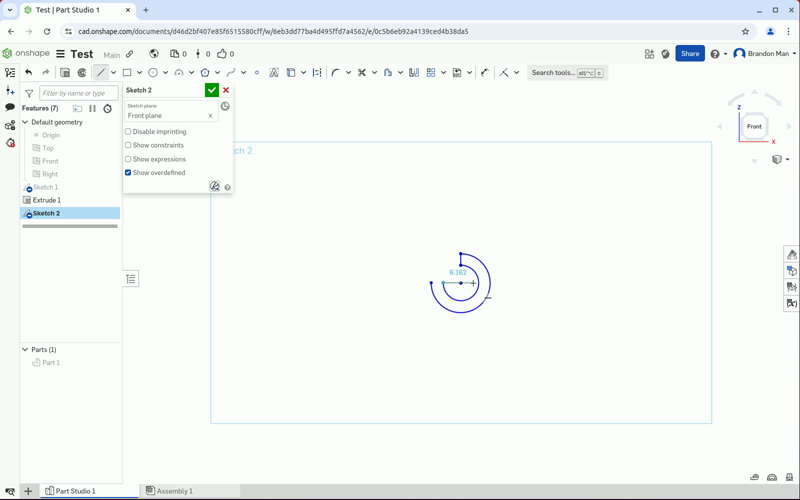
key_down(shift)
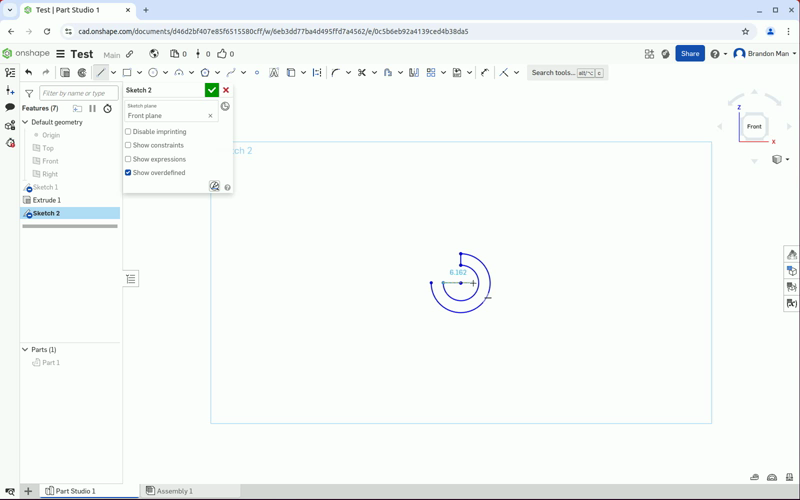
mouse_move(431, 282)
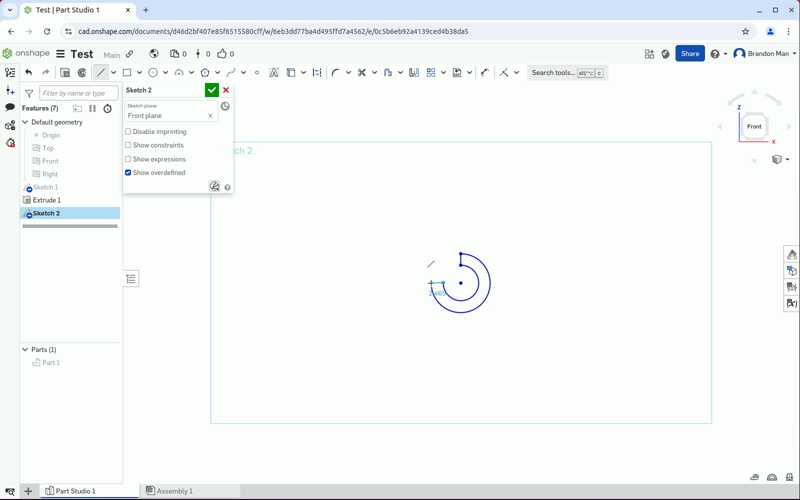
key_up(shift)
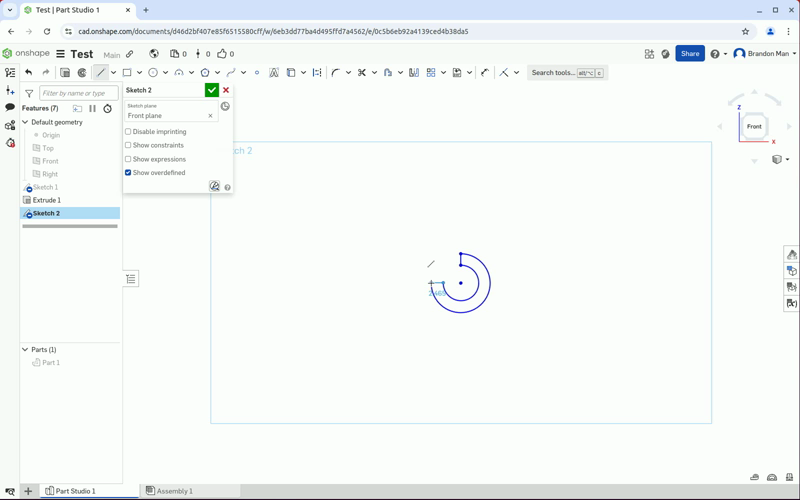
click(431, 282)
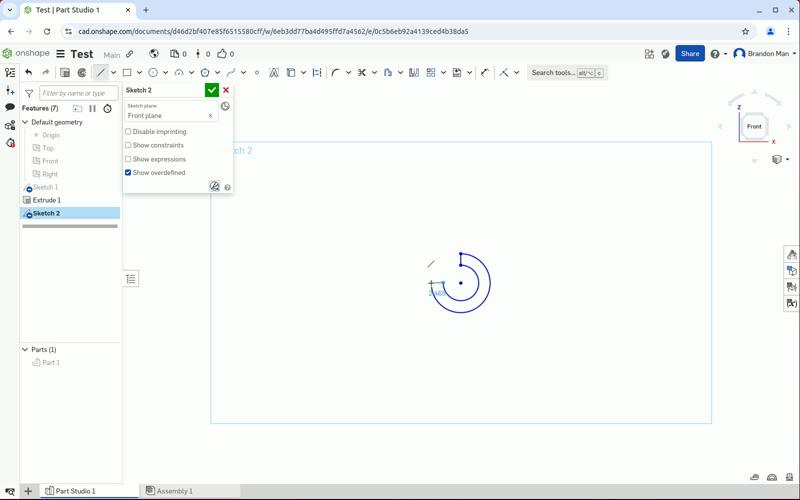
key(esc)
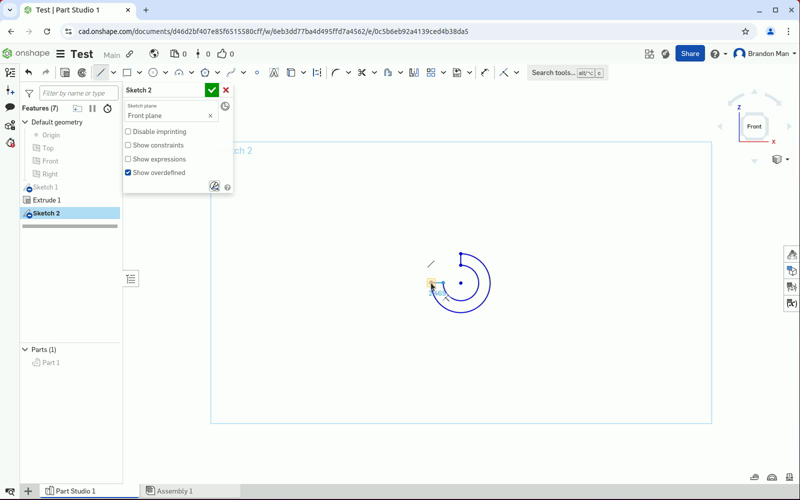
mouse_move(448, 298)
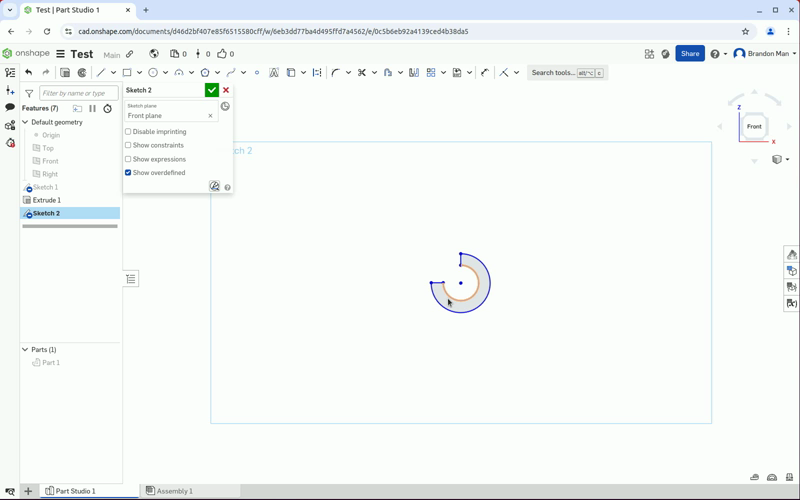
scroll(6)
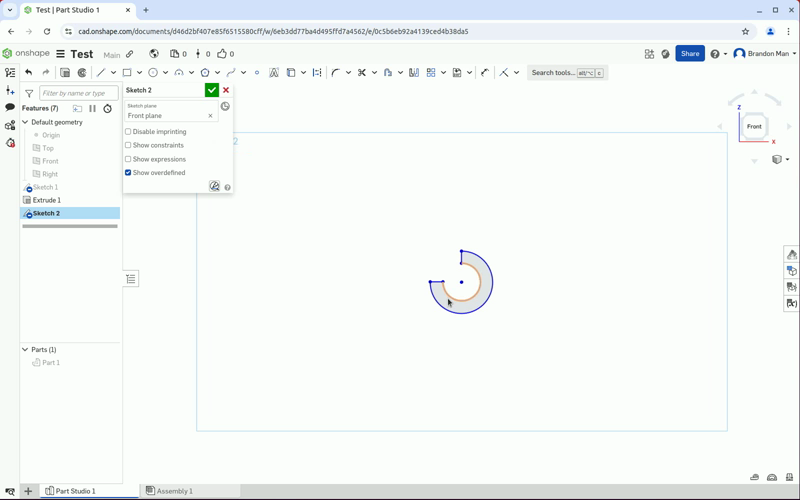
scroll(6)
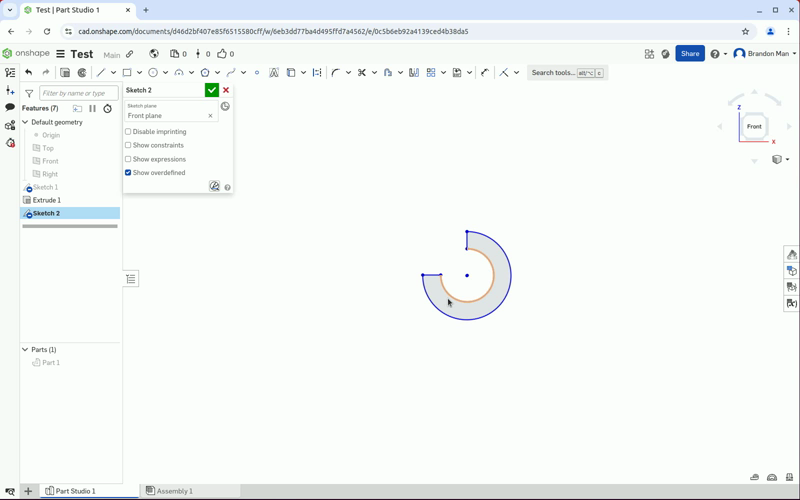
scroll(6)
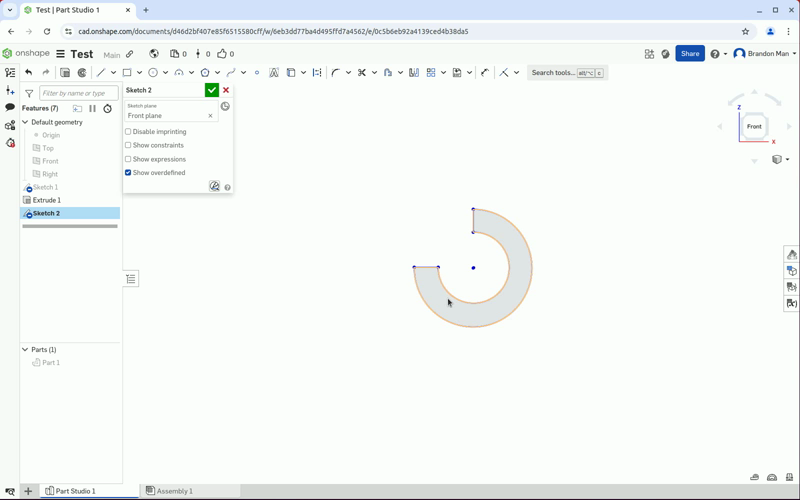
scroll(6)
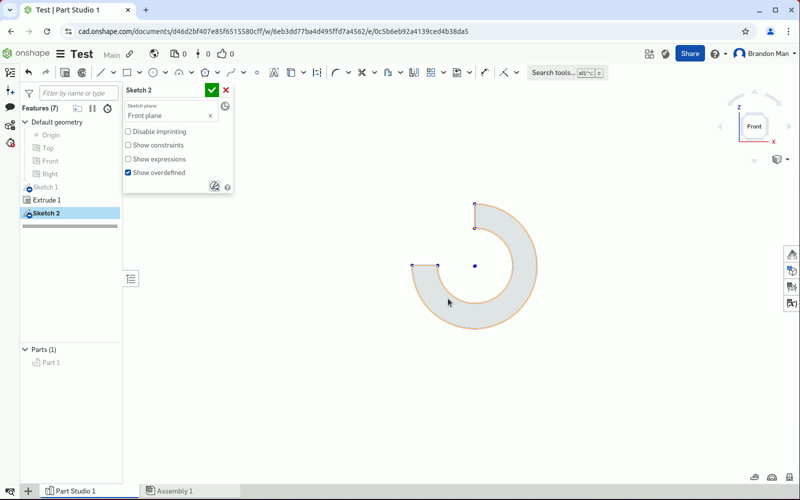
scroll(6)
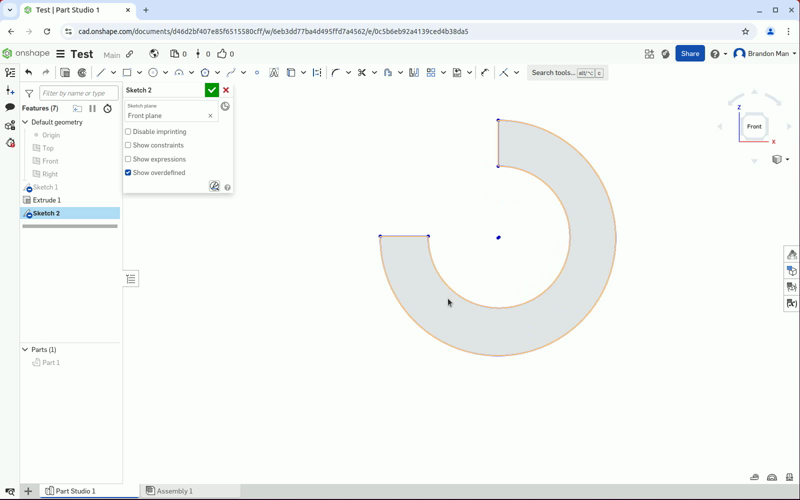
scroll(6)
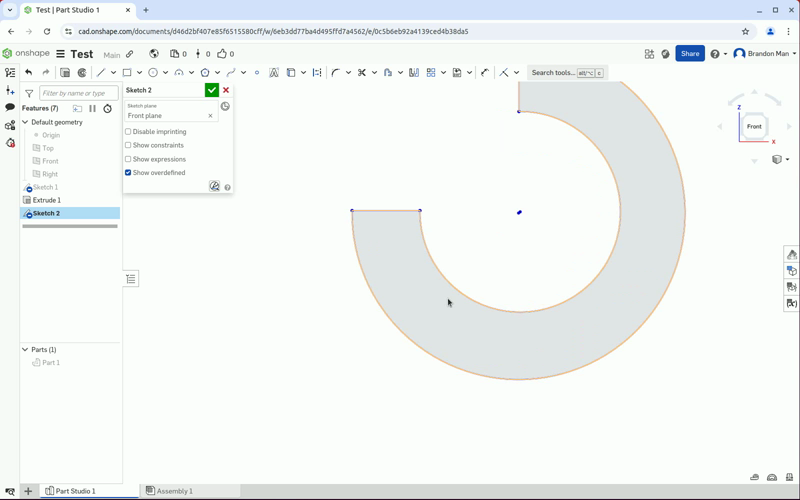
scroll(6)
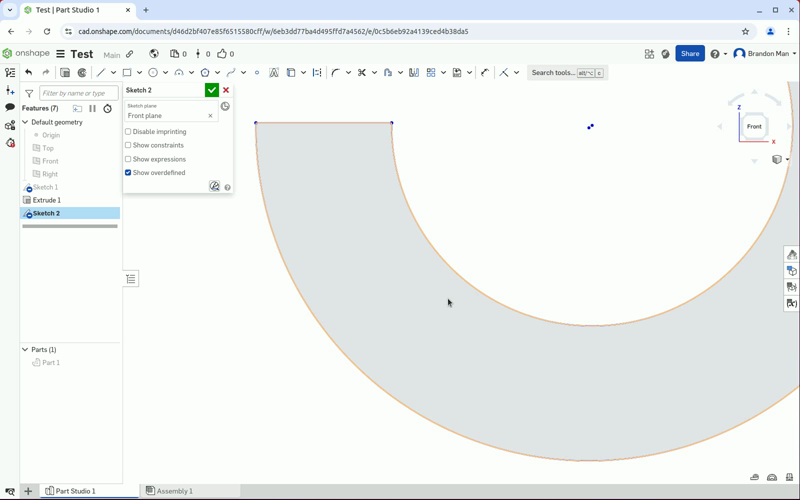
click(448, 298)
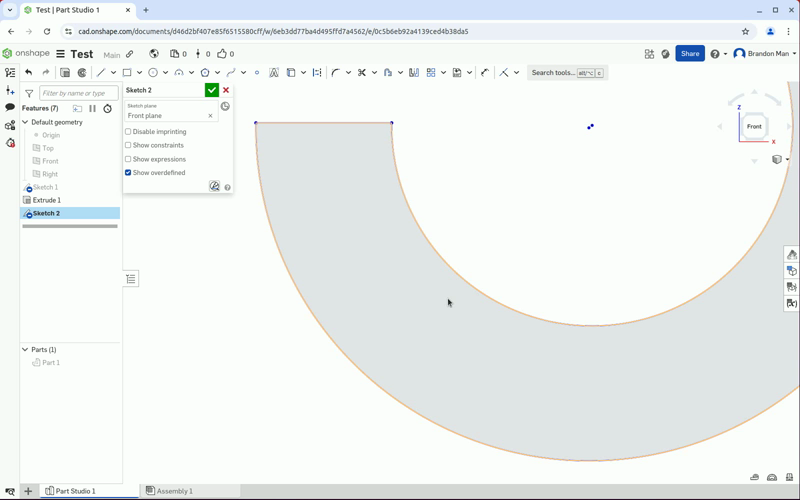
scroll(-6)
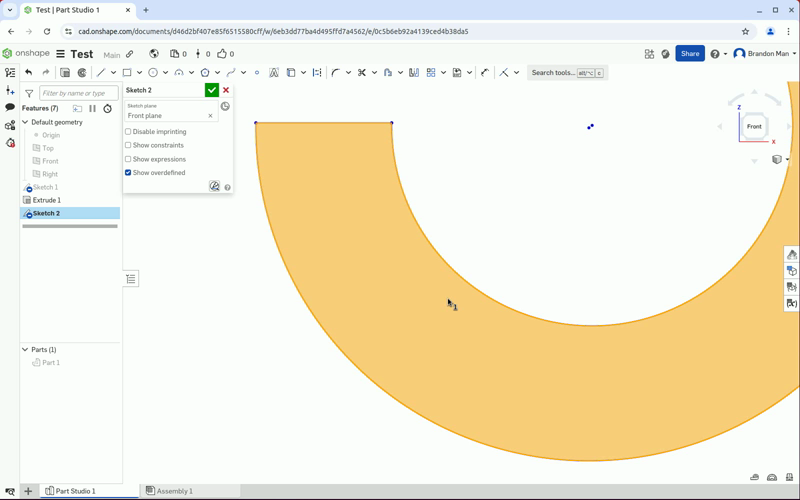
scroll(-6)
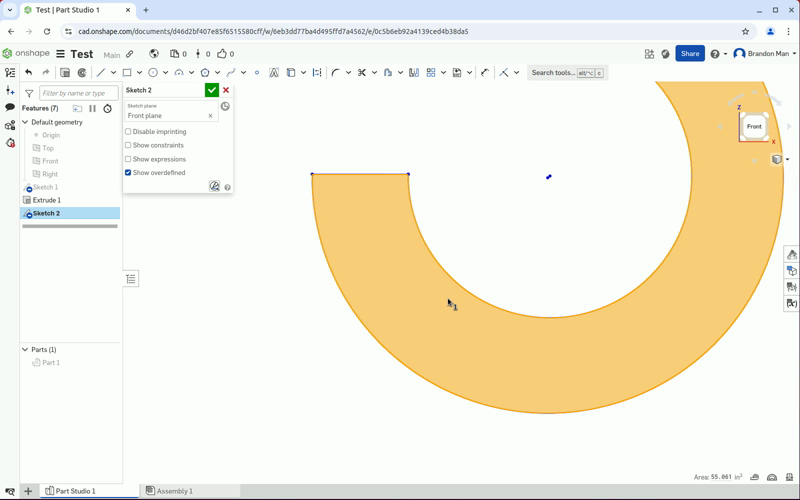
scroll(-6)
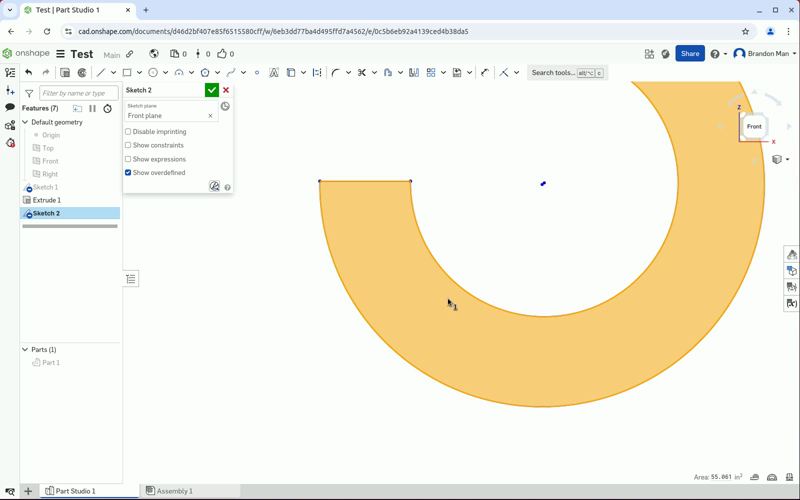
scroll(-6)
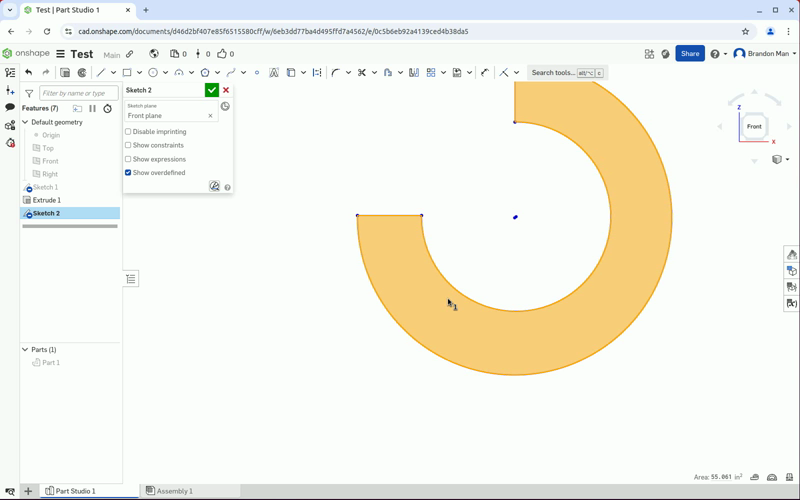
scroll(-6)
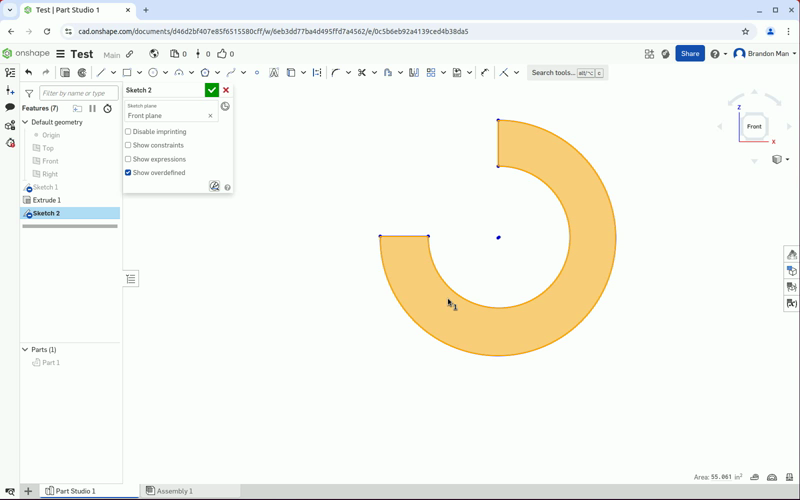
scroll(-6)
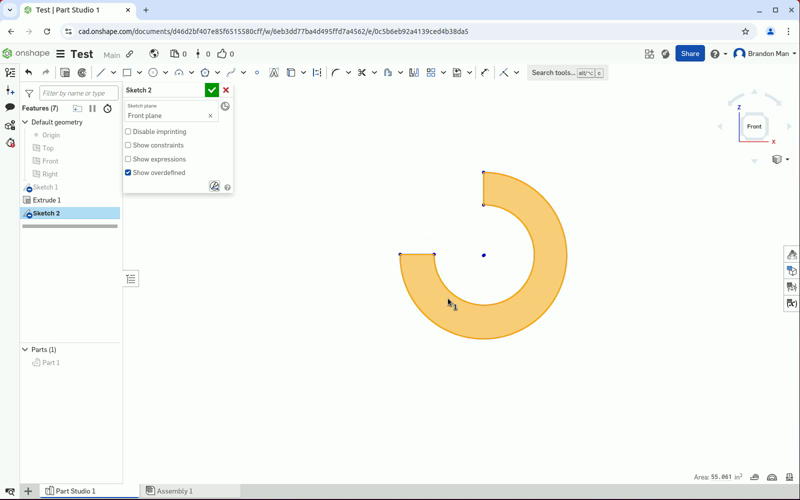
scroll(-6)
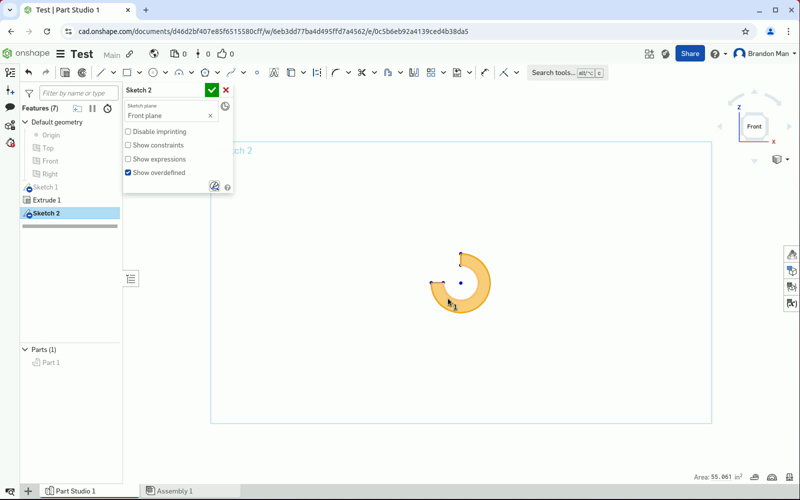
mouse_move(73, 352)
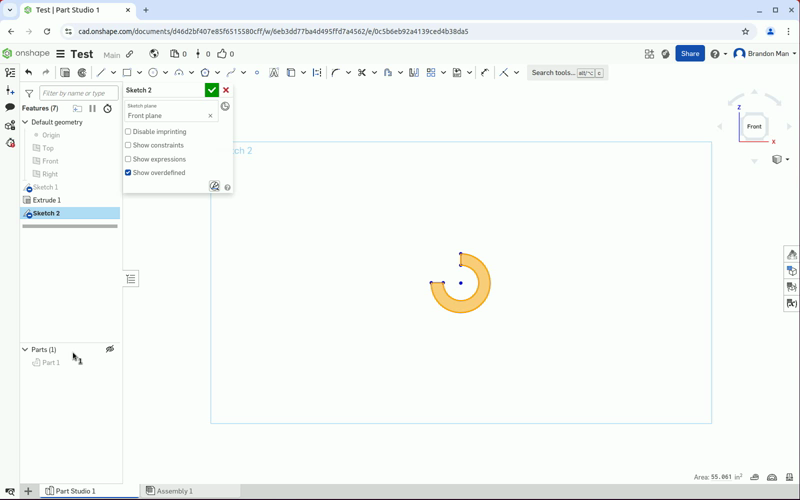
key(shift+y)
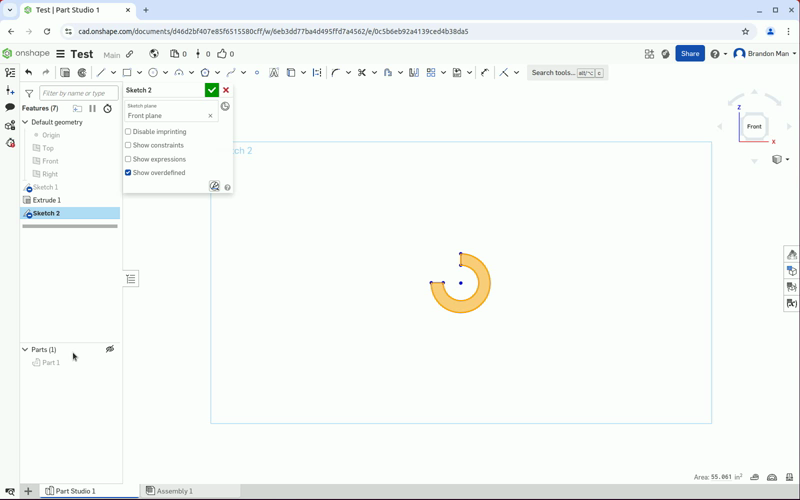
key(shift+e)
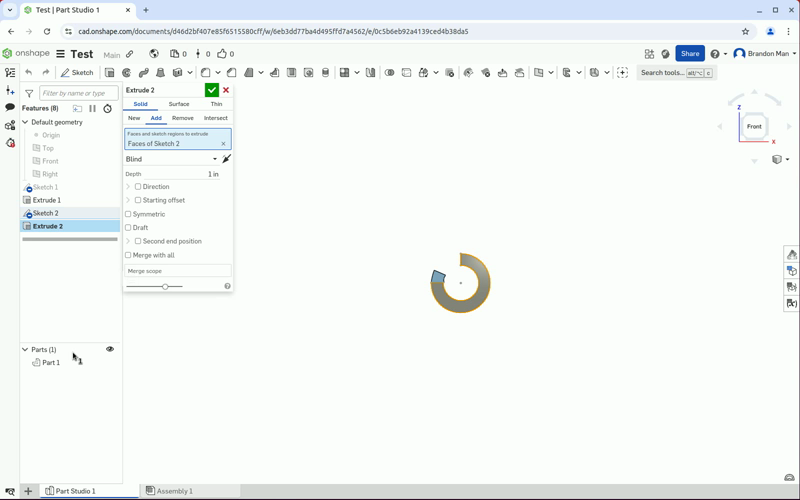
mouse_move(143, 106)
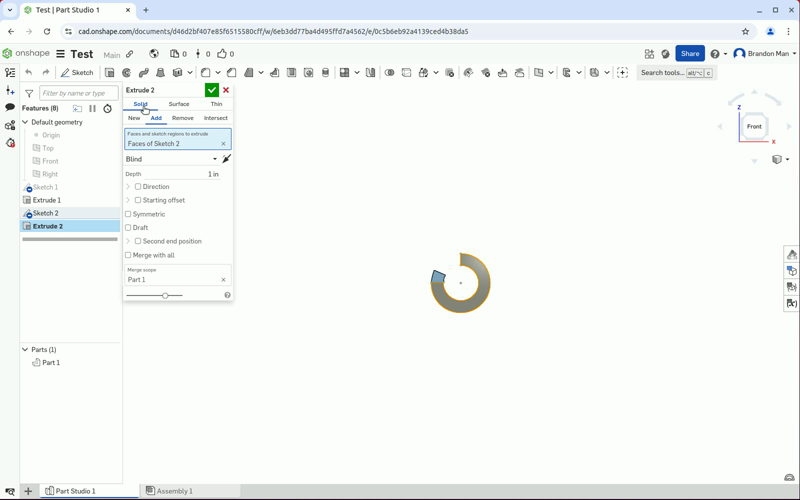
click(143, 106)
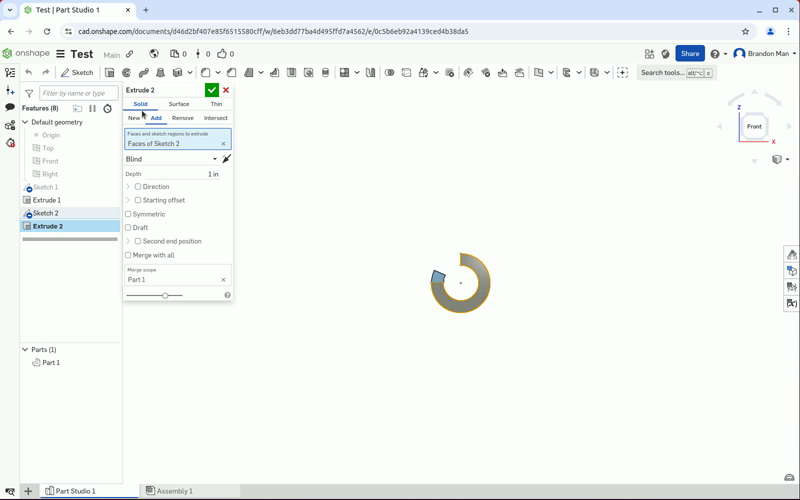
mouse_move(137, 120)
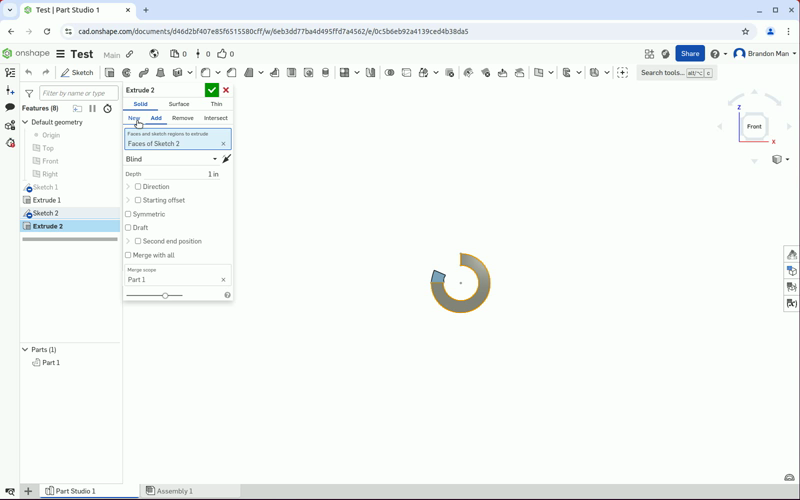
click(137, 120)
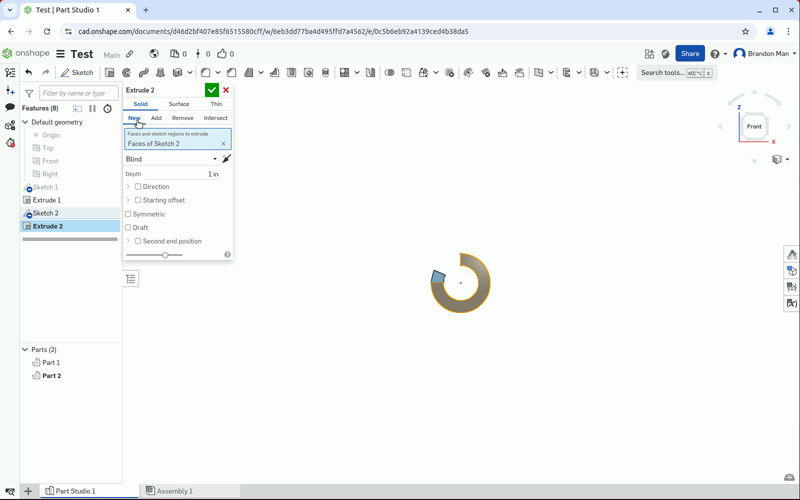
key(tab, 4)
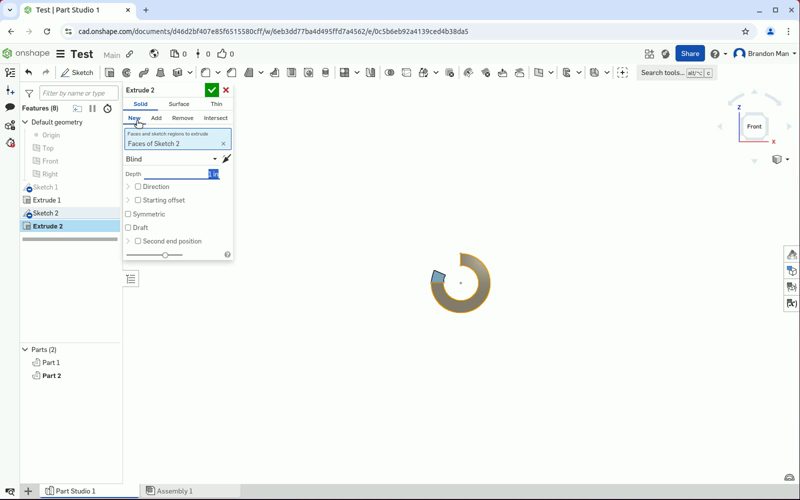
text(3.37)
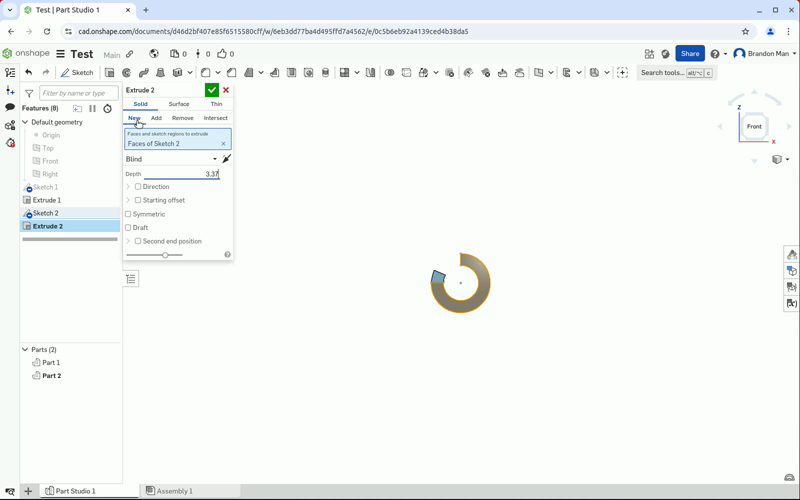
key(enter)
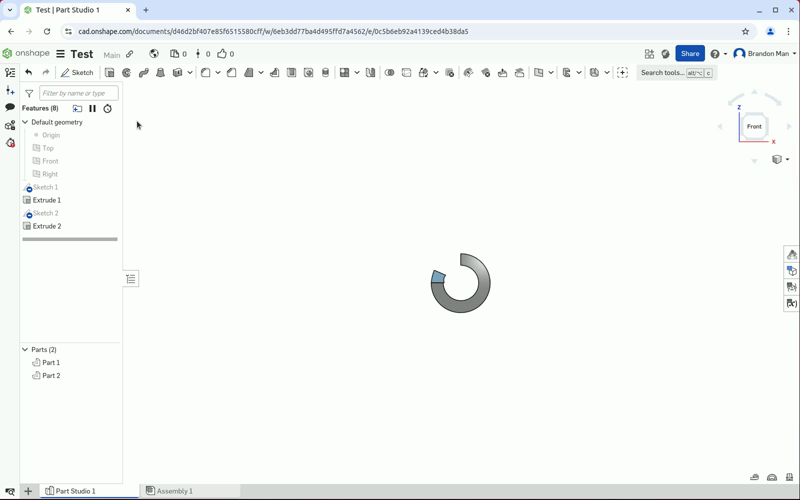
key(shift+h)
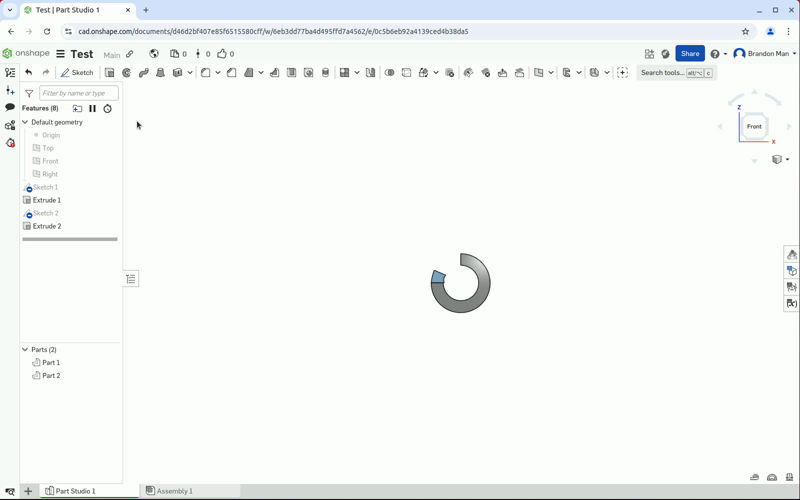
key(shift+h)
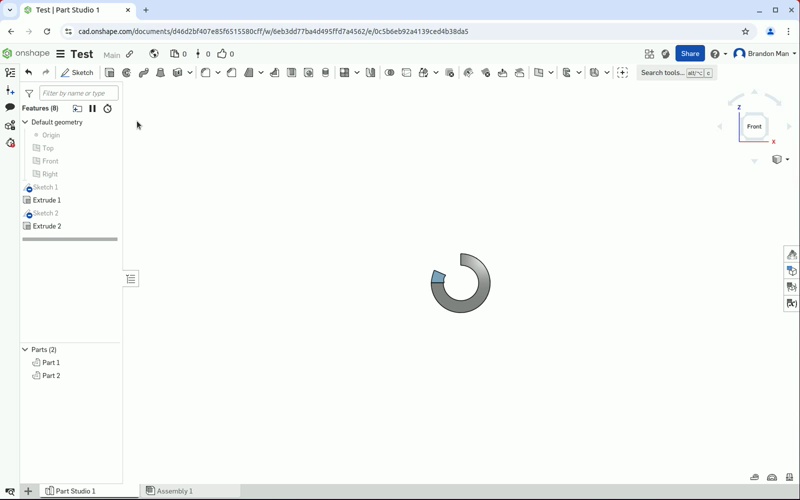
mouse_move(73, 189)
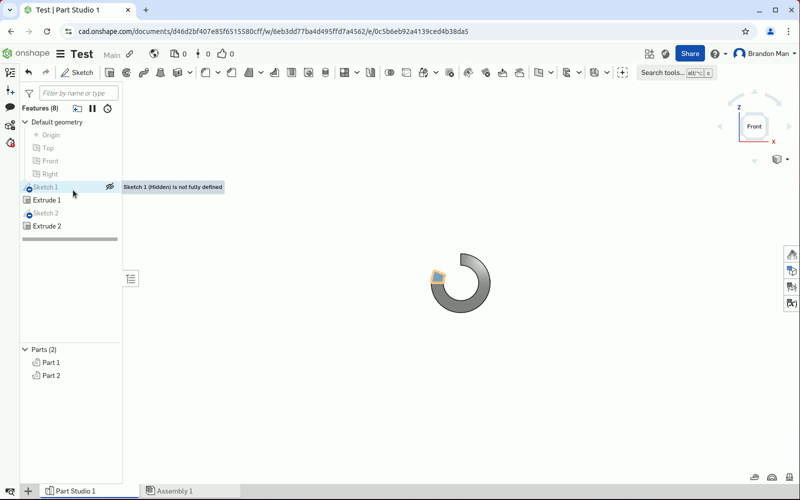
click(73, 189)
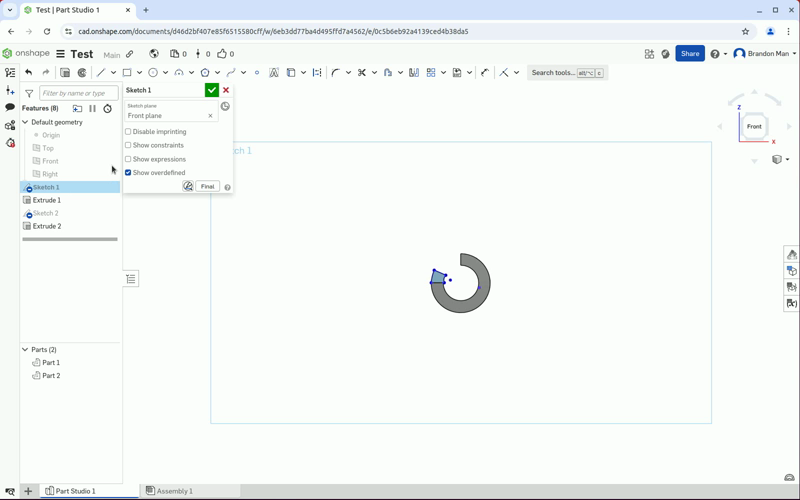
mouse_move(229, 92)
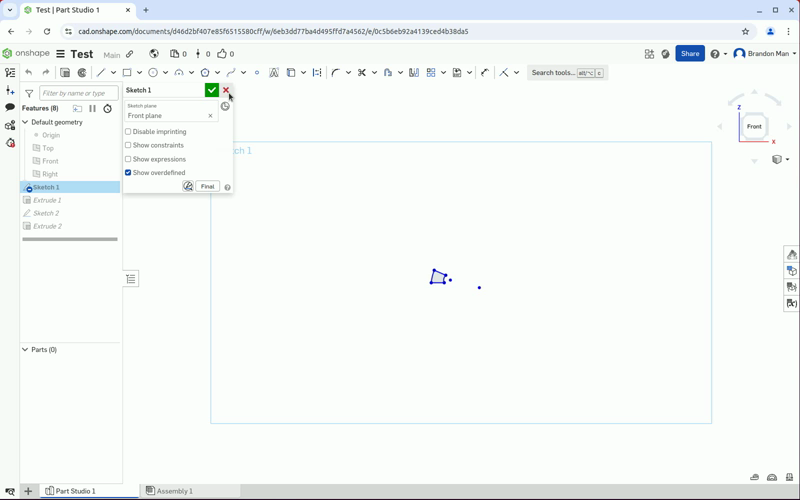
click(229, 92)
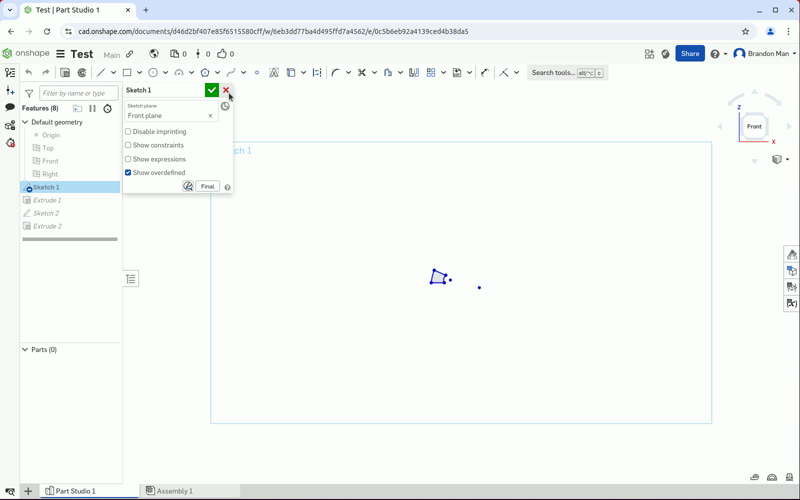
key(shift+s)
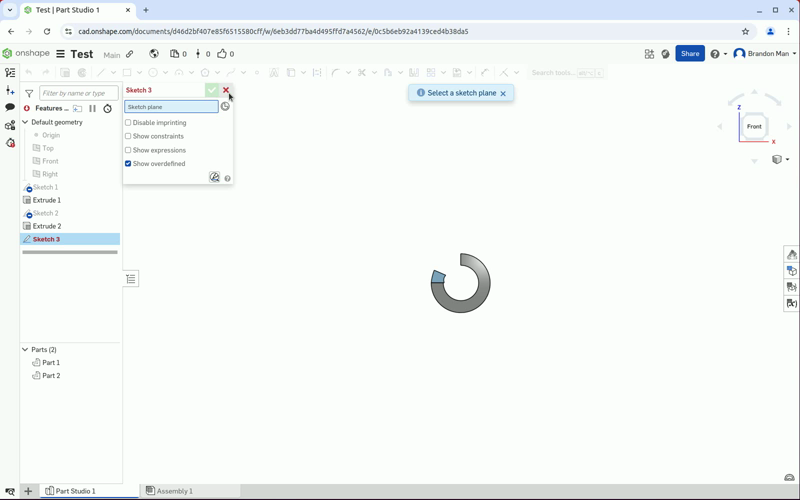
mouse_move(73, 163)
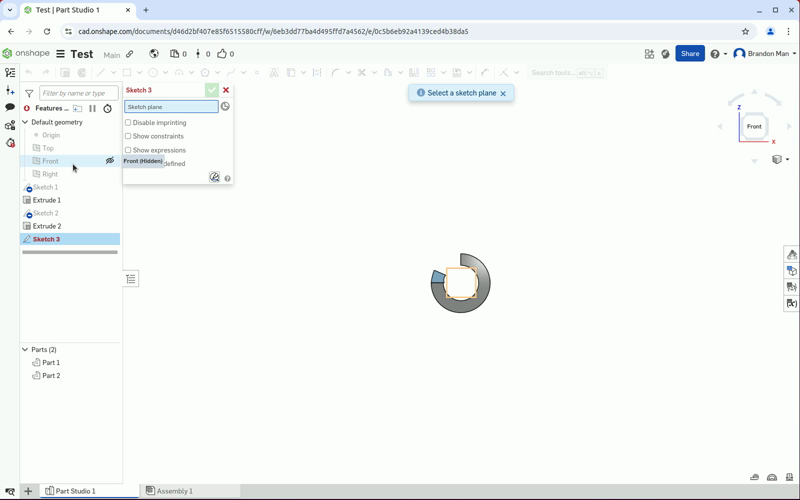
click(73, 163)
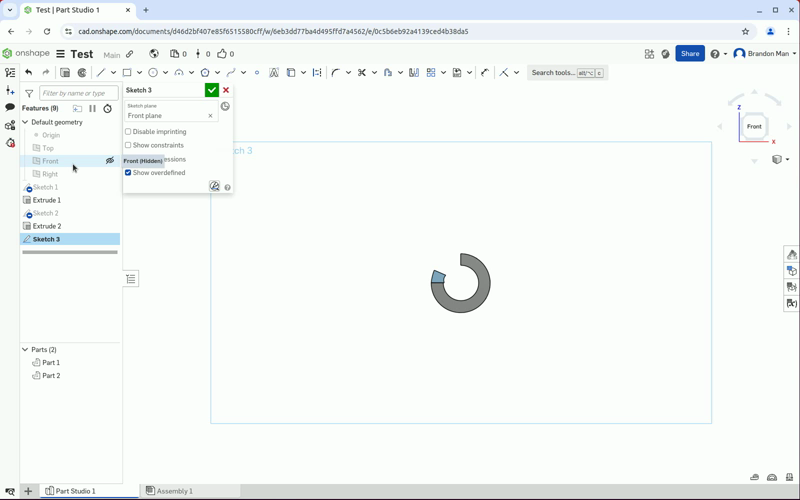
mouse_move(73, 352)
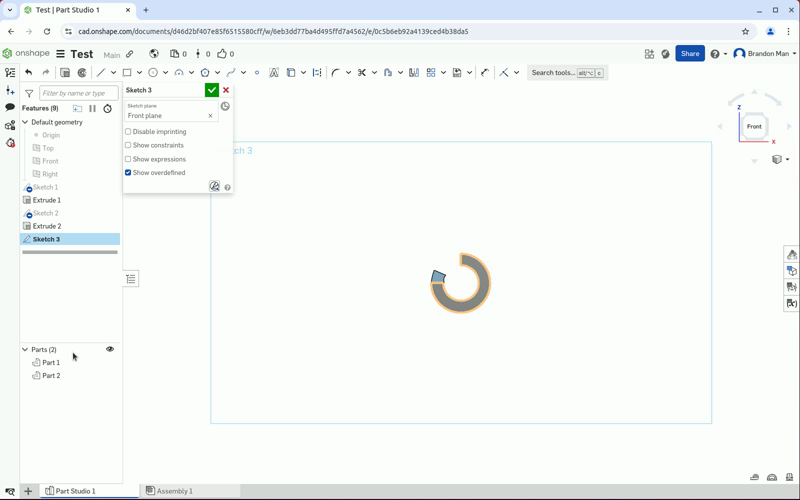
key(y)
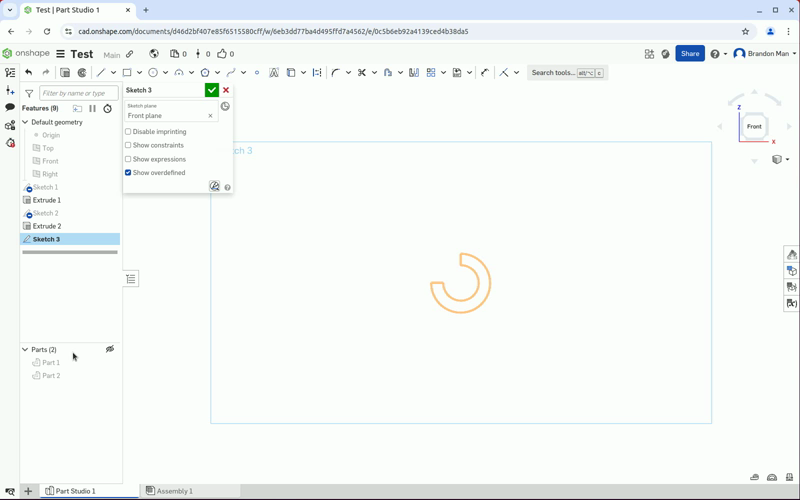
key(l)
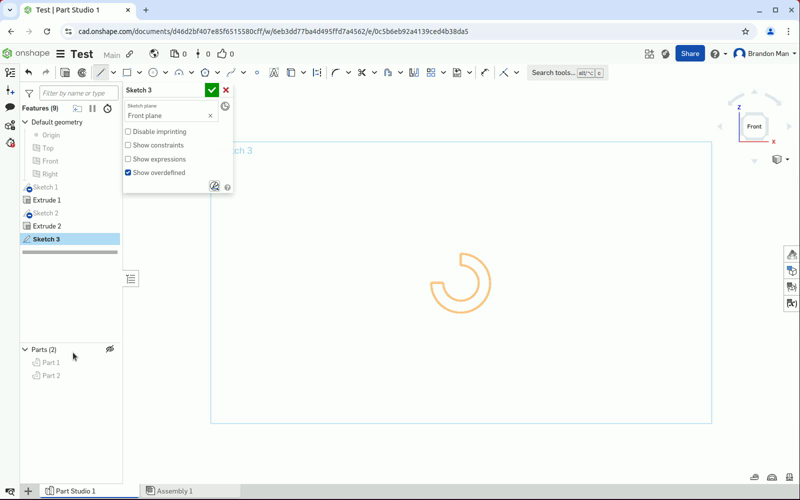
key_down(shift)
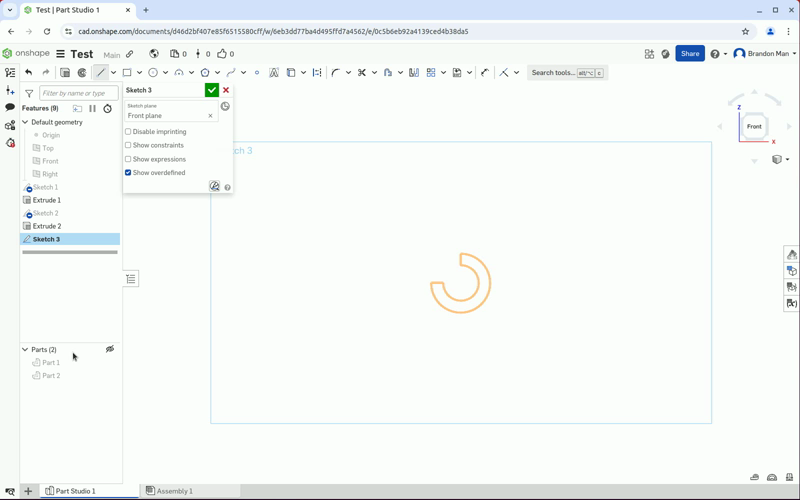
mouse_move(357, 238)
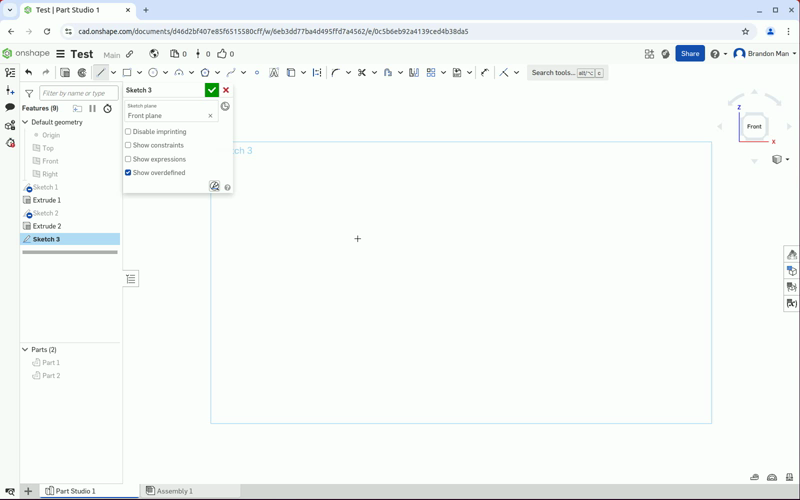
click(357, 238)
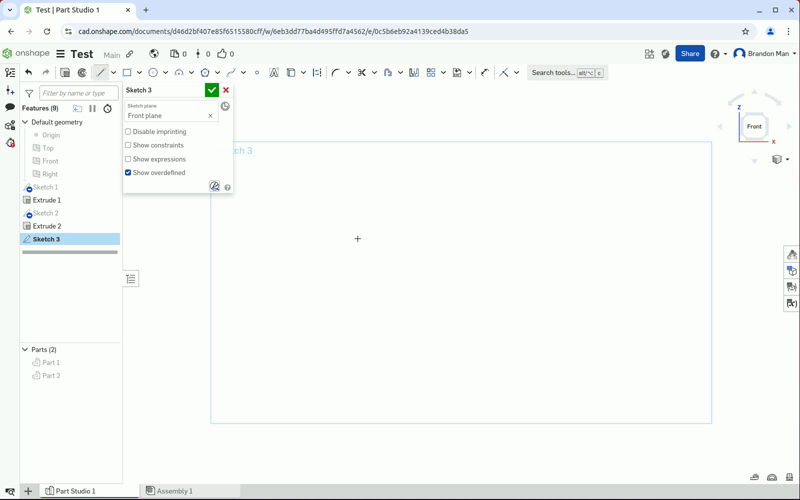
key_up(shift)
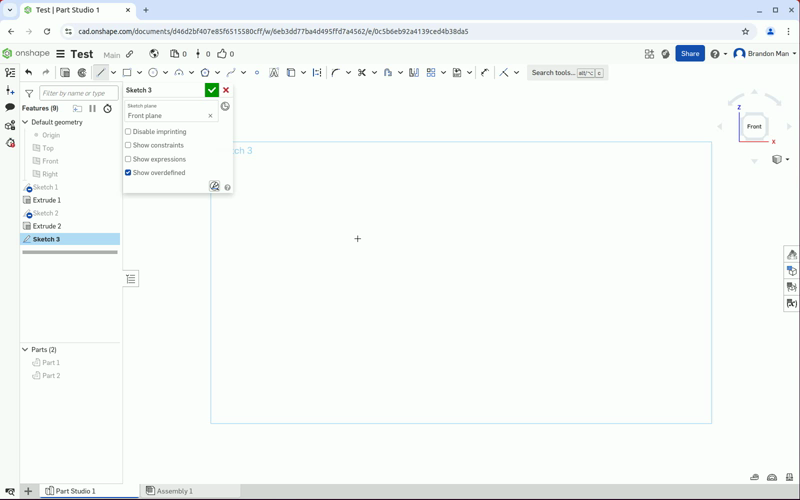
key_down(shift)
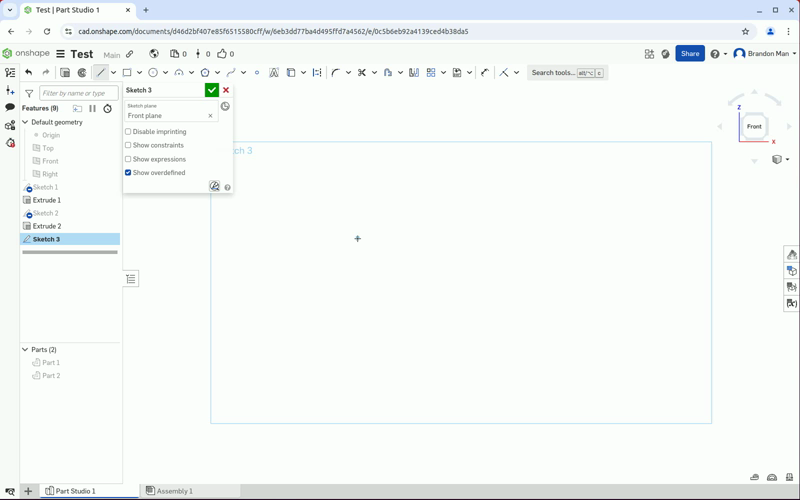
mouse_move(434, 272)
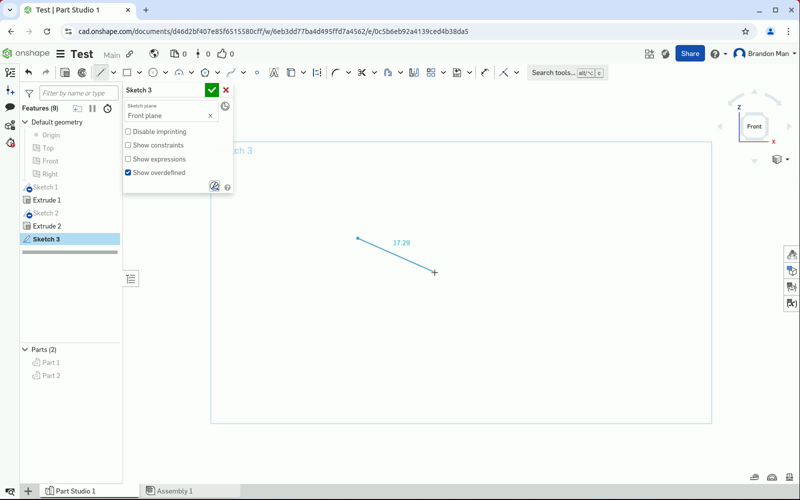
click(434, 272)
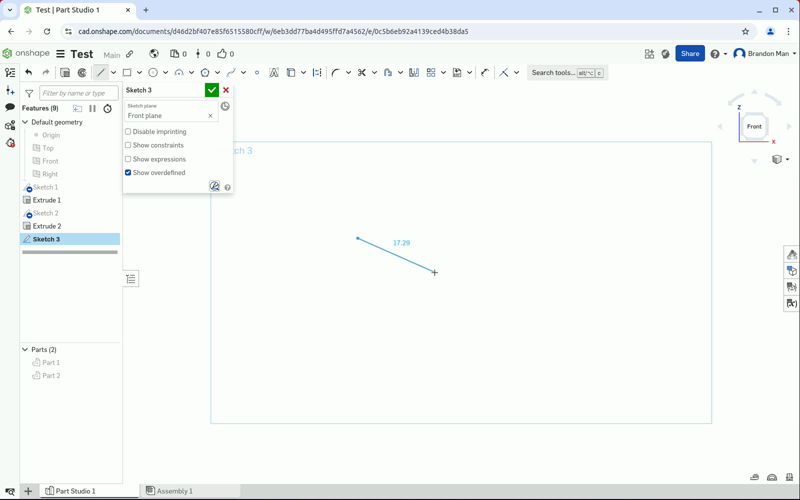
key_up(shift)
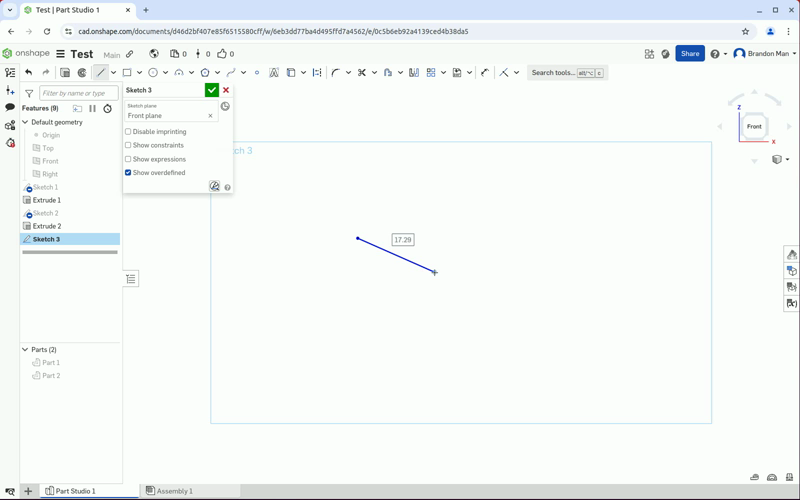
key(esc)
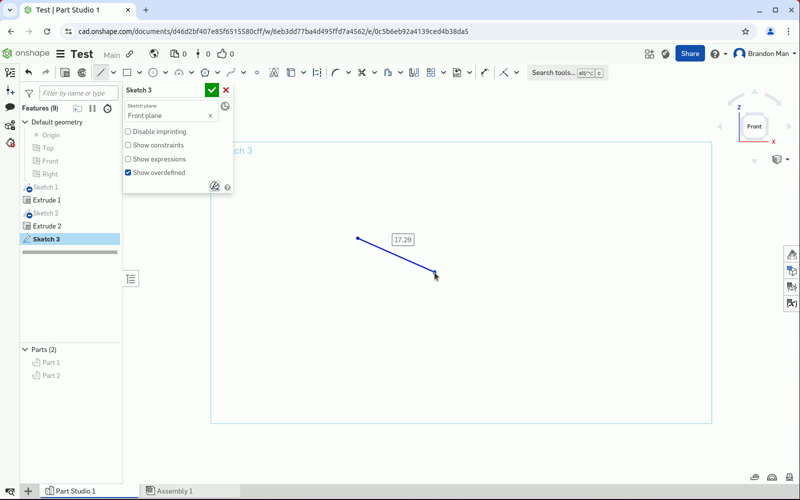
key(a)
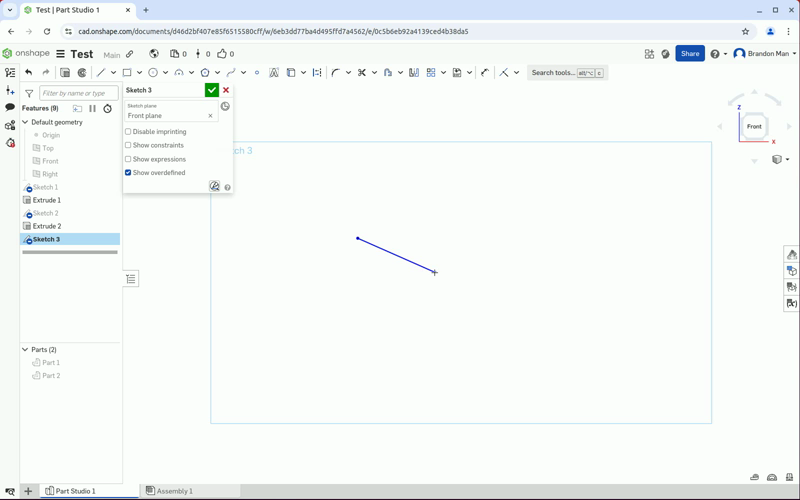
mouse_move(434, 272)
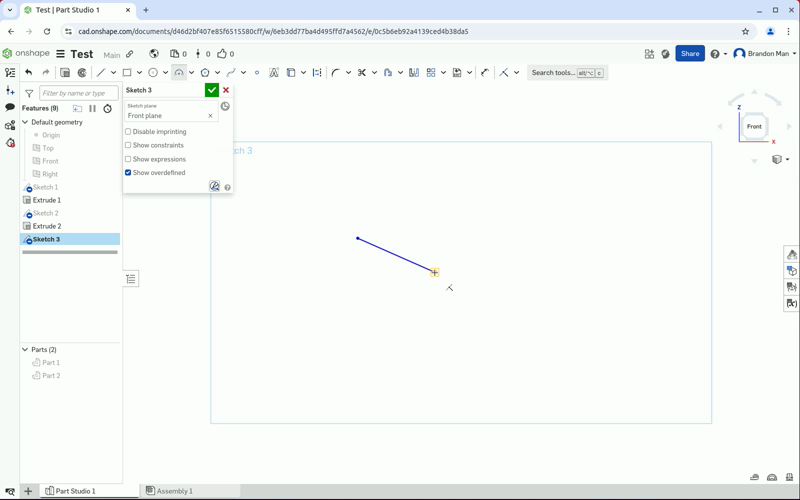
click(434, 272)
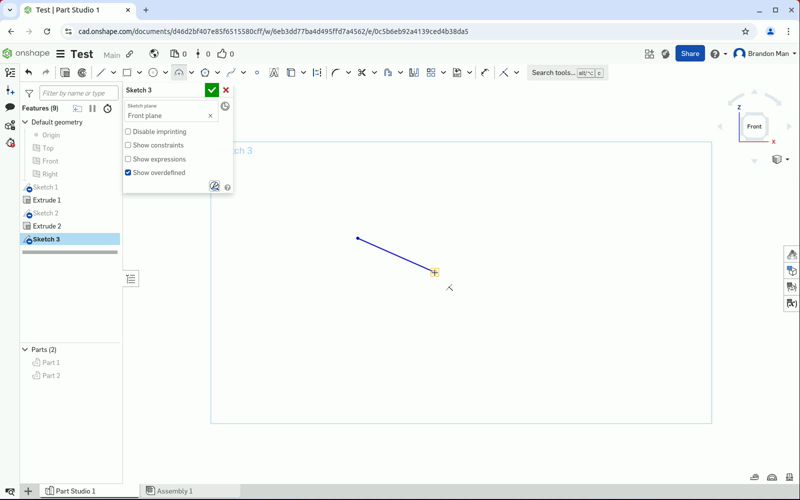
key_down(shift)
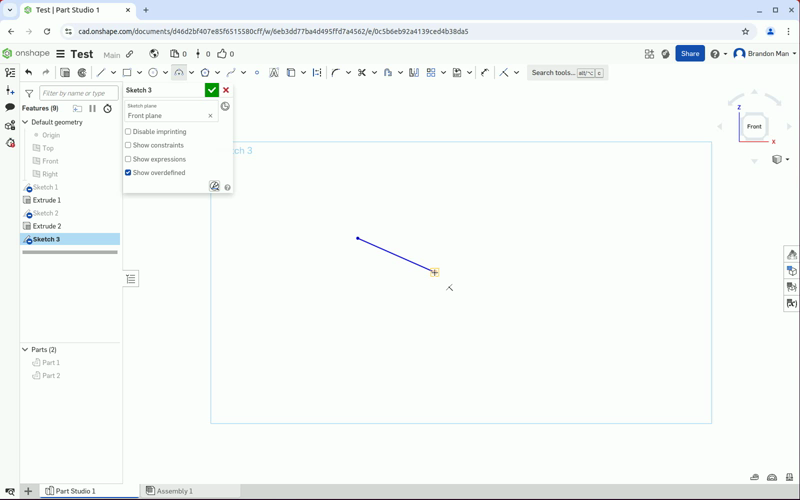
mouse_move(460, 254)
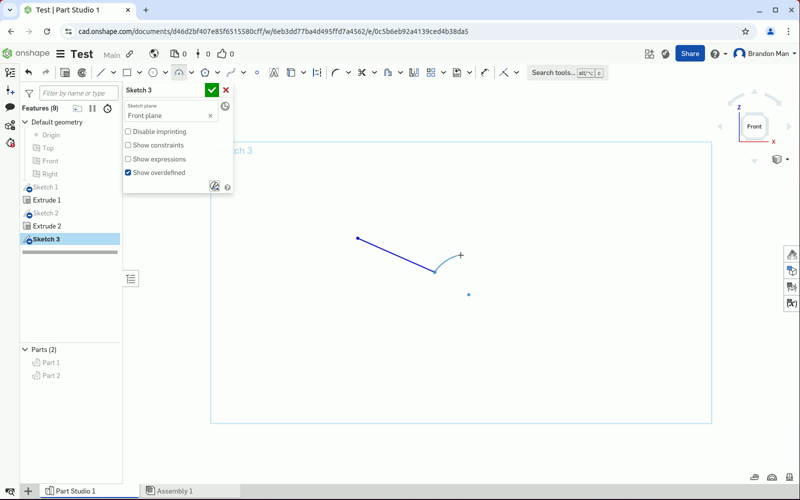
click(460, 254)
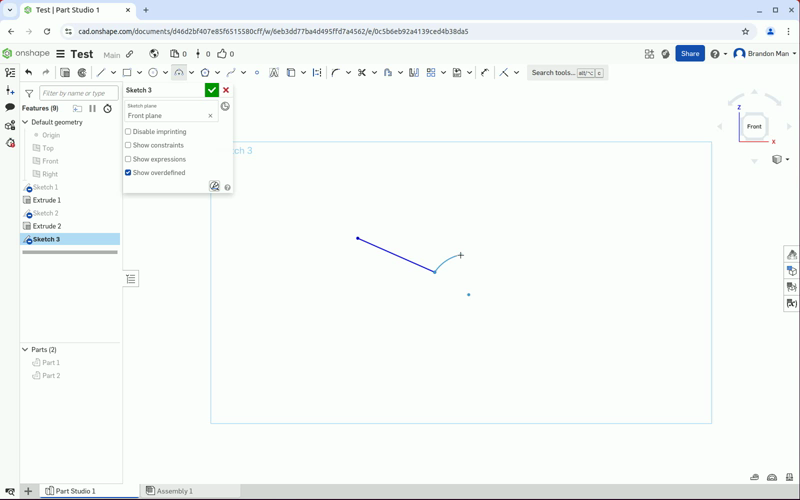
mouse_move(445, 259)
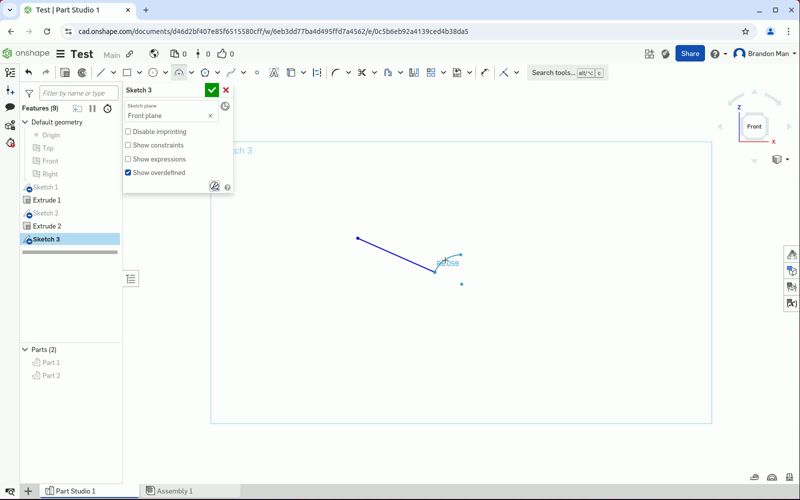
click(445, 259)
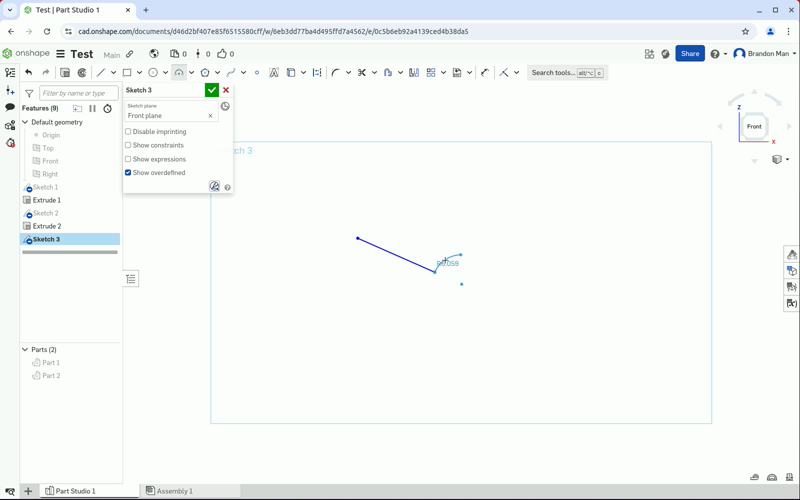
key_up(shift)
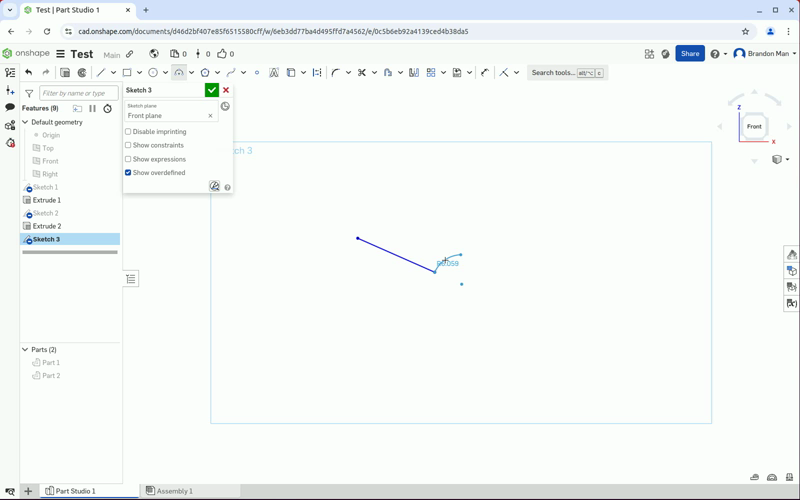
key(esc)
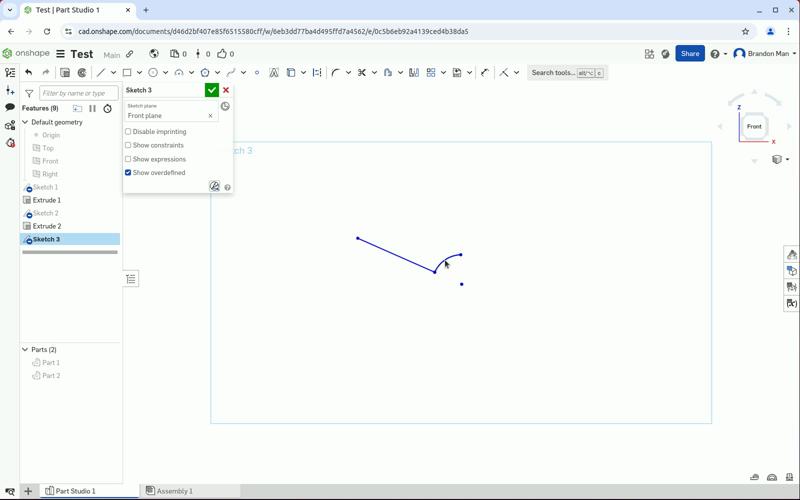
key(l)
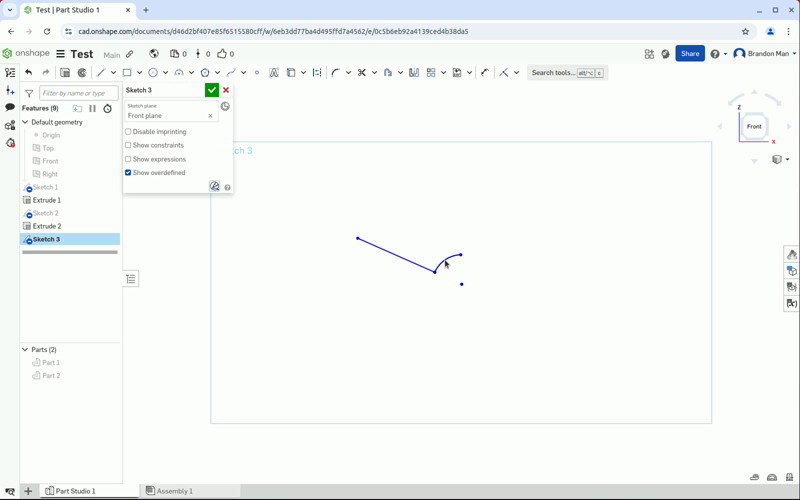
mouse_move(460, 254)
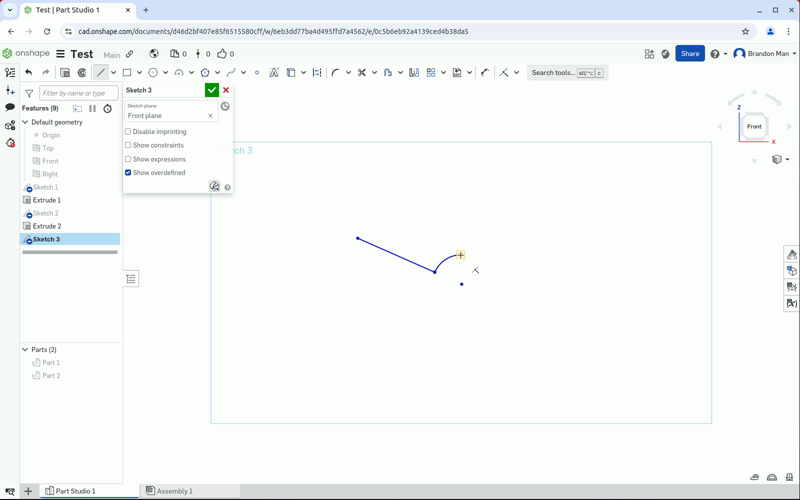
click(460, 254)
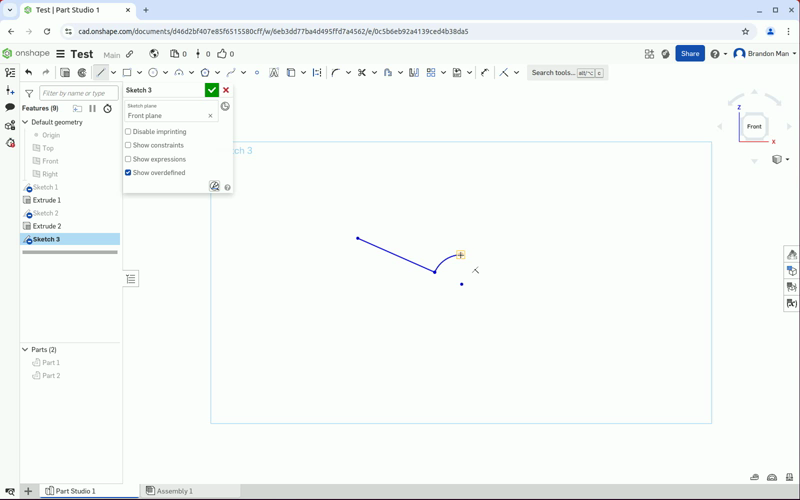
key_down(shift)
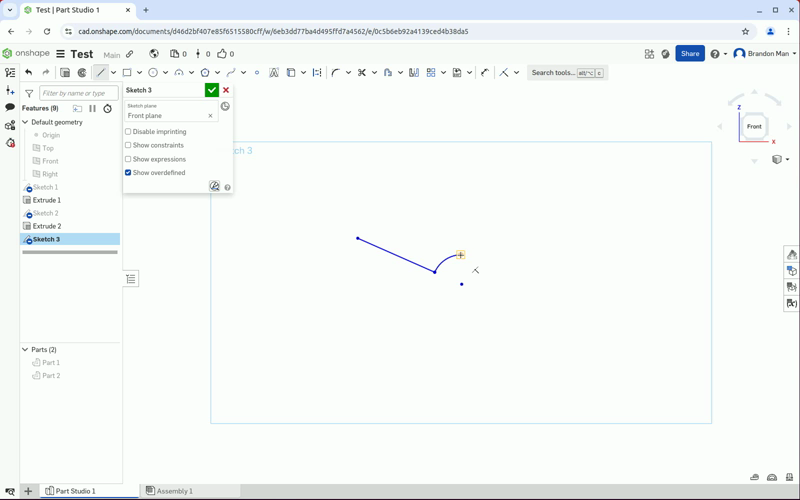
mouse_move(460, 170)
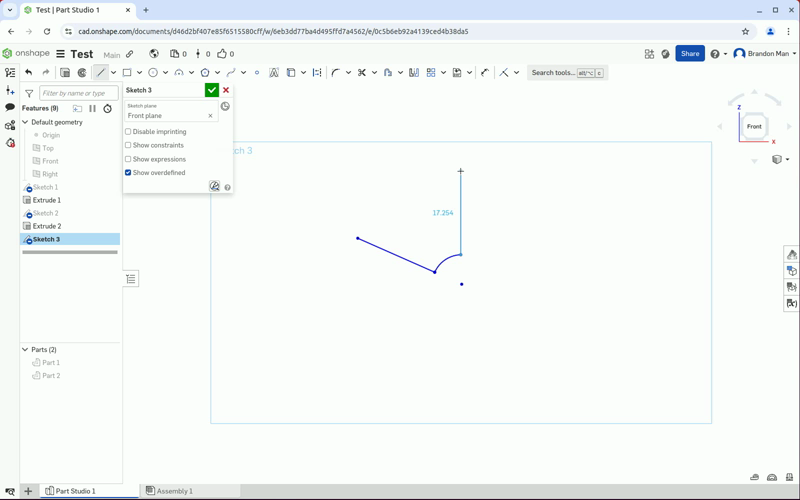
click(460, 170)
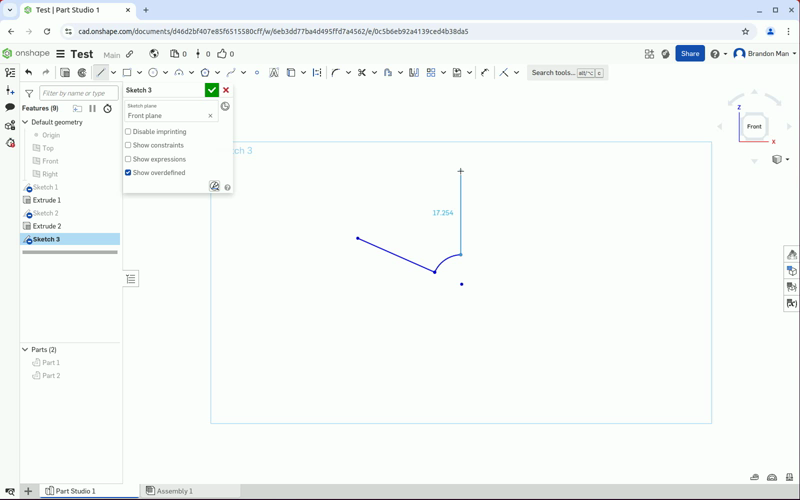
key_up(shift)
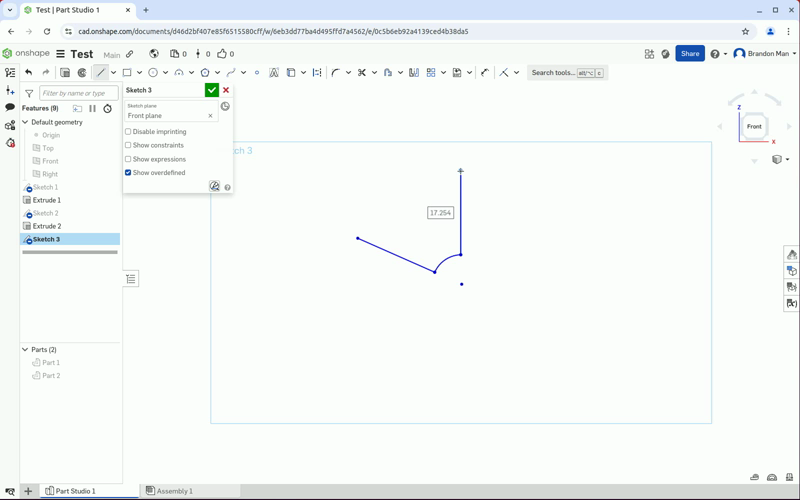
key(esc)
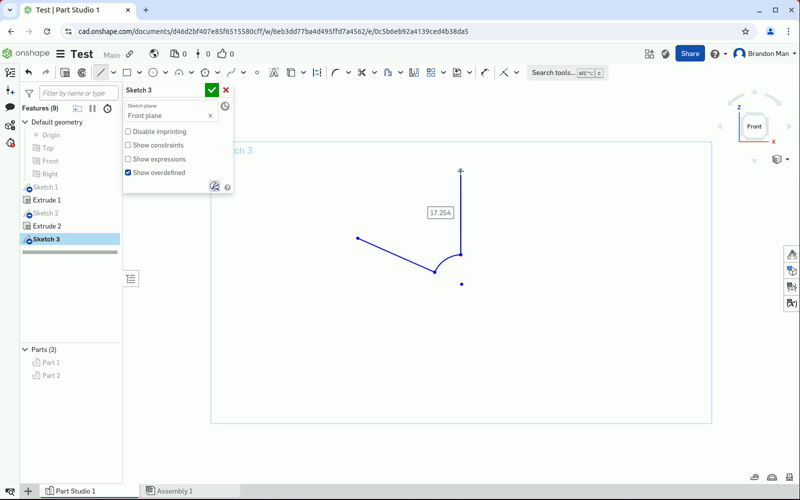
key(a)
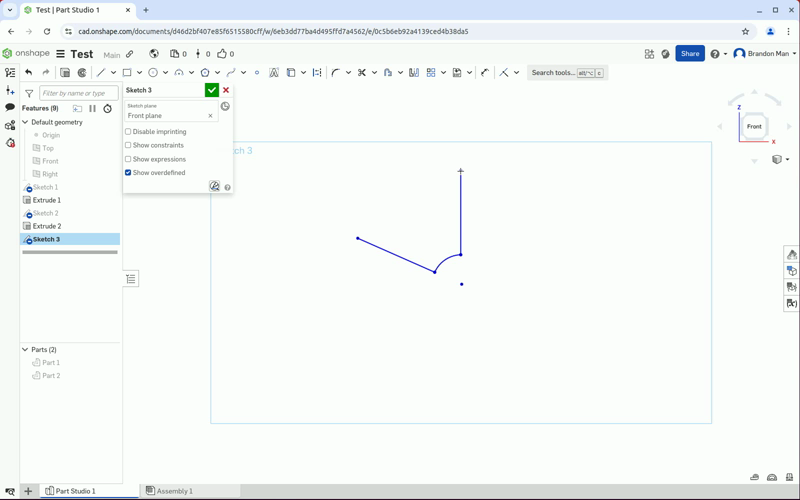
mouse_move(460, 170)
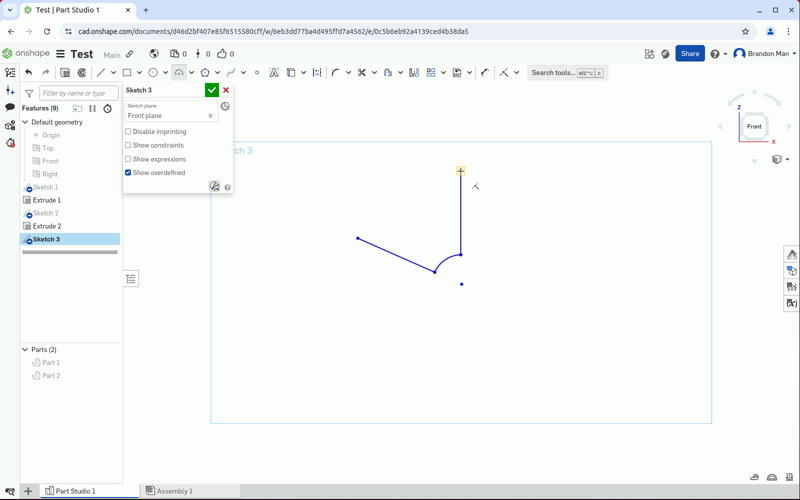
click(460, 170)
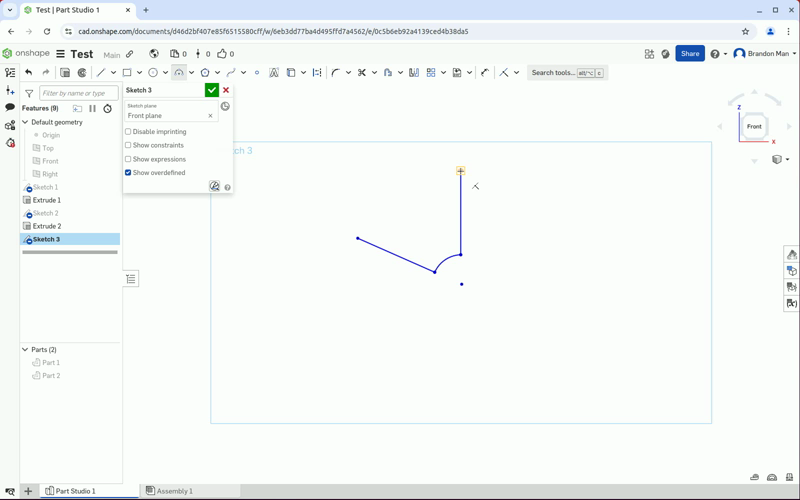
mouse_move(357, 238)
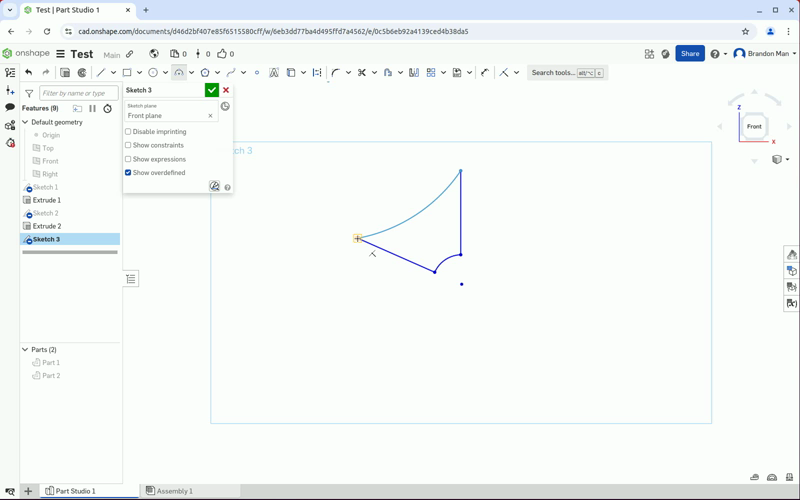
click(357, 238)
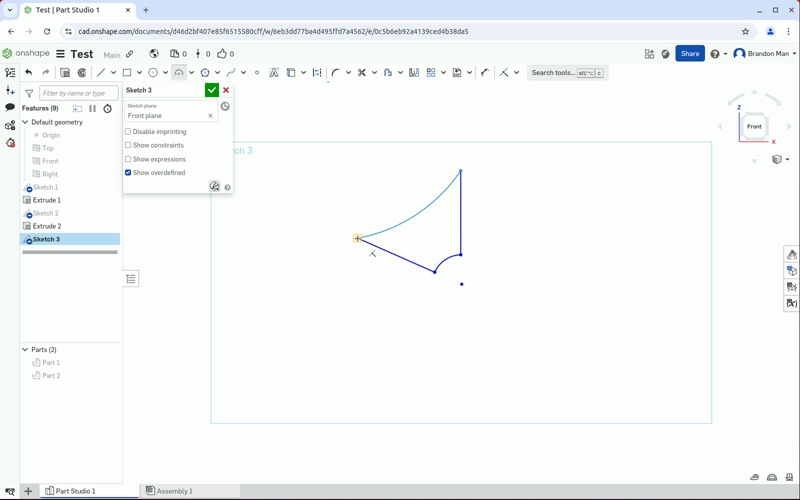
key_down(shift)
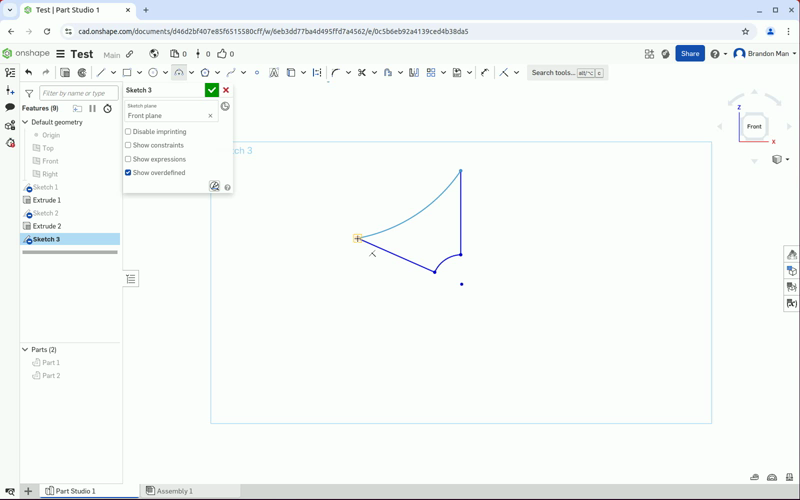
mouse_move(399, 189)
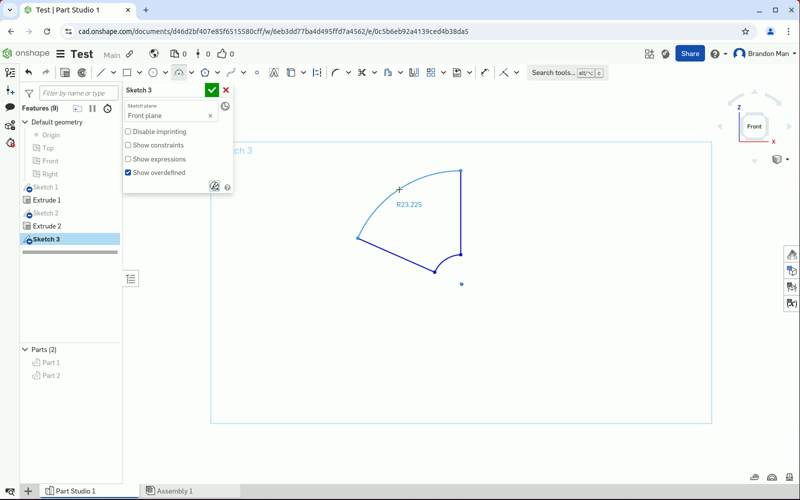
click(399, 189)
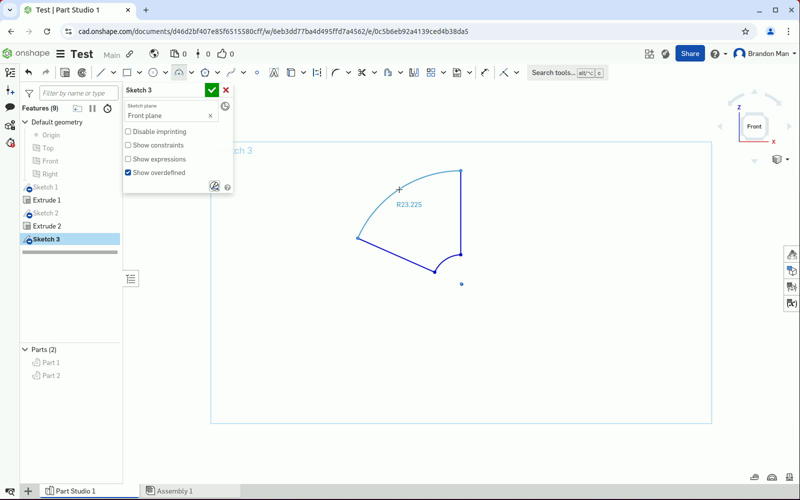
key_up(shift)
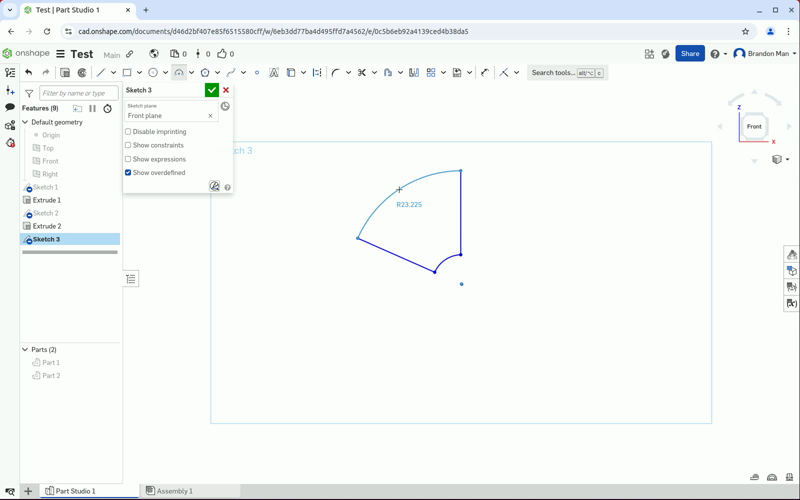
key(esc)
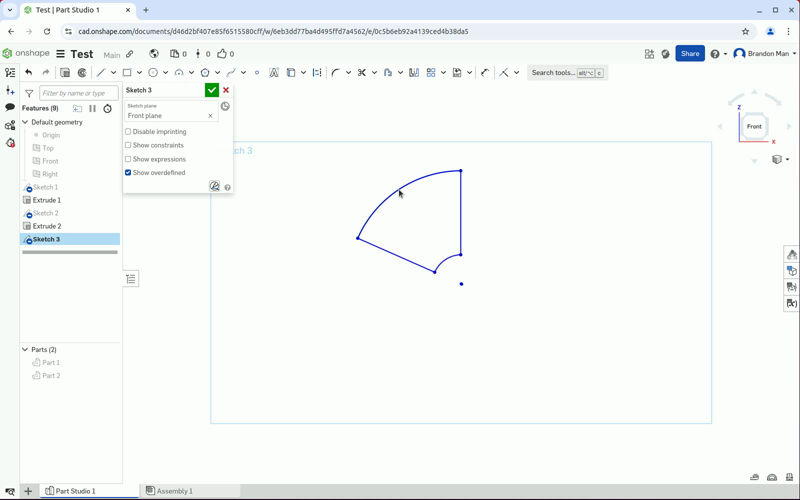
key(c)
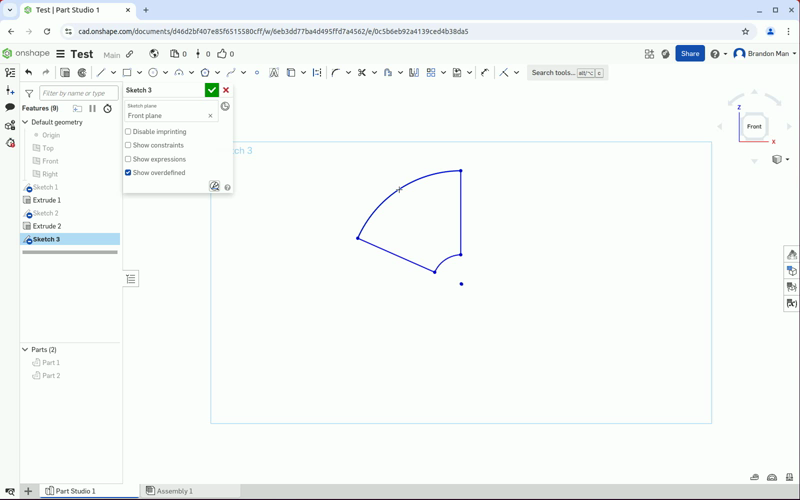
key_down(shift)
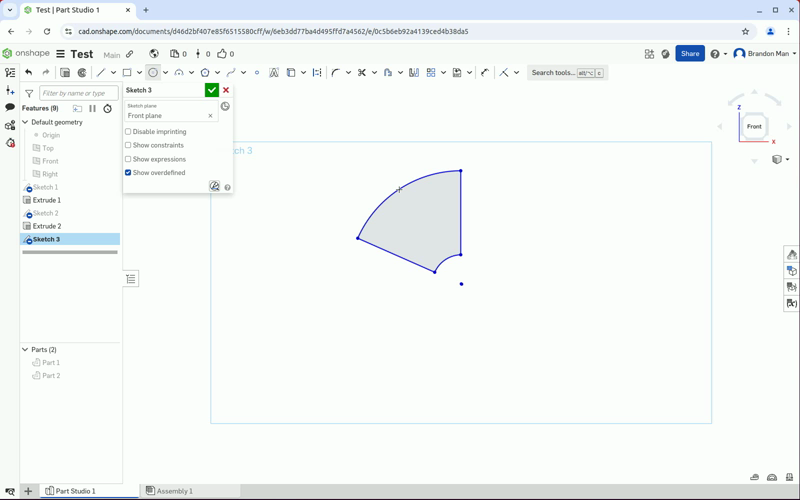
mouse_move(389, 219)
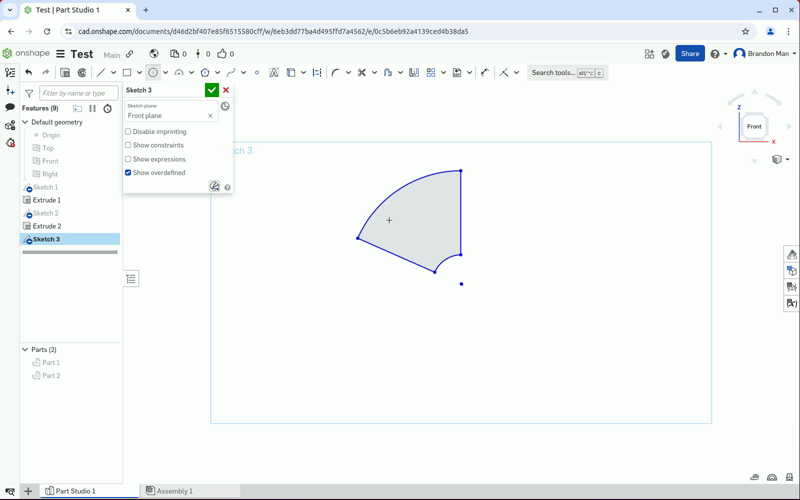
click(389, 219)
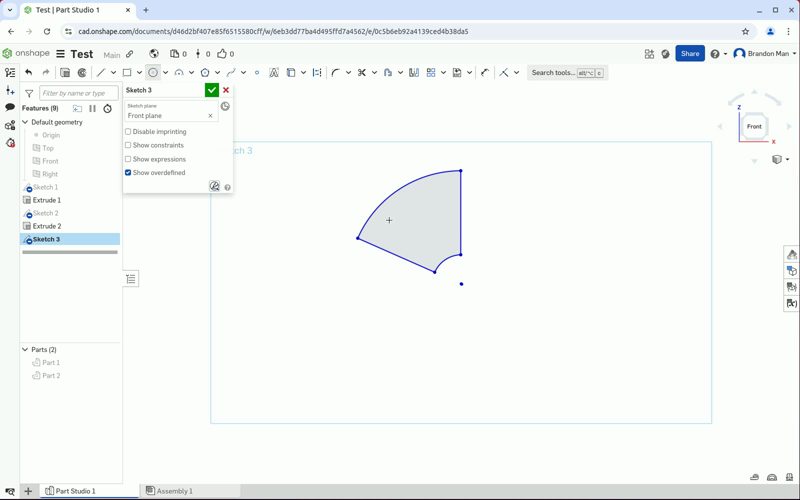
key_up(shift)
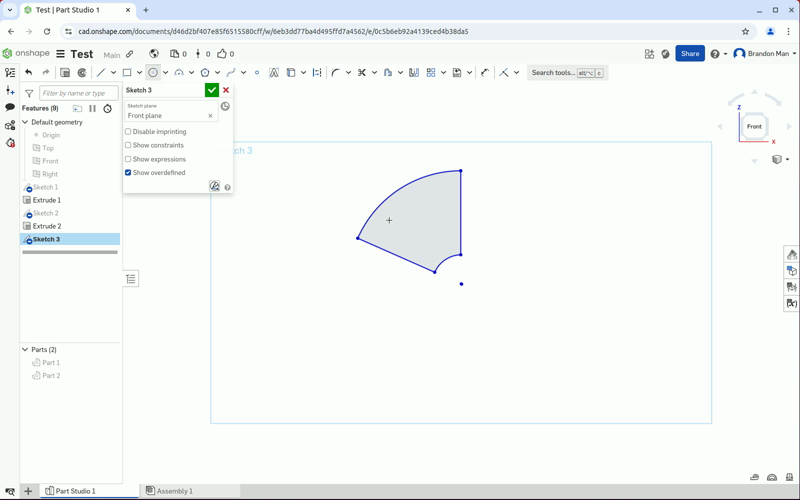
mouse_move(396, 219)
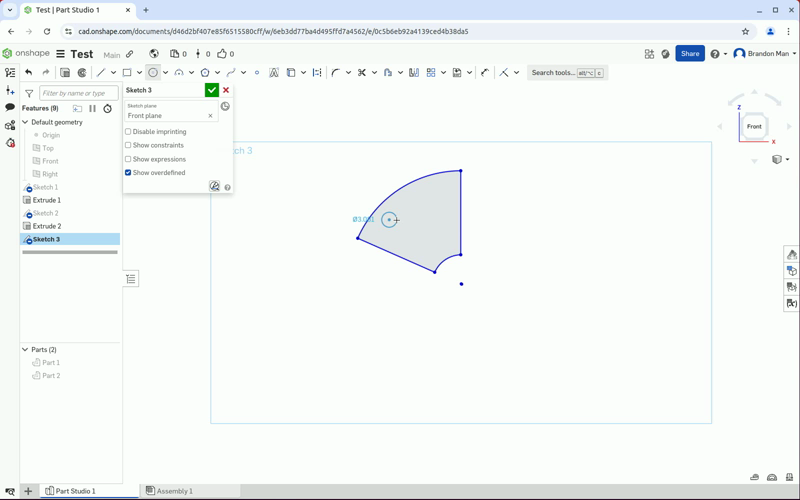
click(396, 219)
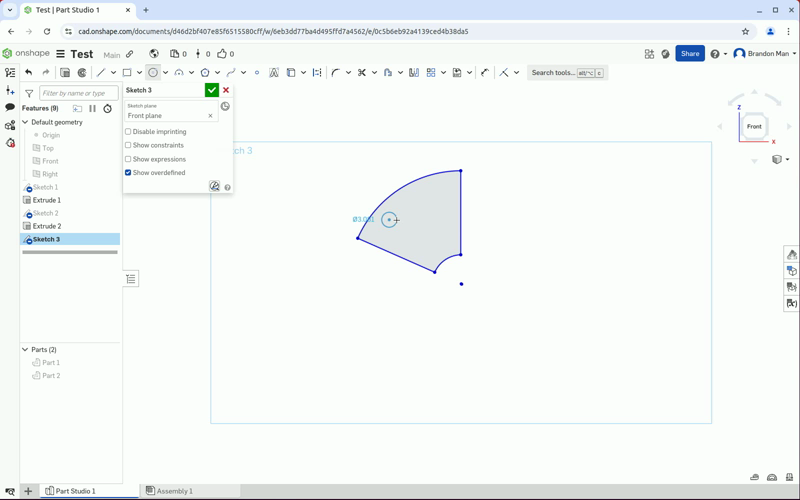
key(esc)
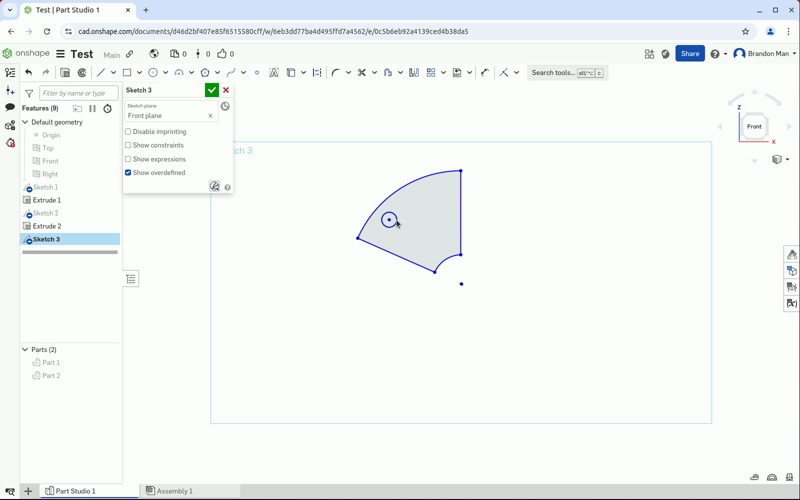
key(c)
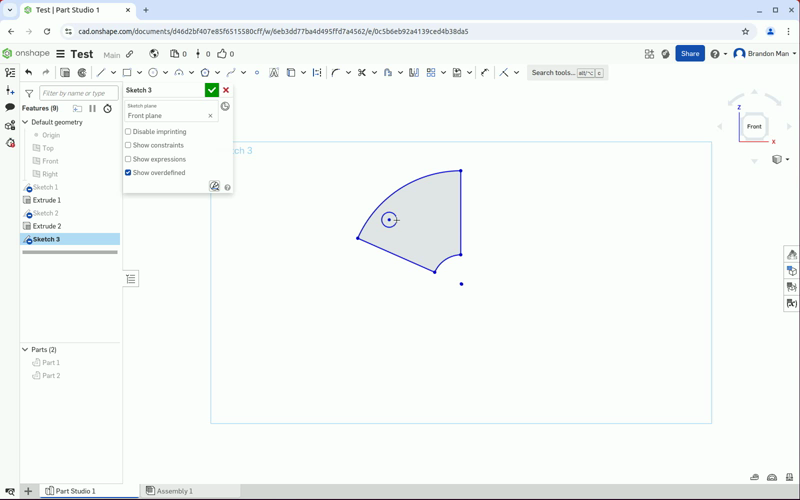
key_down(shift)
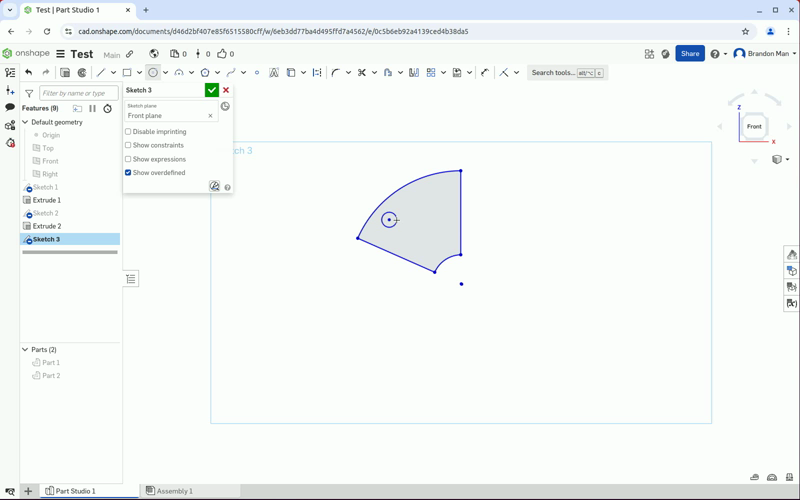
mouse_move(416, 243)
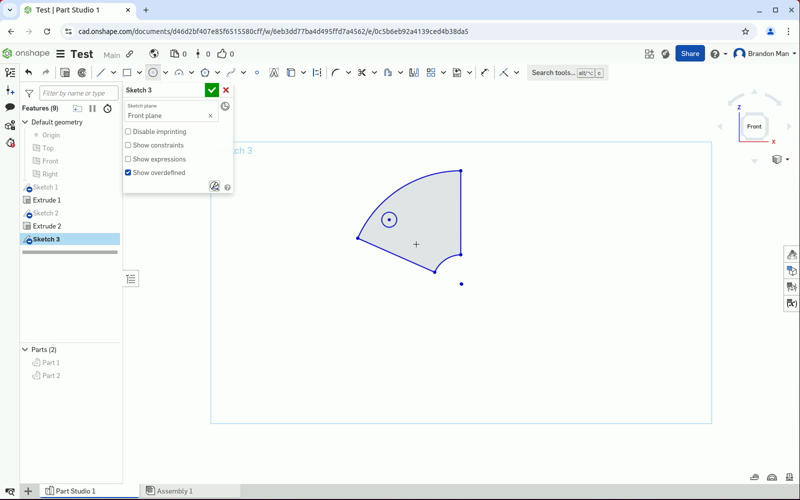
click(416, 243)
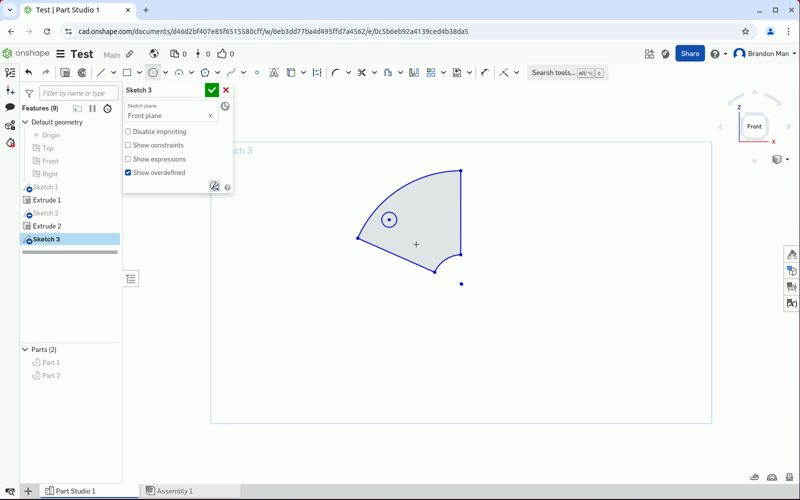
key_up(shift)
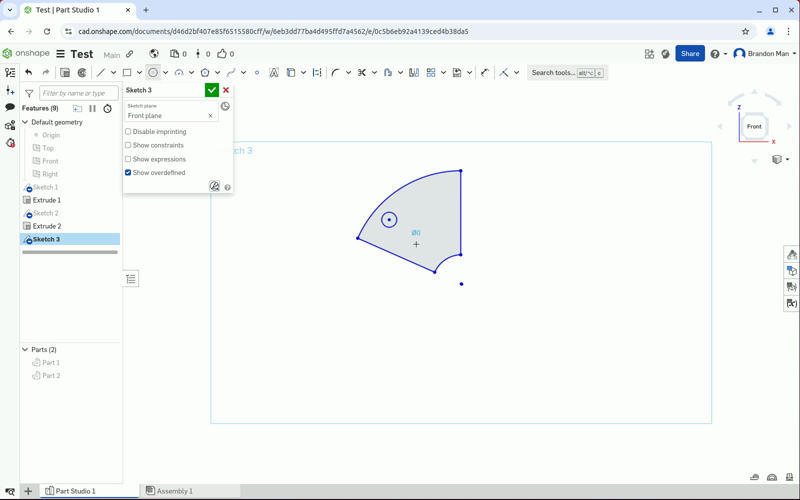
mouse_move(423, 243)
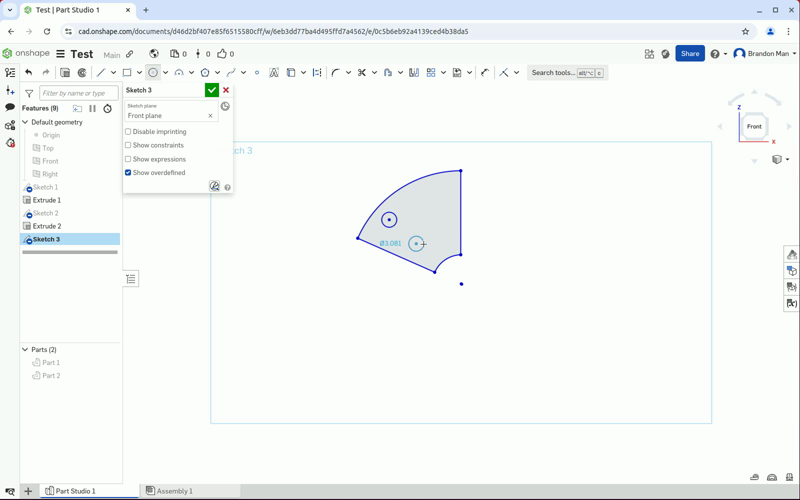
click(423, 243)
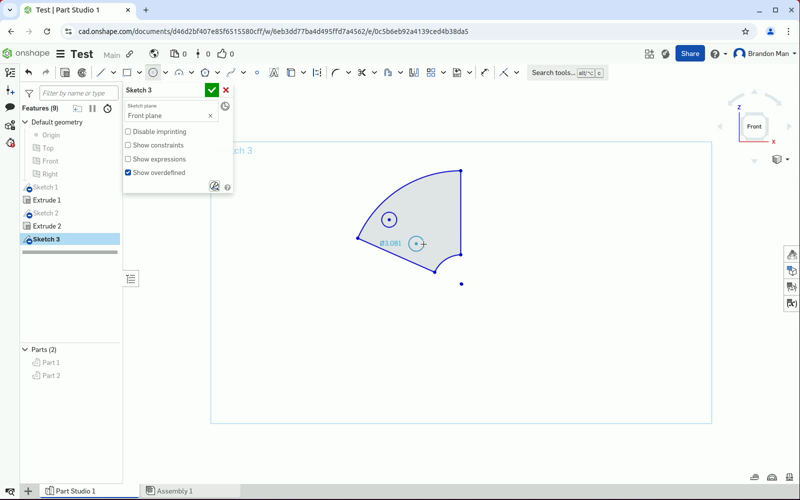
key(esc)
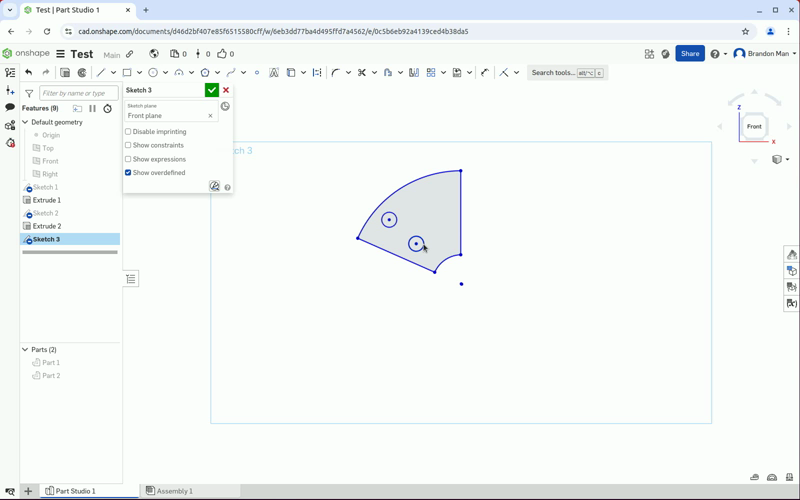
key(c)
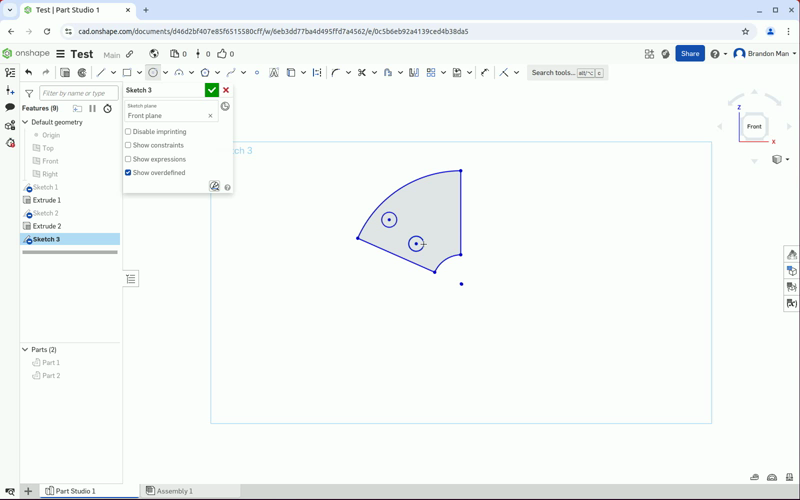
key_down(shift)
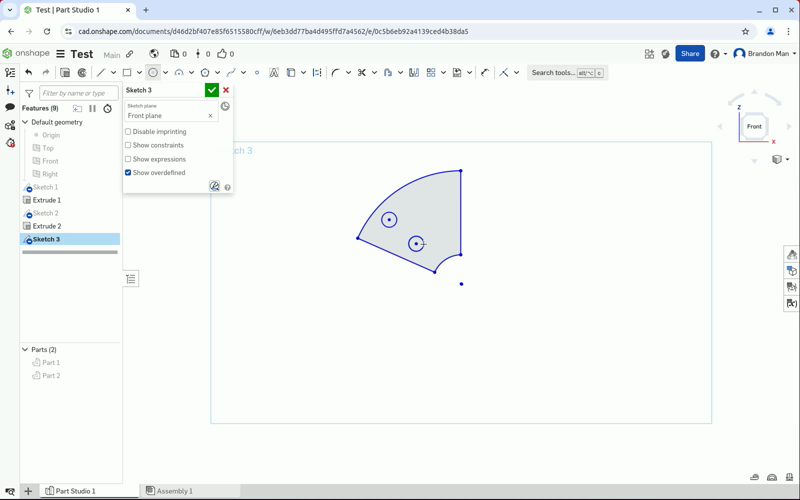
mouse_move(426, 195)
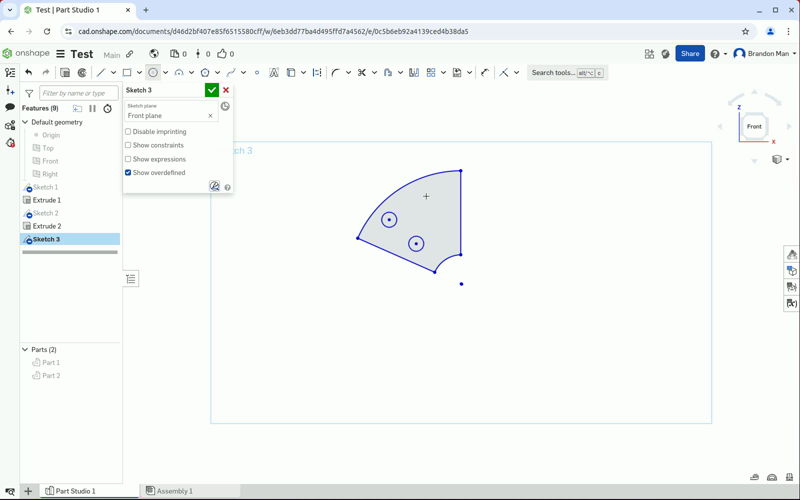
click(426, 195)
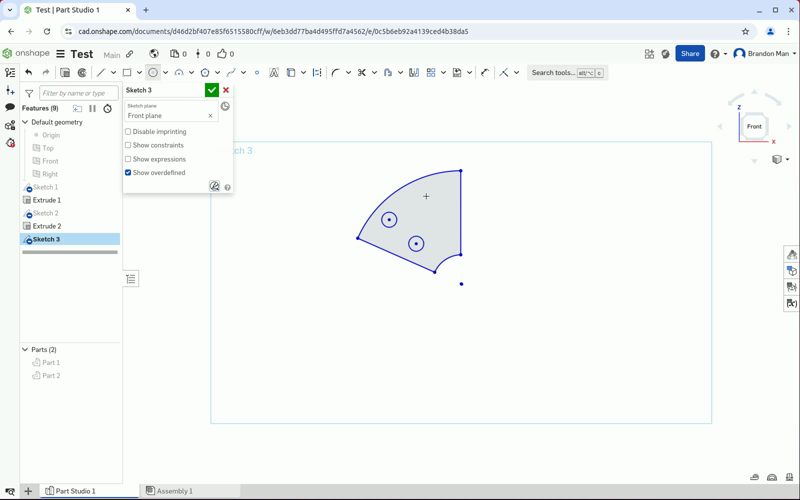
key_up(shift)
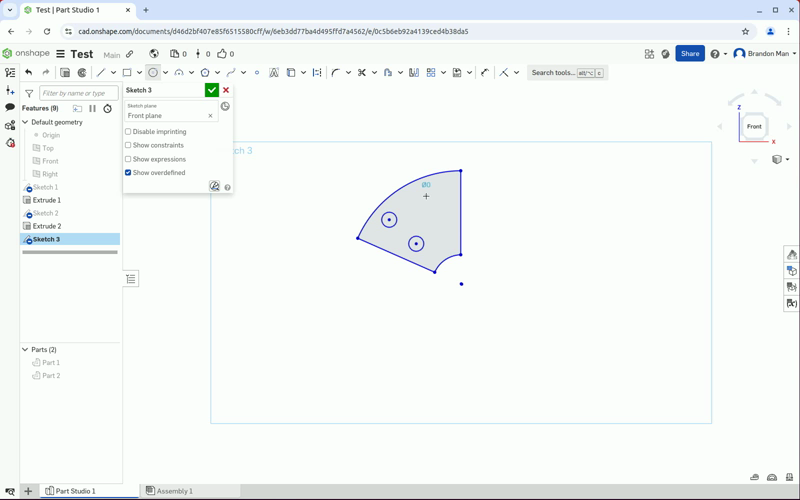
mouse_move(433, 195)
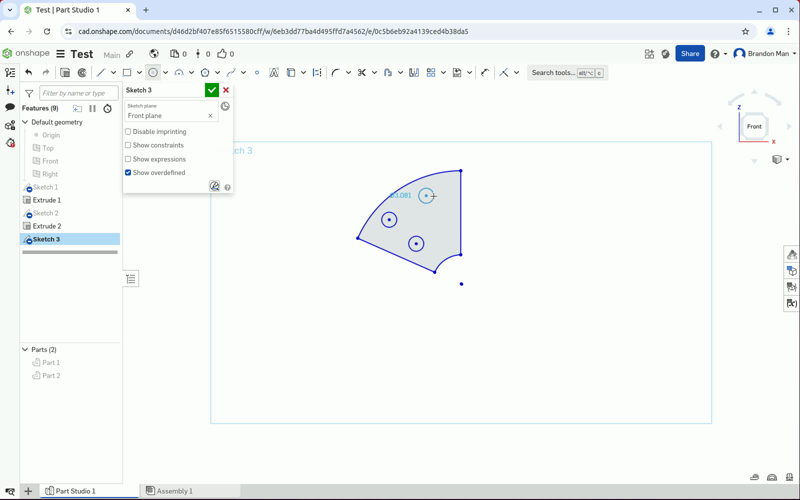
click(433, 195)
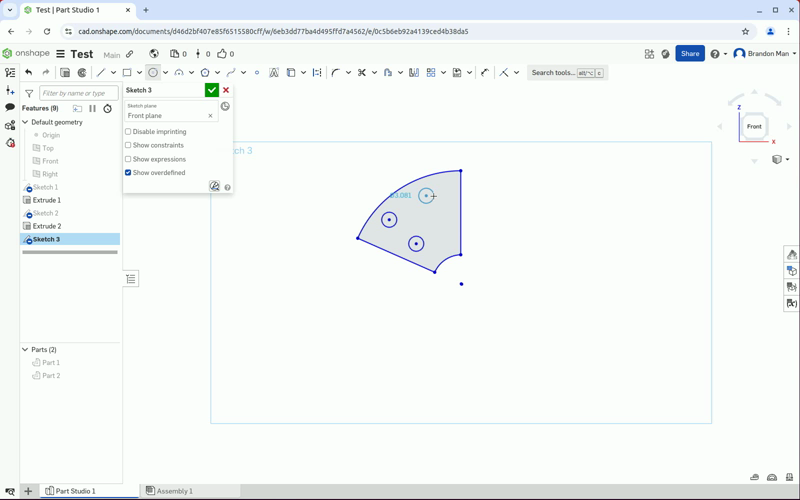
key(esc)
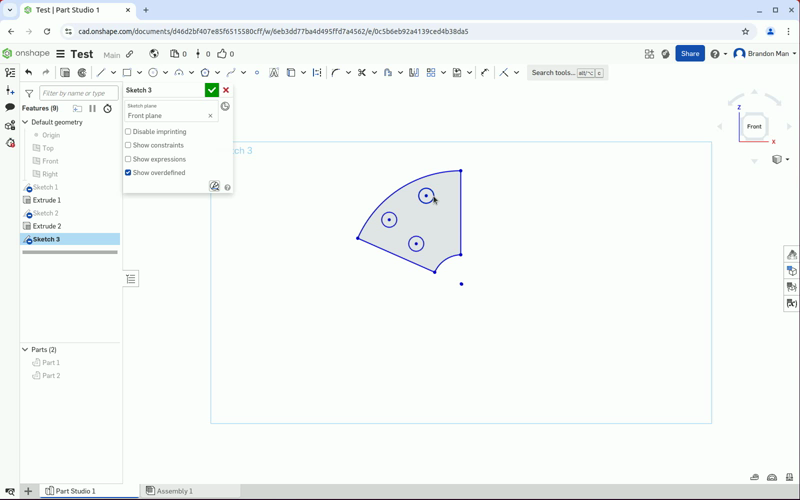
key(c)
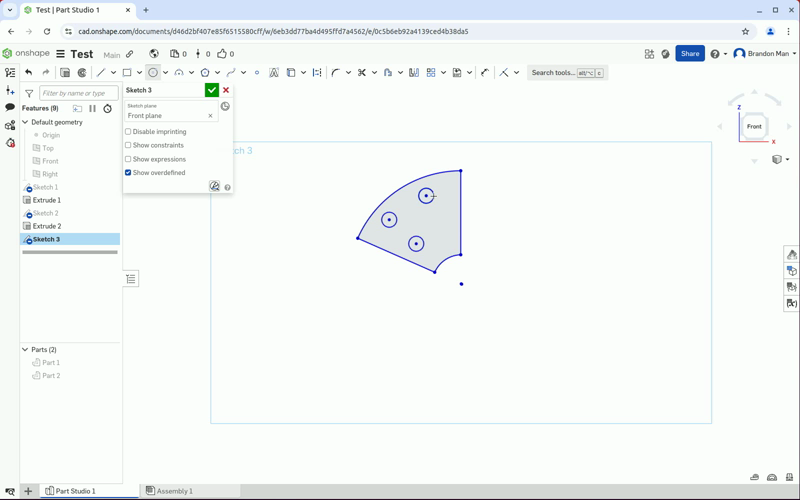
key_down(shift)
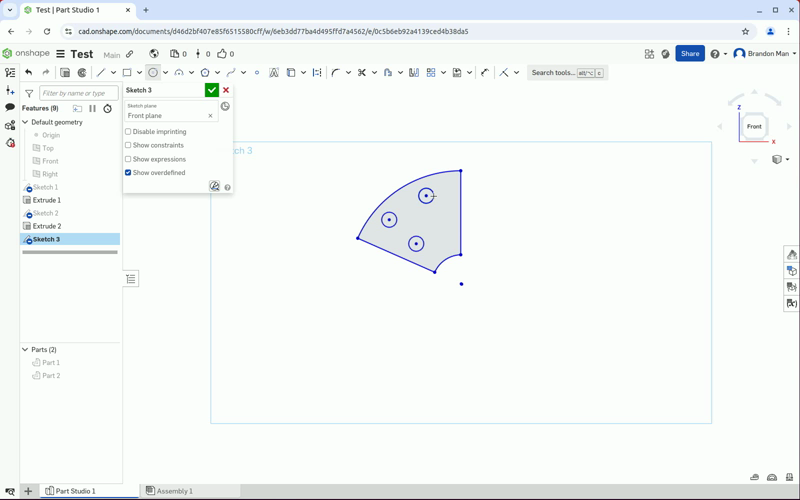
mouse_move(440, 229)
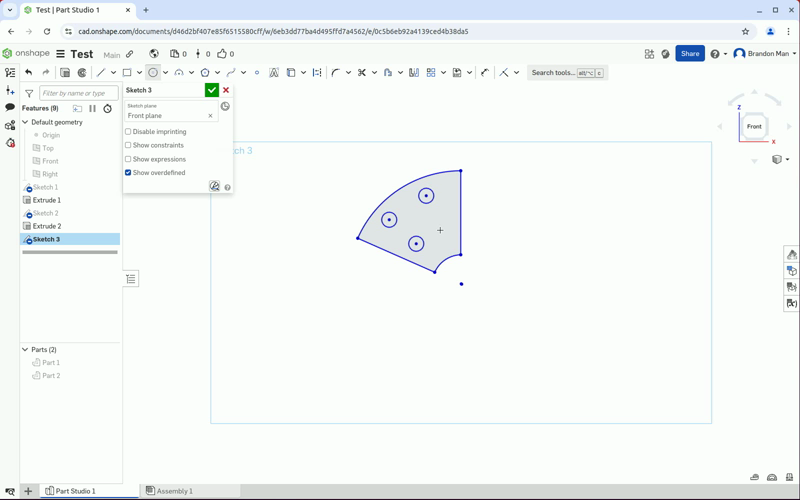
click(440, 229)
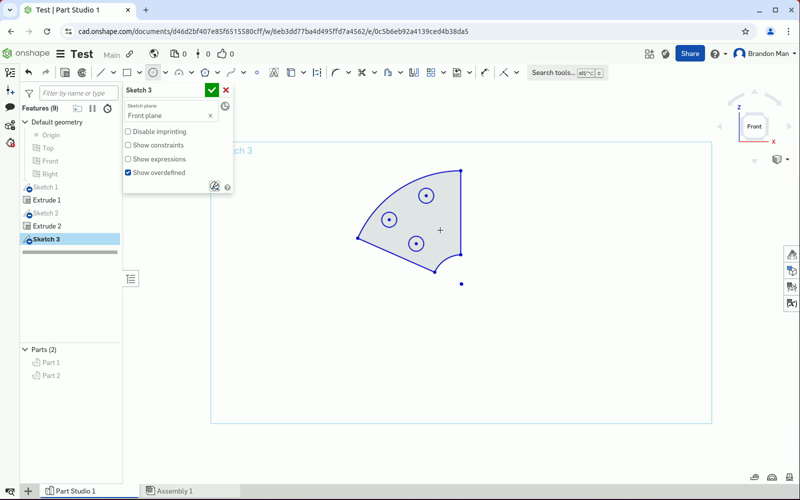
key_up(shift)
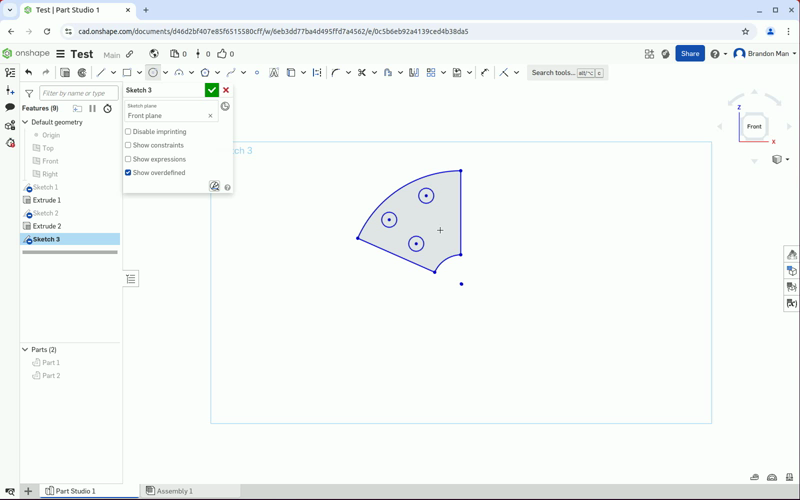
mouse_move(447, 229)
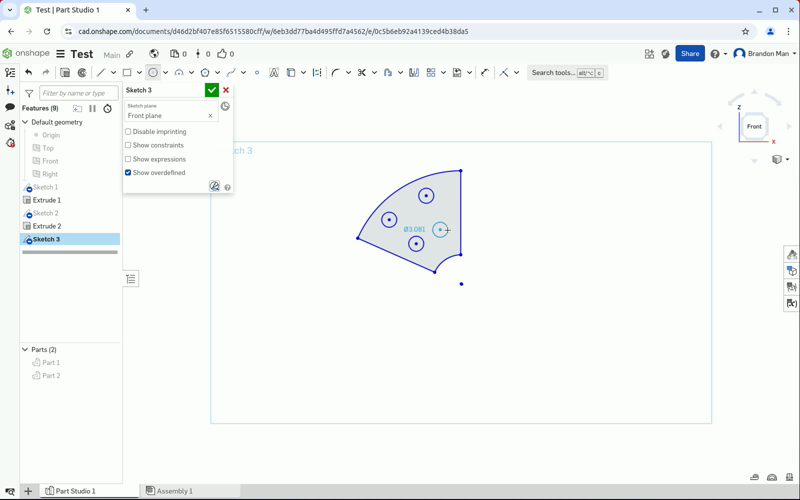
click(447, 229)
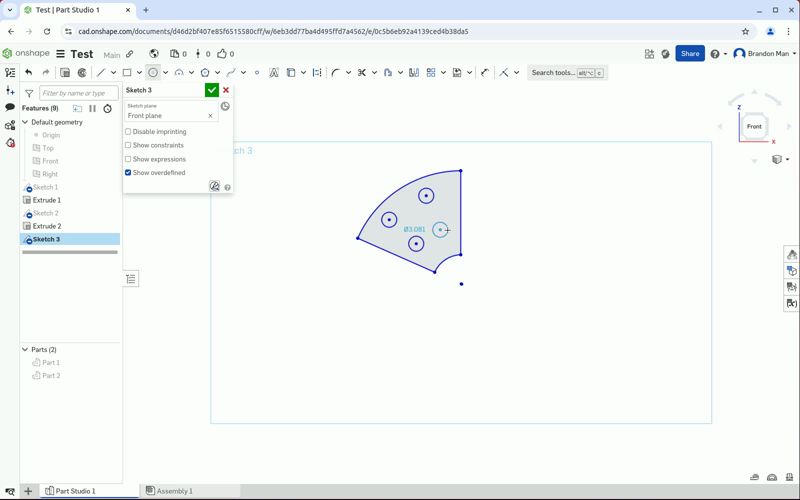
key(esc)
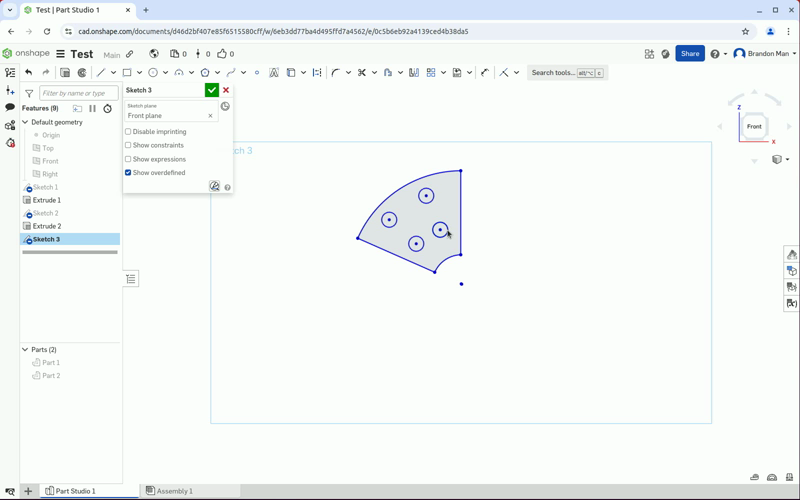
mouse_move(382, 241)
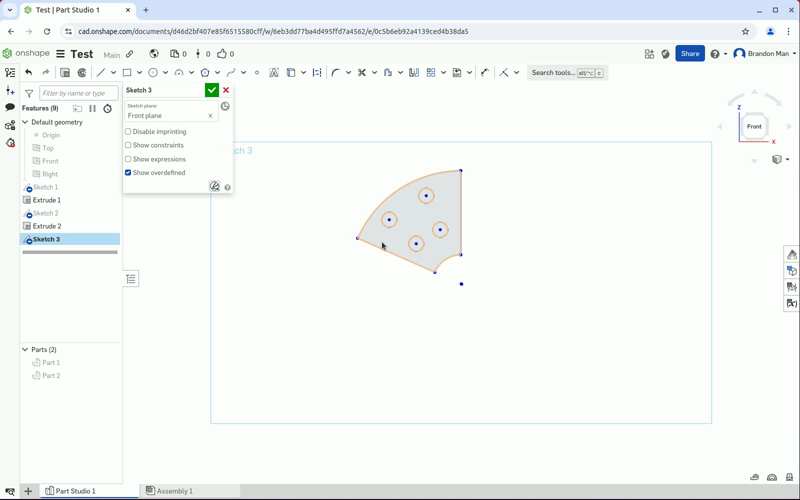
click(382, 241)
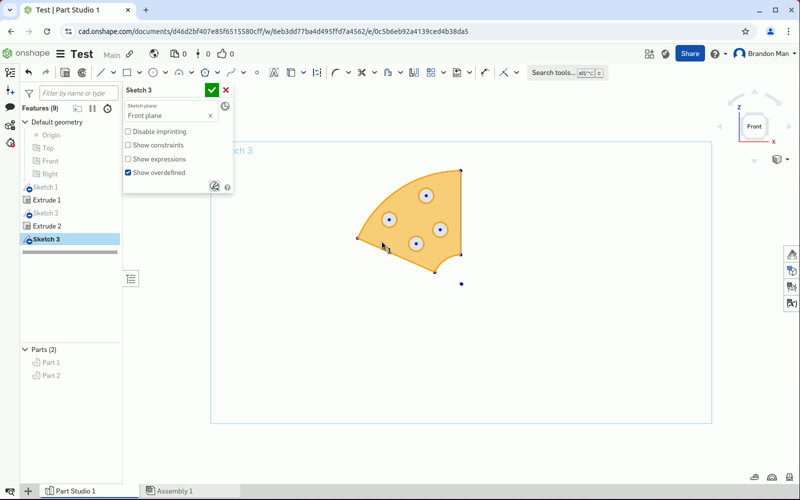
mouse_move(73, 352)
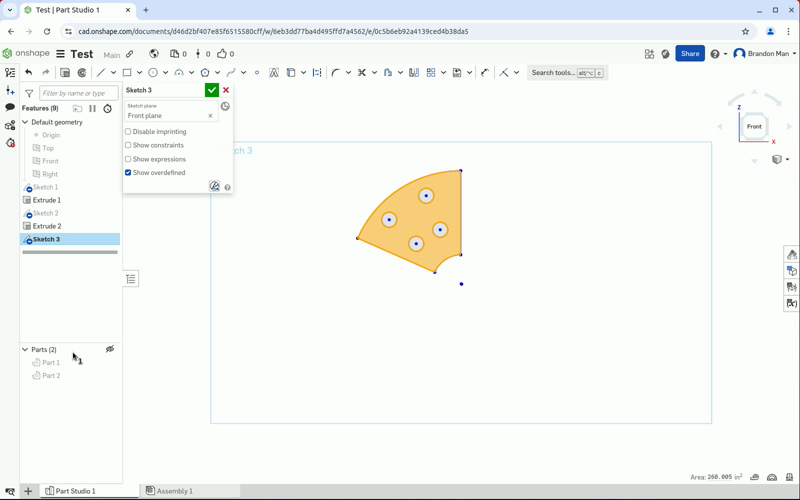
key(shift+y)
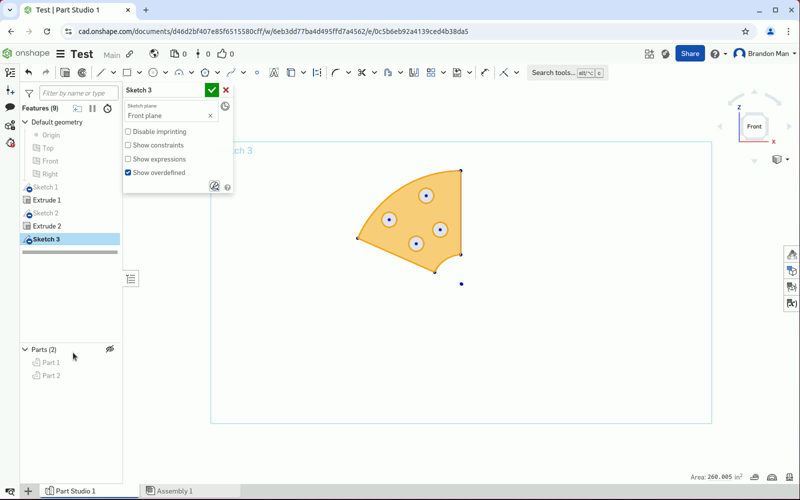
key(shift+e)
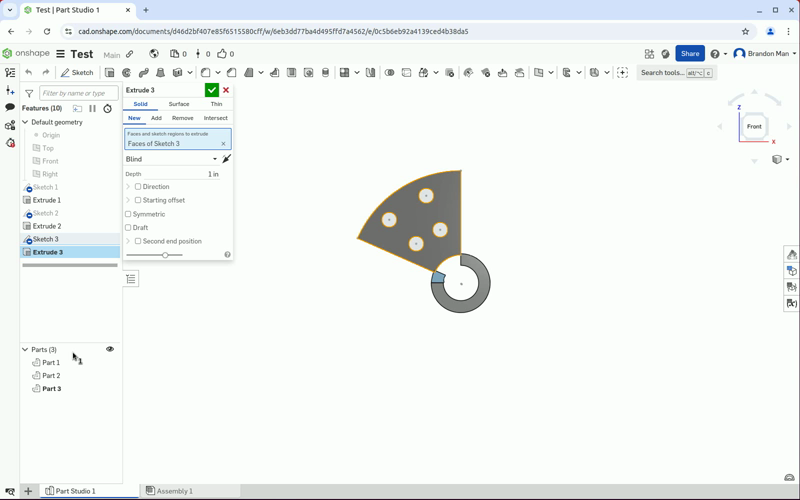
mouse_move(143, 106)
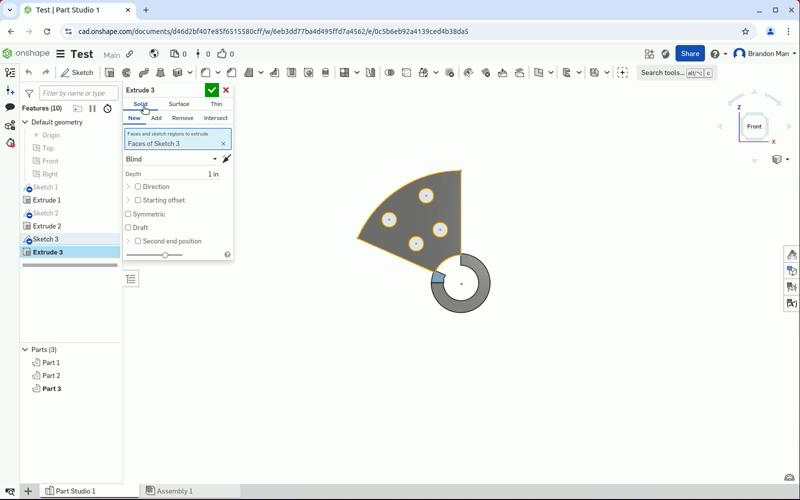
click(143, 106)
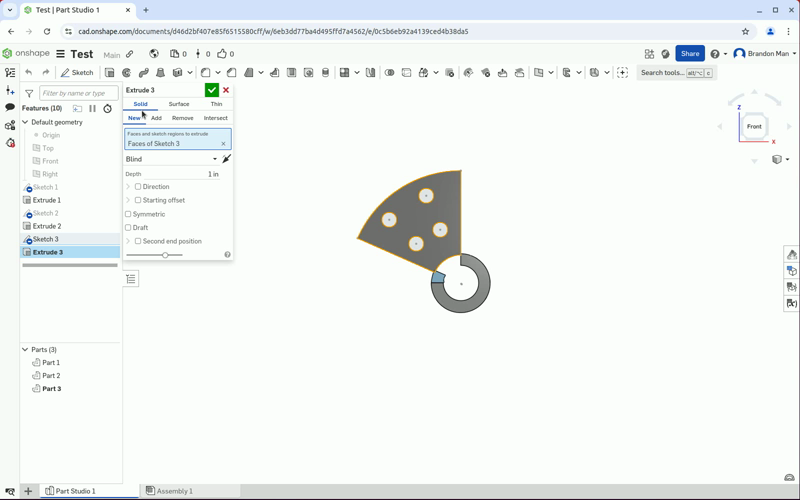
mouse_move(137, 120)
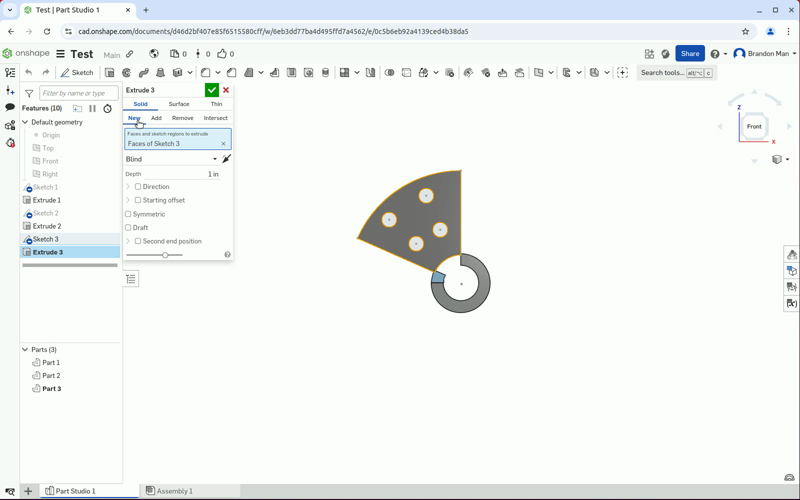
click(137, 120)
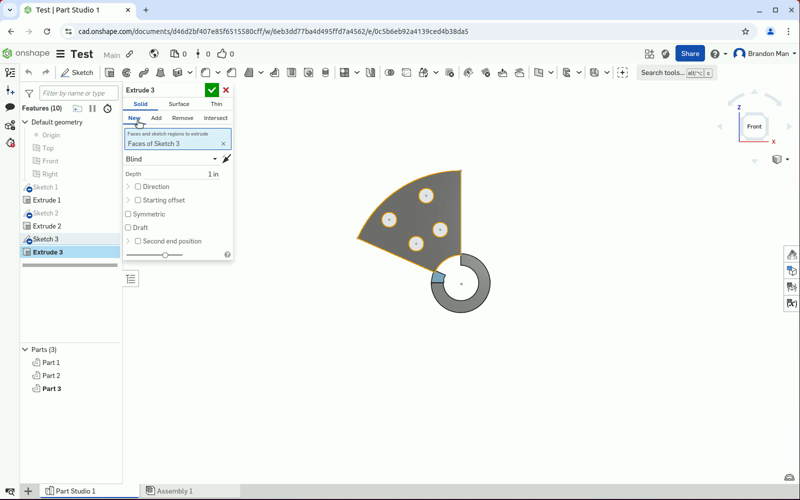
key(tab, 4)
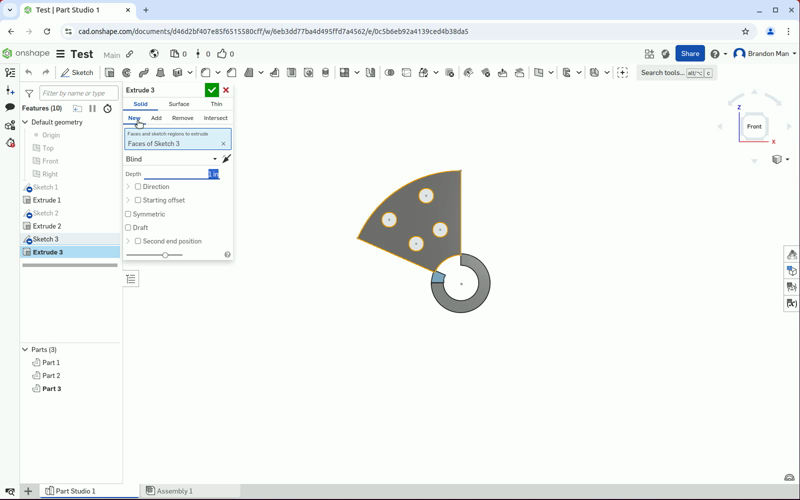
text(3.37)
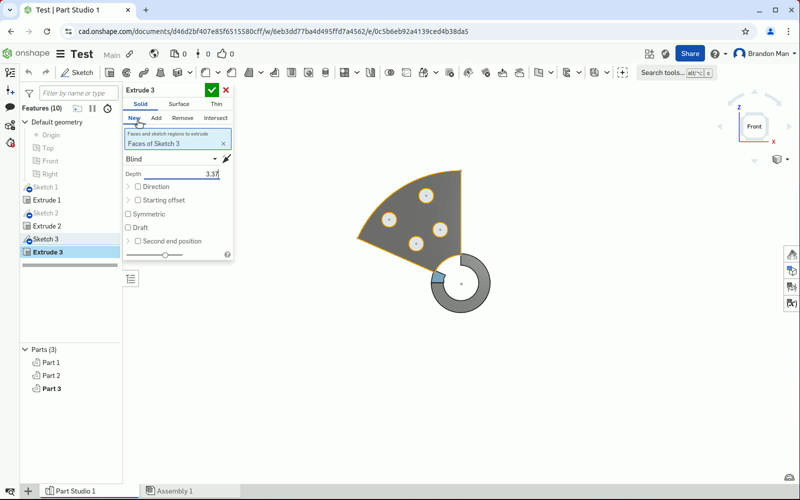
key(enter)
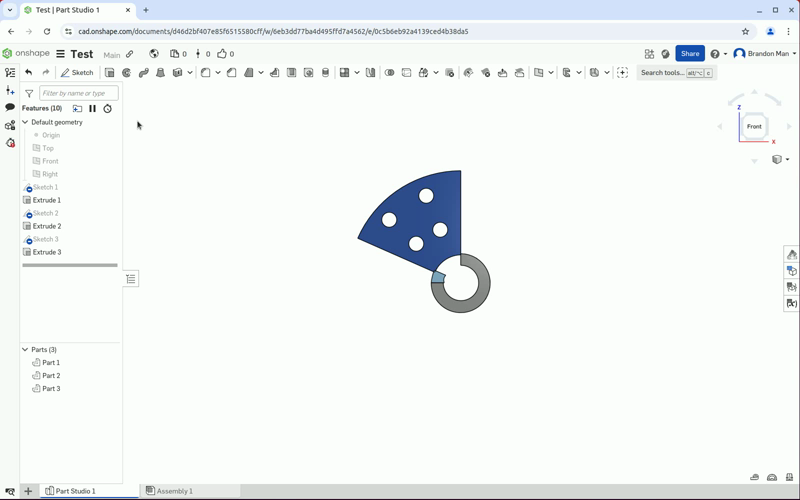
key(shift+h)
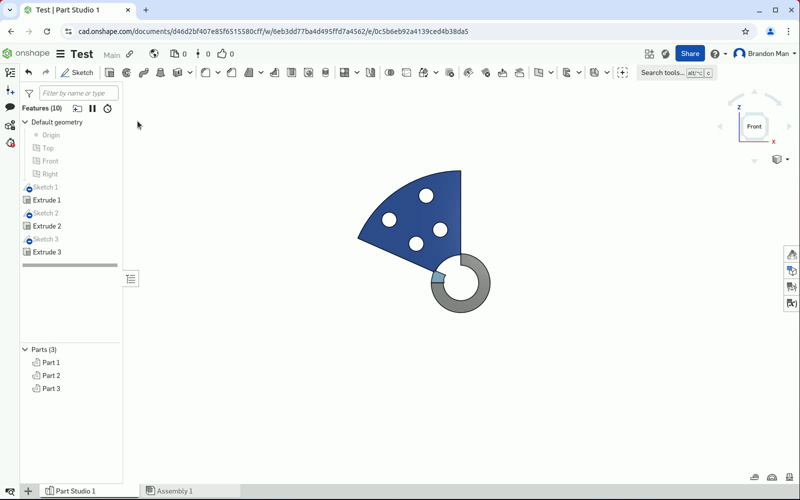
key(shift+h)
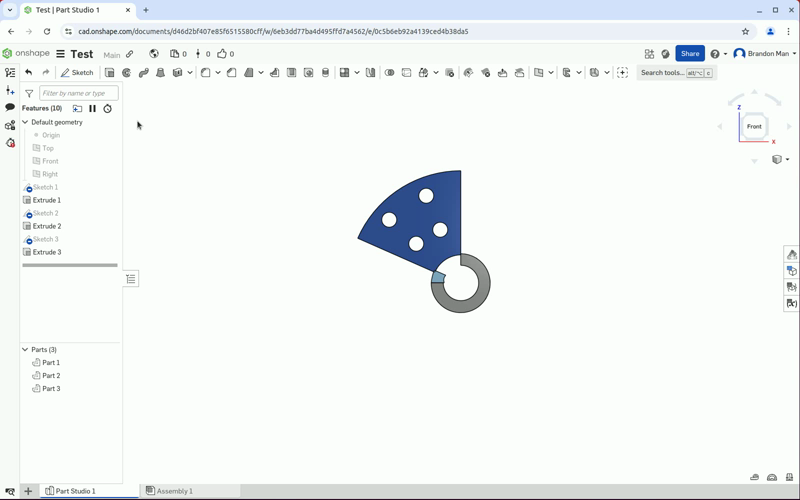
mouse_move(73, 189)
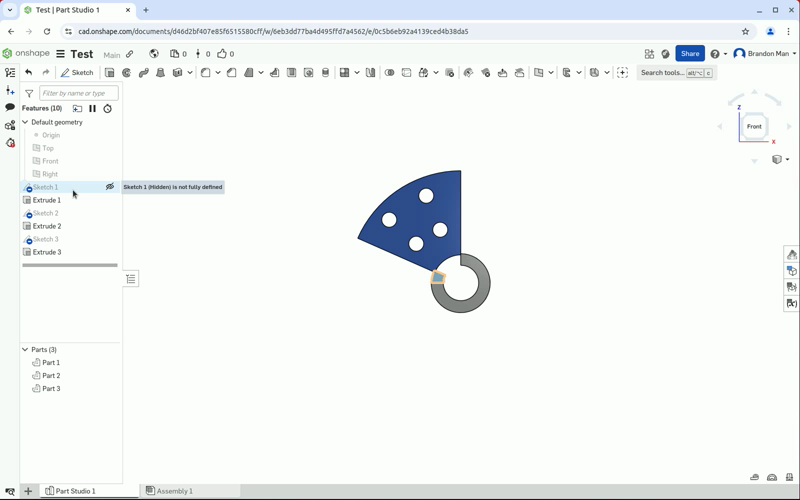
click(73, 189)
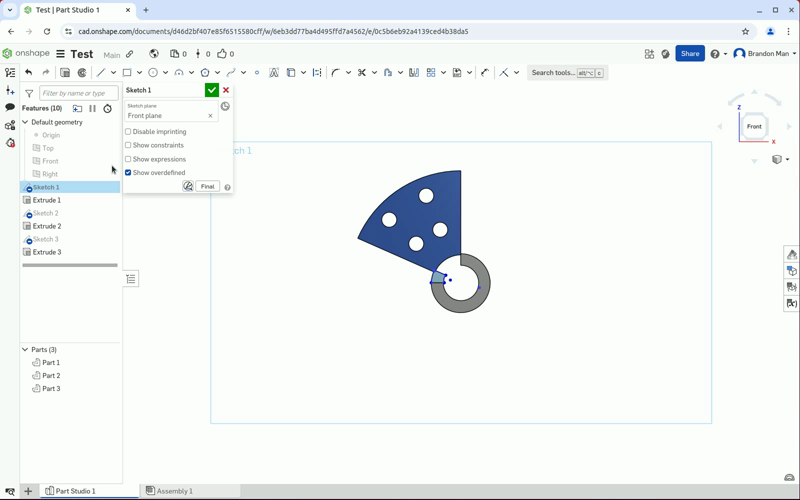
mouse_move(229, 92)
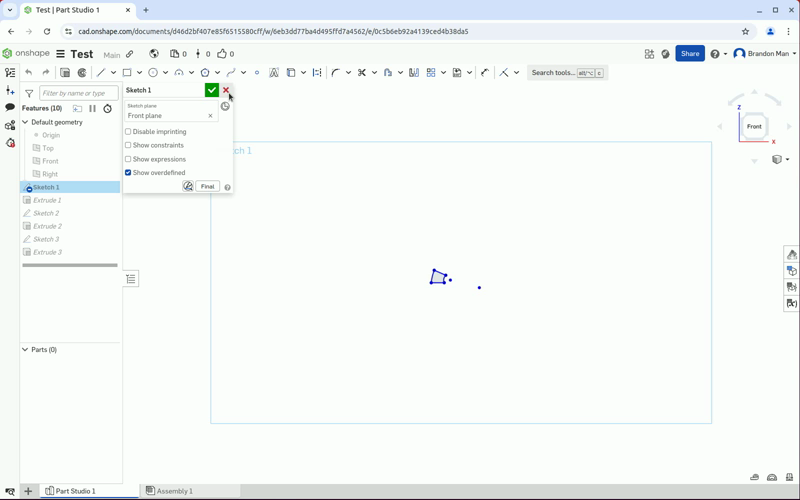
click(229, 92)
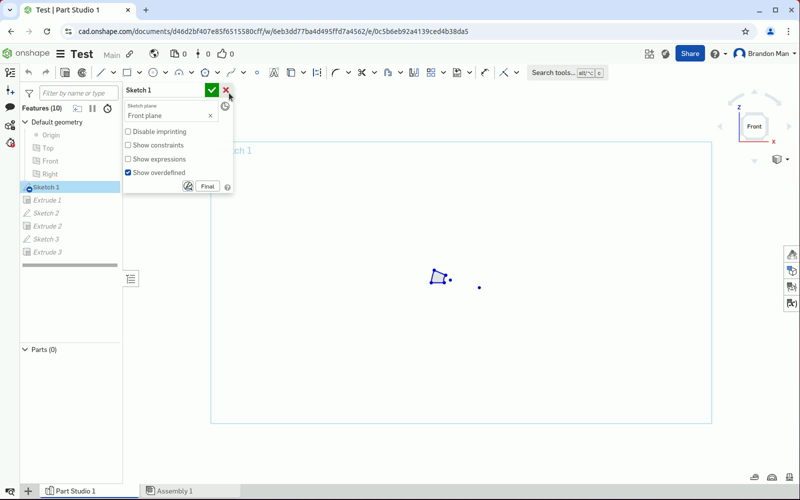
key(shift+s)
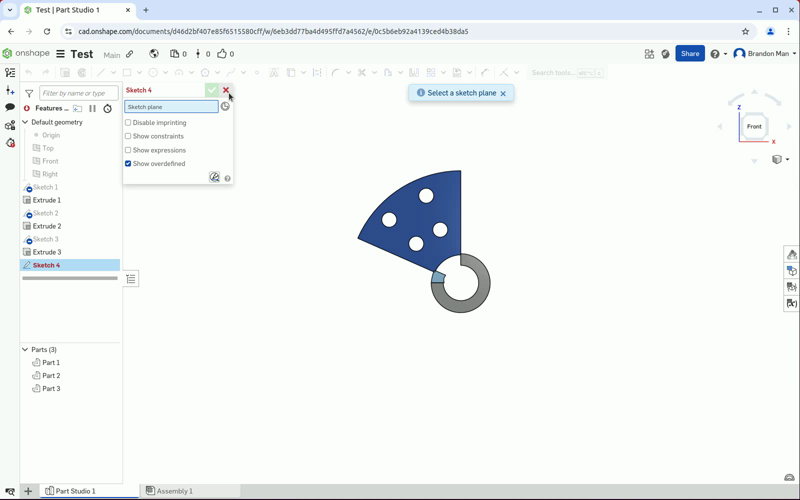
mouse_move(73, 163)
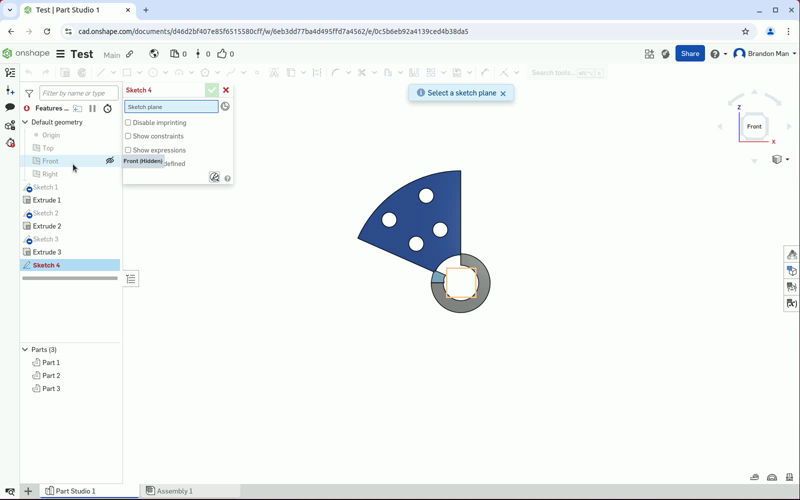
click(73, 163)
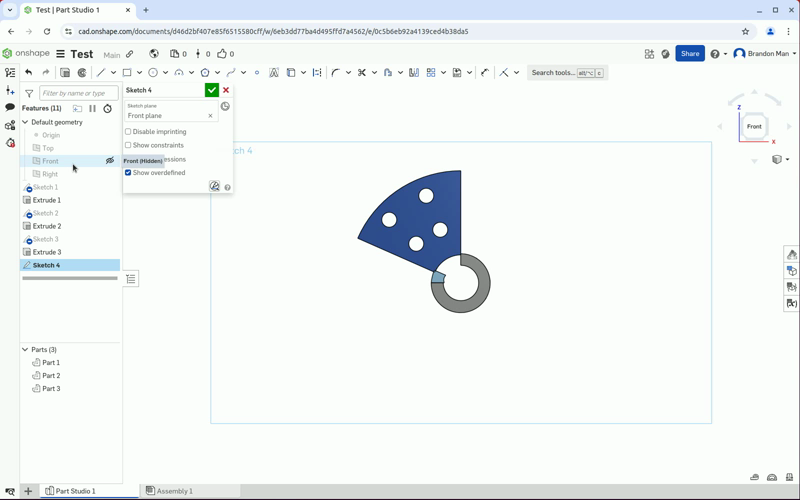
mouse_move(73, 352)
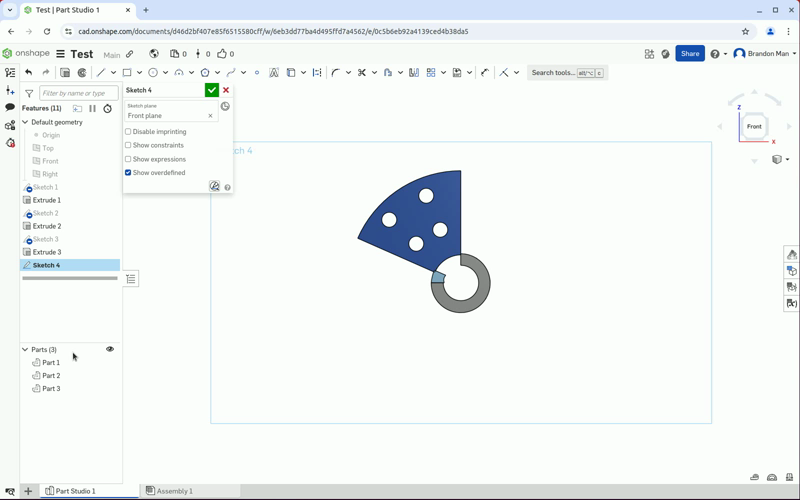
key(y)
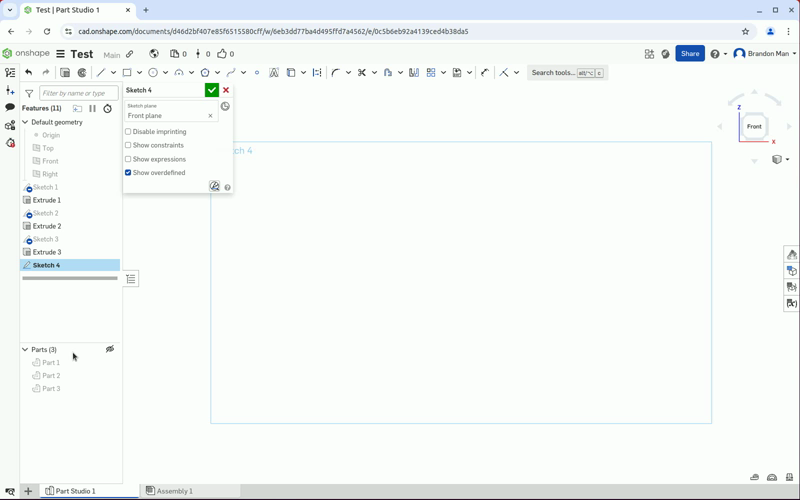
key(l)
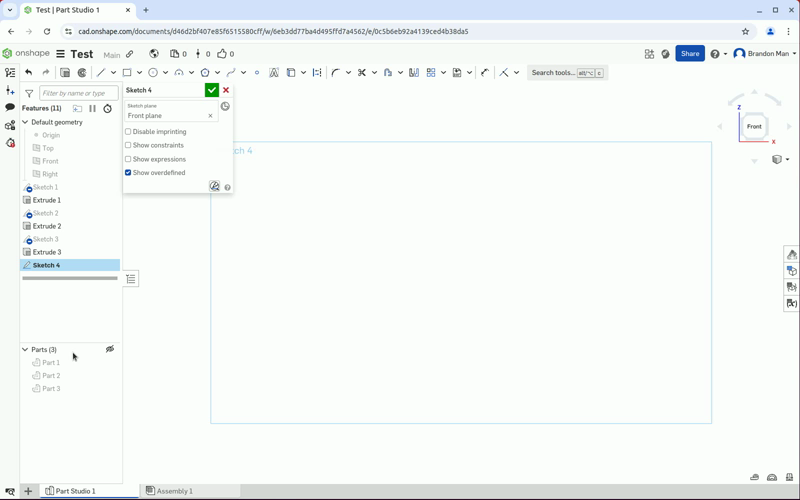
key_down(shift)
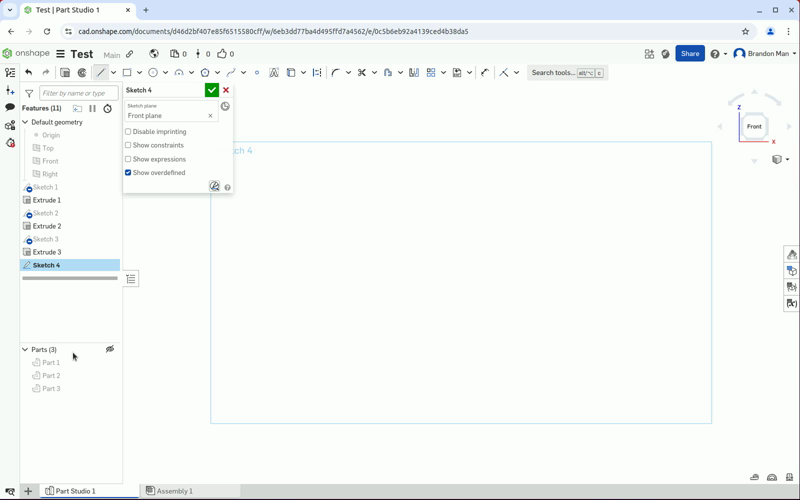
mouse_move(433, 271)
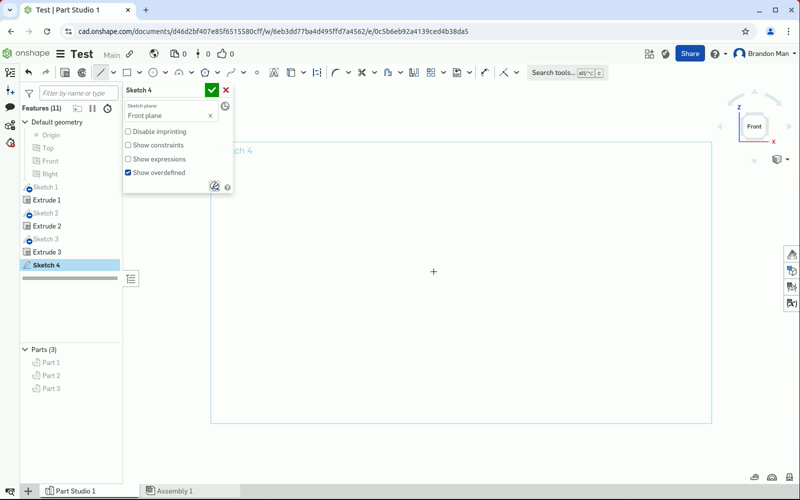
click(433, 271)
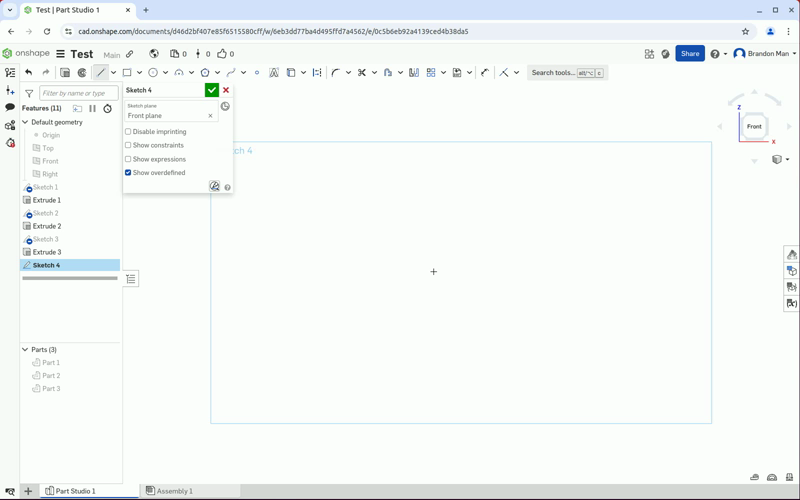
key_up(shift)
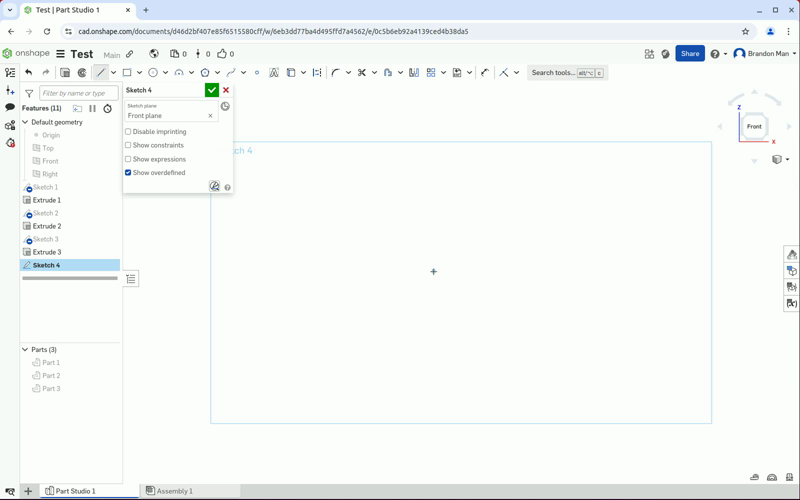
key_down(shift)
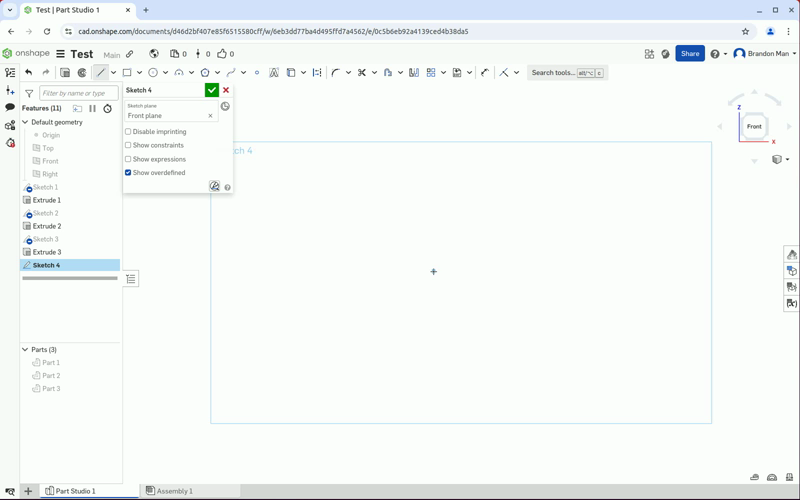
mouse_move(463, 271)
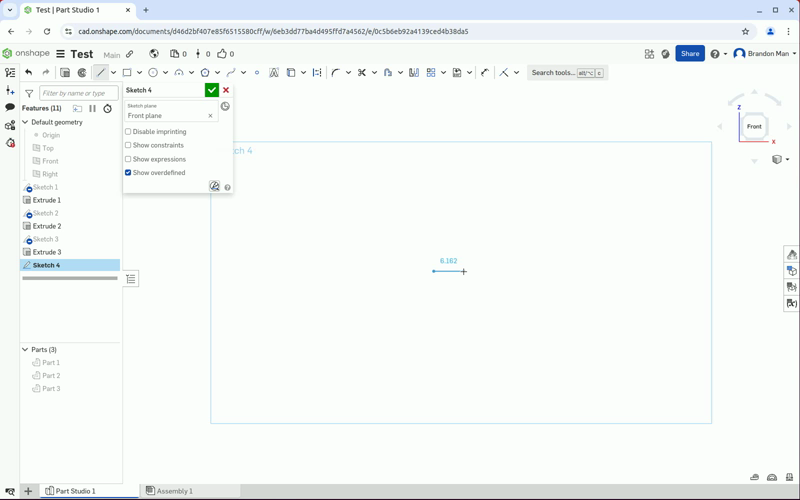
mouse_move(444, 276)
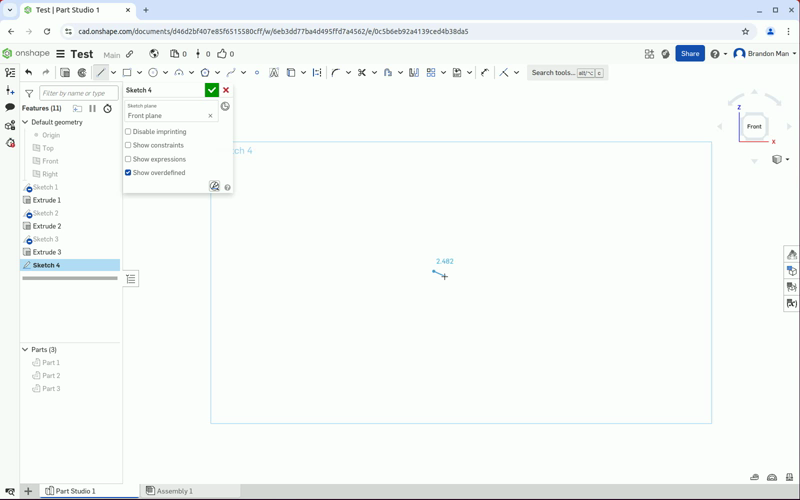
click(444, 276)
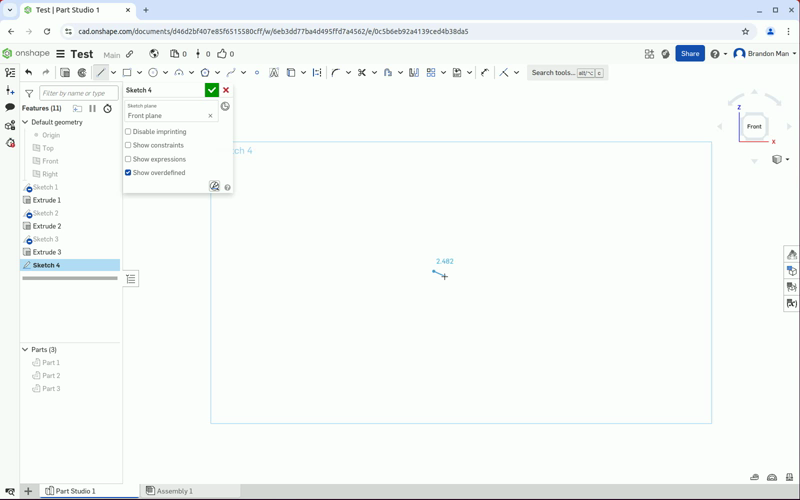
key_up(shift)
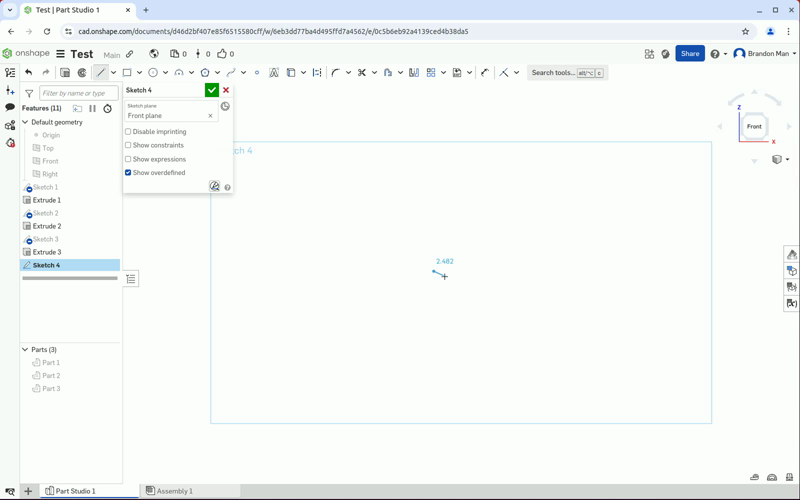
key(esc)
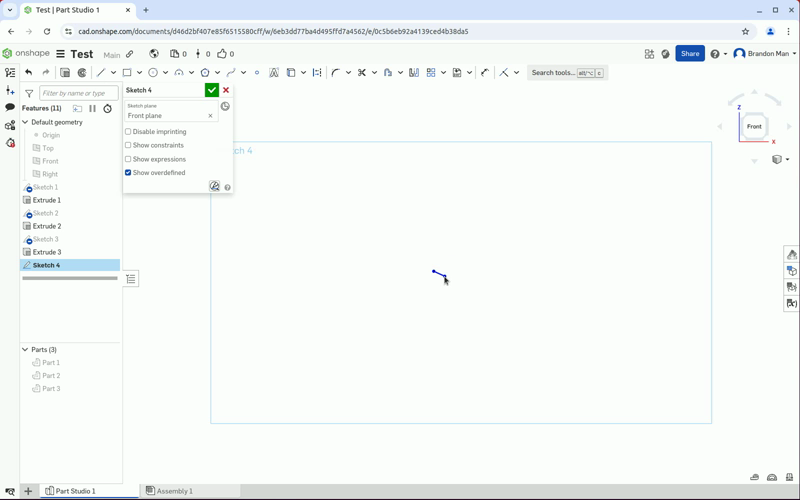
key(a)
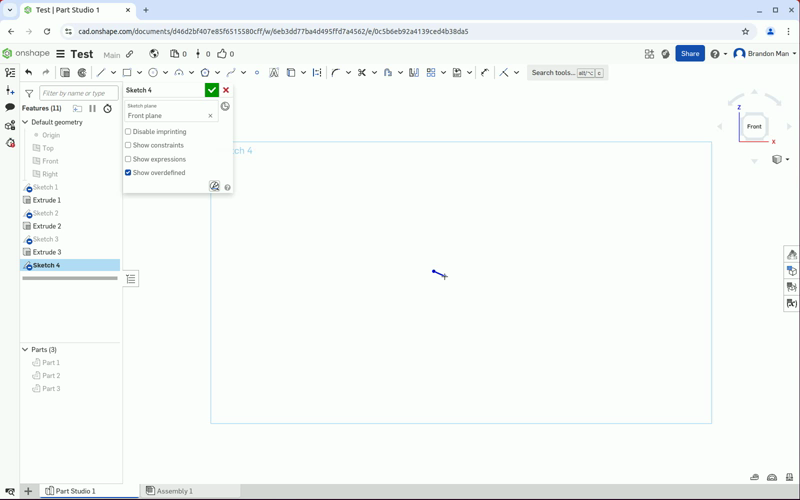
mouse_move(444, 276)
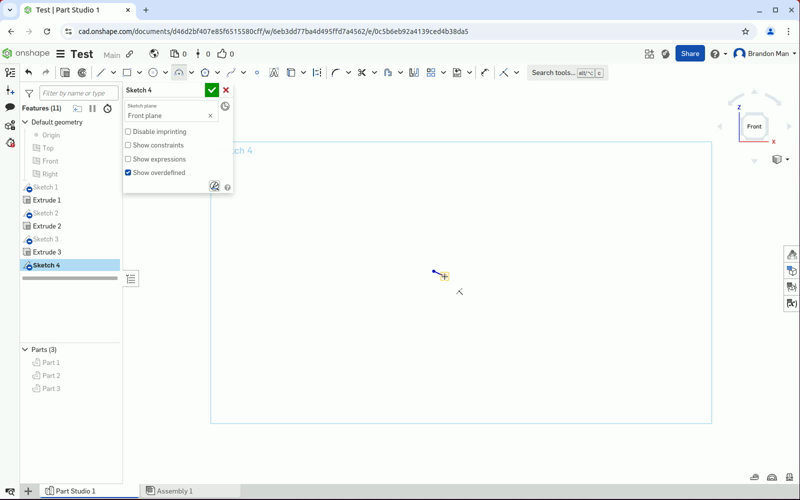
click(444, 276)
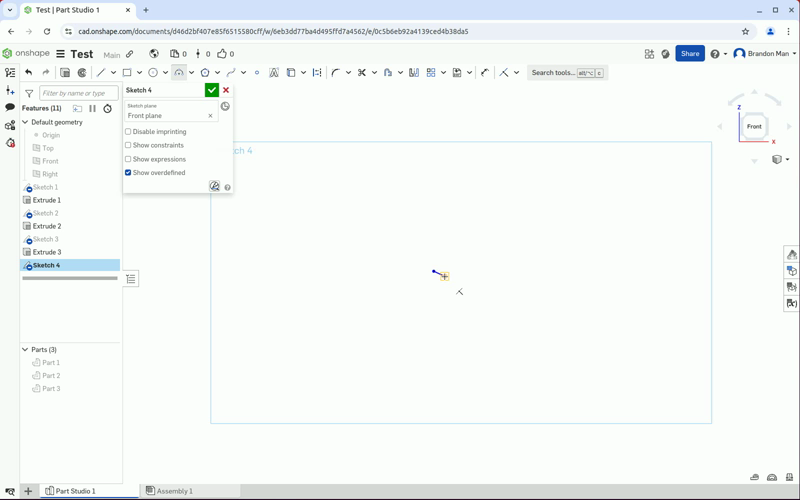
key_down(shift)
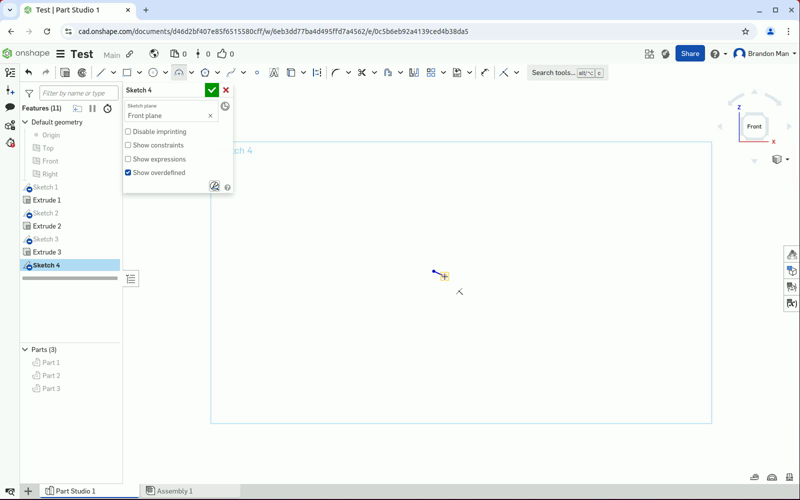
mouse_move(461, 264)
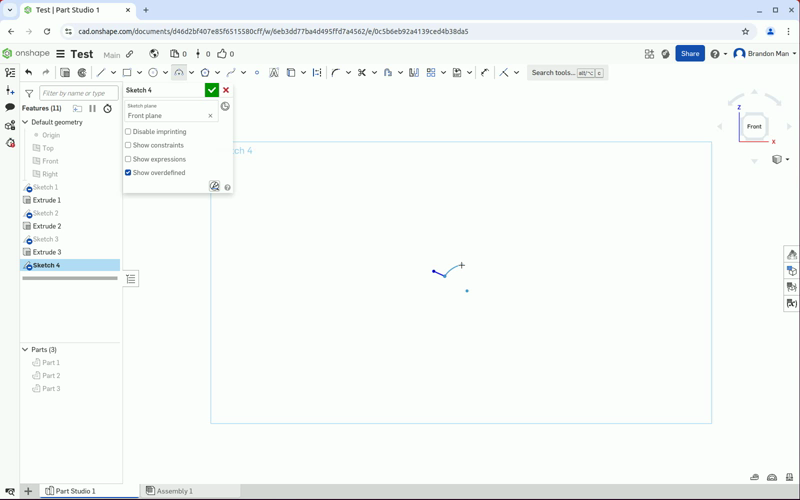
click(461, 264)
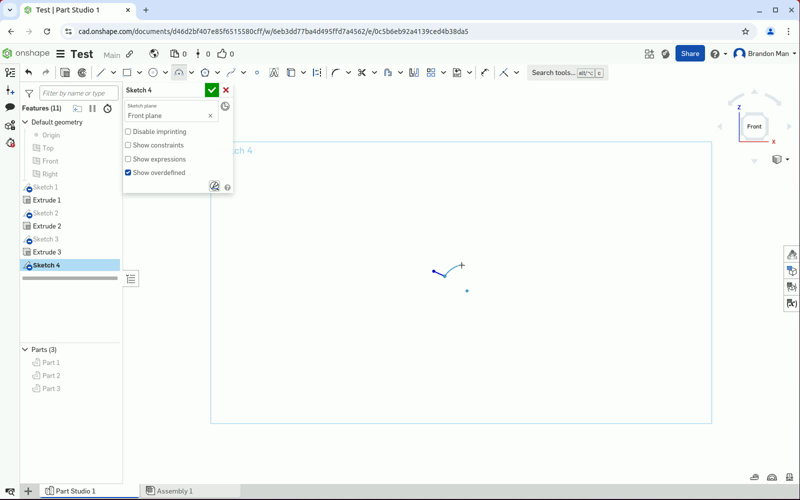
mouse_move(451, 267)
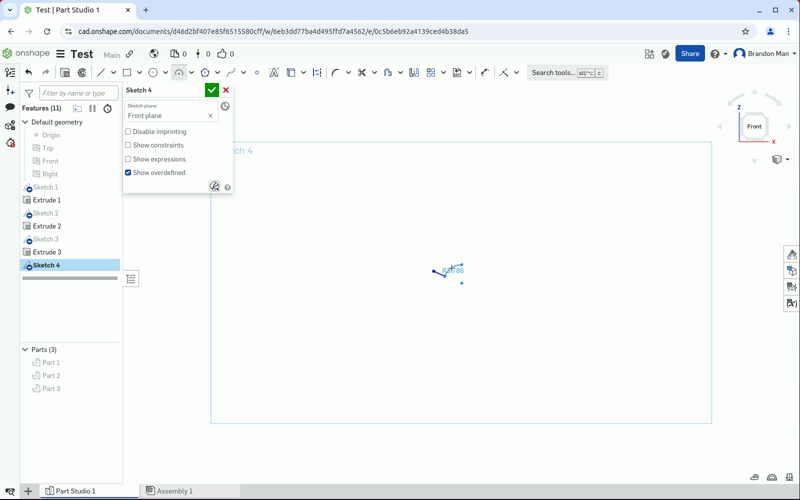
click(451, 267)
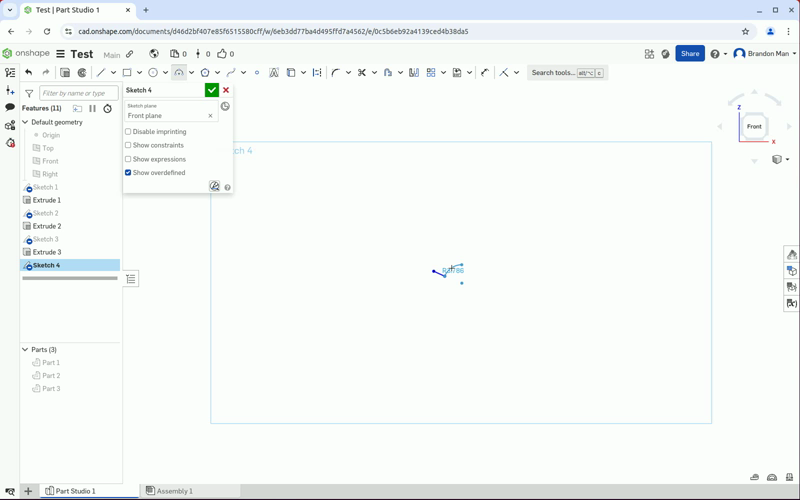
key_up(shift)
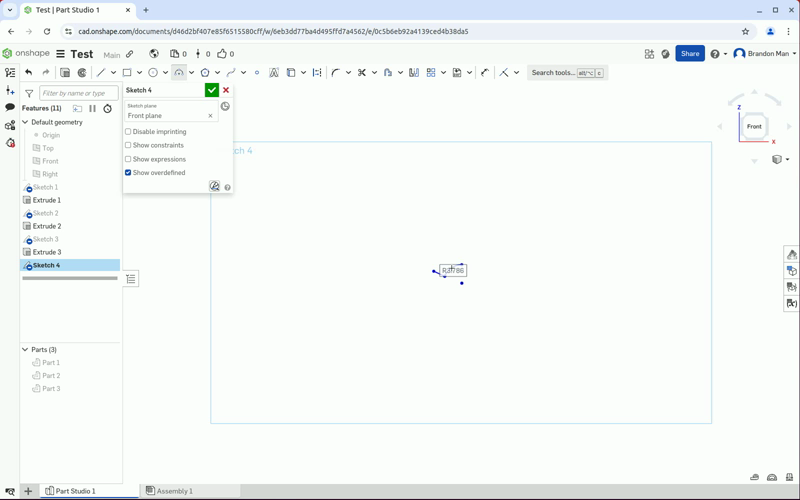
key(esc)
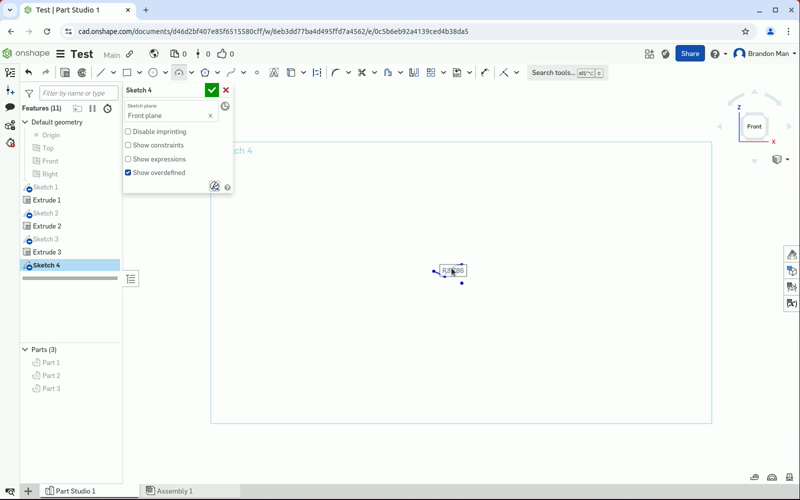
key(l)
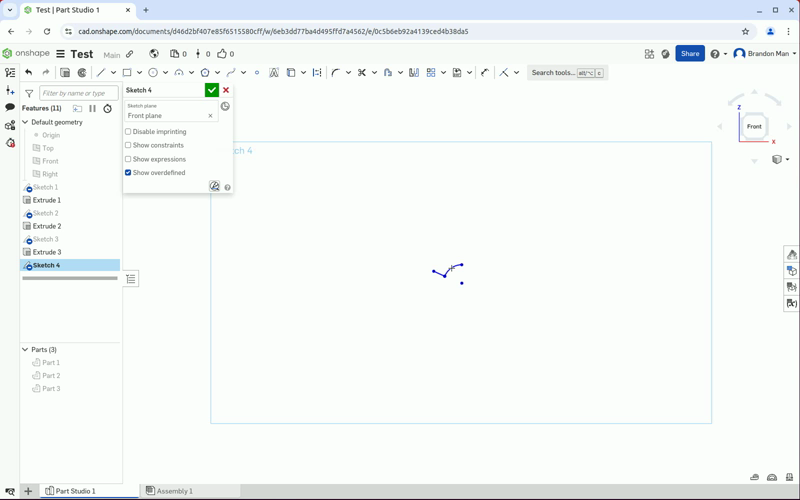
mouse_move(461, 264)
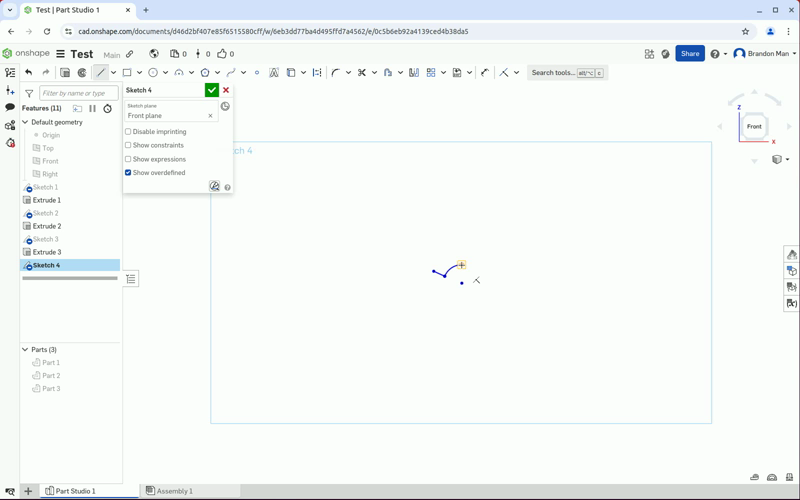
click(461, 264)
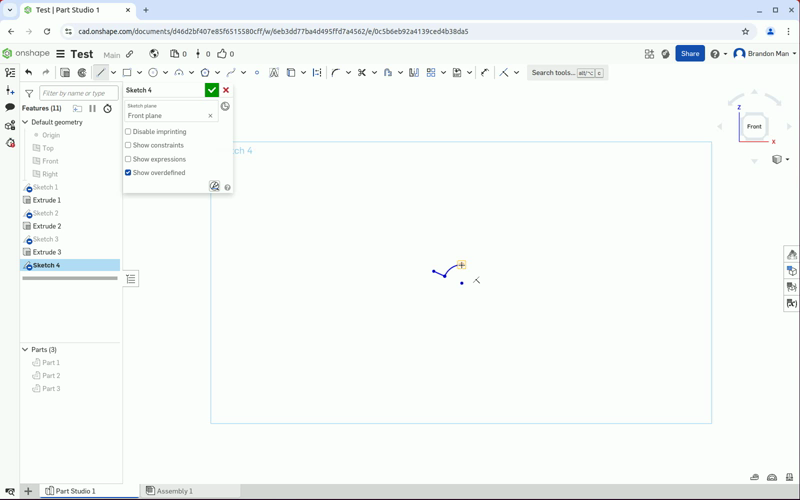
key_down(shift)
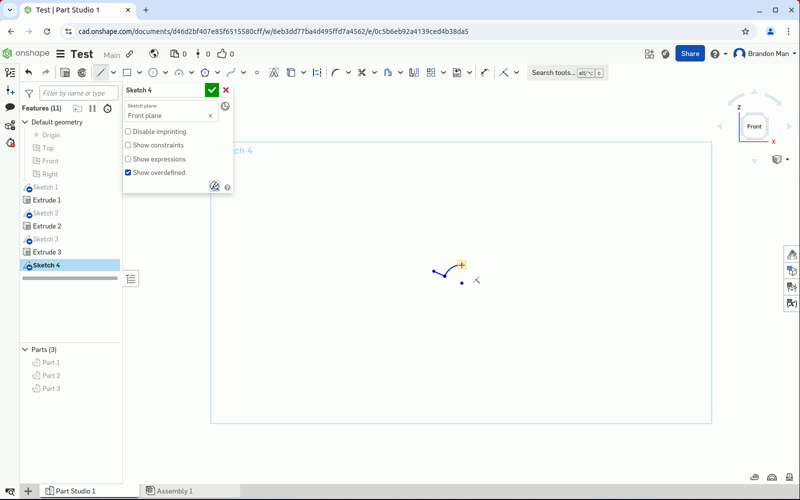
mouse_move(491, 264)
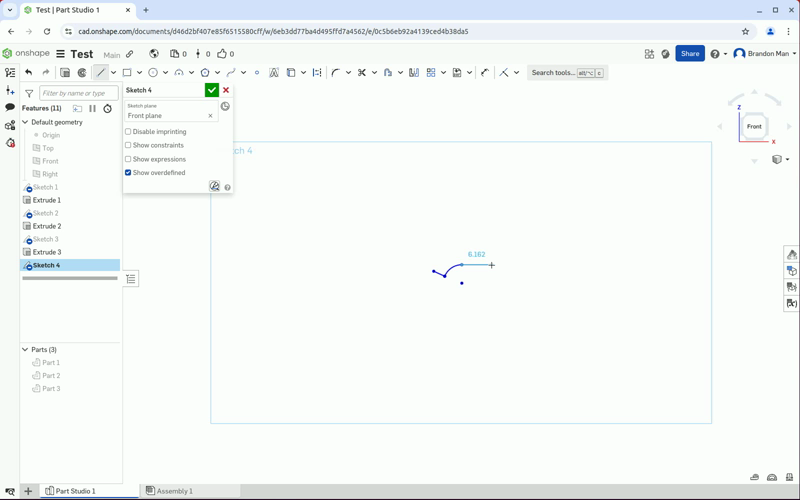
mouse_move(461, 252)
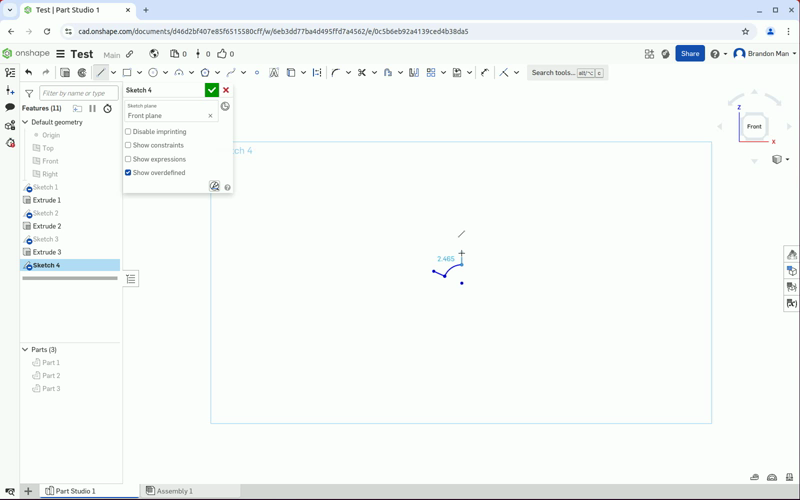
click(461, 252)
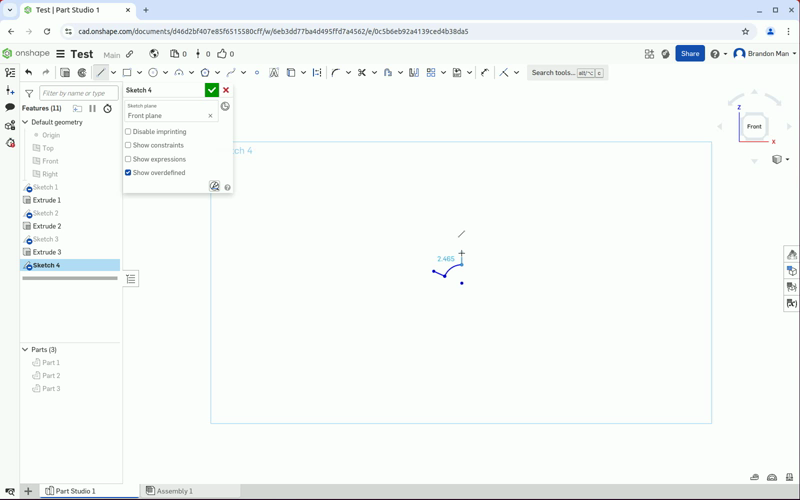
key_up(shift)
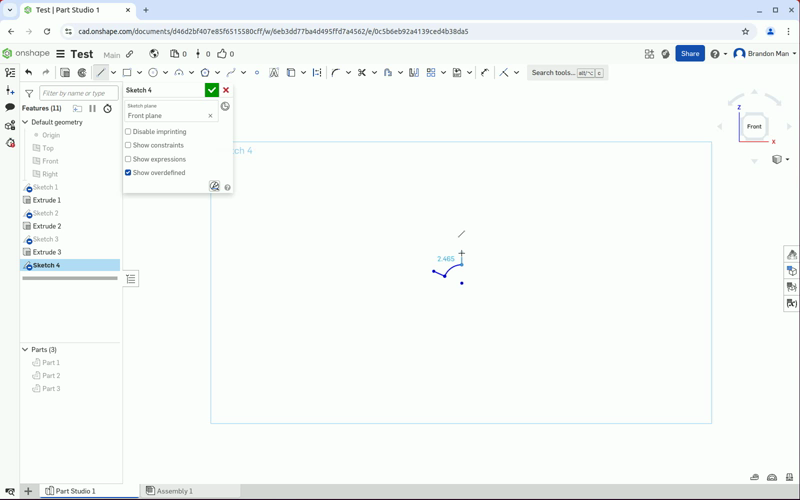
key(esc)
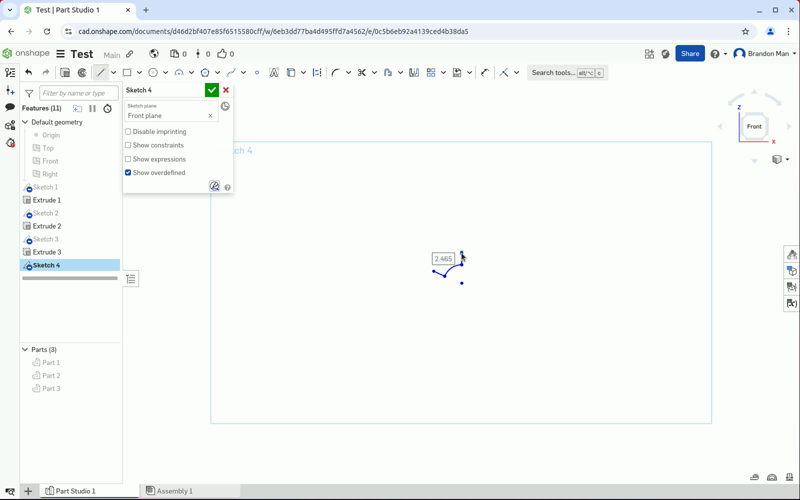
key(a)
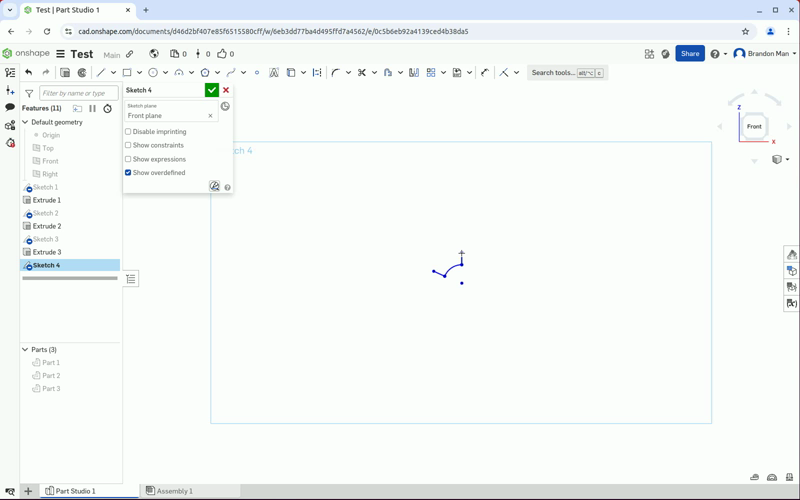
mouse_move(461, 252)
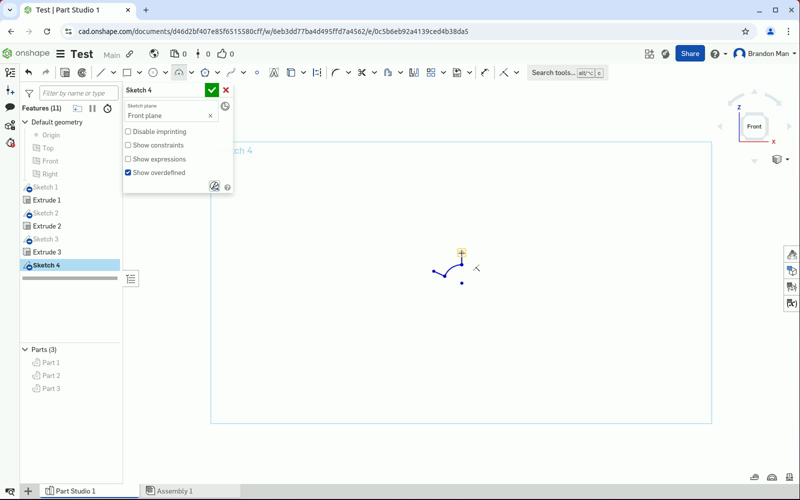
click(461, 252)
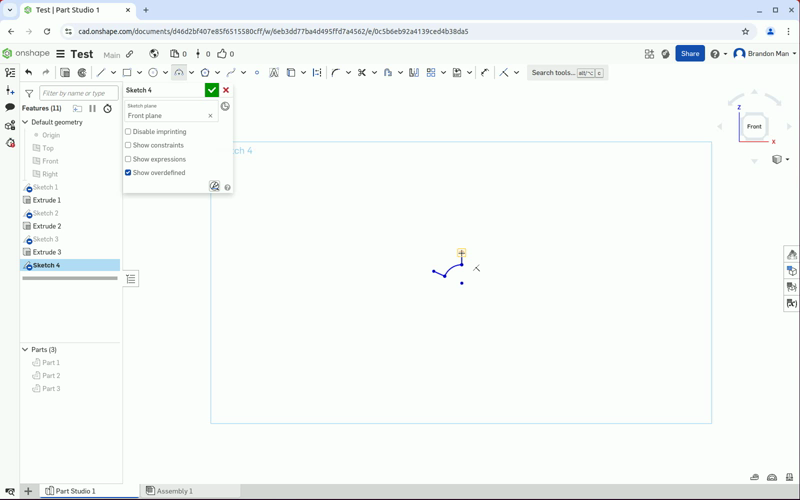
mouse_move(433, 271)
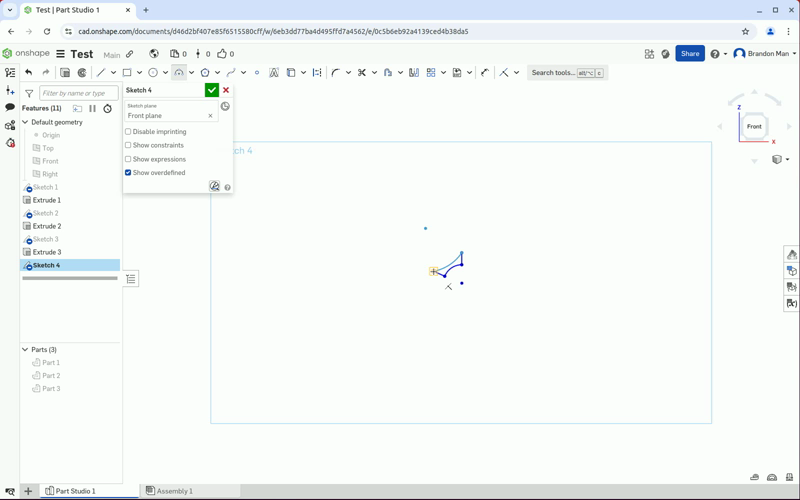
click(433, 271)
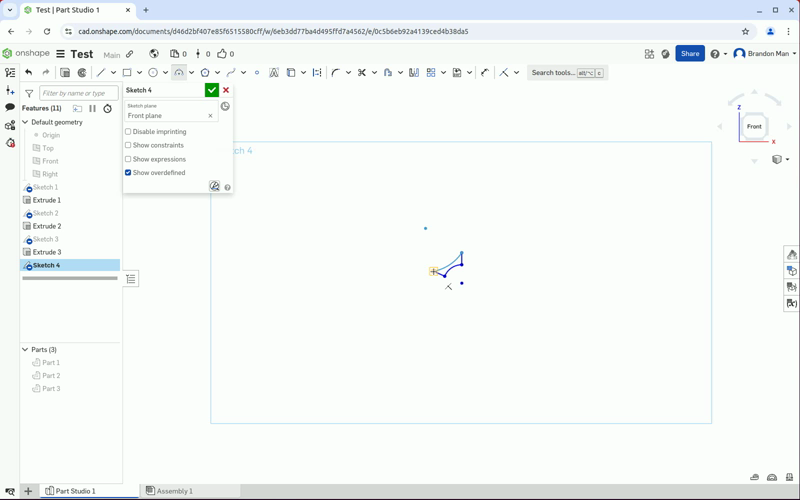
key_down(shift)
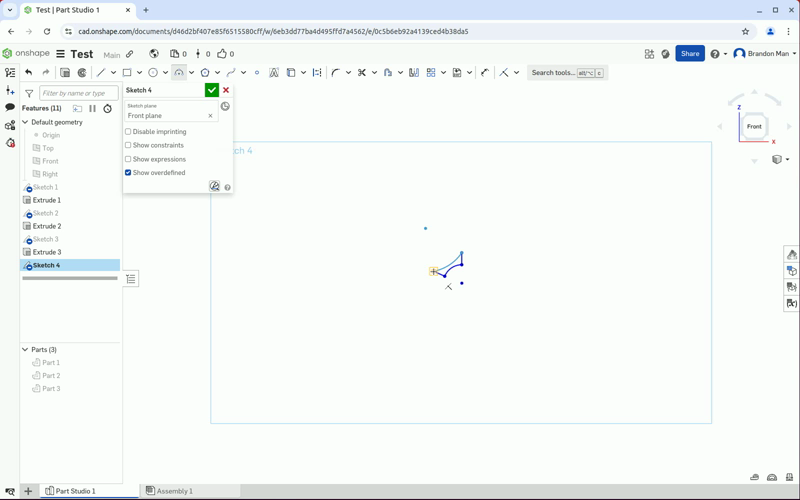
mouse_move(444, 258)
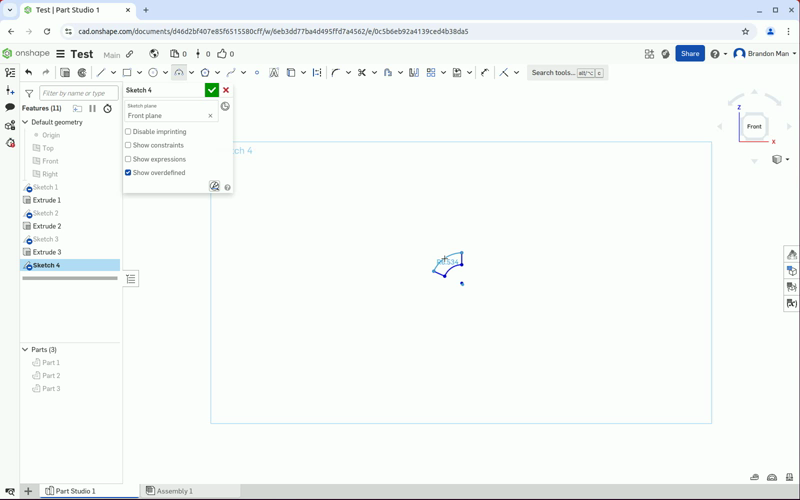
click(444, 258)
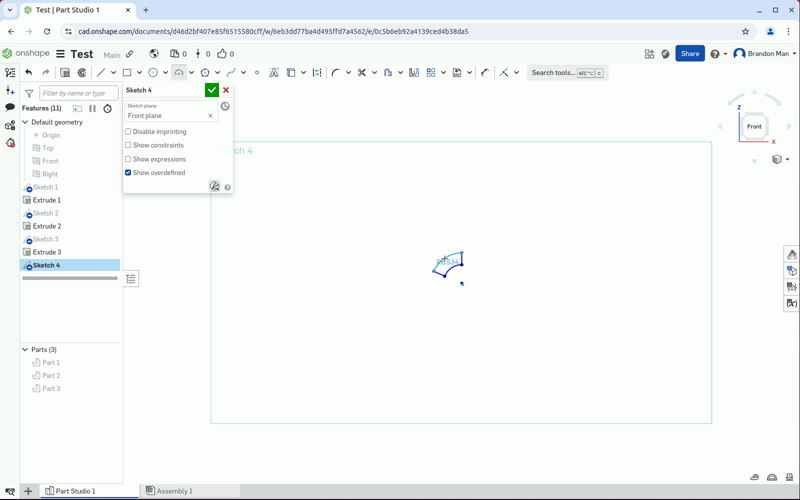
key_up(shift)
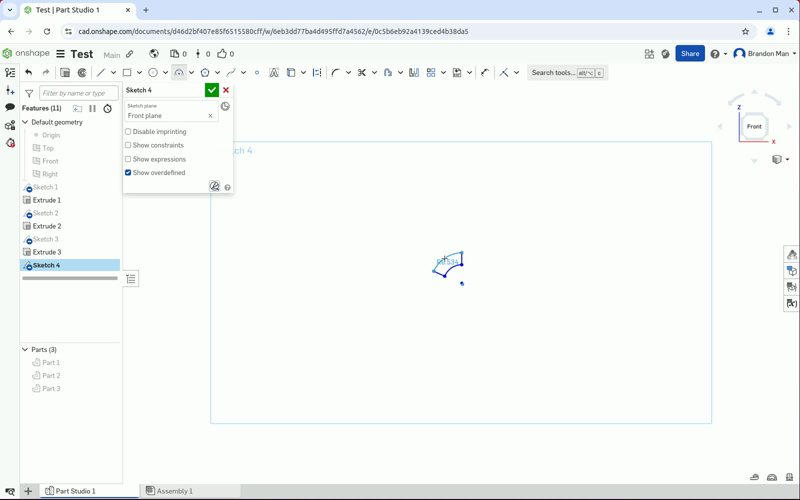
key(esc)
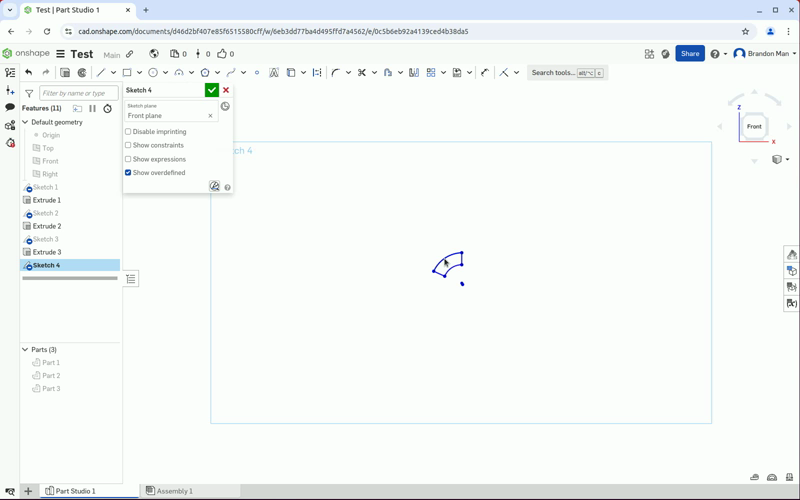
mouse_move(441, 273)
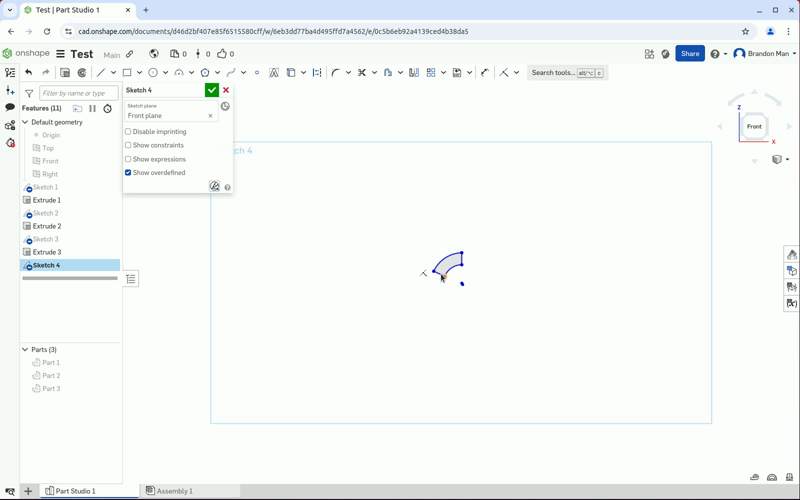
scroll(6)
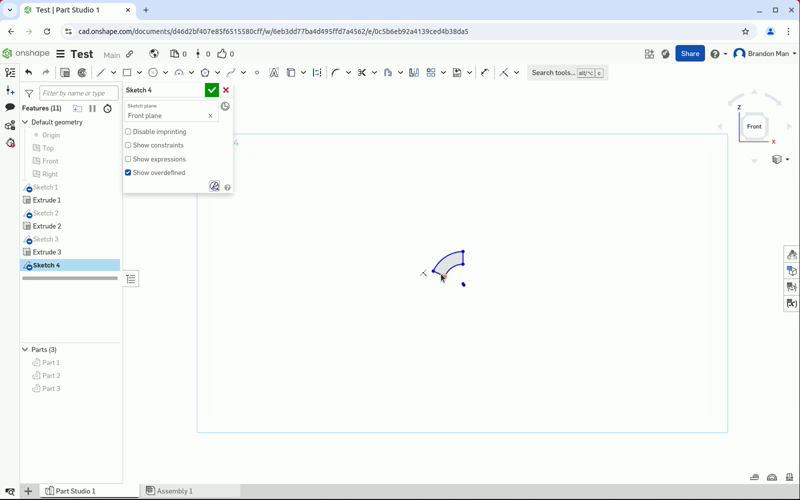
scroll(6)
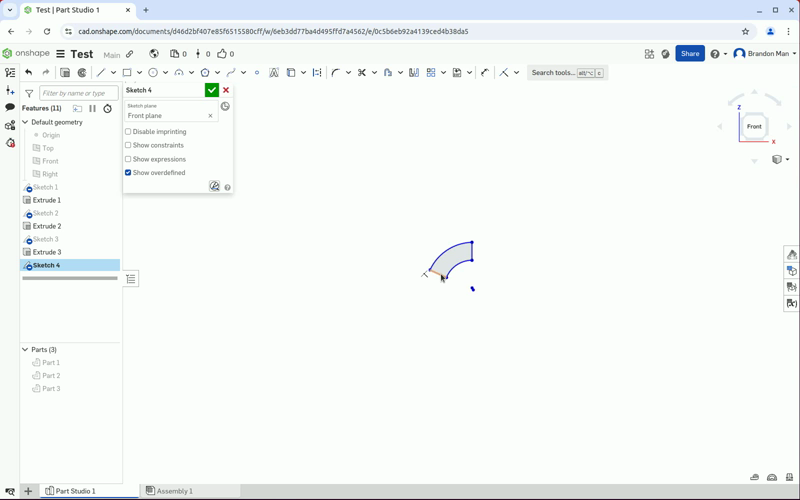
scroll(6)
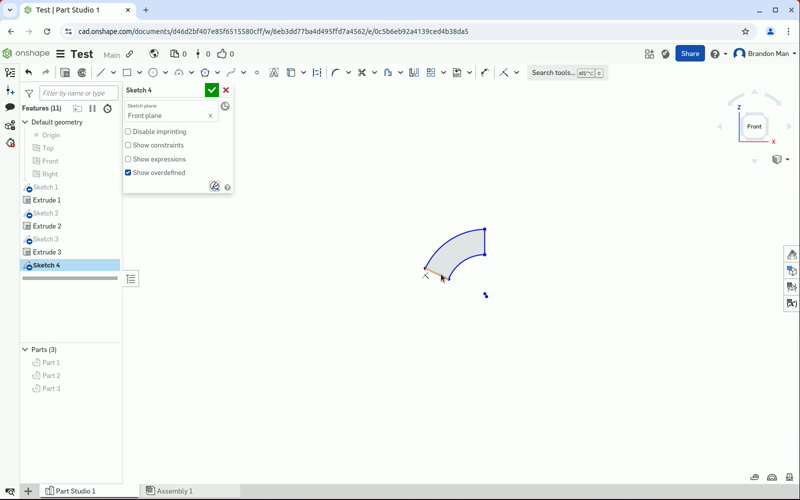
scroll(6)
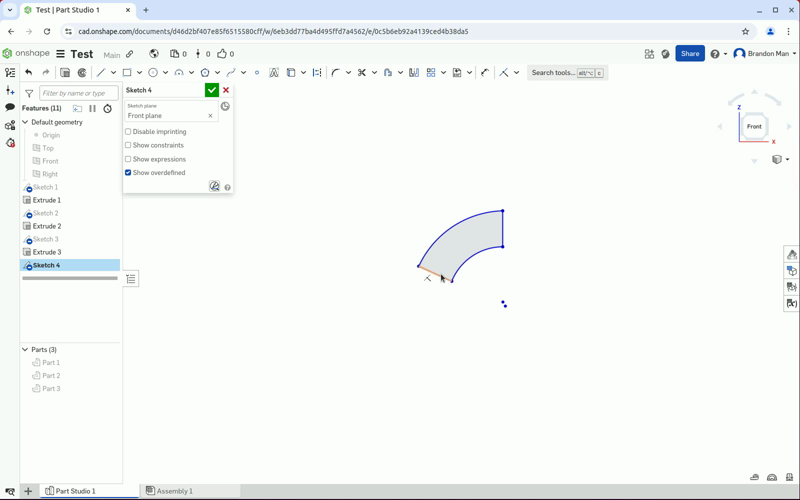
scroll(6)
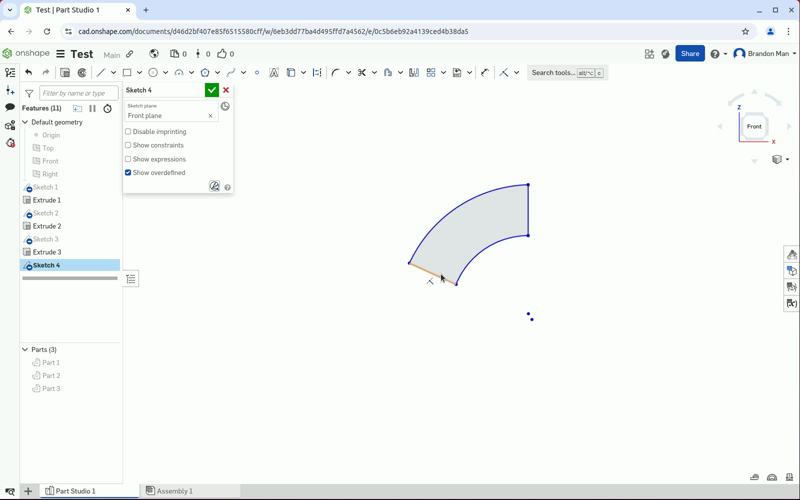
scroll(6)
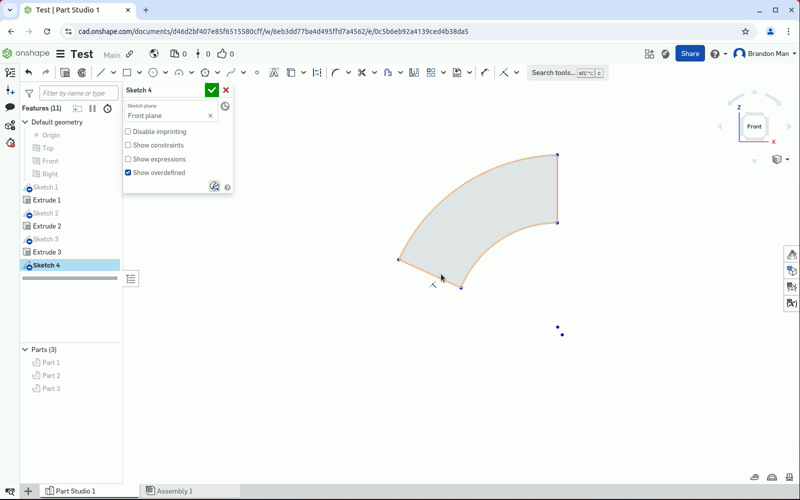
scroll(6)
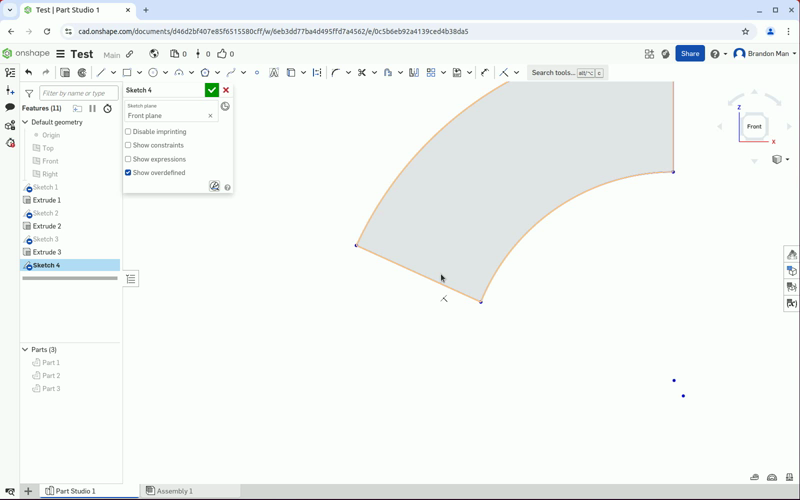
click(441, 273)
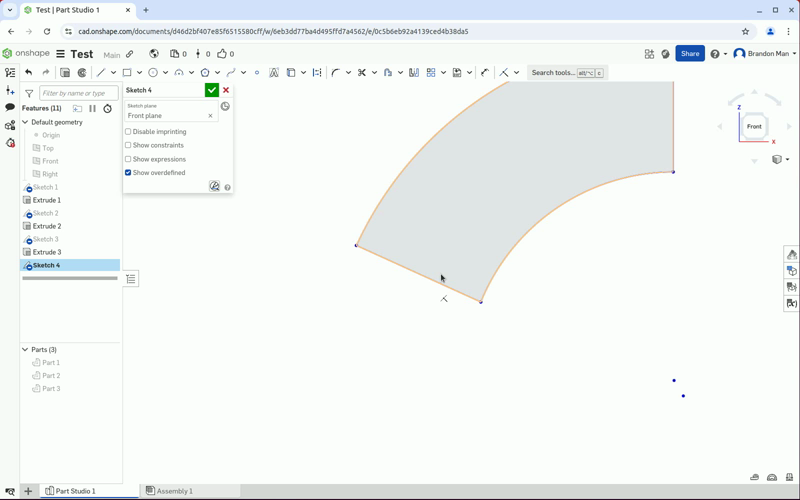
scroll(-6)
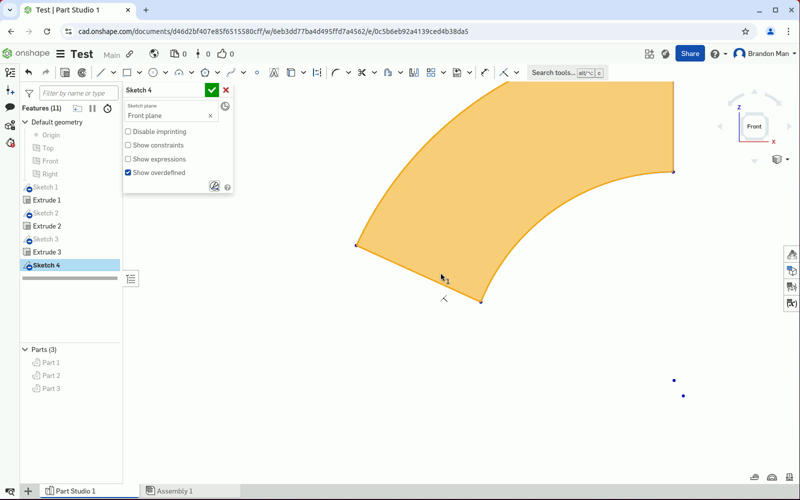
scroll(-6)
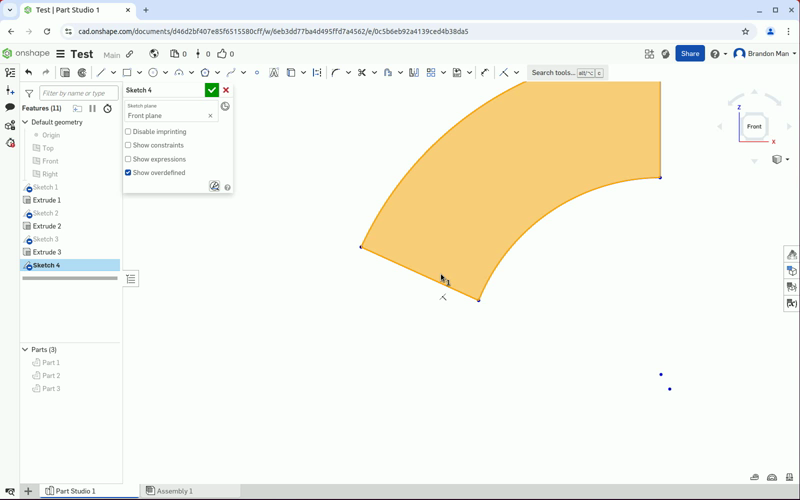
scroll(-6)
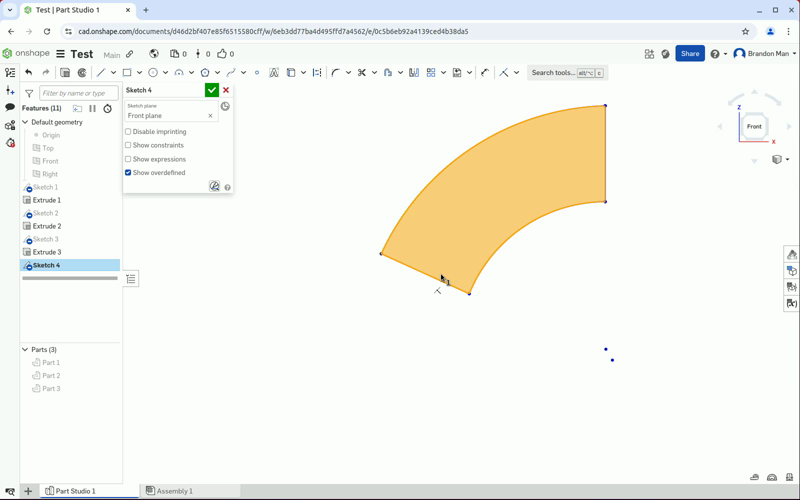
scroll(-6)
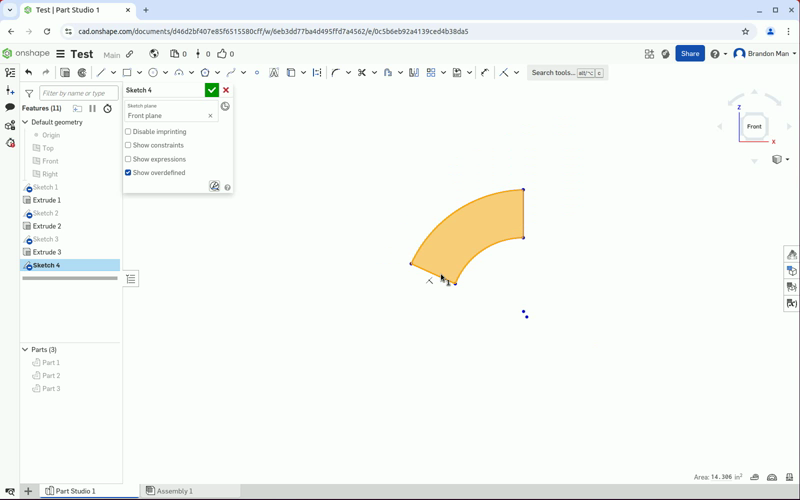
scroll(-6)
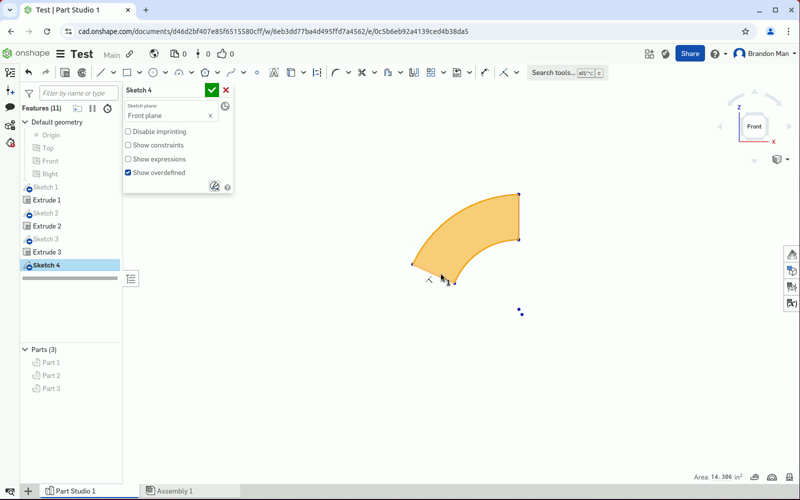
scroll(-6)
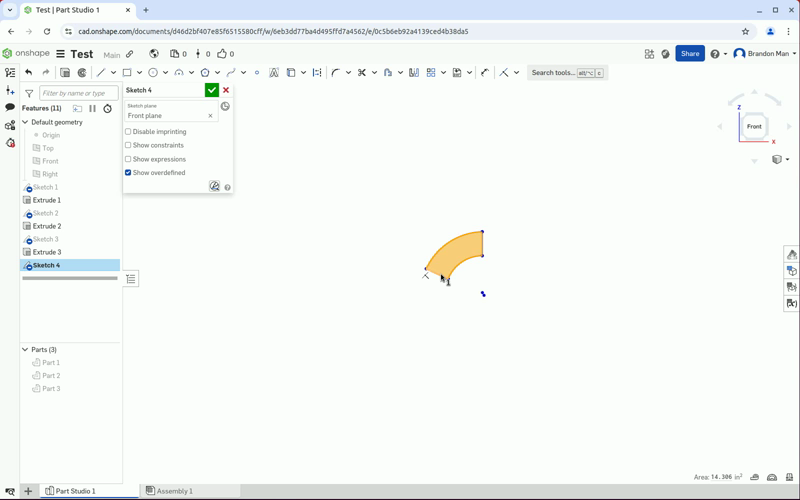
scroll(-6)
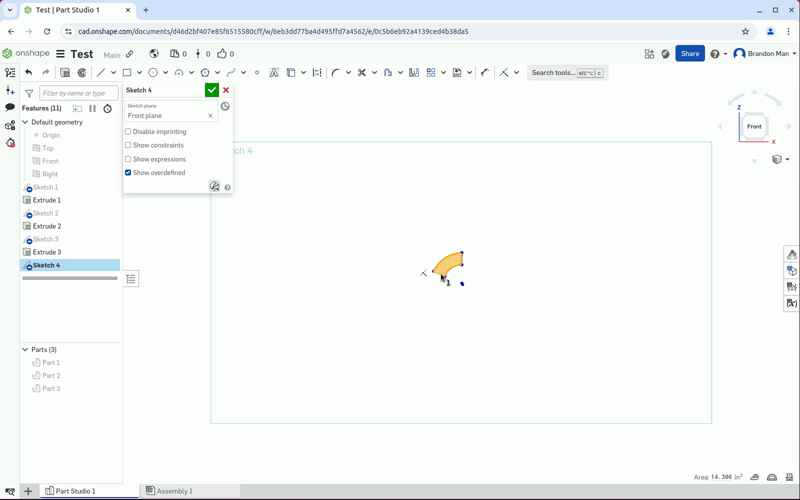
mouse_move(73, 352)
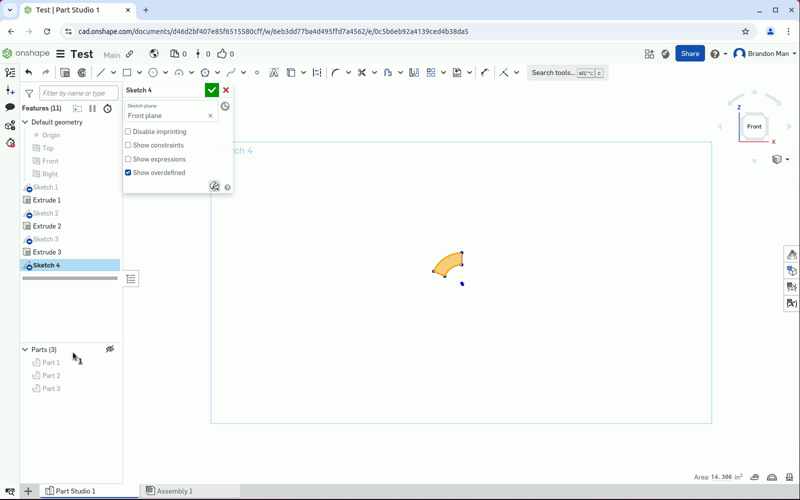
key(shift+y)
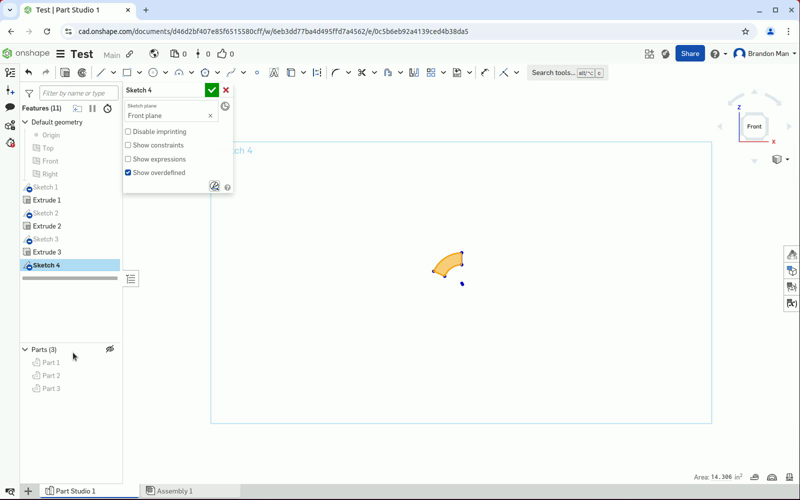
key(shift+e)
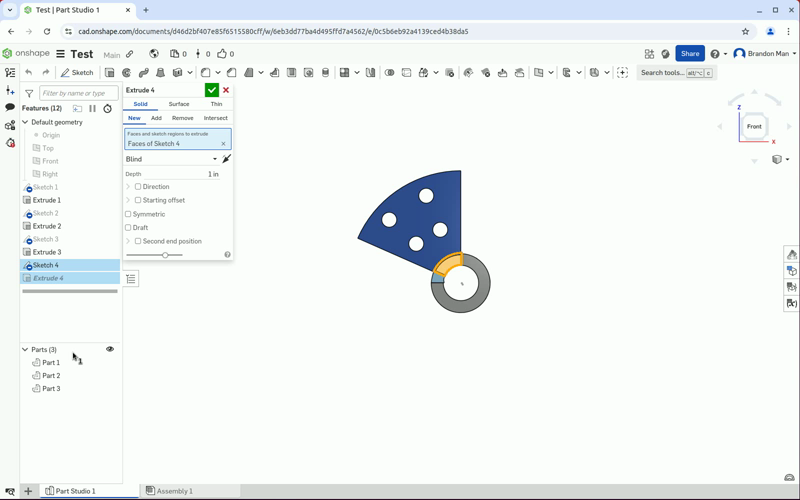
mouse_move(143, 106)
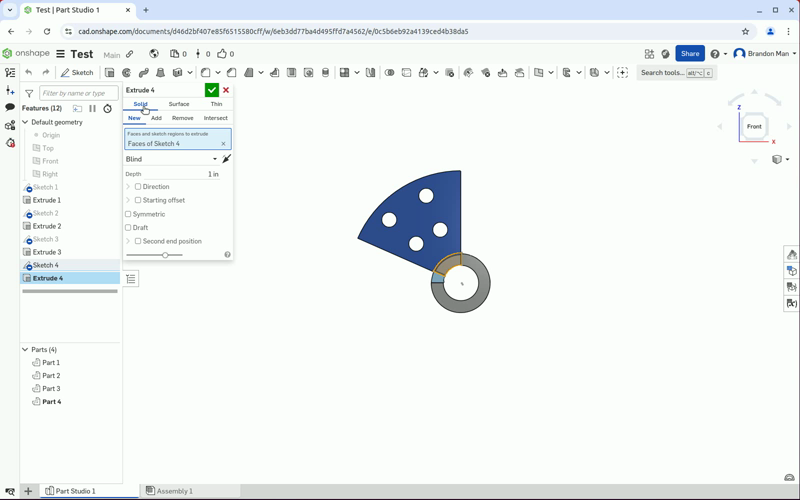
click(143, 106)
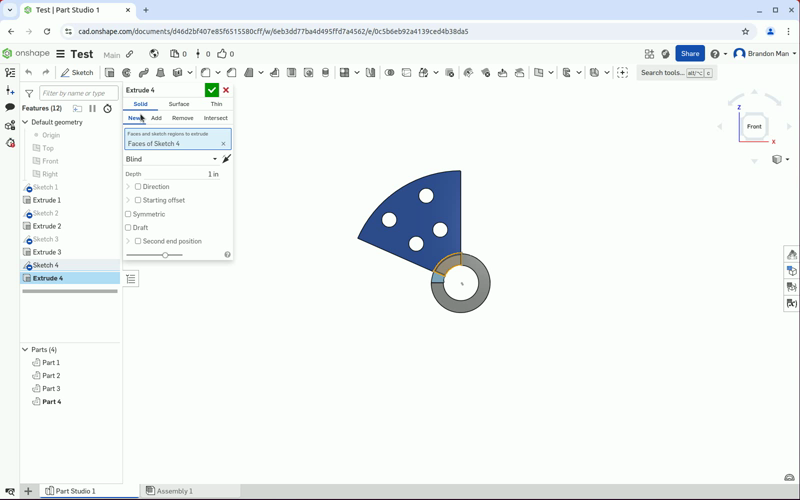
mouse_move(137, 120)
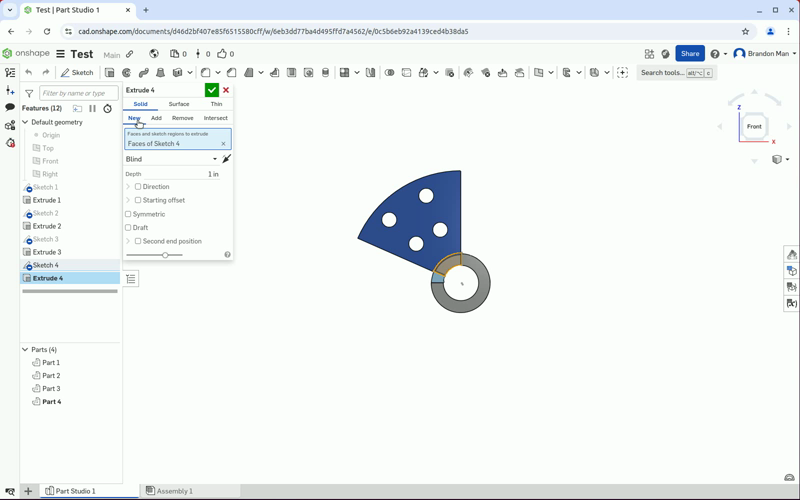
click(137, 120)
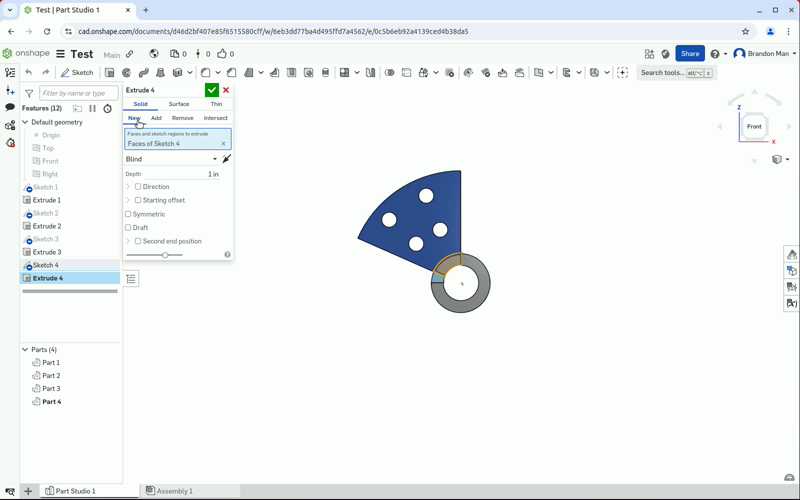
key(tab, 4)
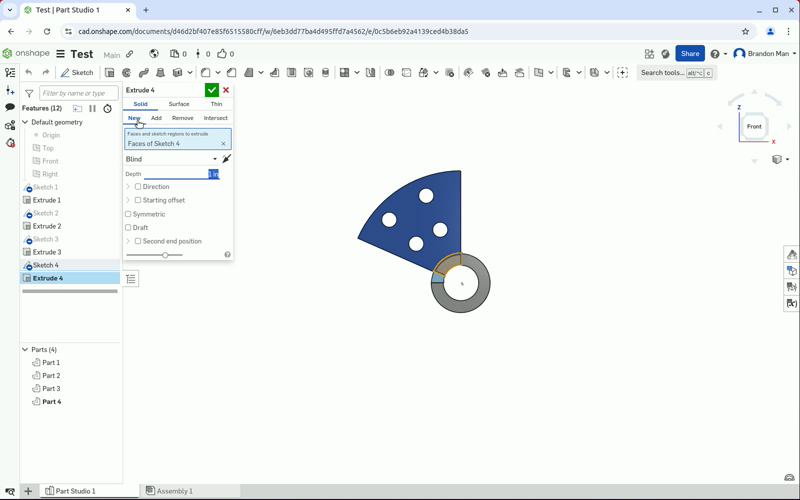
text(3.37)
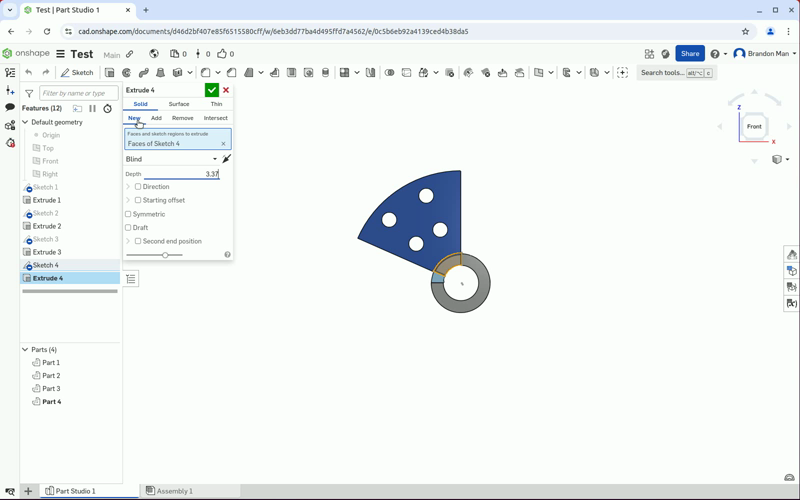
key(enter)
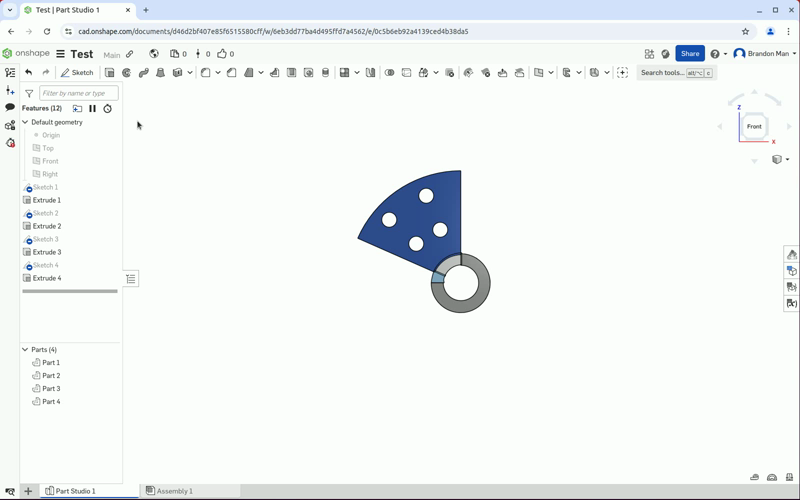
key(shift+h)
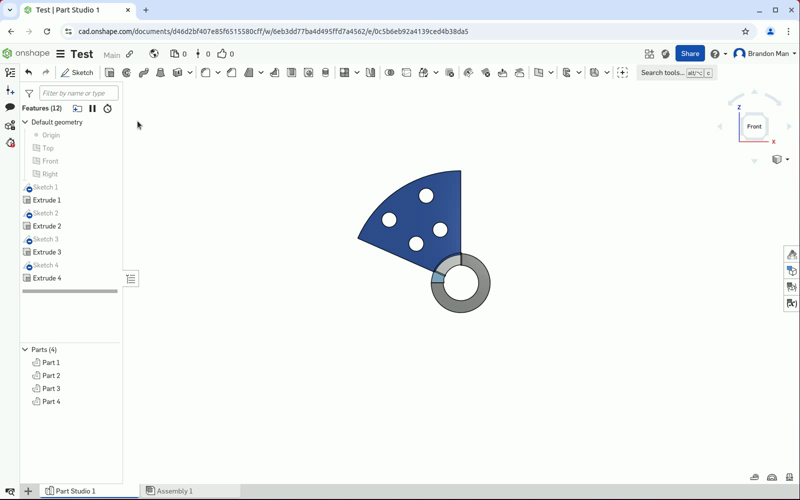
key(shift+h)
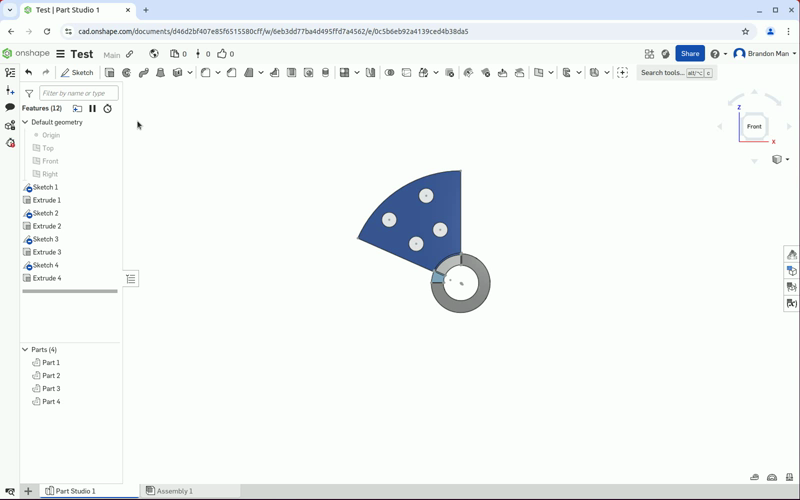
key(shift+7)
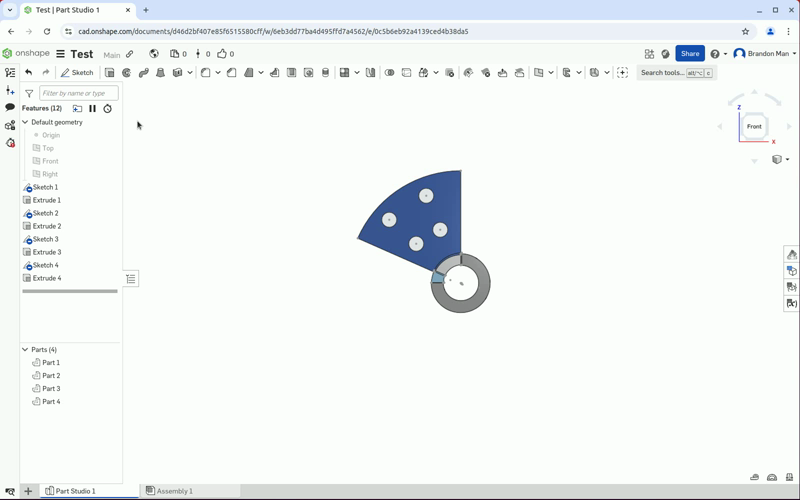
key(left, 2)
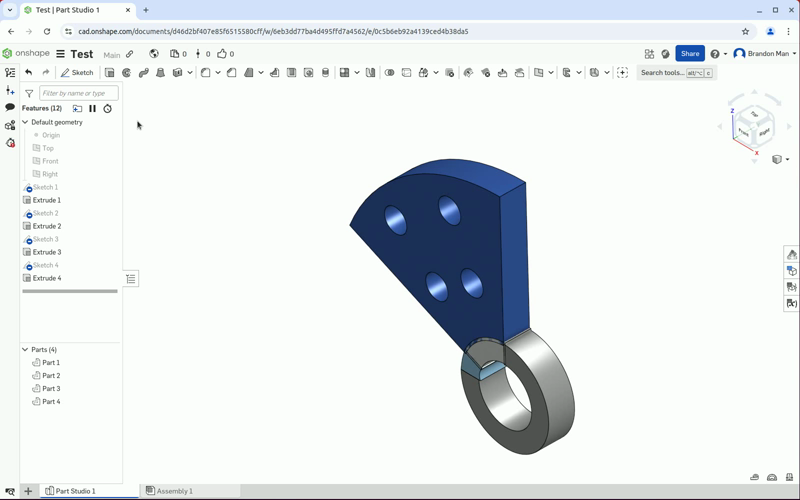
key(down, 2)
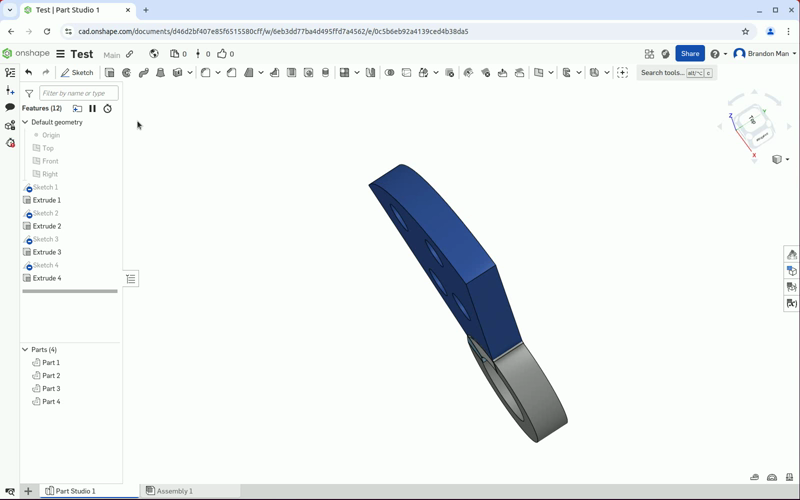
key(up, 2)
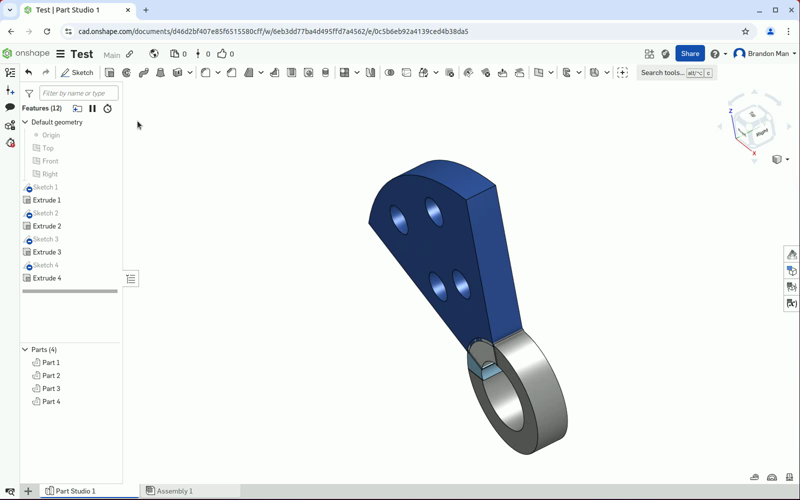
key(right, 2)
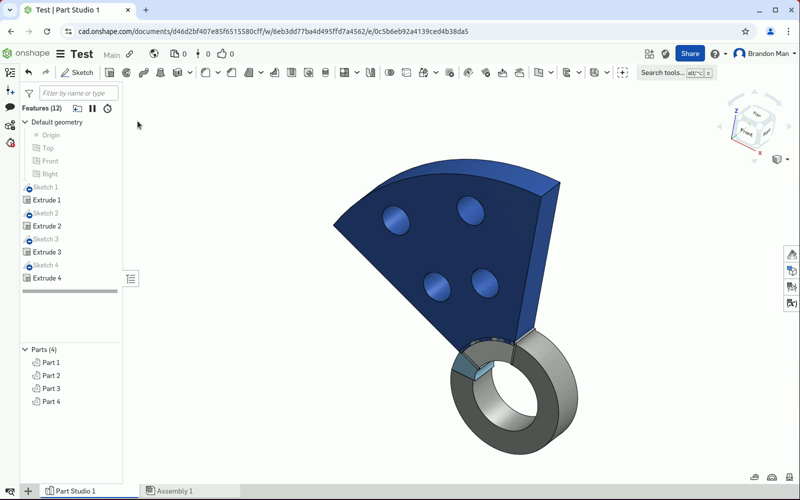
mouse_move(73, 189)
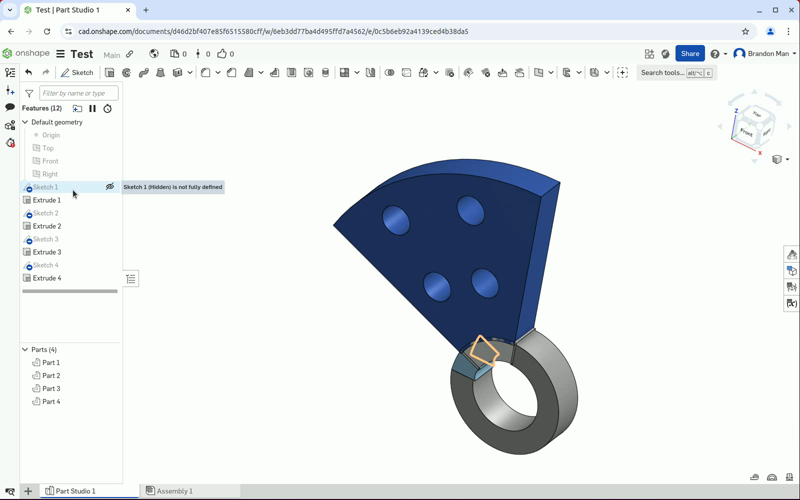
click(73, 189)